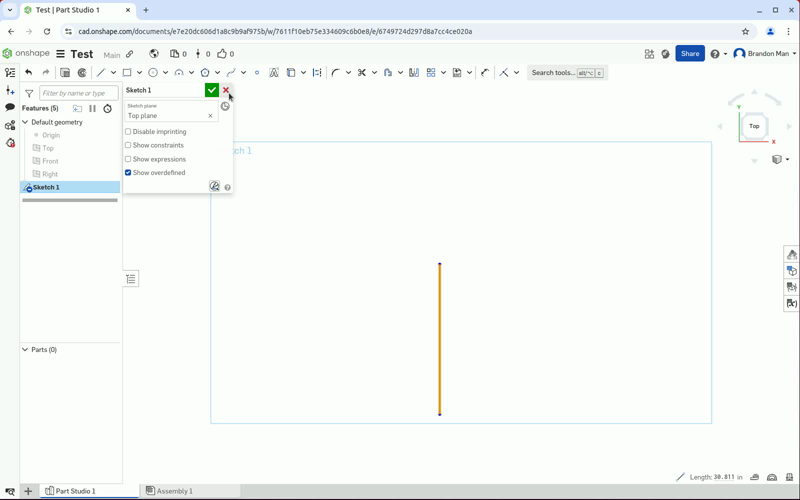
key(shift+h)
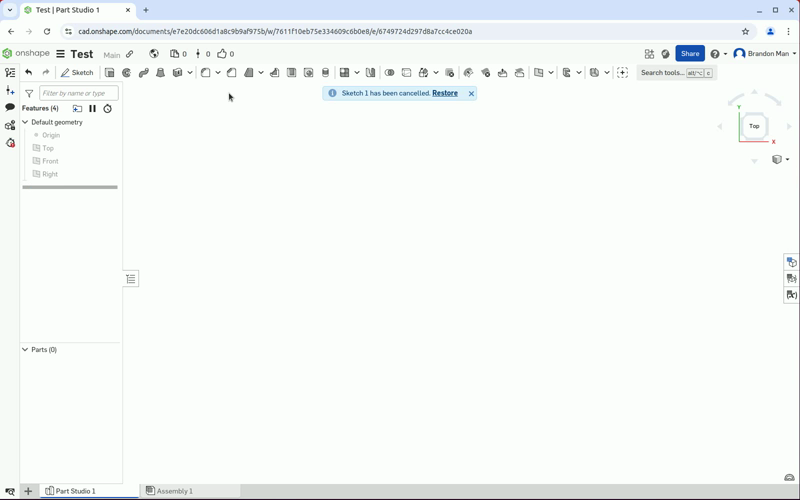
mouse_move(73, 352)
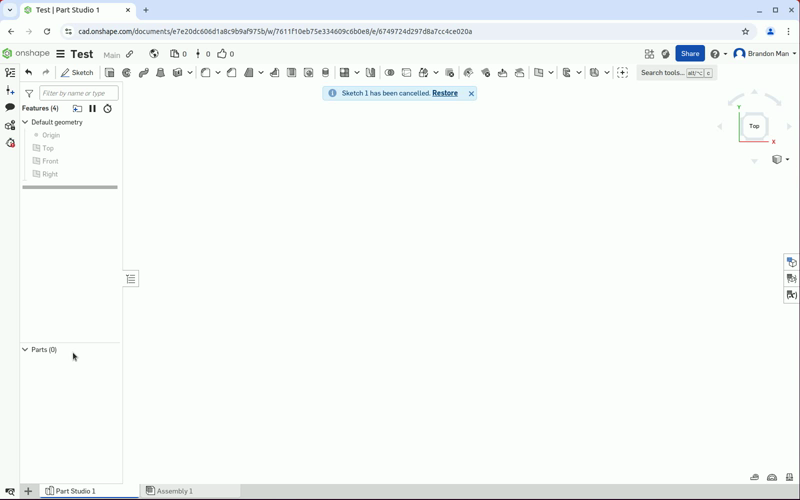
key(y)
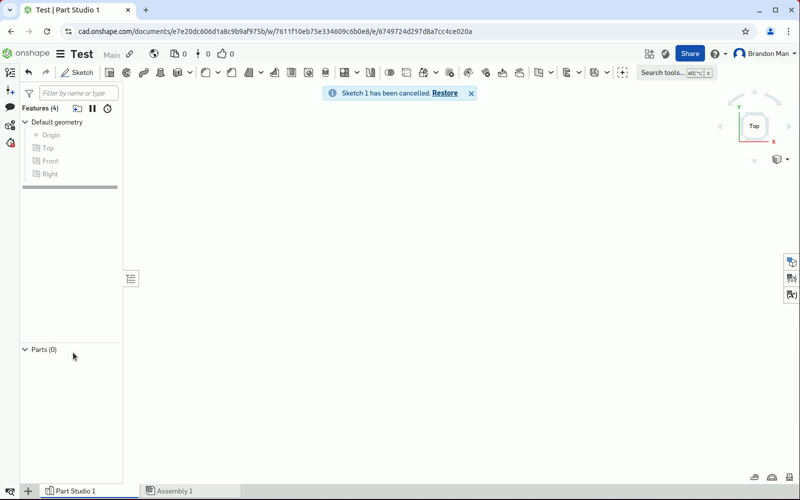
key(shift+p)
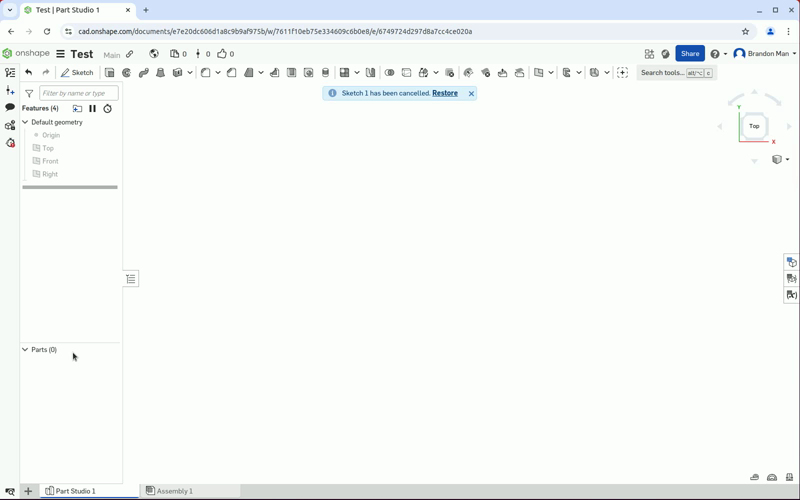
key(space)
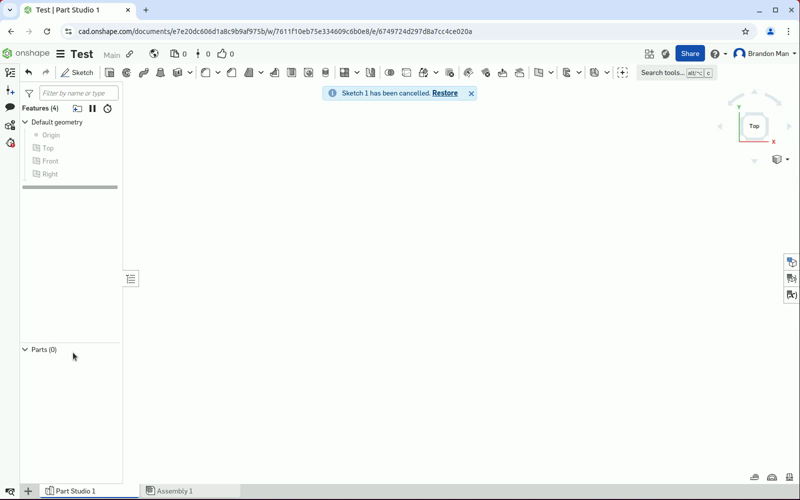
key_down(shift)
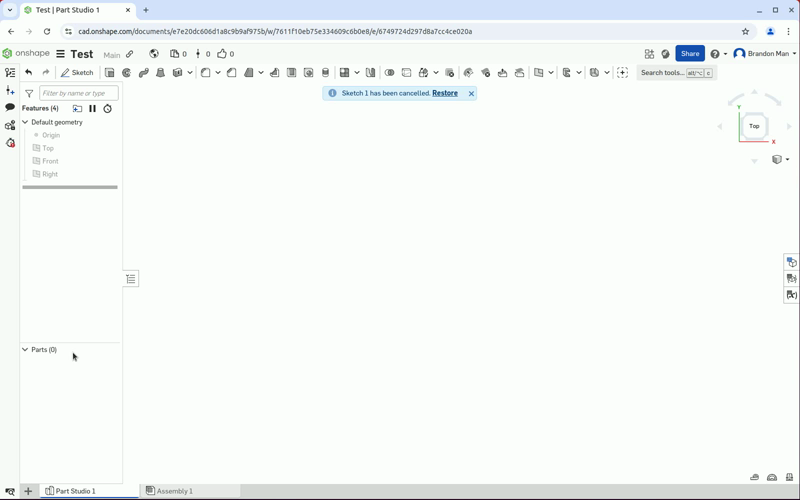
key(up)
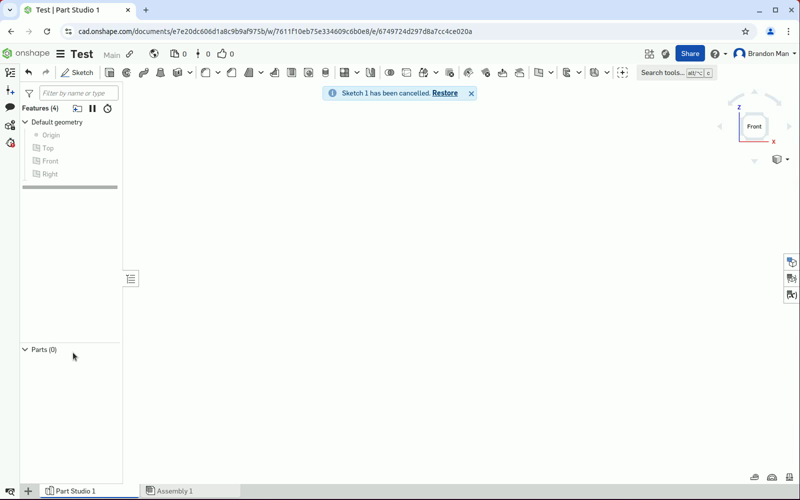
key_up(shift)
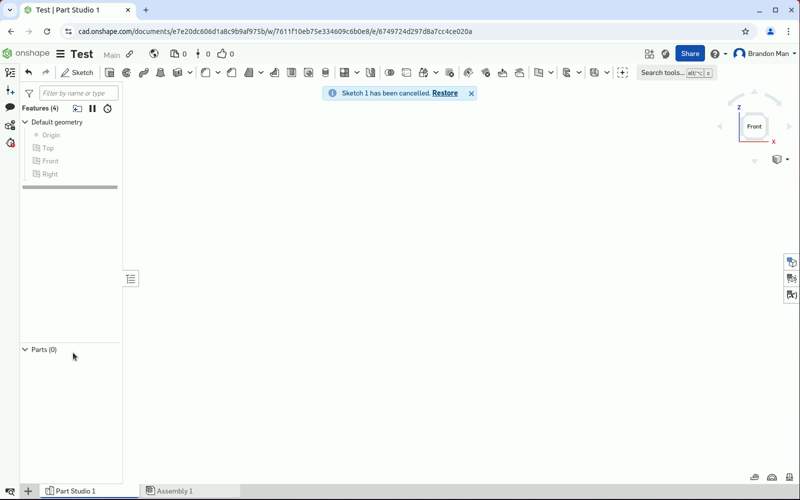
mouse_move(73, 352)
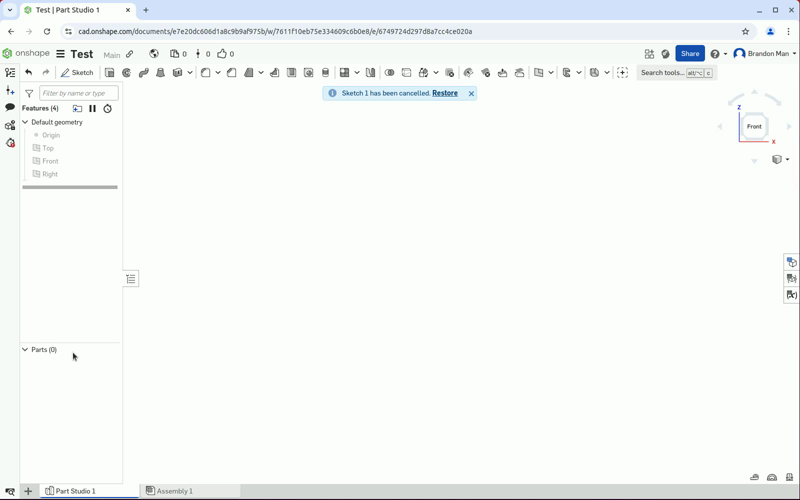
key(shift+y)
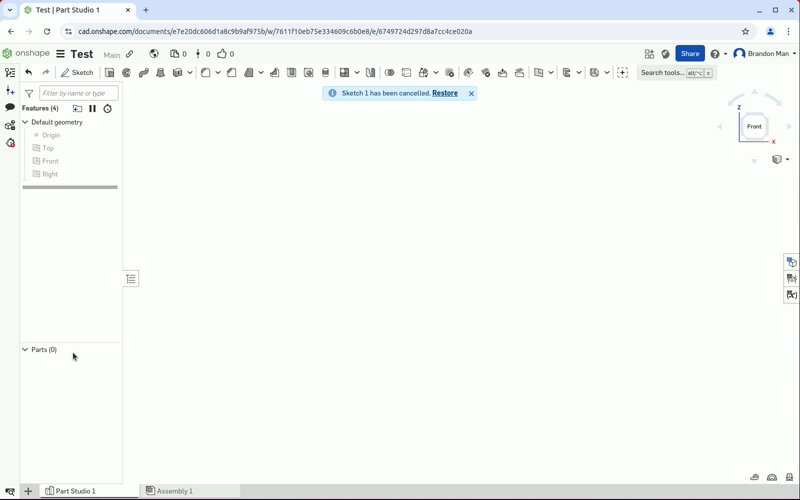
key(shift+s)
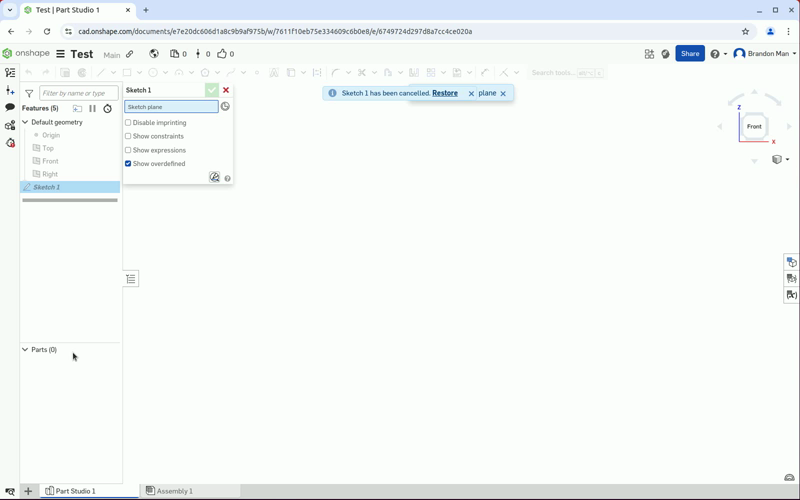
mouse_move(73, 163)
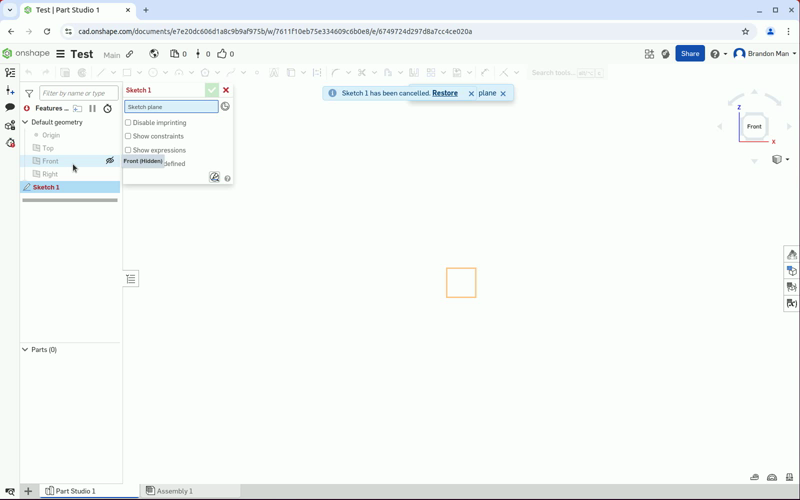
click(73, 163)
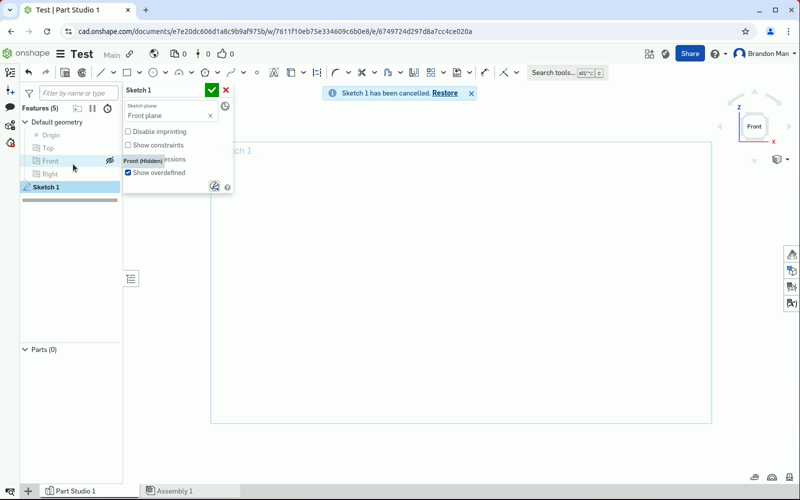
mouse_move(73, 352)
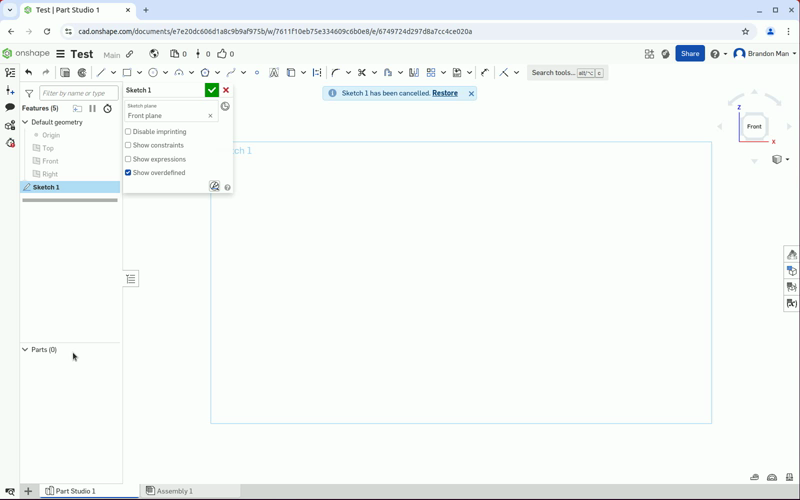
key(y)
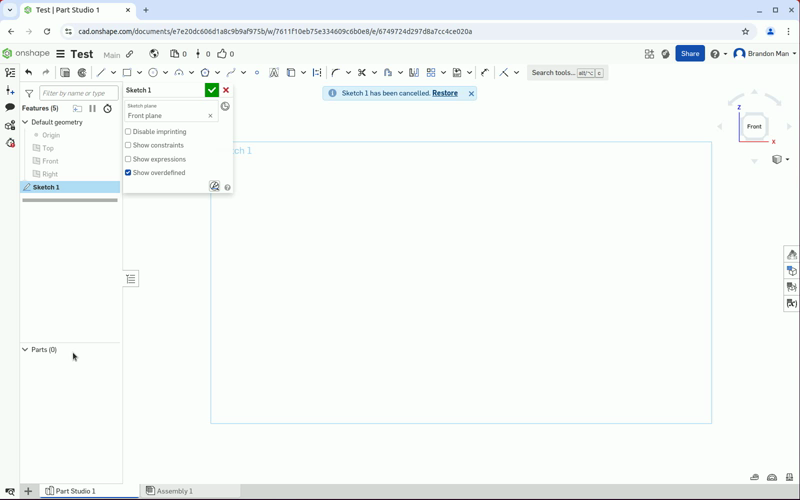
key(l)
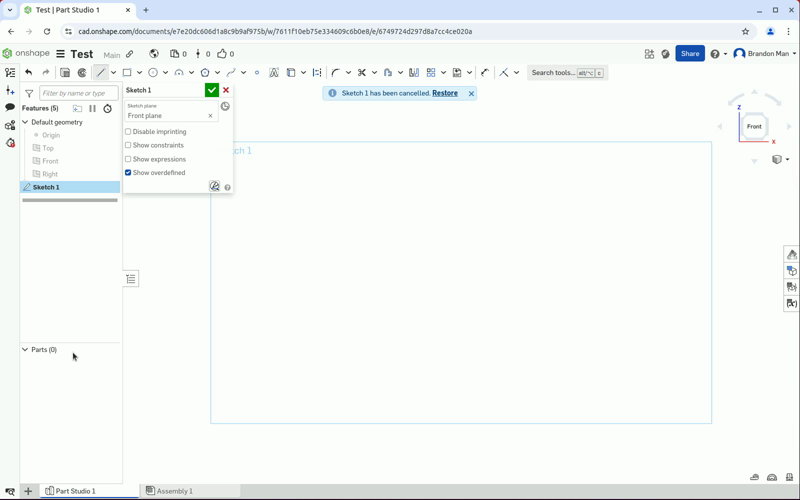
key_down(shift)
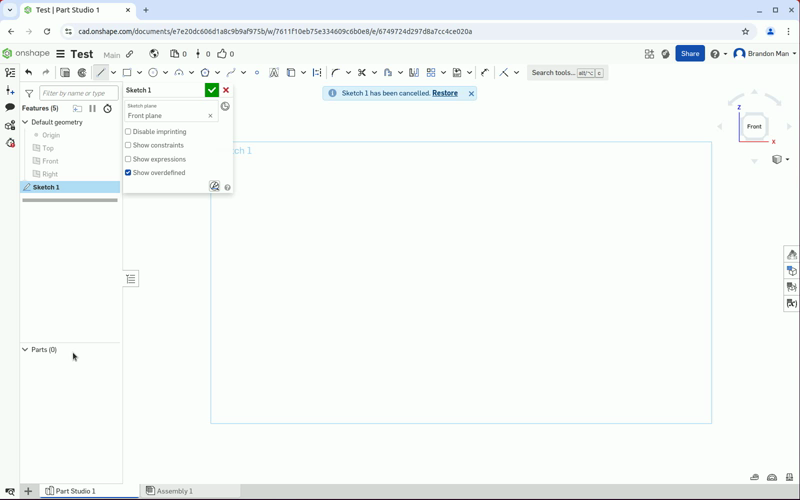
mouse_move(351, 305)
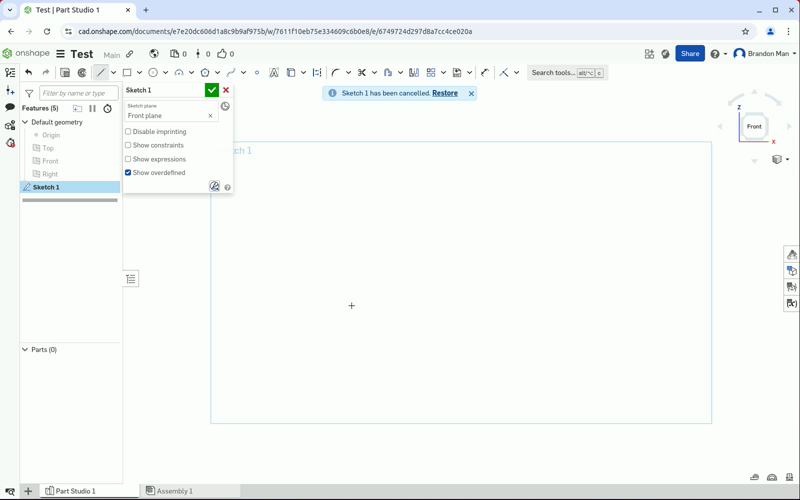
click(351, 305)
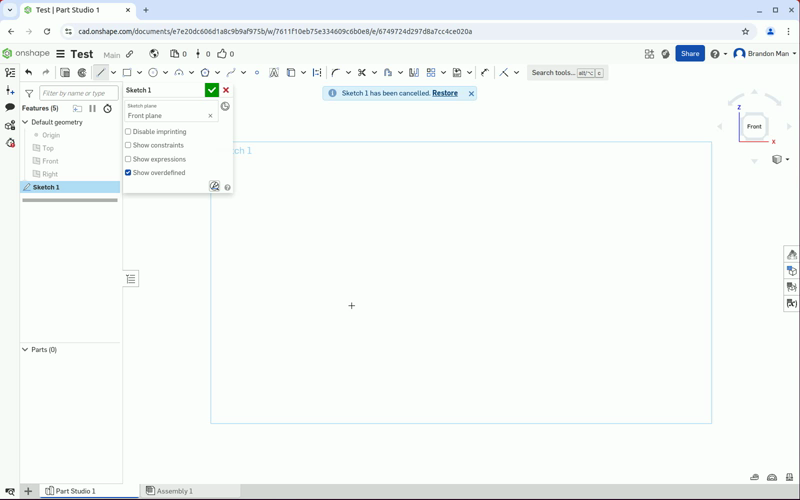
key_up(shift)
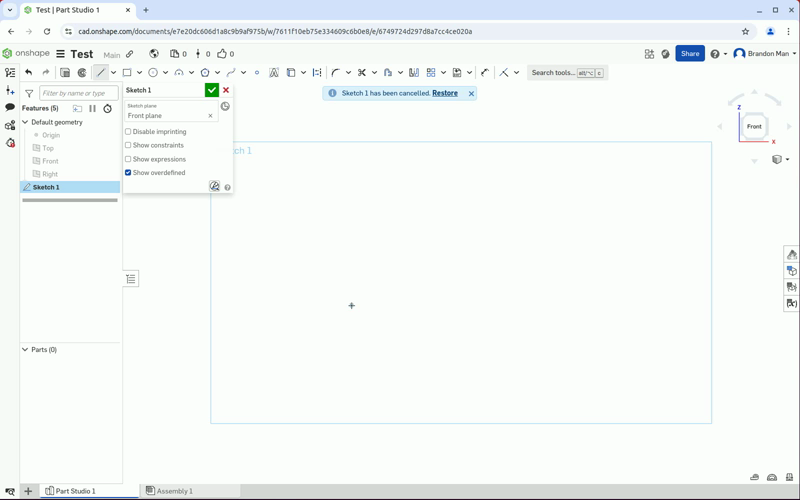
key_down(shift)
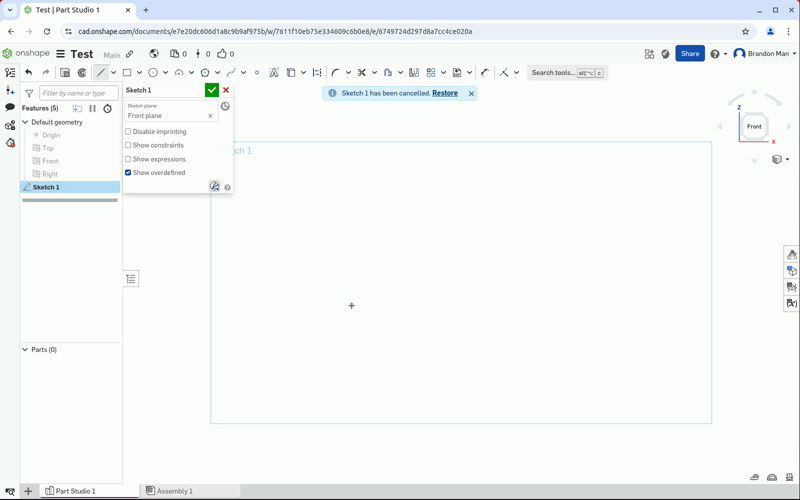
mouse_move(459, 305)
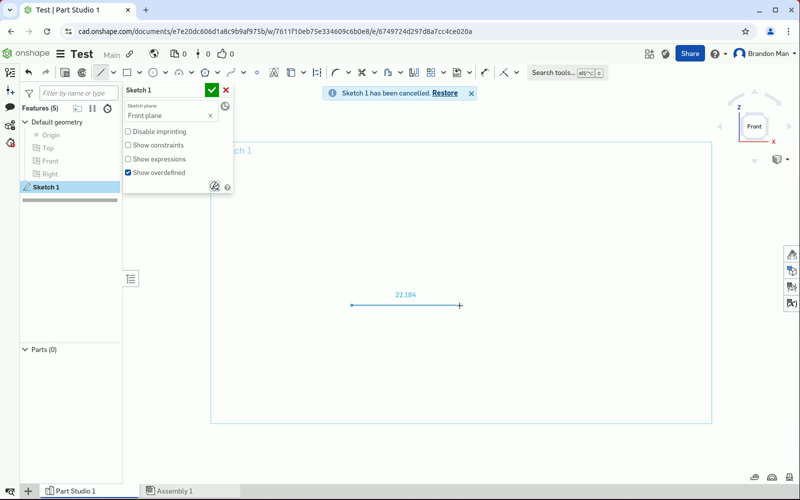
click(459, 305)
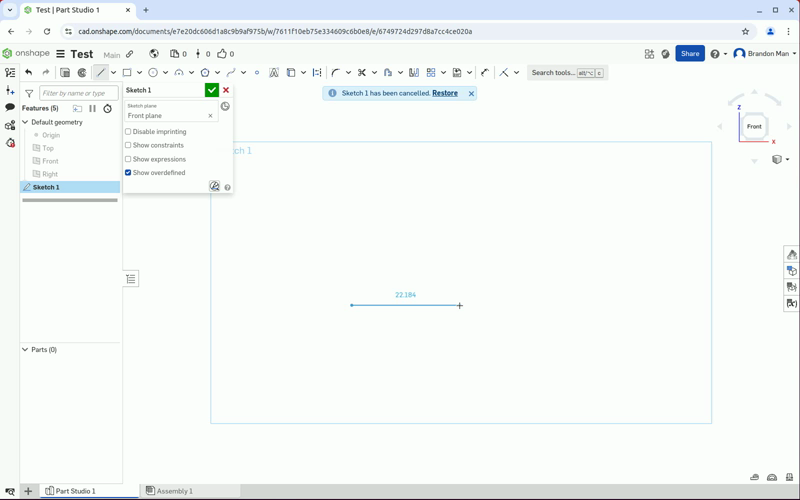
key_up(shift)
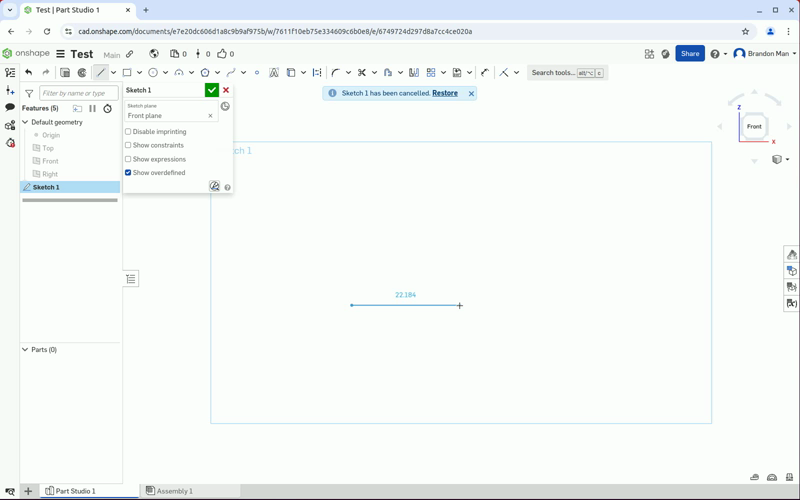
key_down(shift)
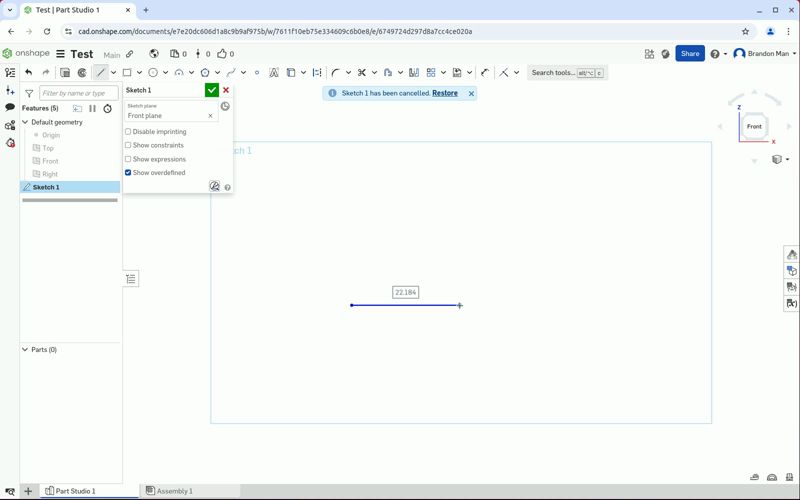
mouse_move(489, 305)
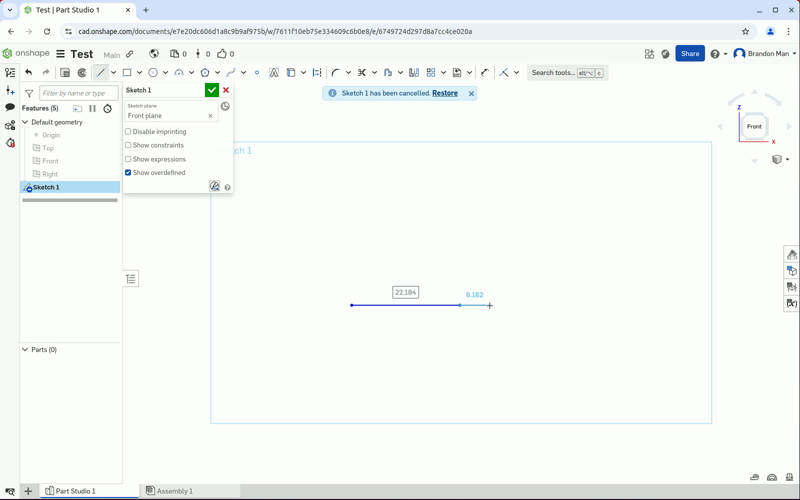
mouse_move(459, 273)
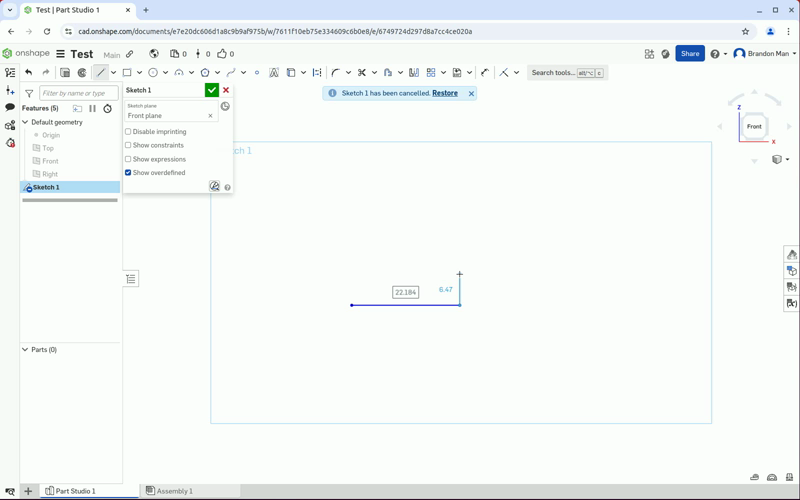
click(459, 273)
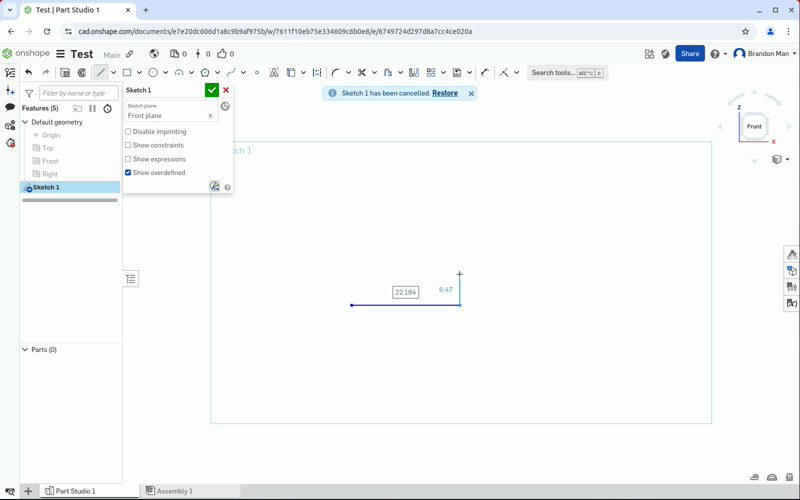
key_up(shift)
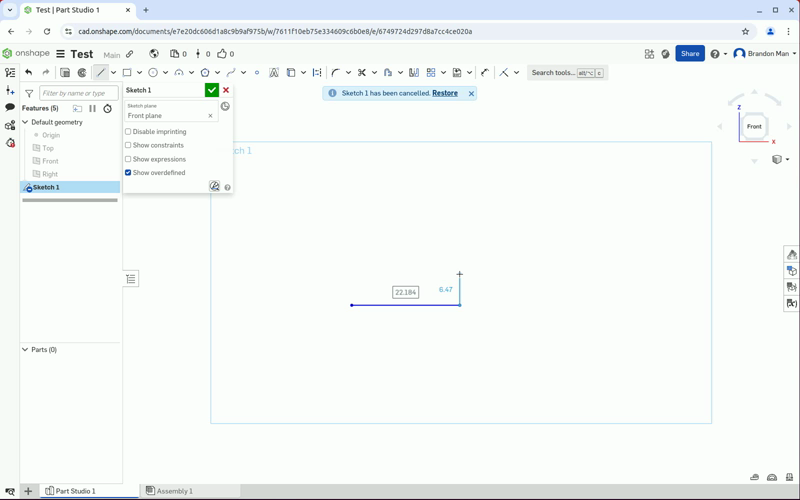
key_down(shift)
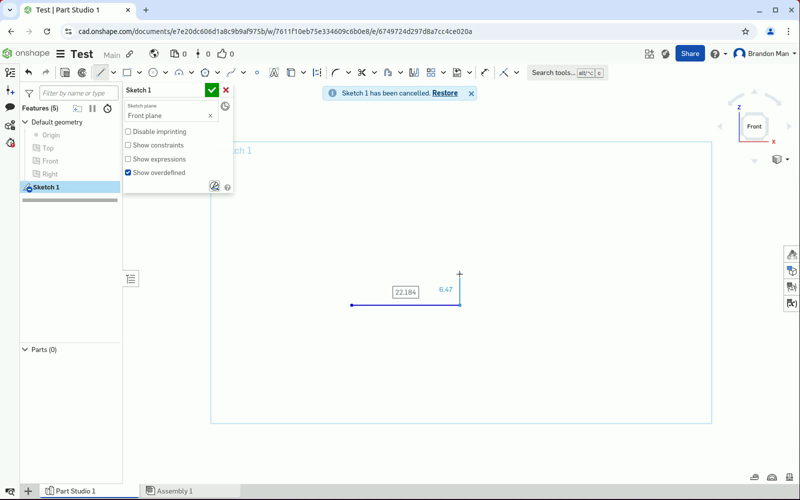
mouse_move(489, 273)
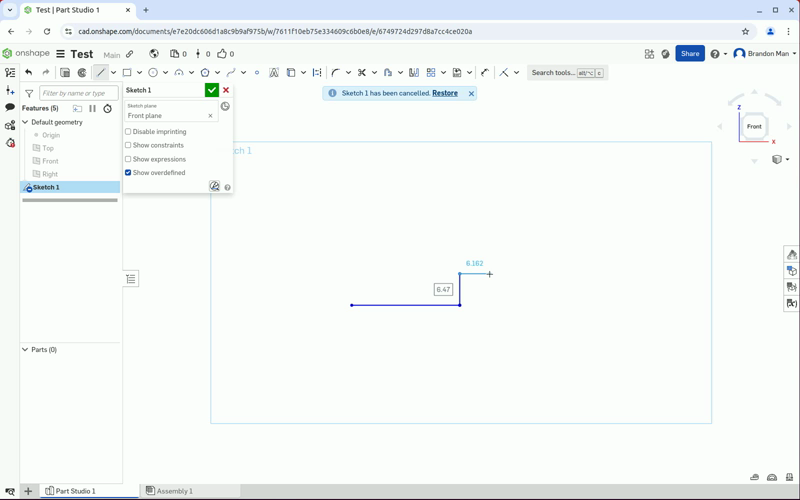
mouse_move(423, 228)
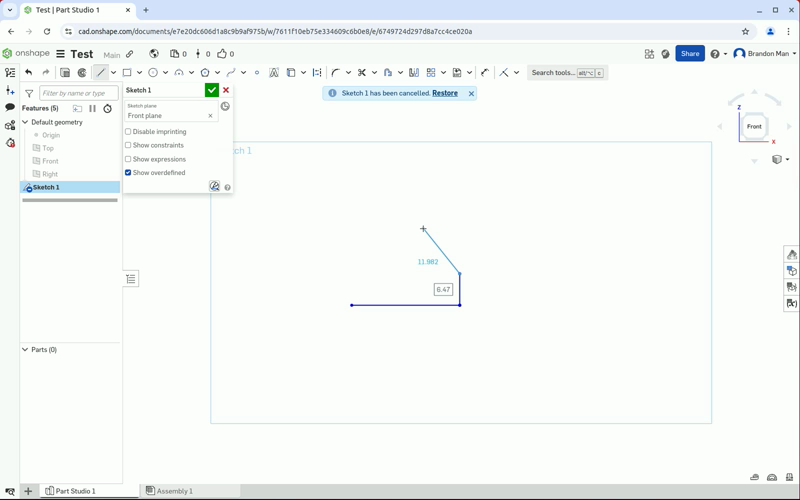
click(423, 228)
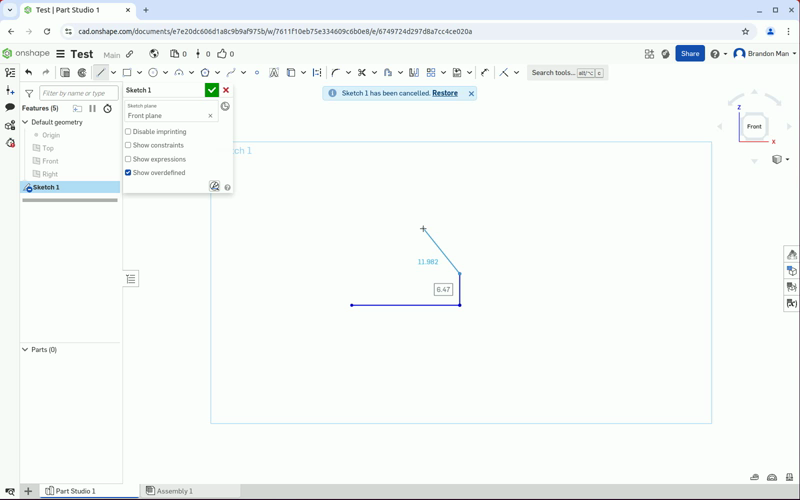
key_up(shift)
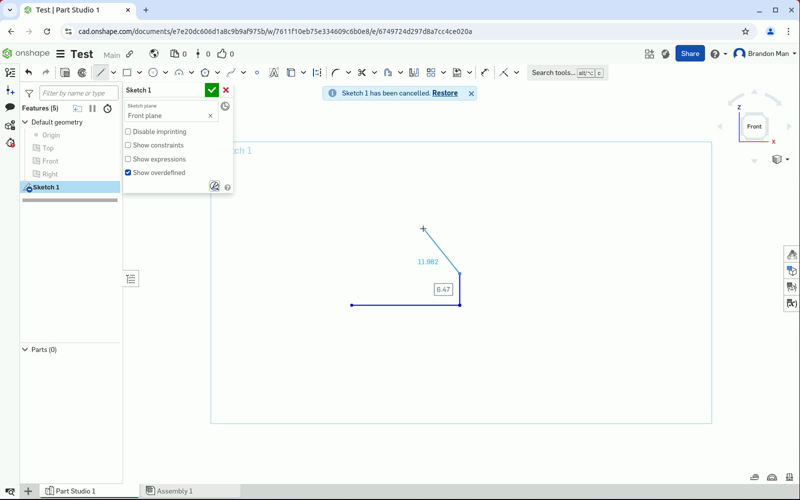
key_down(shift)
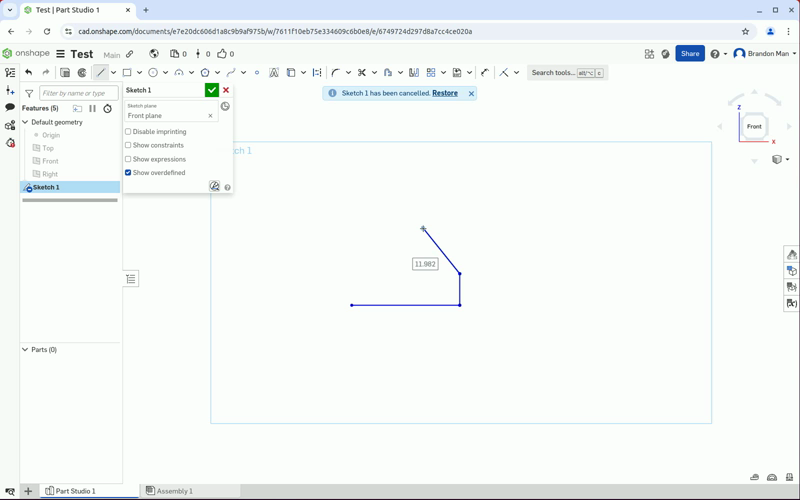
mouse_move(453, 228)
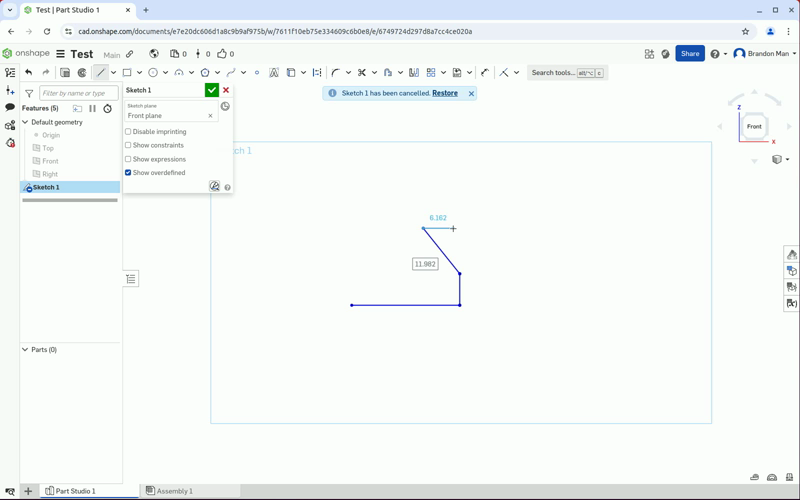
mouse_move(389, 228)
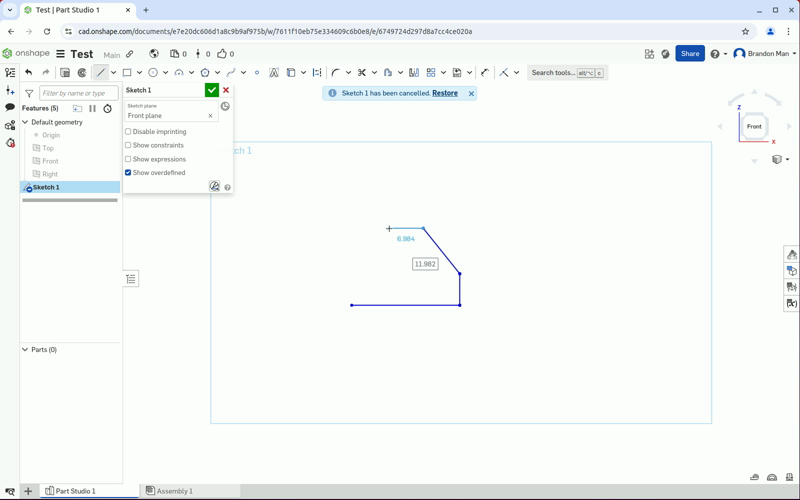
click(389, 228)
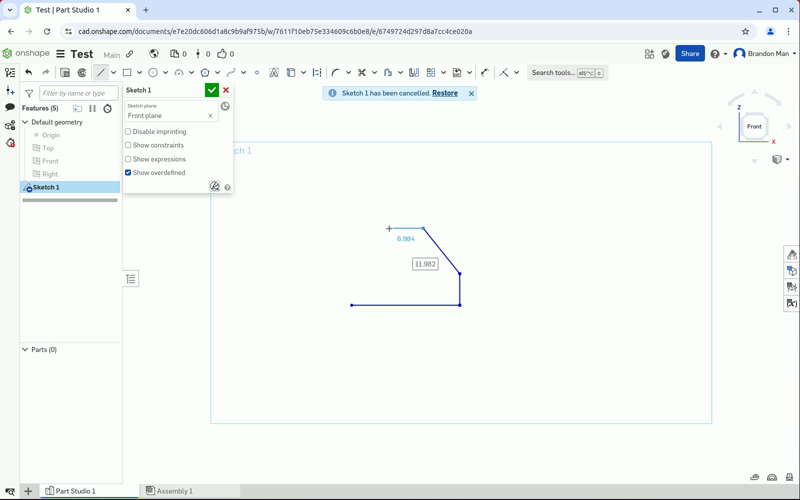
key_up(shift)
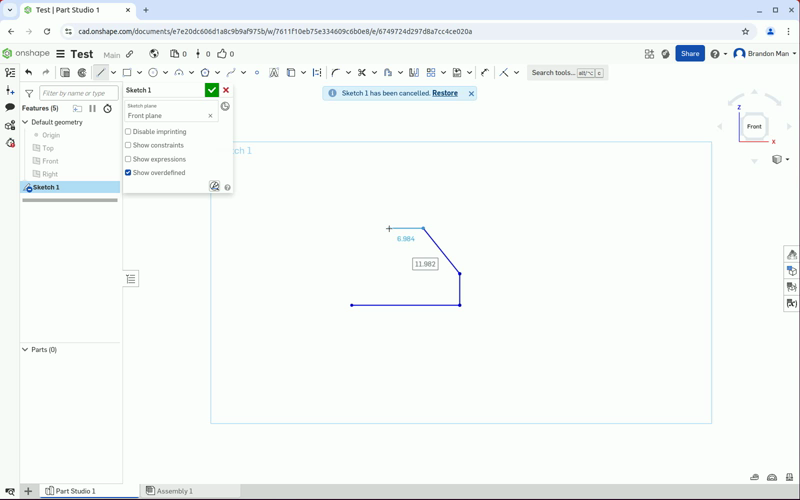
key_down(shift)
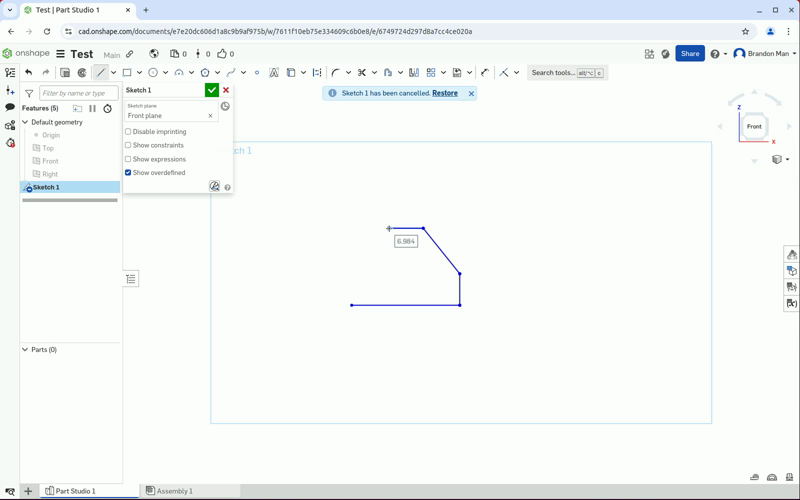
mouse_move(419, 228)
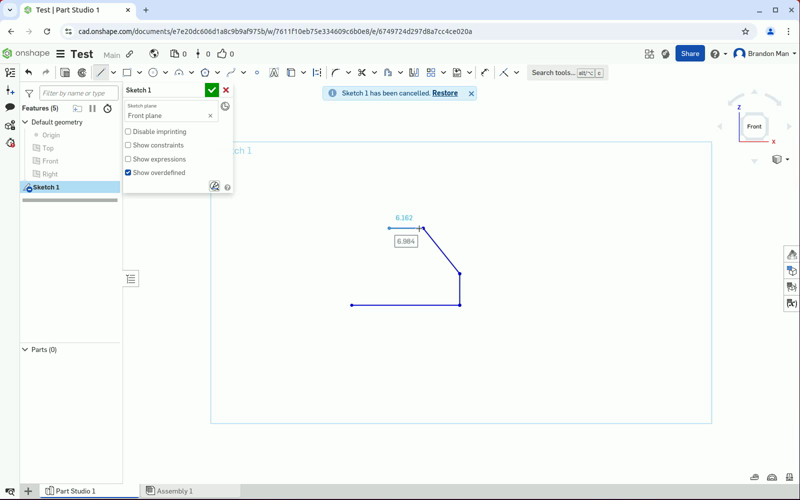
mouse_move(351, 273)
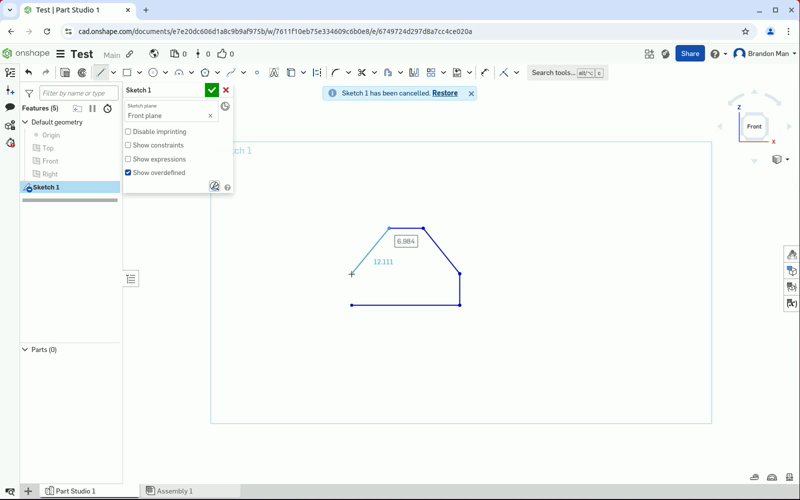
click(351, 273)
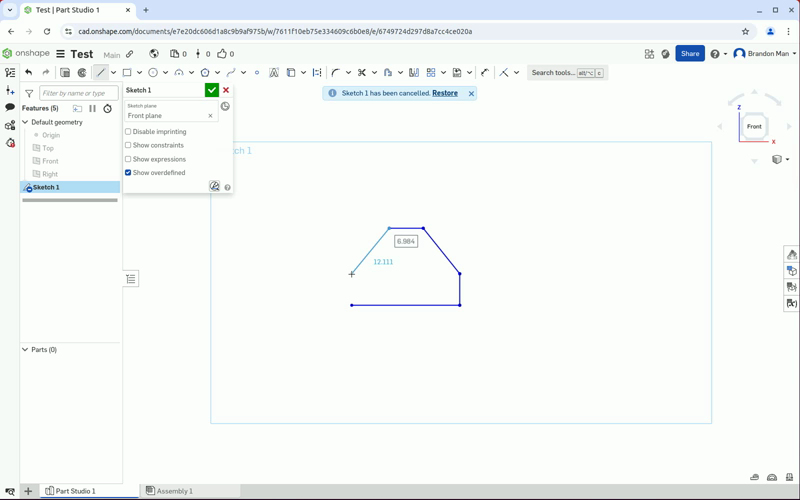
key_up(shift)
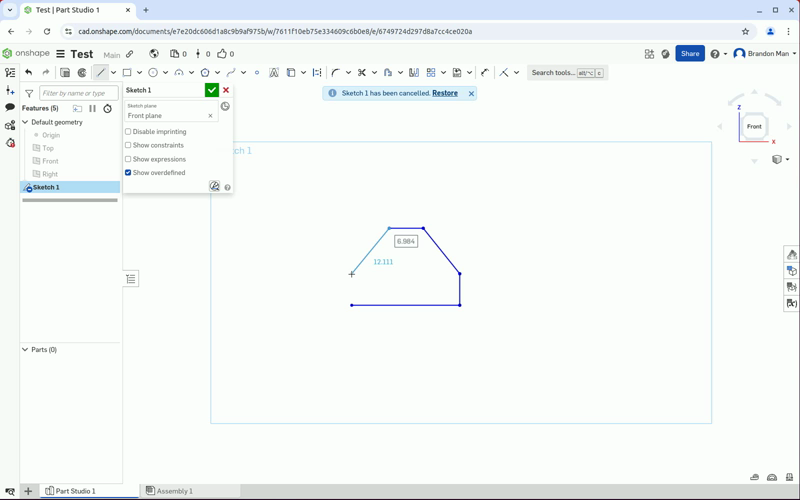
mouse_move(381, 273)
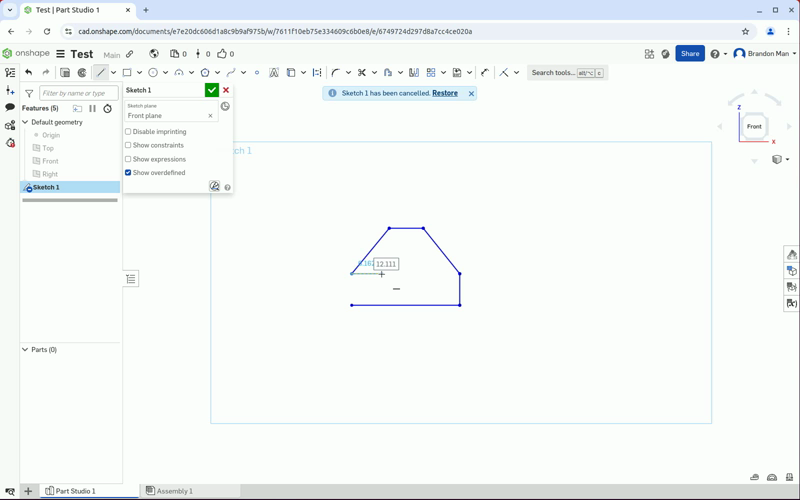
key_down(shift)
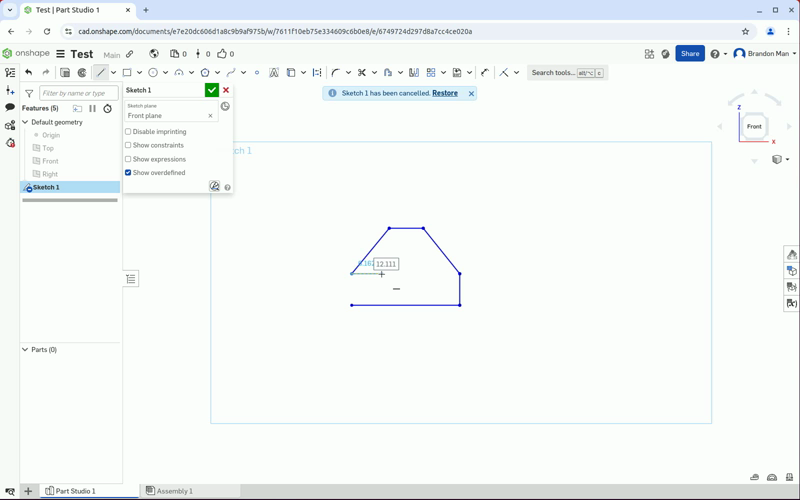
mouse_move(351, 305)
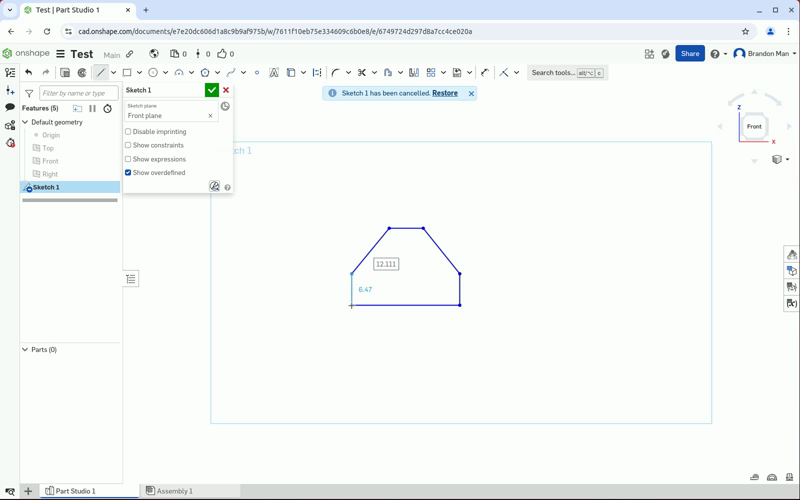
key_up(shift)
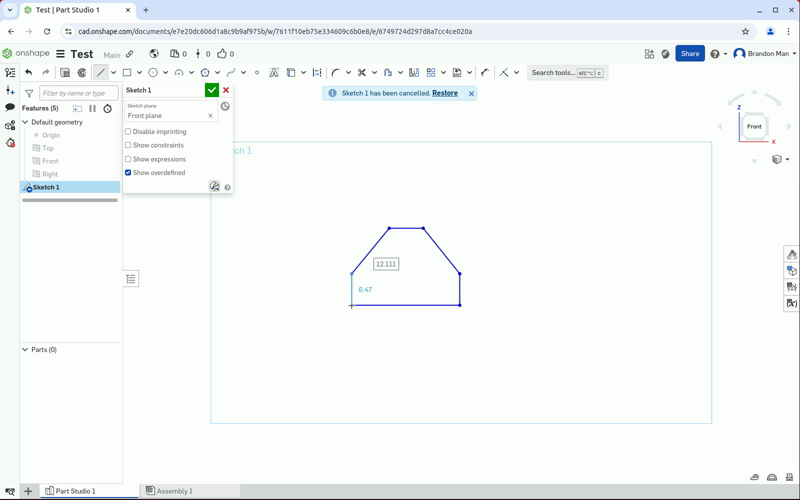
click(351, 305)
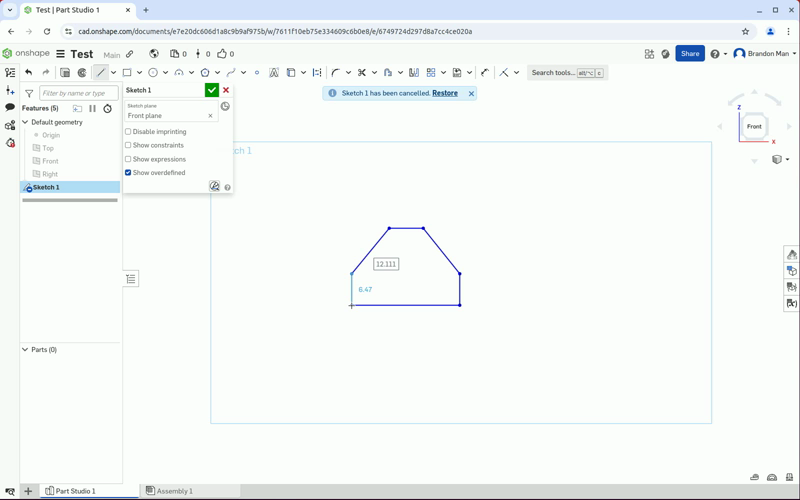
key(esc)
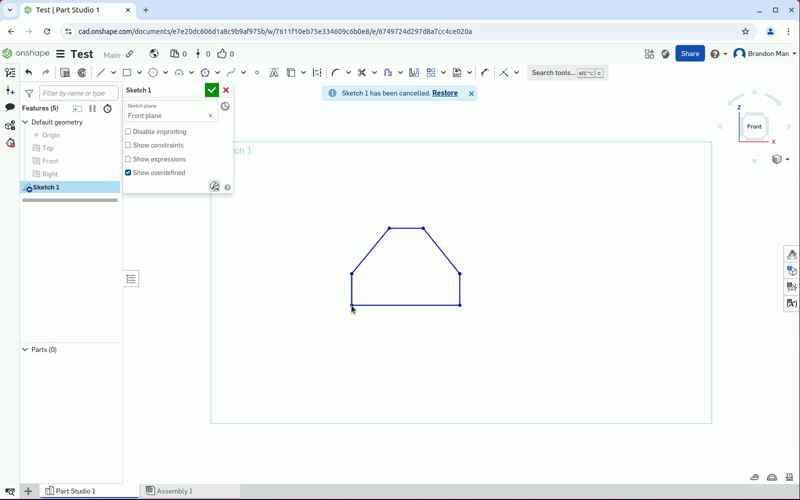
mouse_move(413, 273)
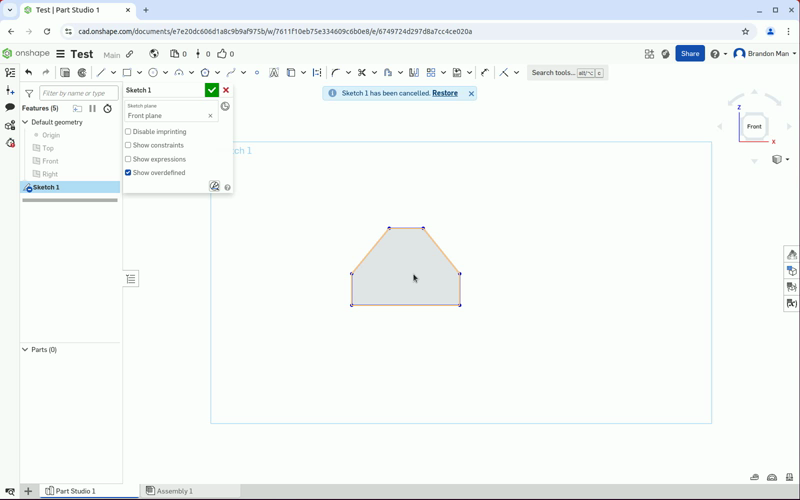
click(413, 273)
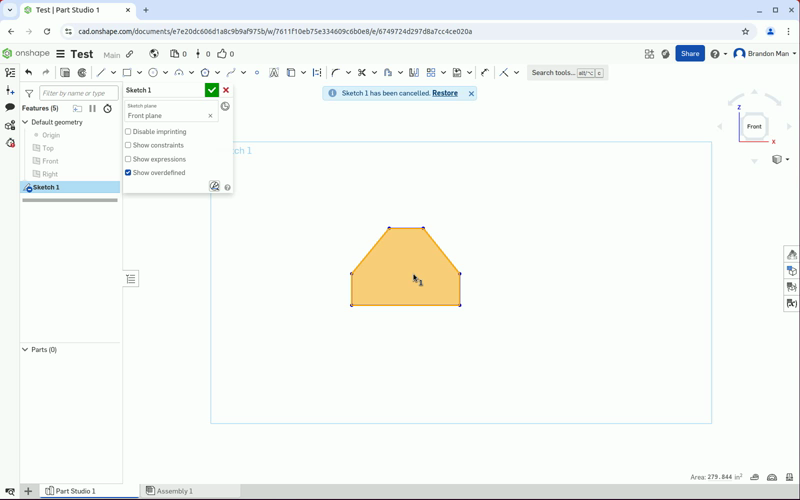
mouse_move(73, 352)
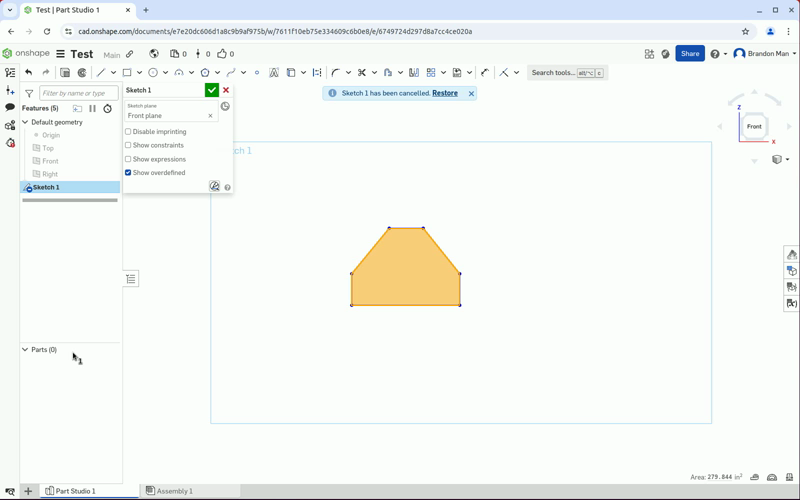
key(shift+y)
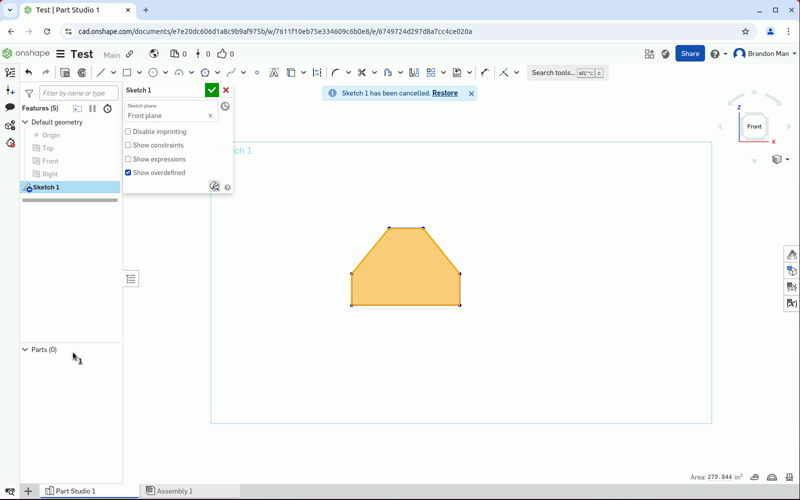
key(shift+e)
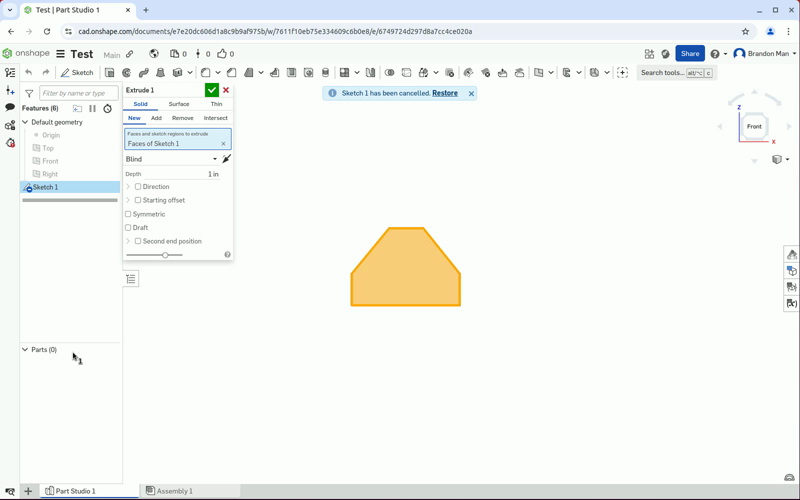
mouse_move(143, 106)
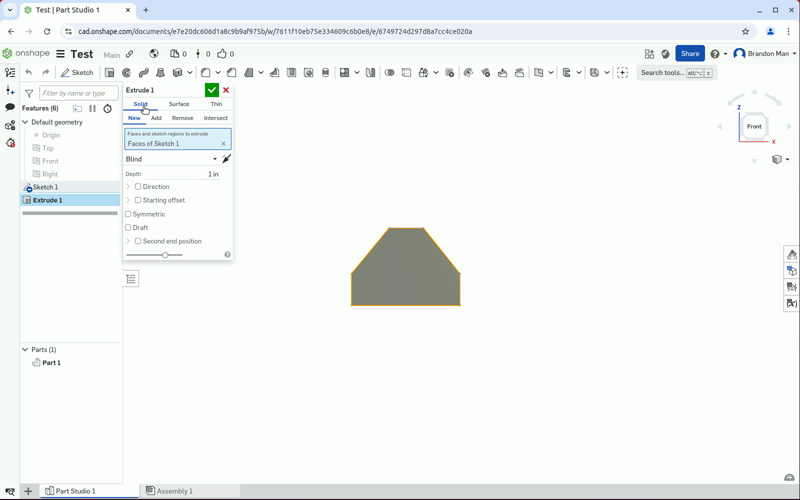
click(143, 106)
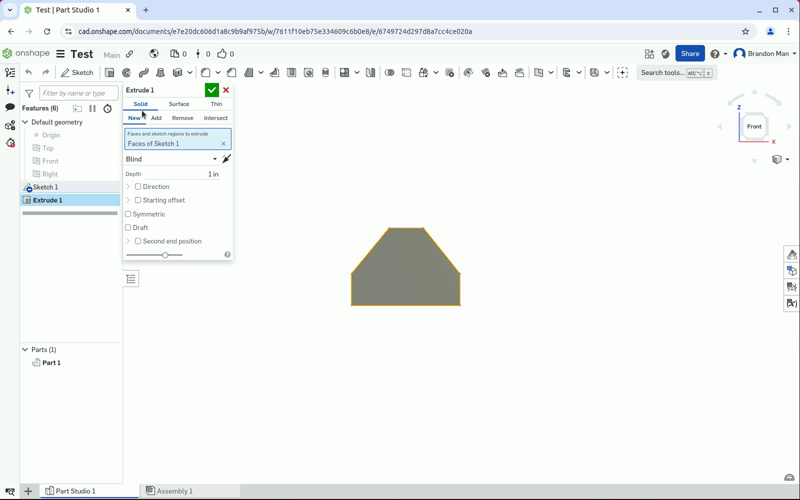
mouse_move(137, 120)
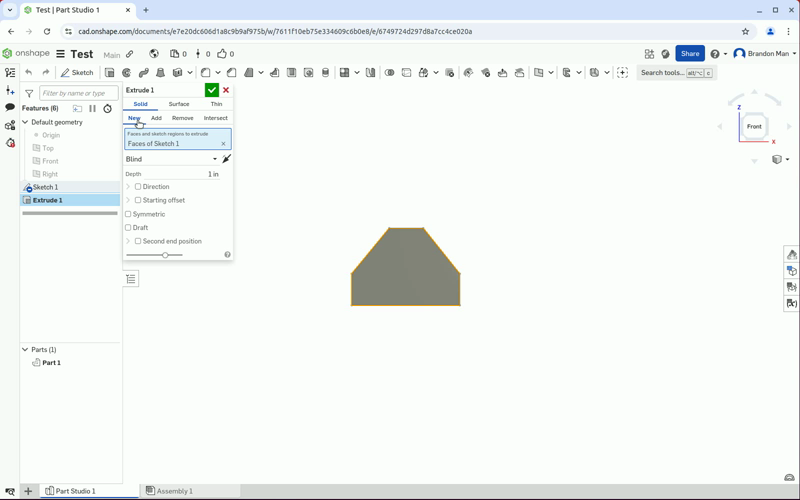
click(137, 120)
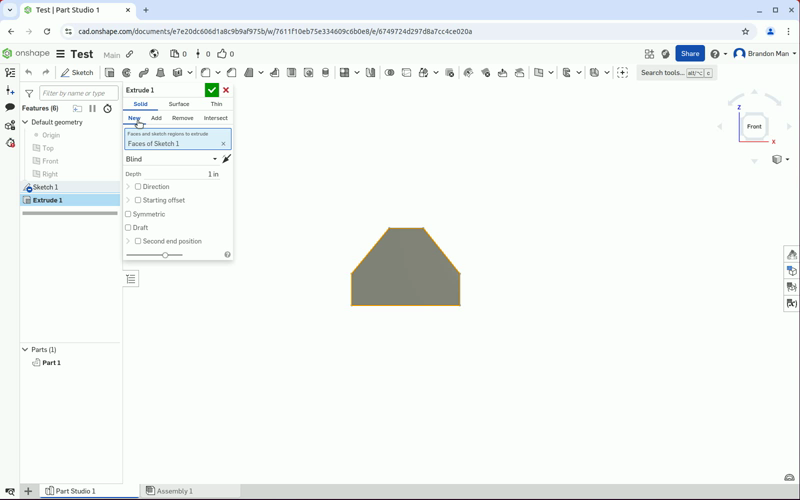
key(tab, 4)
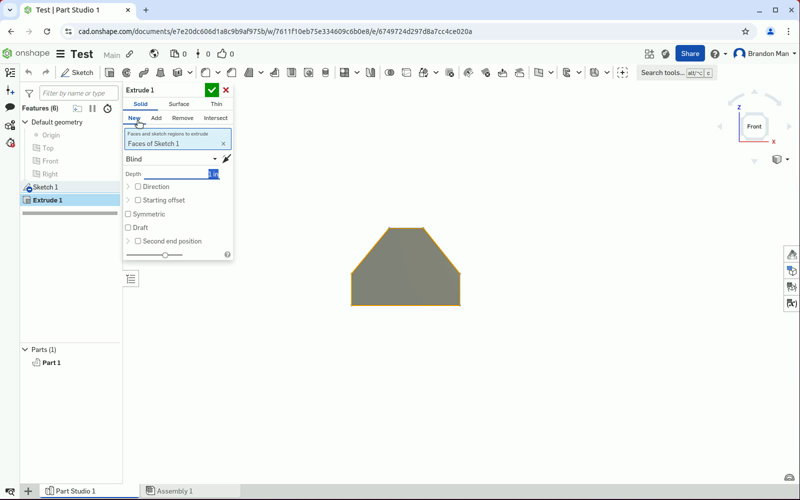
text(0.722)
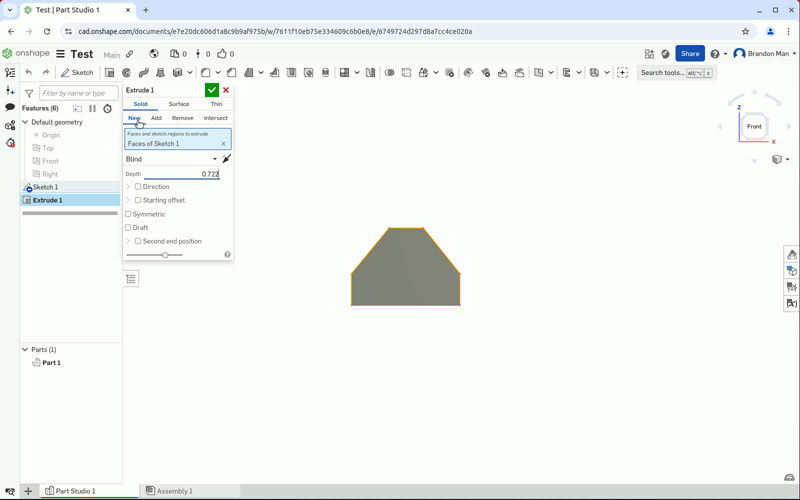
key(enter)
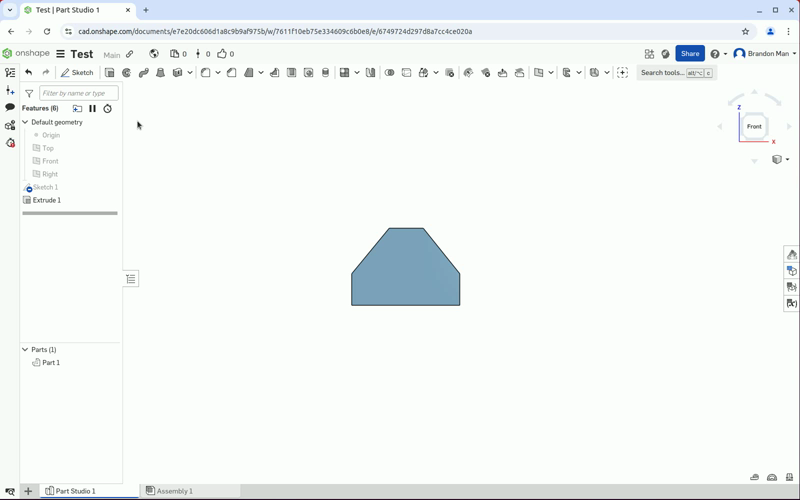
key(shift+h)
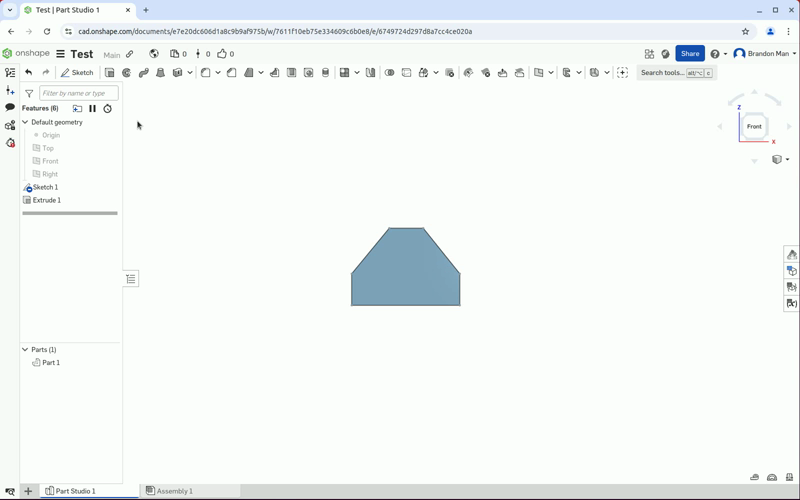
key(shift+h)
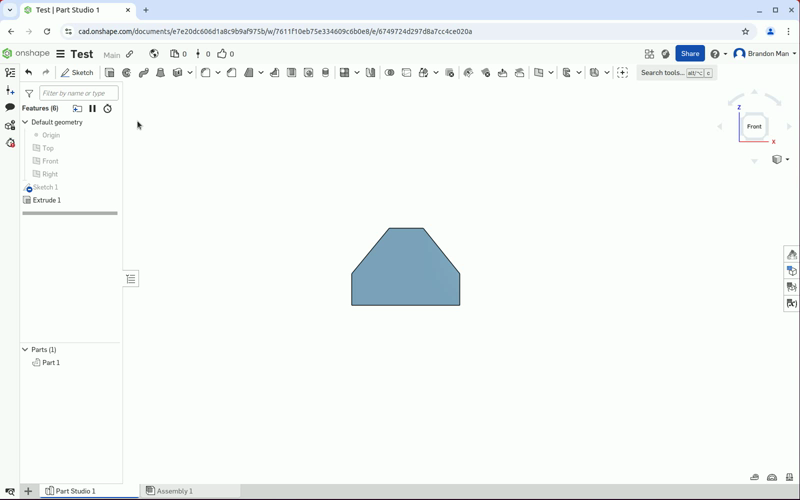
mouse_move(73, 189)
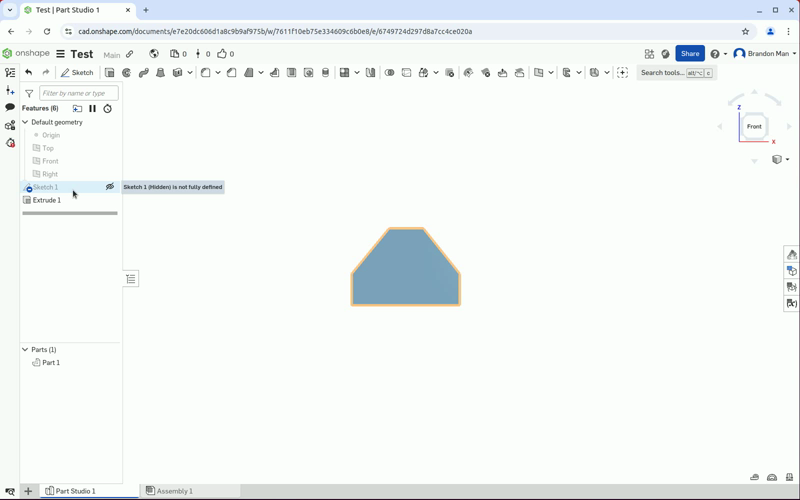
click(73, 189)
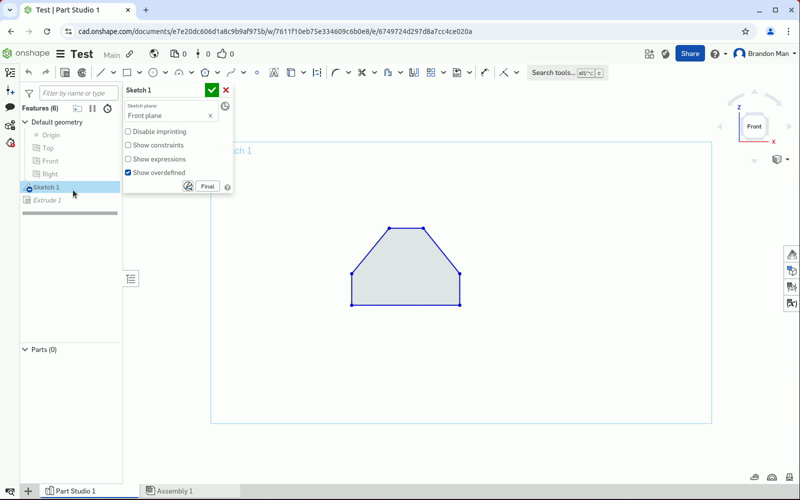
mouse_move(229, 92)
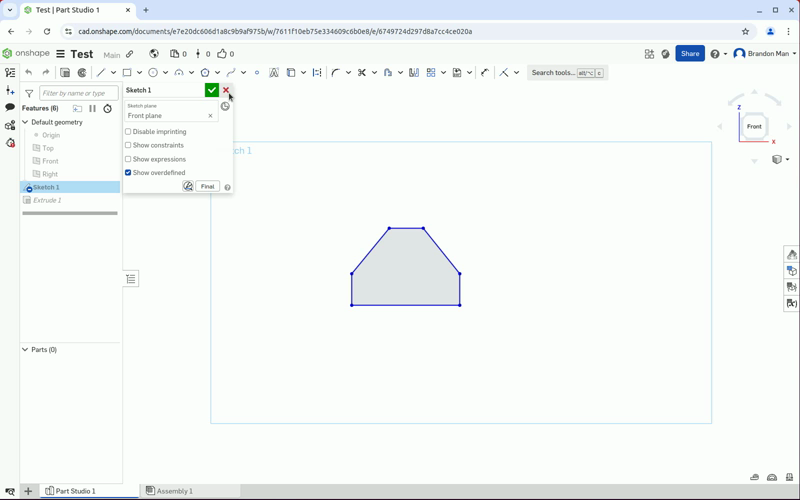
click(229, 92)
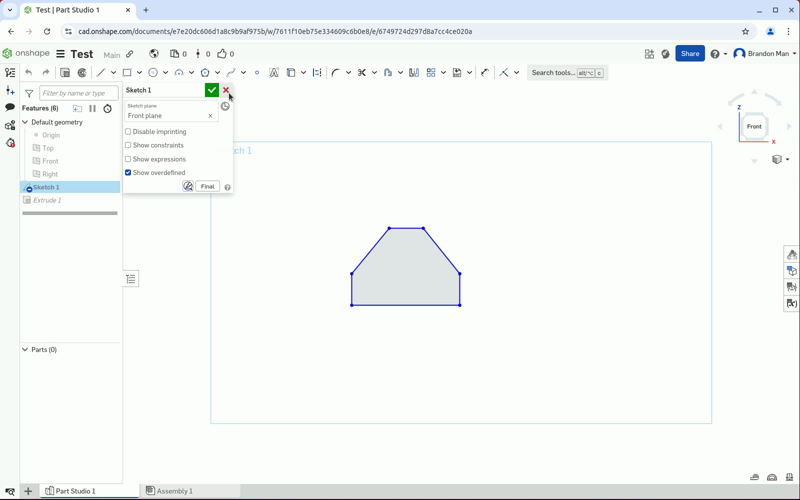
key(shift+s)
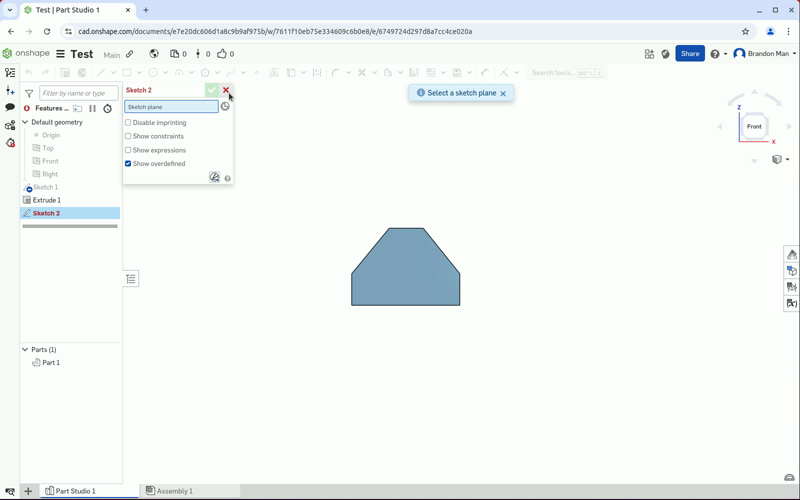
mouse_move(73, 163)
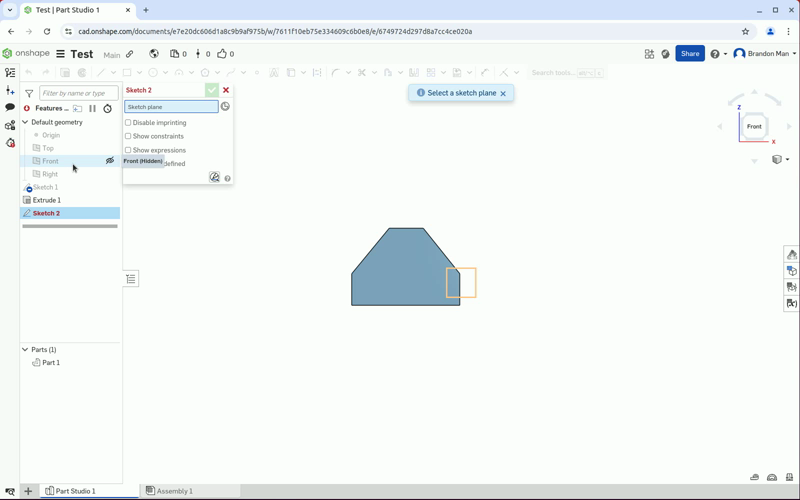
click(73, 163)
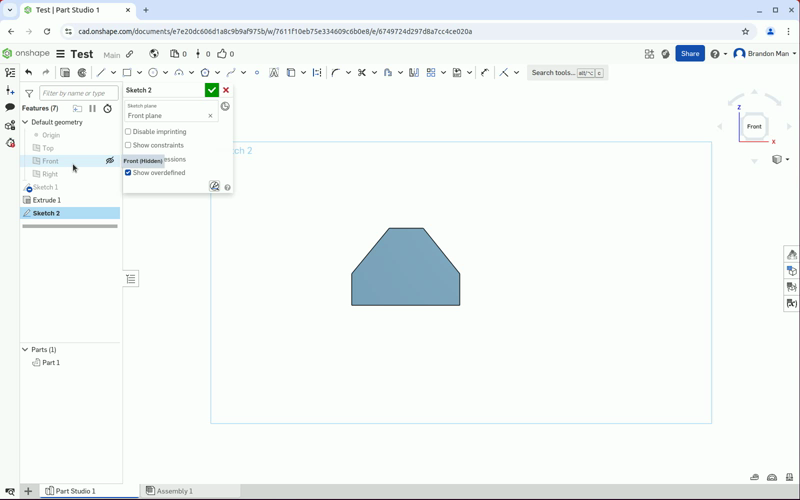
mouse_move(73, 352)
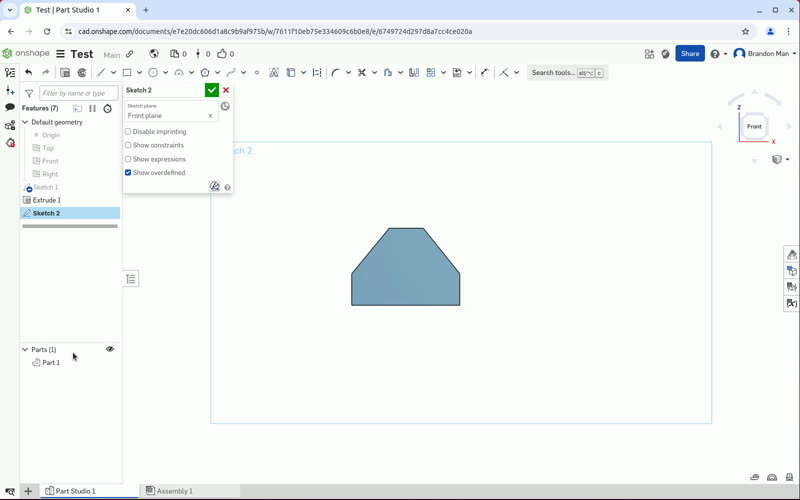
key(y)
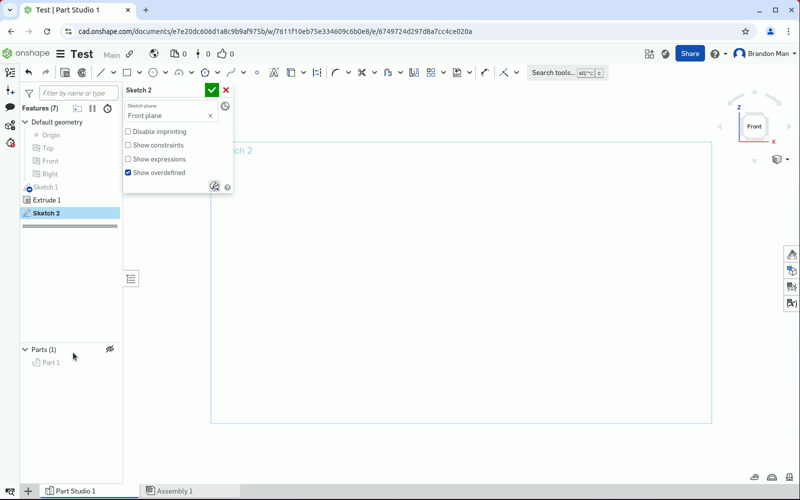
key(l)
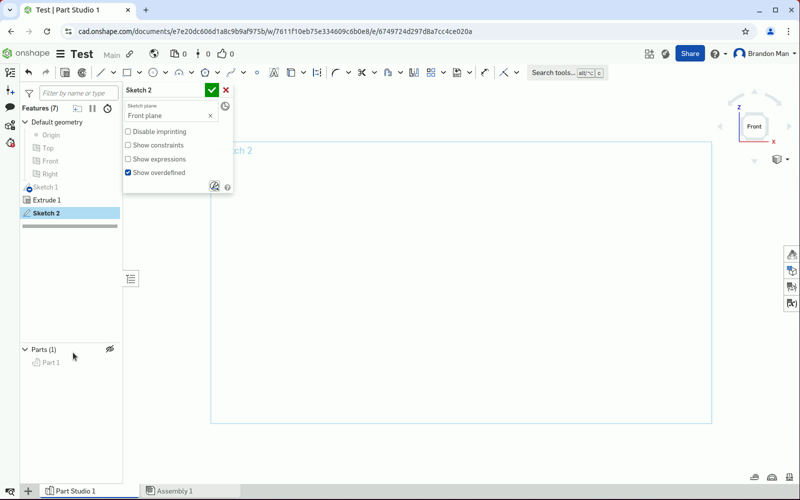
key_down(shift)
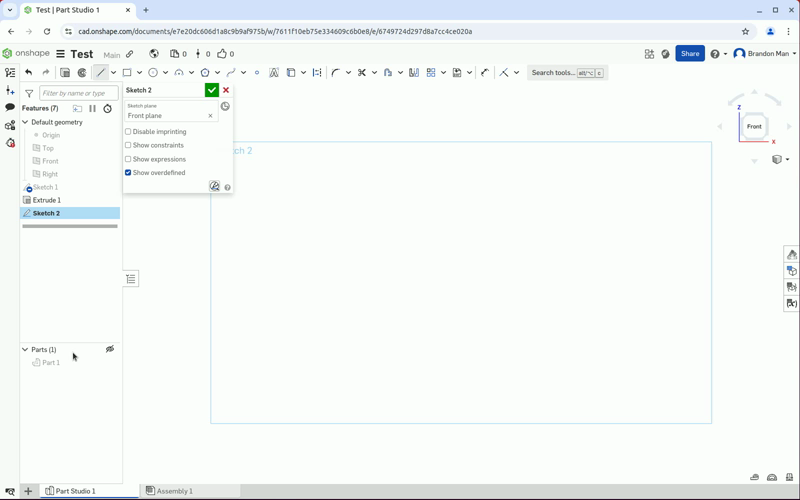
mouse_move(348, 308)
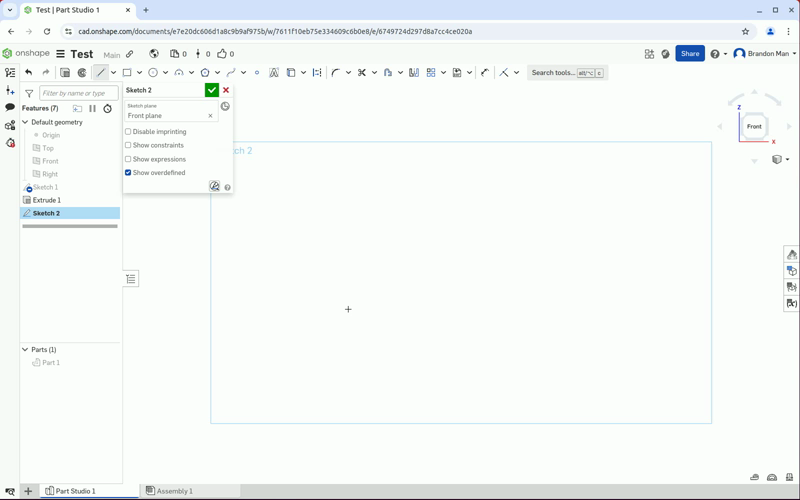
click(348, 308)
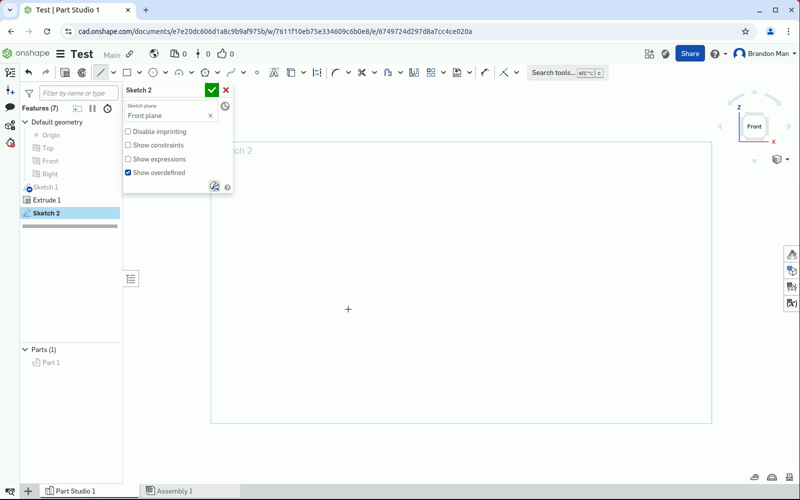
key_up(shift)
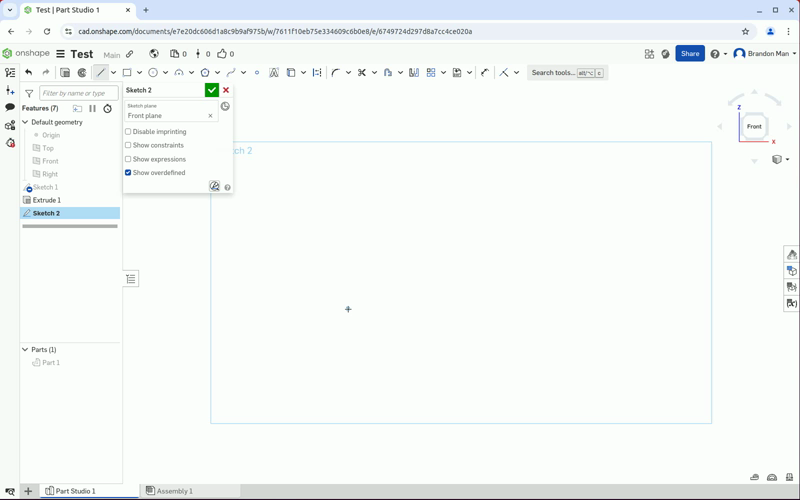
key_down(shift)
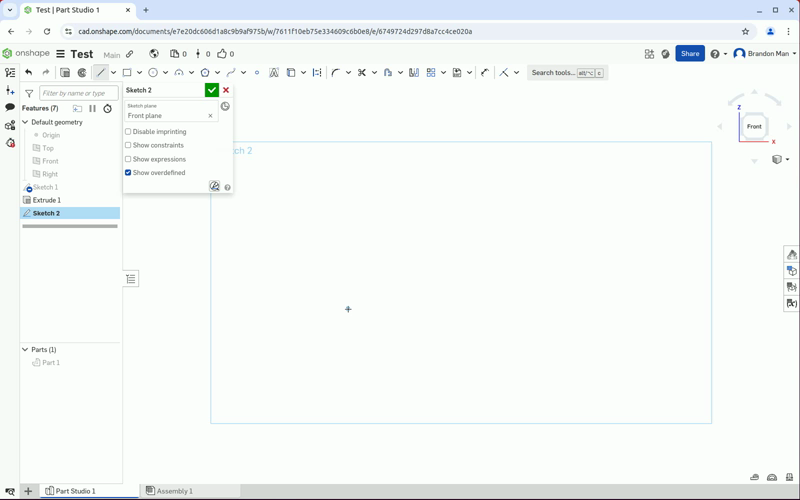
mouse_move(463, 308)
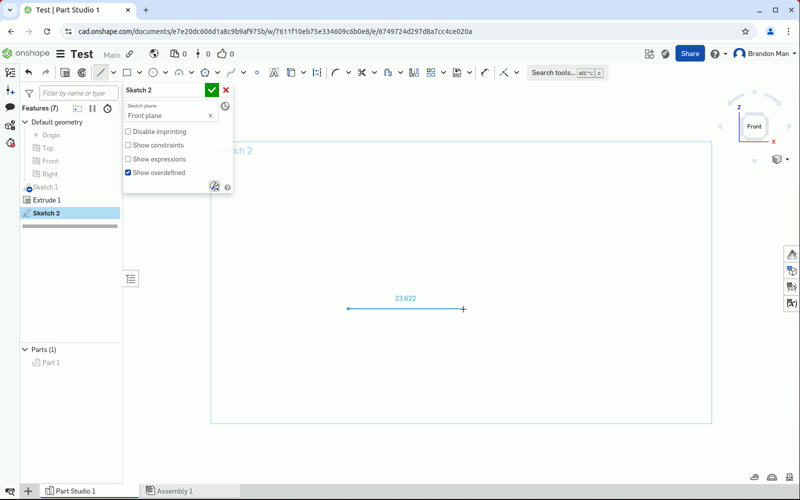
click(463, 308)
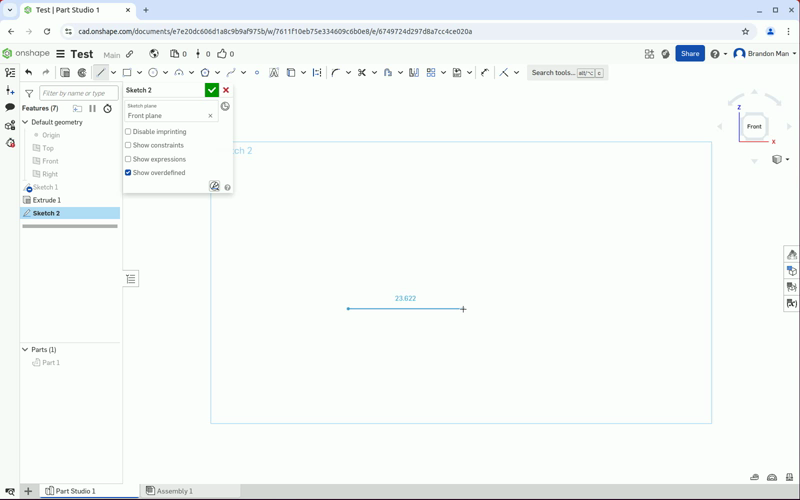
key_up(shift)
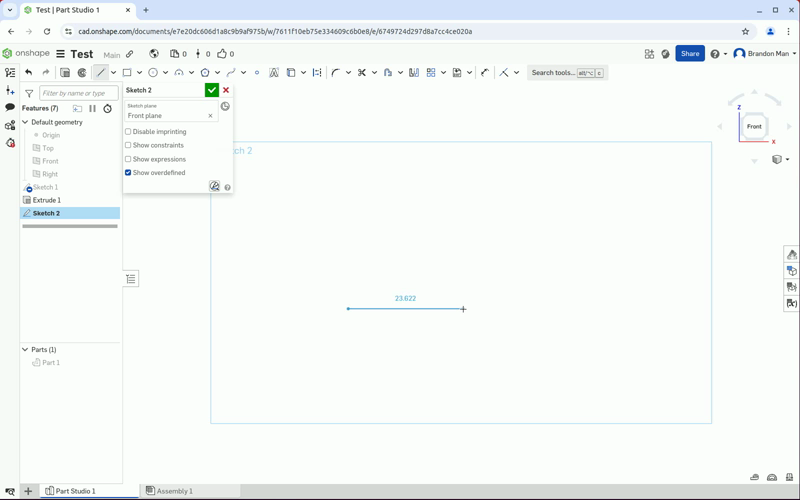
key_down(shift)
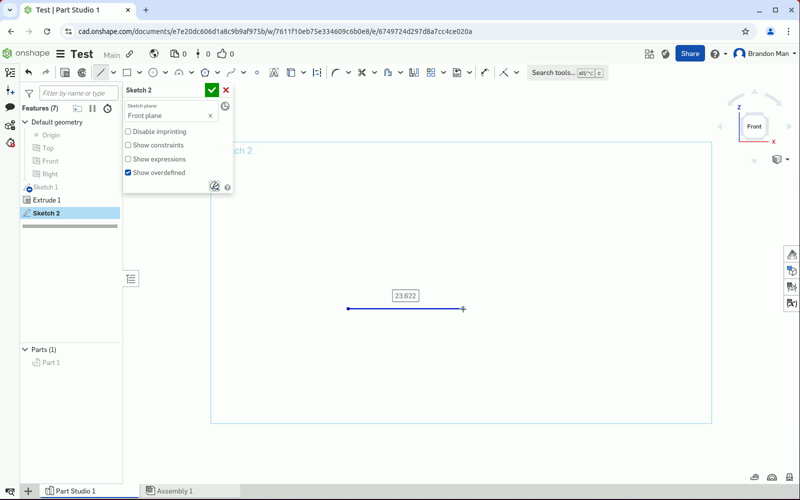
mouse_move(493, 308)
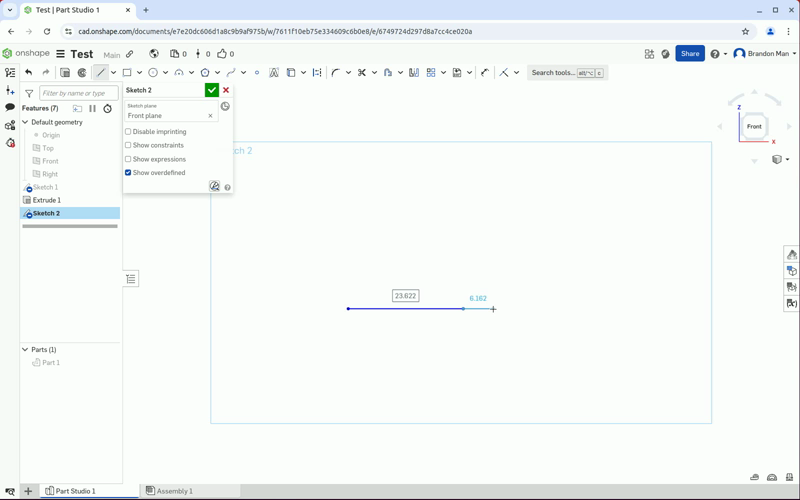
mouse_move(463, 272)
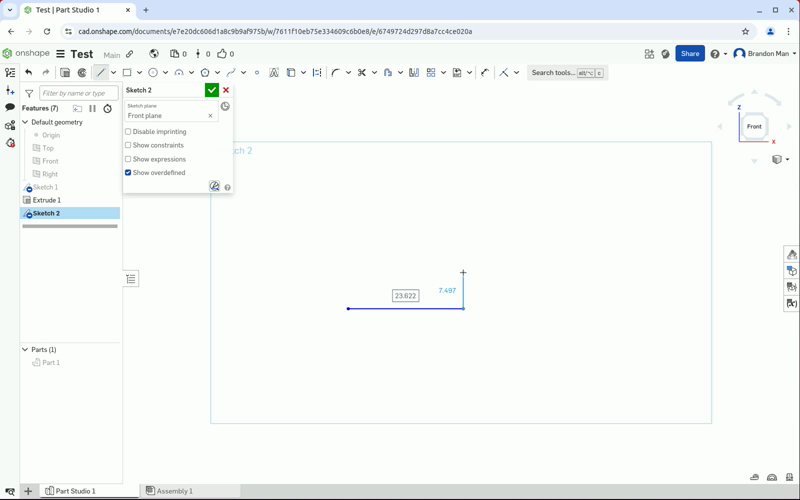
click(463, 272)
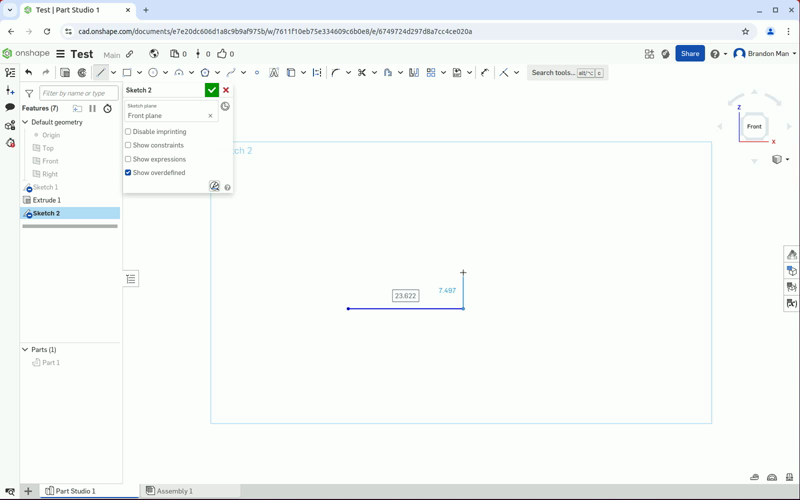
key_up(shift)
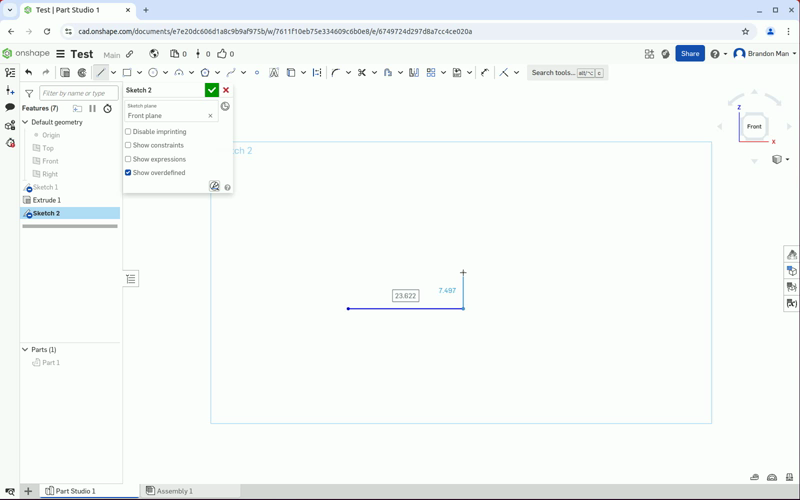
key_down(shift)
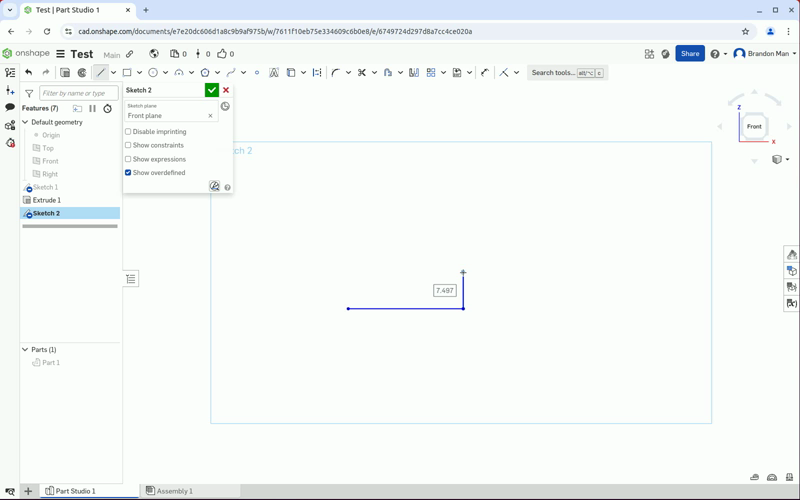
mouse_move(425, 224)
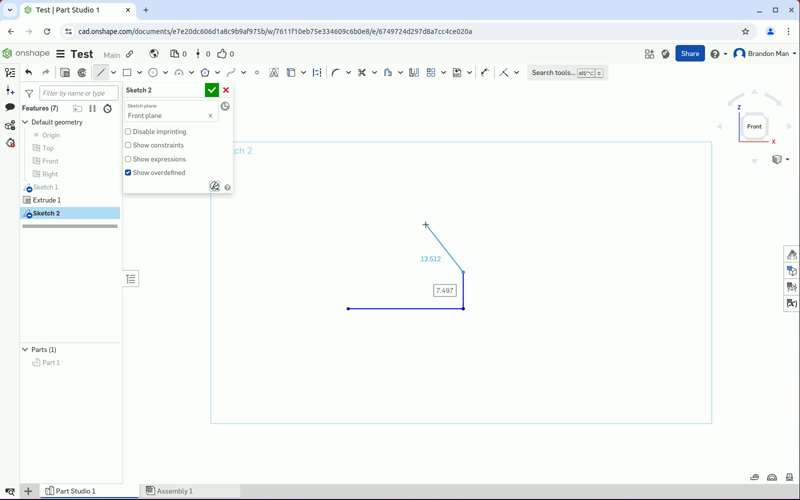
click(425, 224)
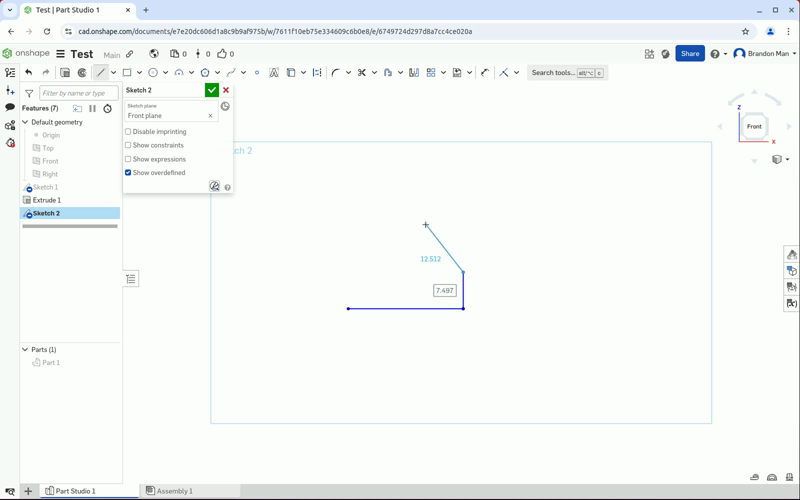
key_up(shift)
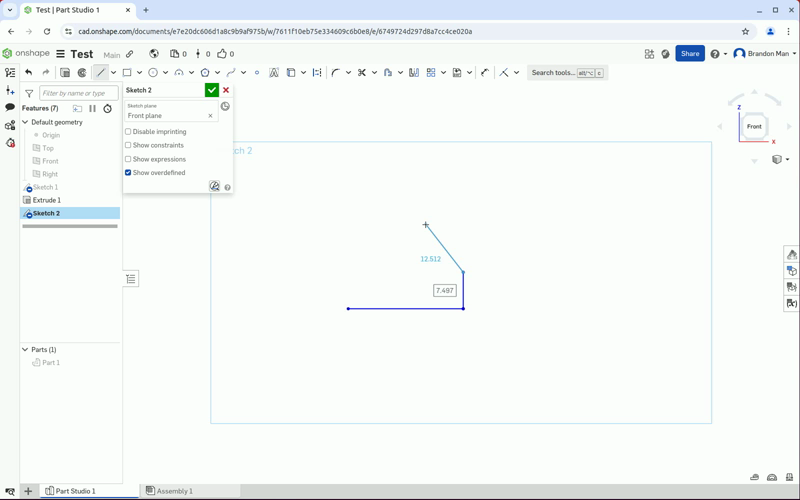
key_down(shift)
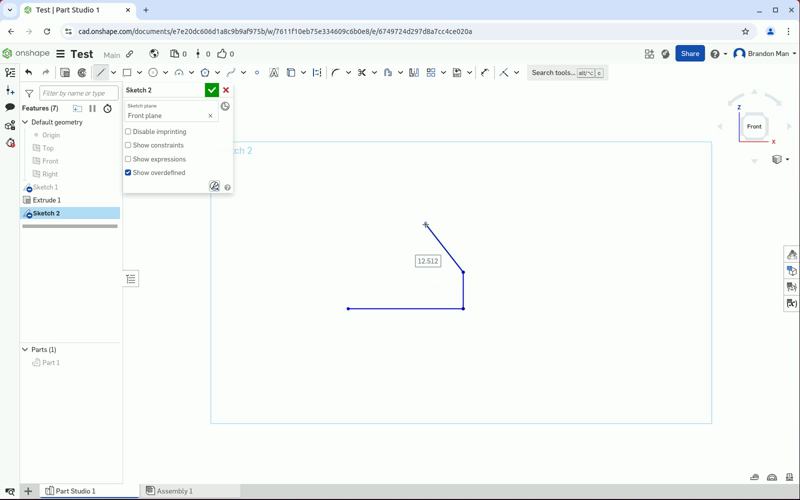
mouse_move(455, 224)
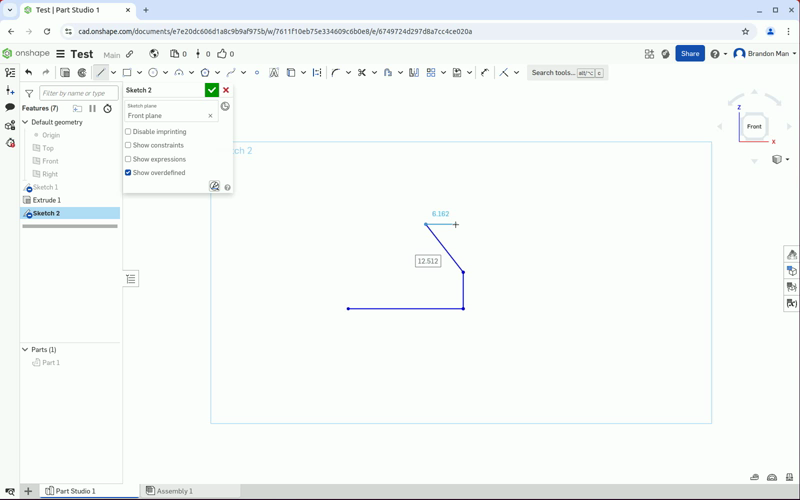
mouse_move(388, 224)
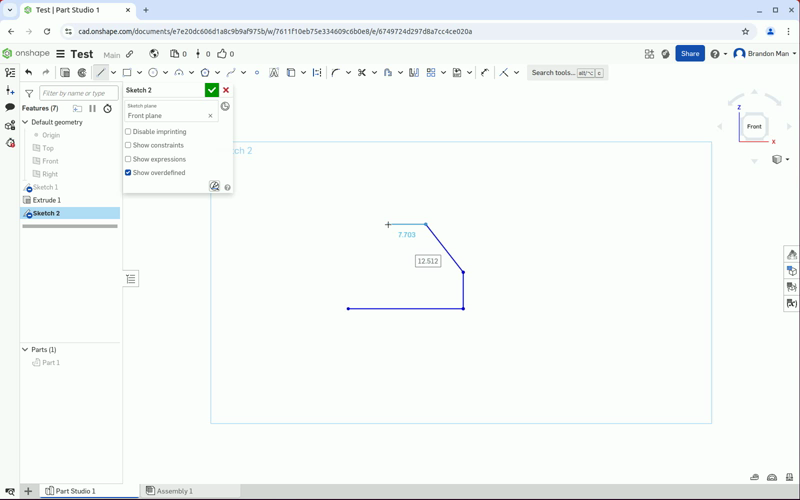
click(388, 224)
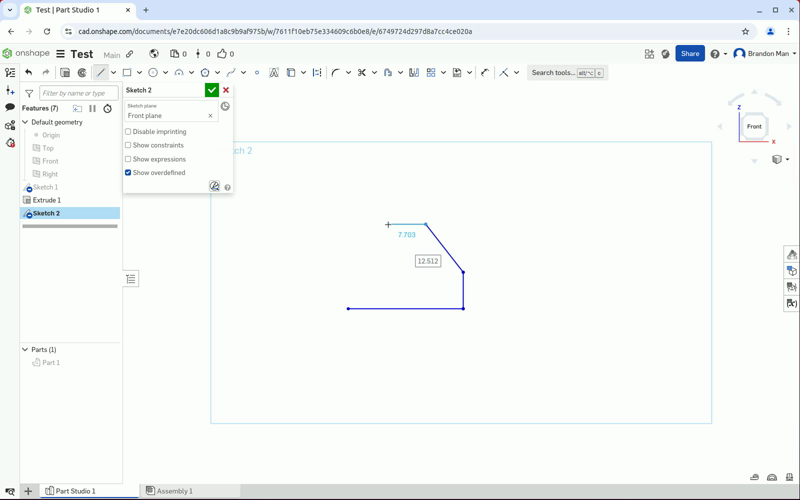
key_up(shift)
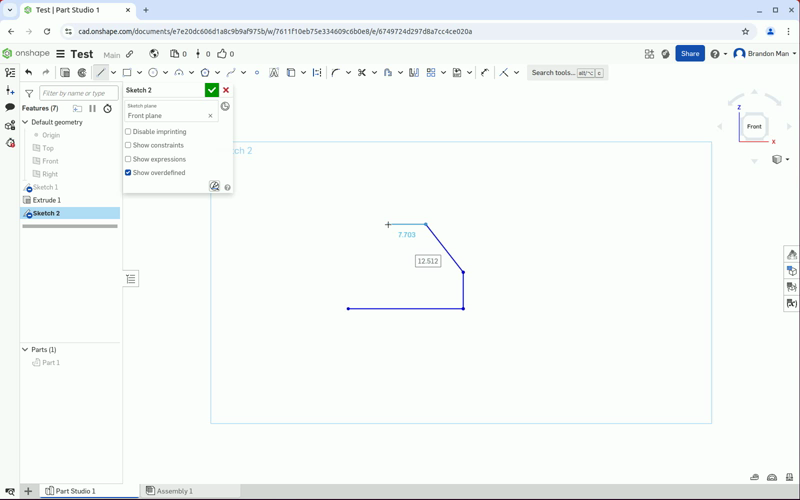
key_down(shift)
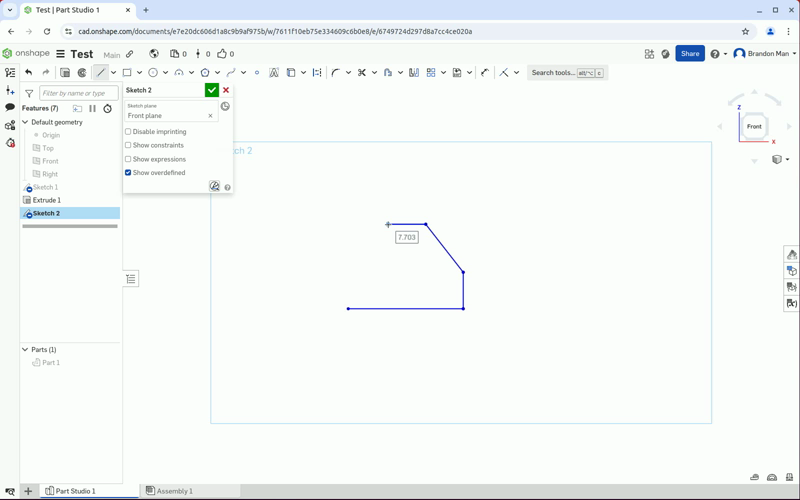
mouse_move(348, 272)
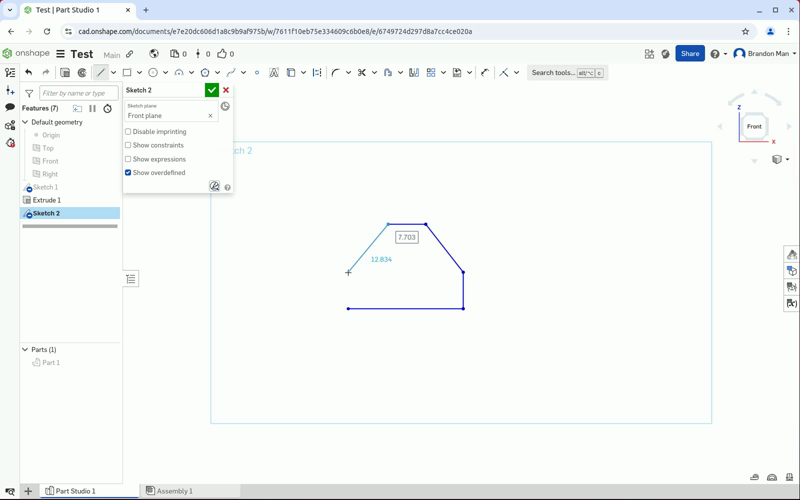
click(348, 272)
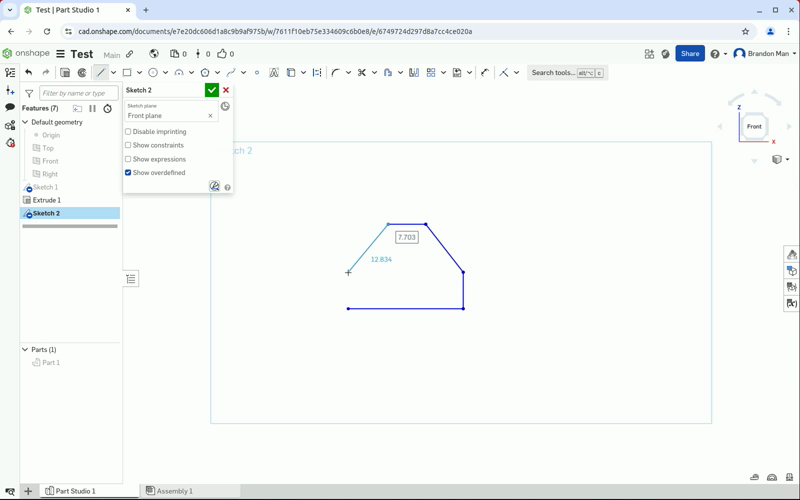
key_up(shift)
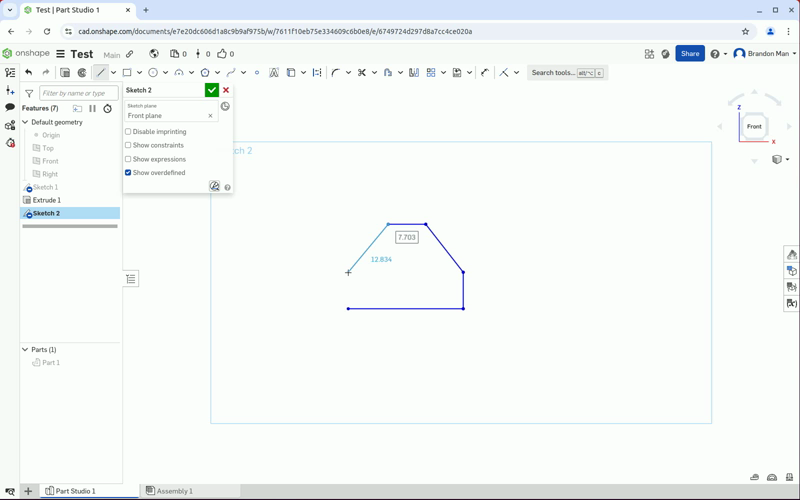
mouse_move(378, 272)
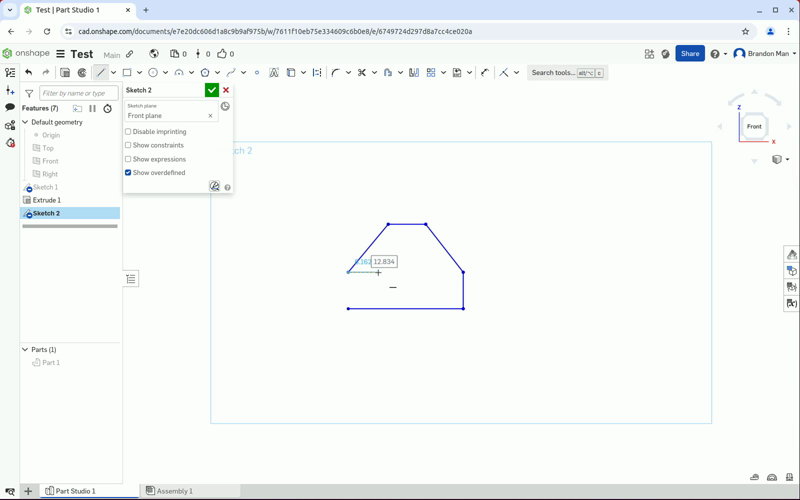
key_down(shift)
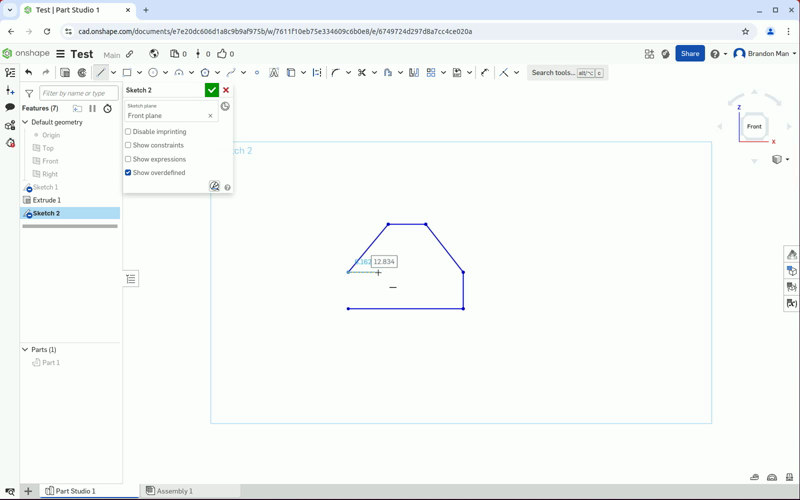
mouse_move(348, 308)
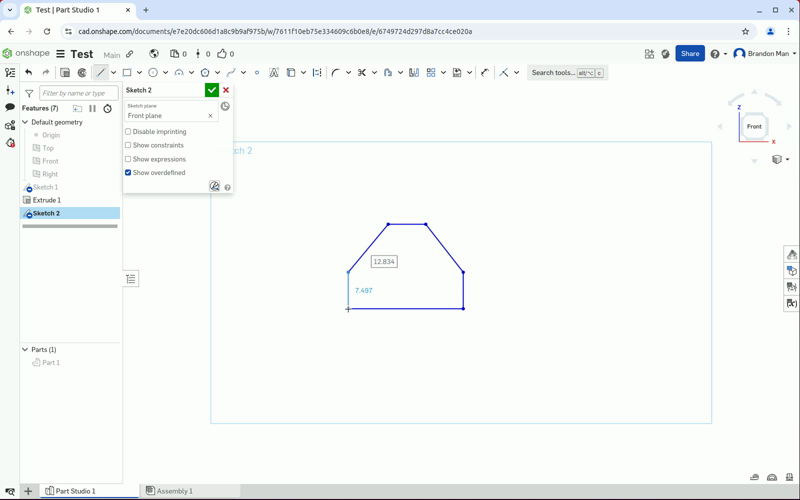
key_up(shift)
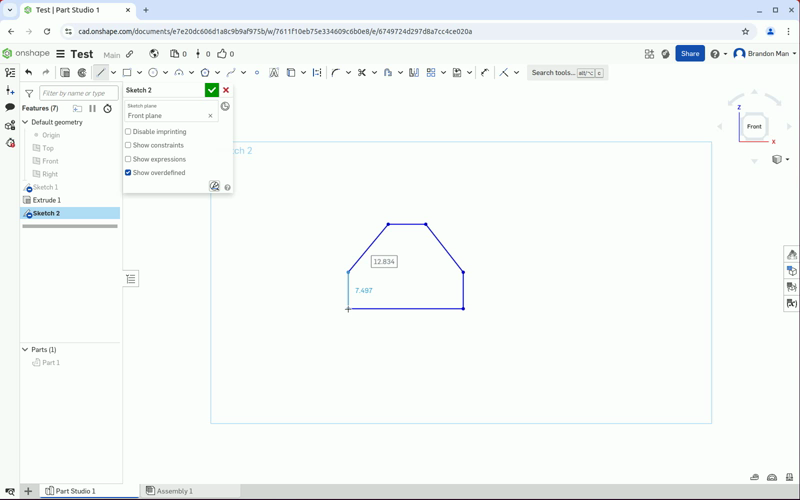
click(348, 308)
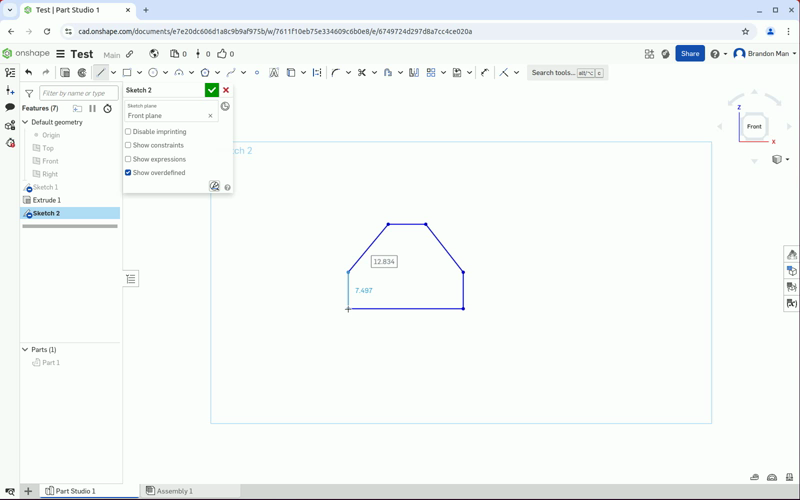
key(esc)
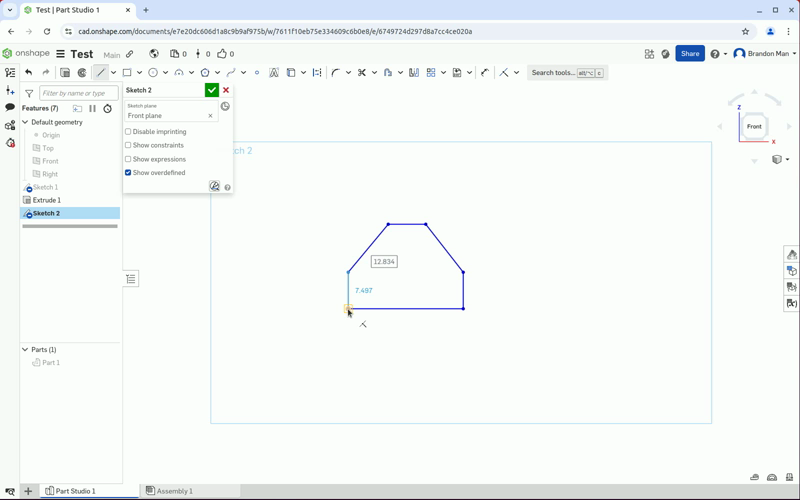
key(l)
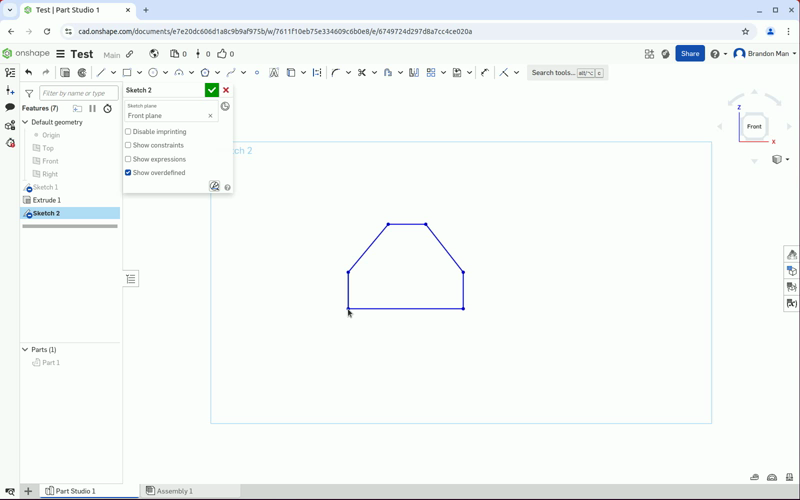
key_down(shift)
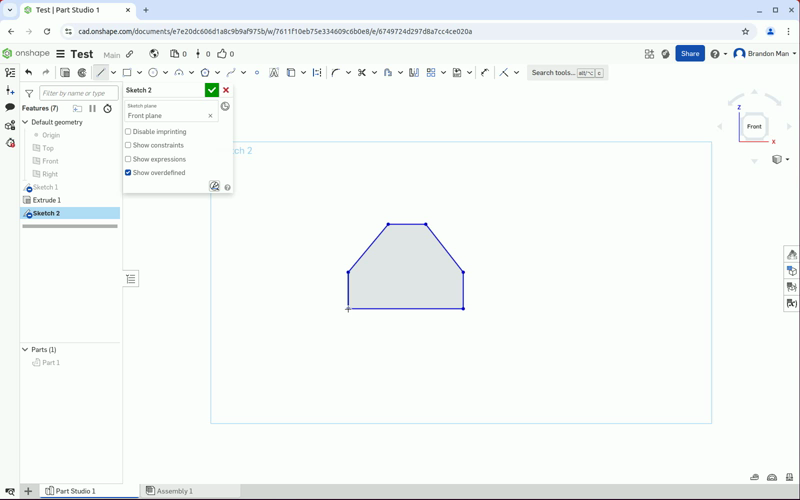
mouse_move(351, 305)
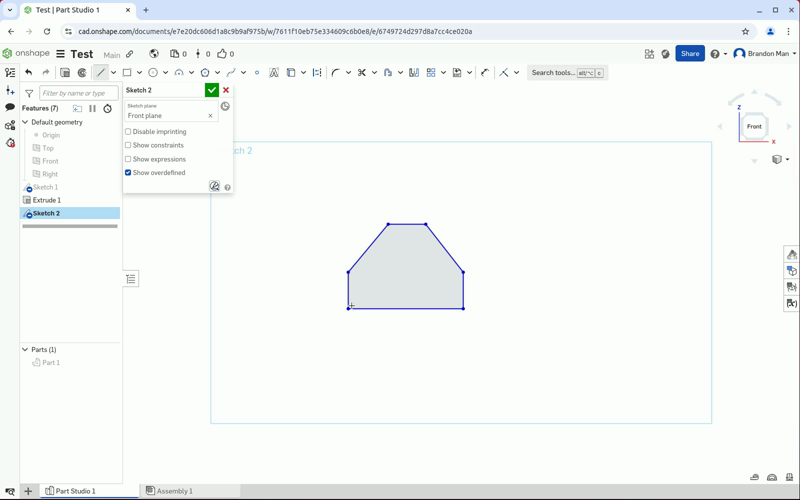
click(351, 305)
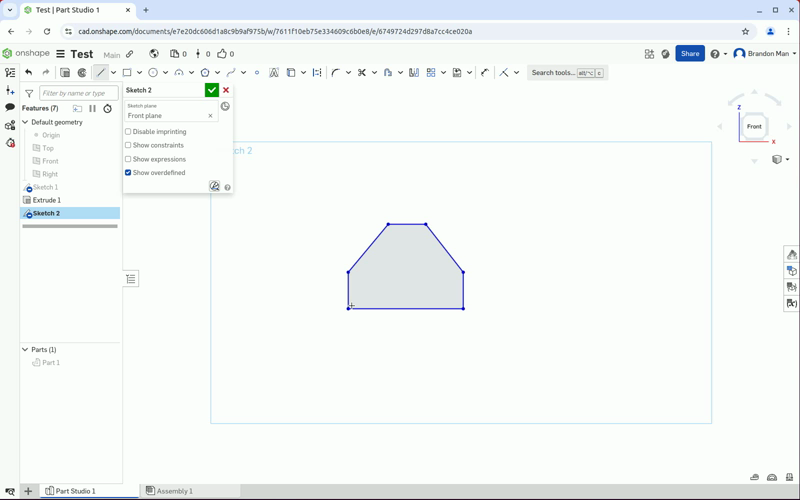
key_up(shift)
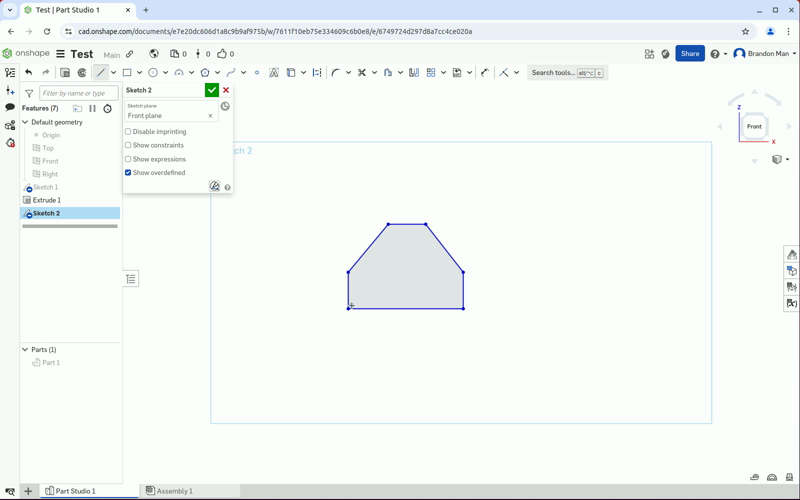
key_down(shift)
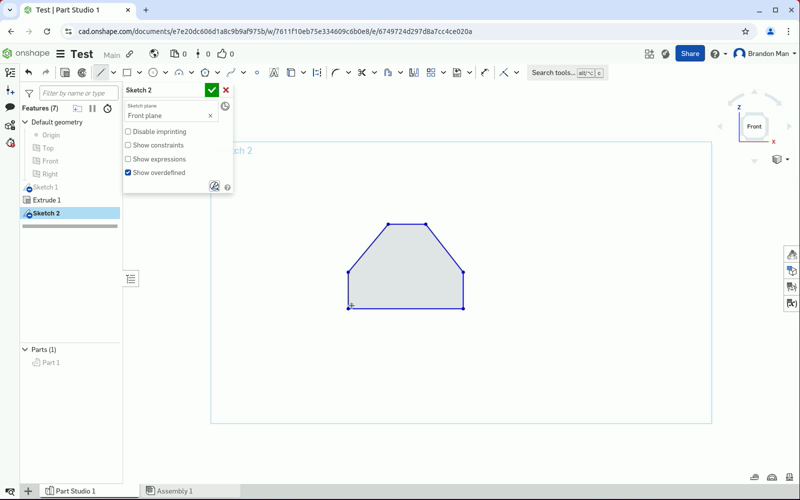
mouse_move(459, 305)
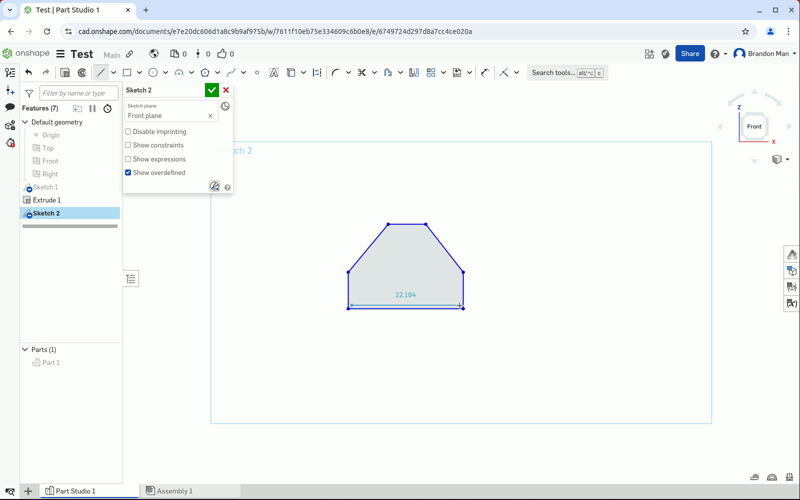
click(459, 305)
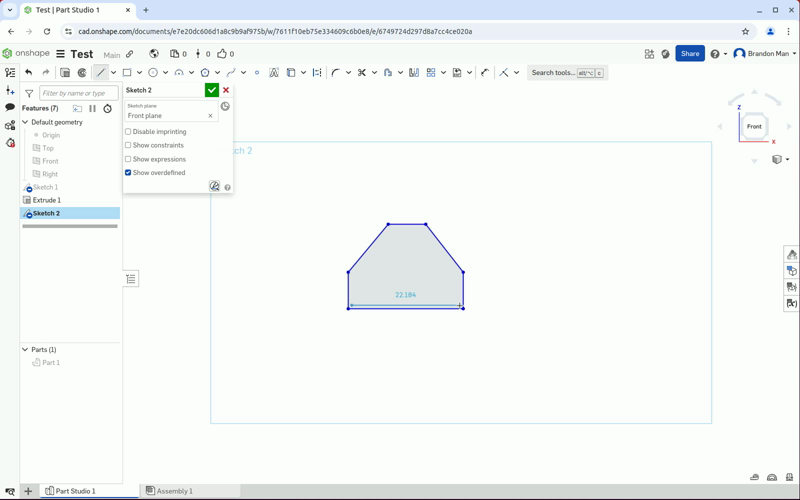
key_up(shift)
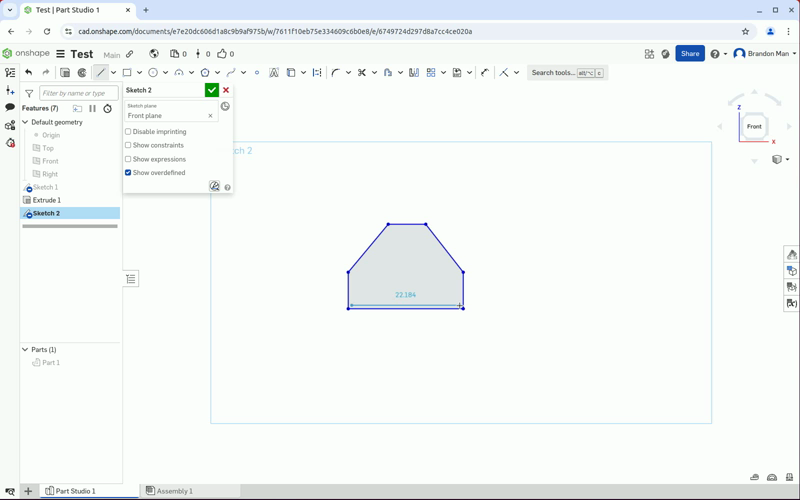
key_down(shift)
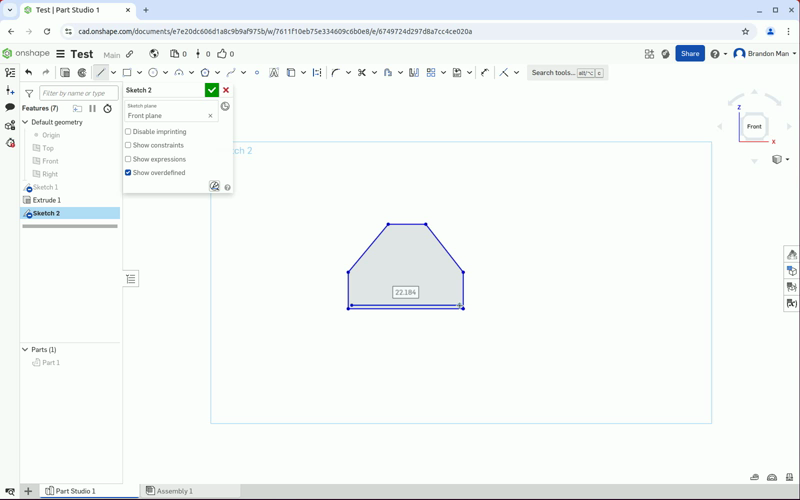
mouse_move(489, 305)
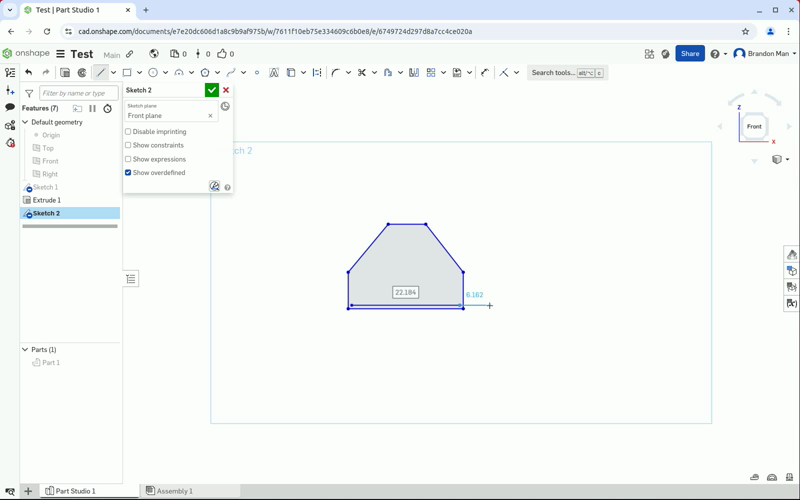
mouse_move(459, 273)
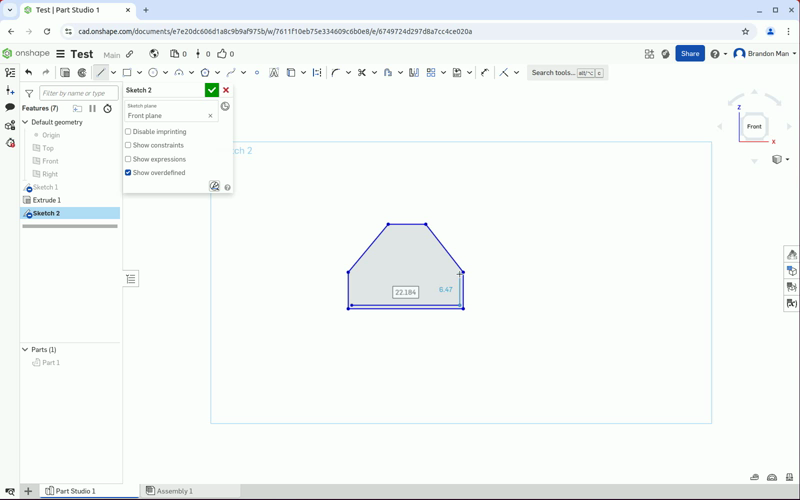
scroll(6)
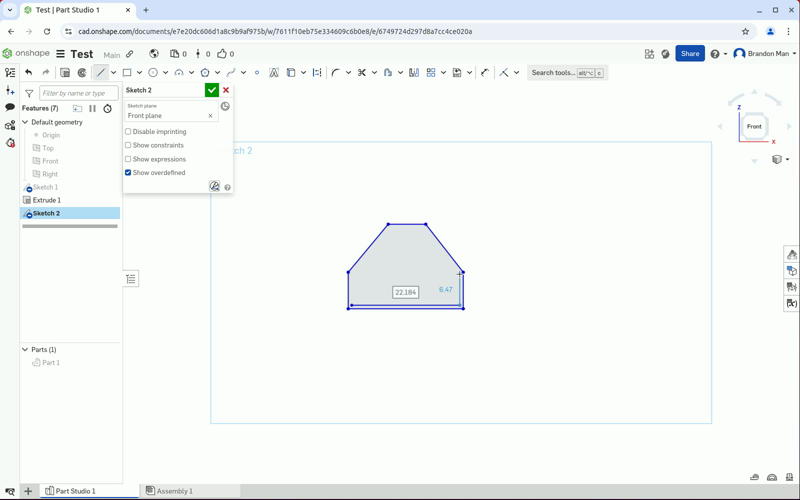
scroll(6)
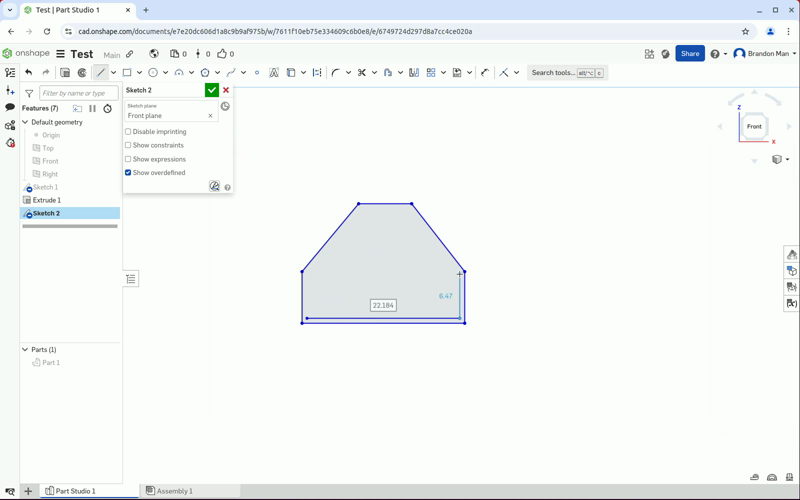
scroll(6)
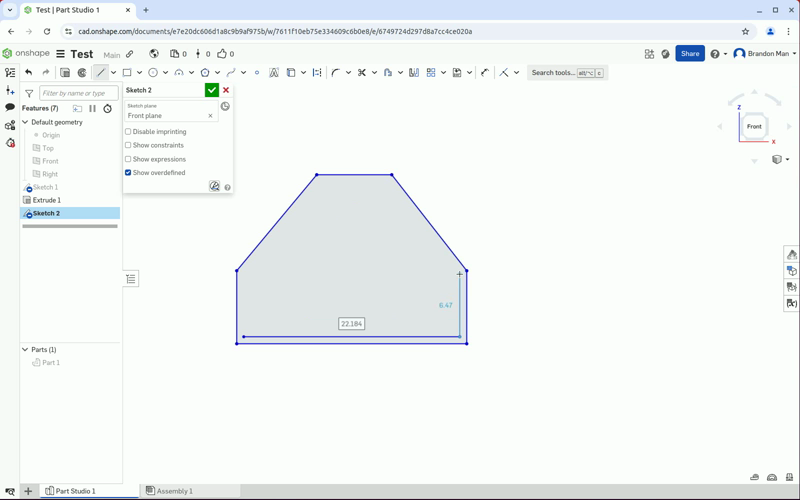
scroll(6)
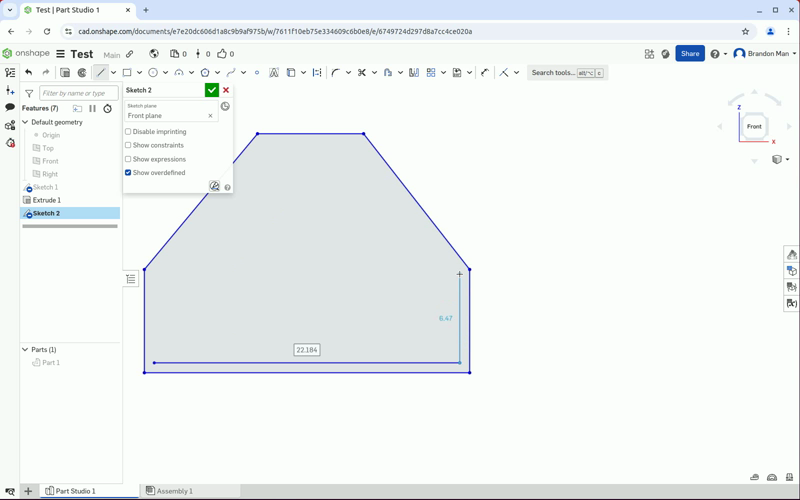
scroll(6)
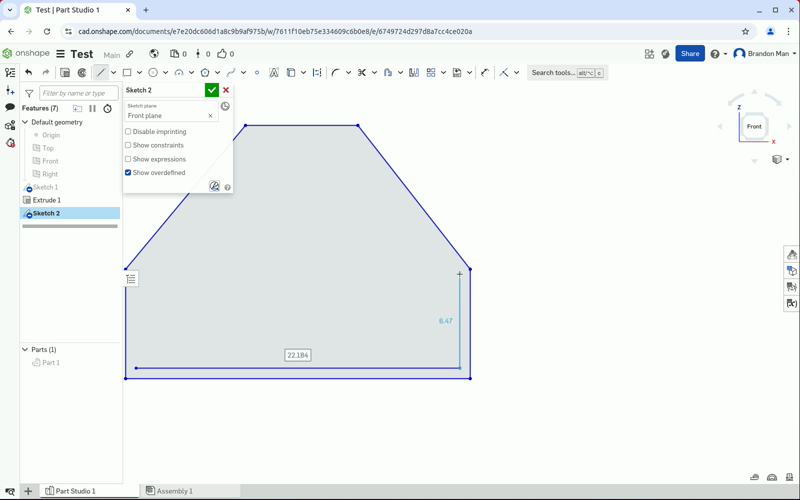
scroll(6)
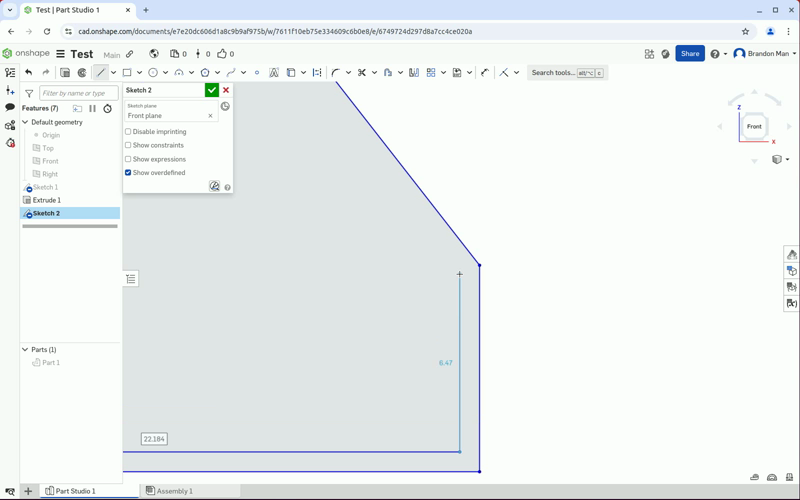
scroll(6)
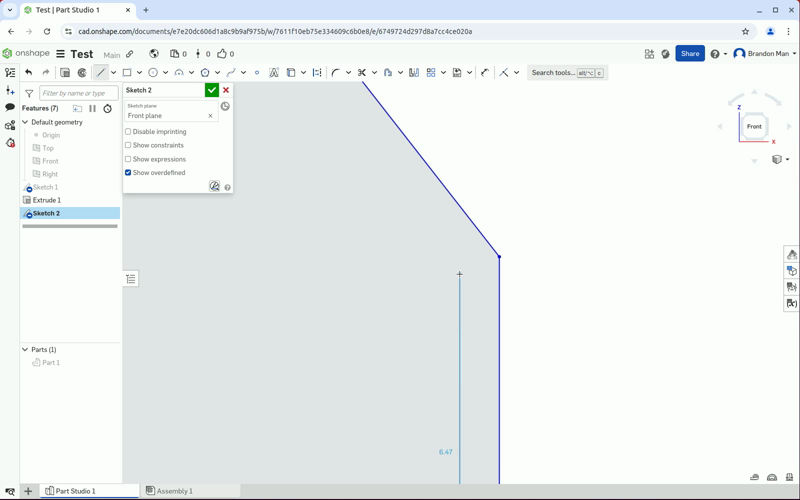
click(459, 273)
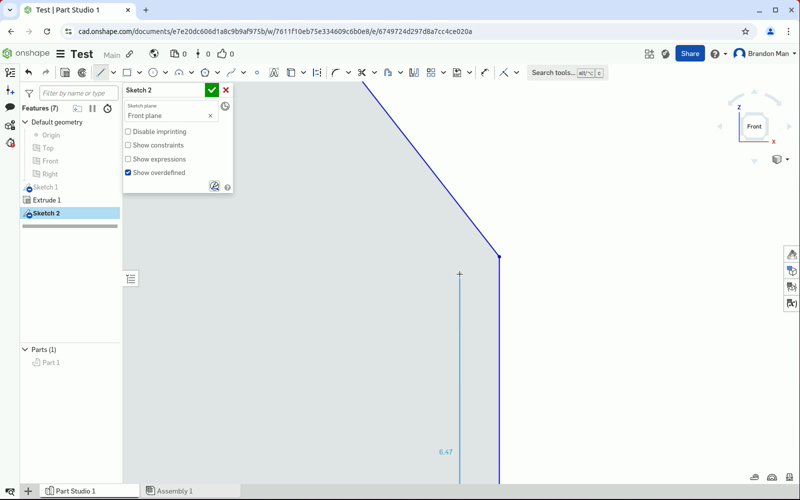
scroll(-6)
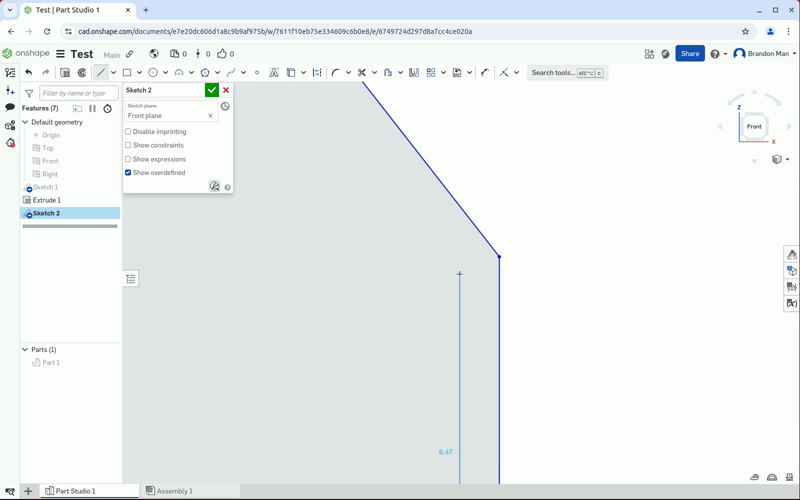
scroll(-6)
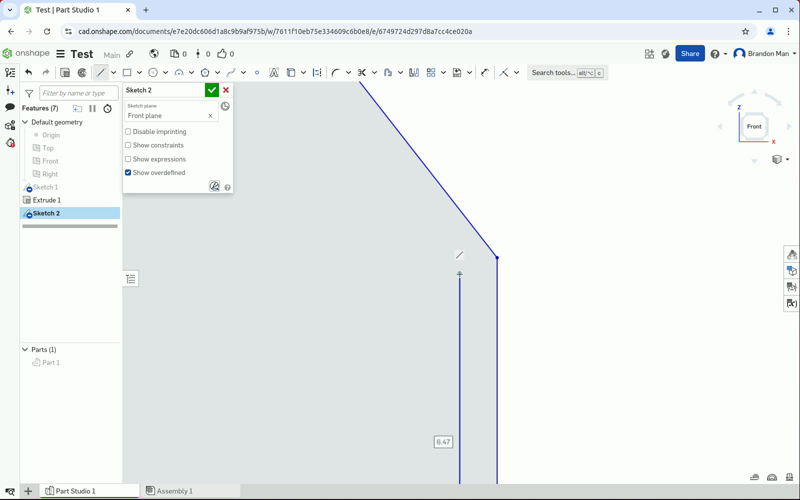
scroll(-6)
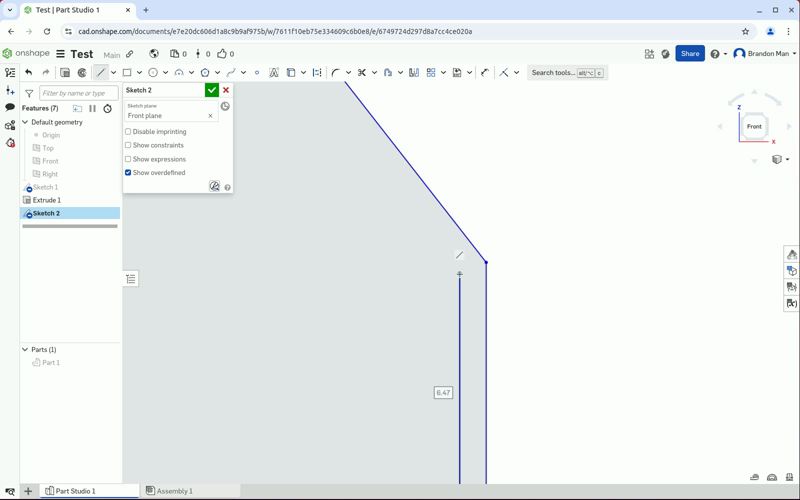
scroll(-6)
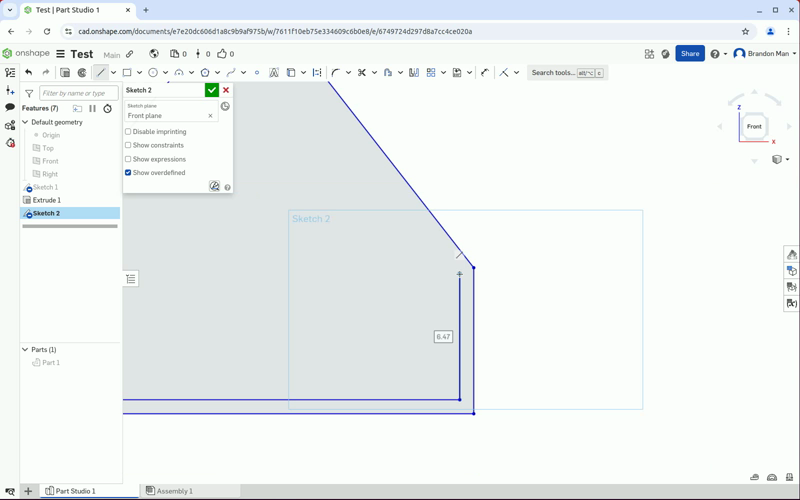
scroll(-6)
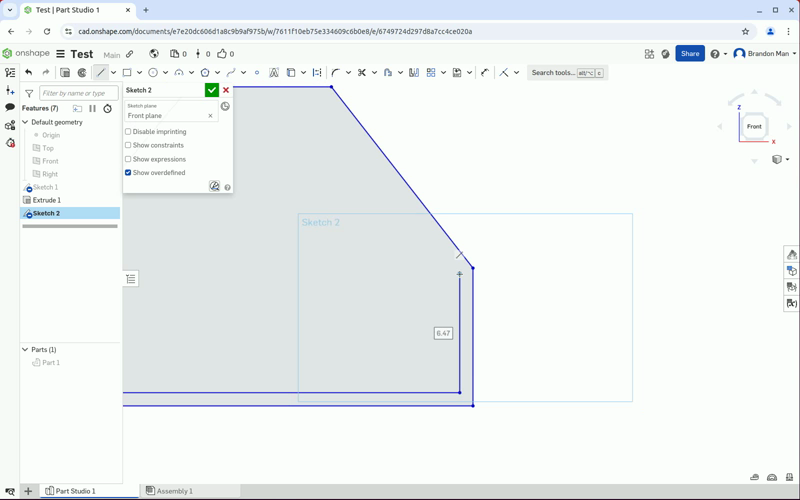
scroll(-6)
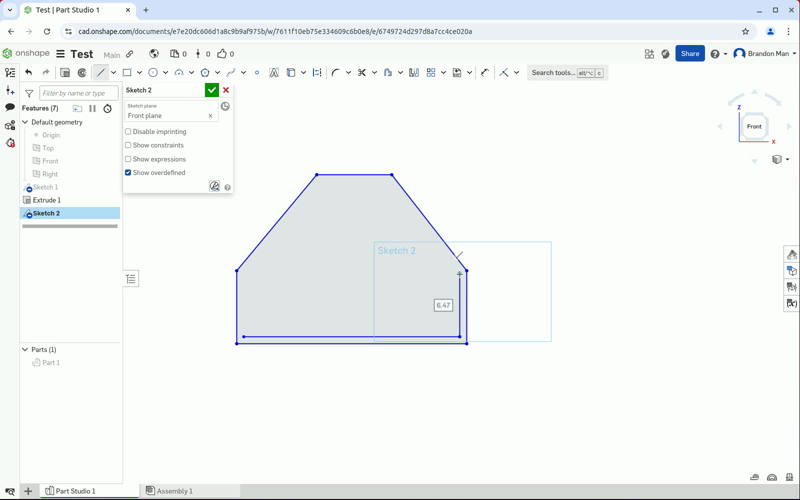
scroll(-6)
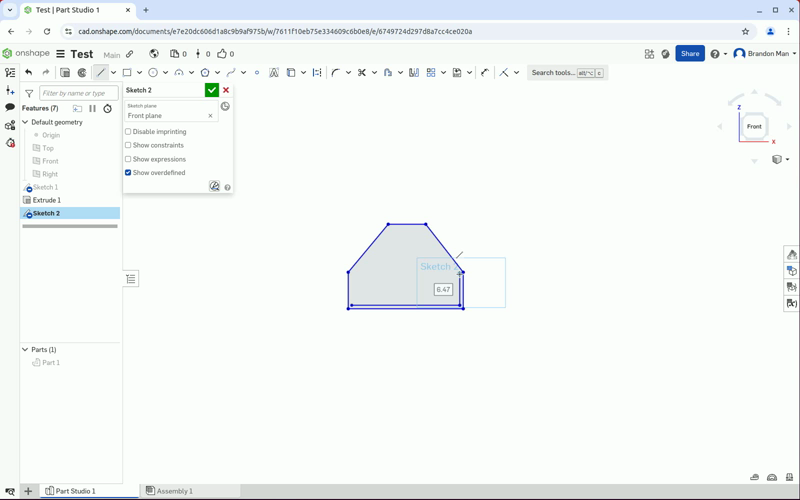
key_up(shift)
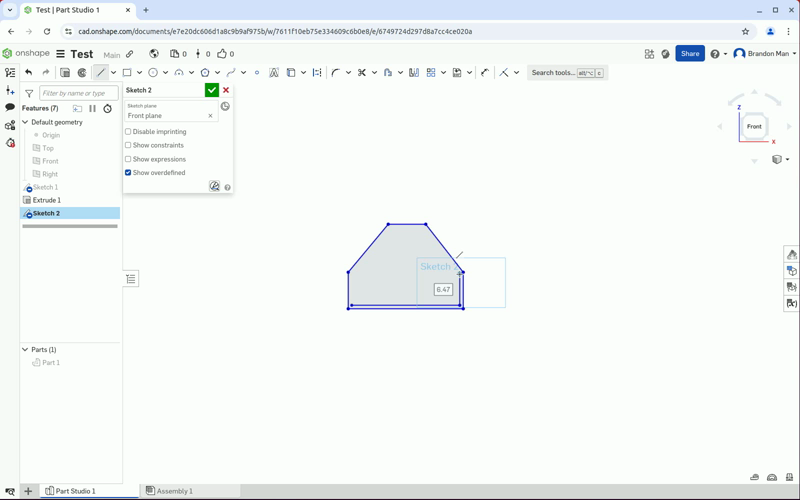
key_down(shift)
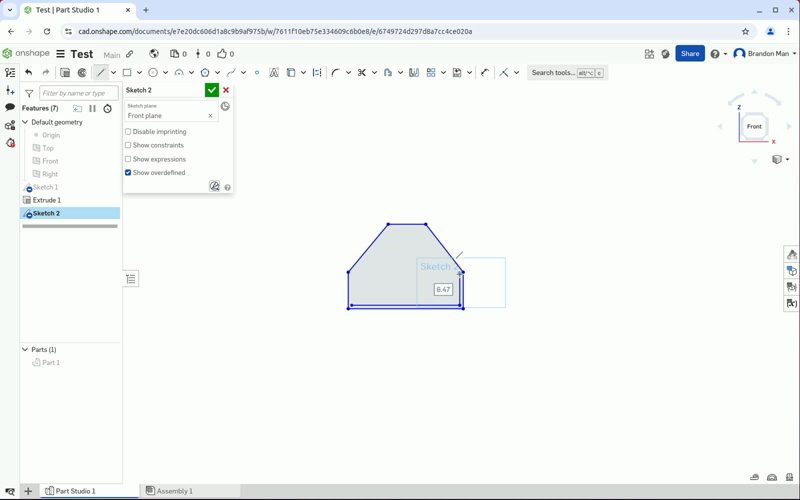
mouse_move(489, 273)
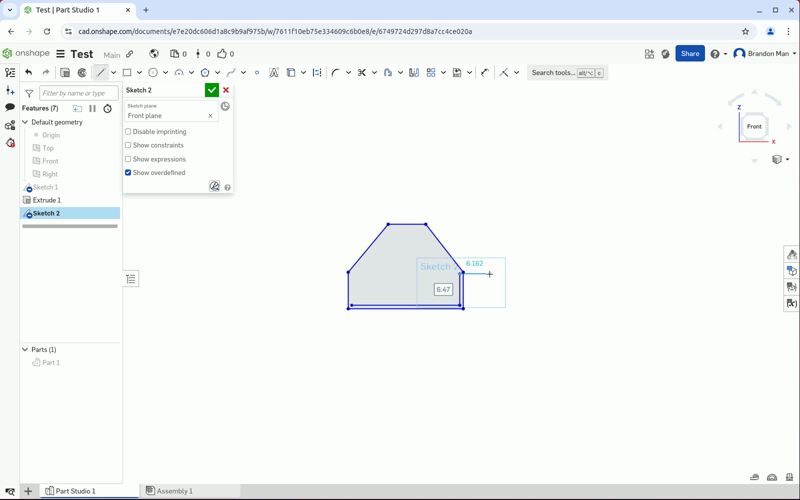
mouse_move(423, 227)
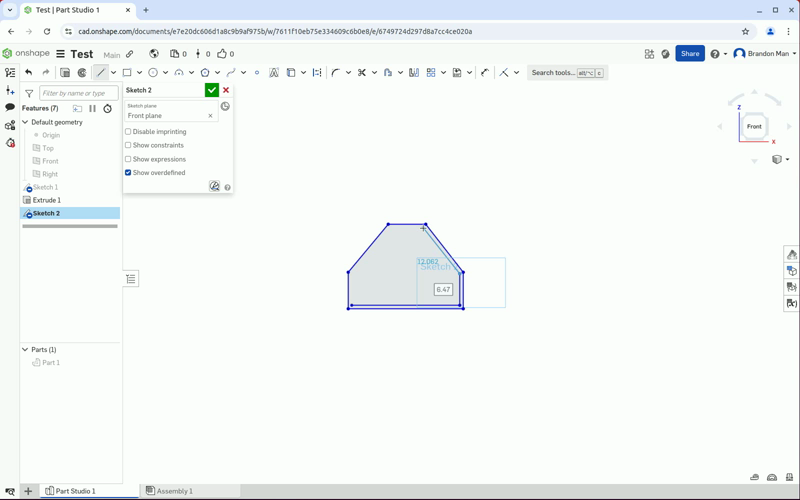
scroll(6)
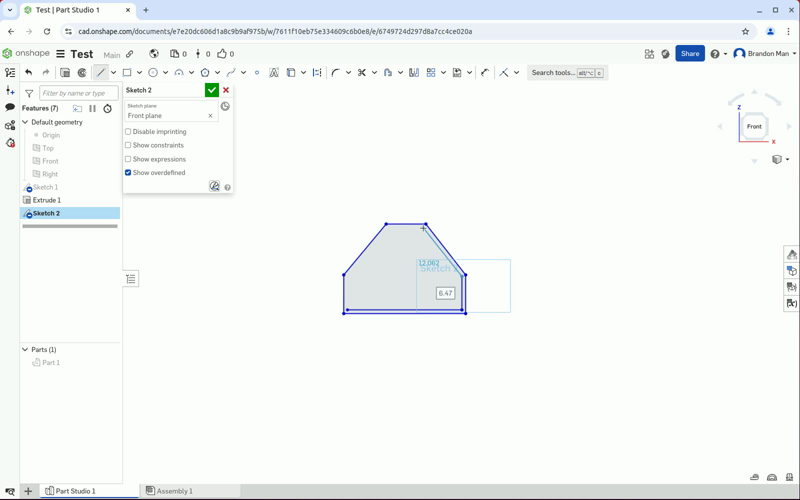
scroll(6)
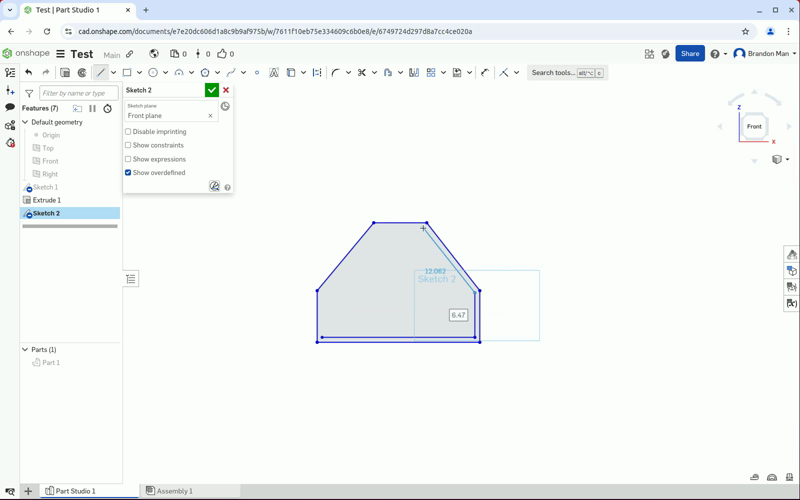
scroll(6)
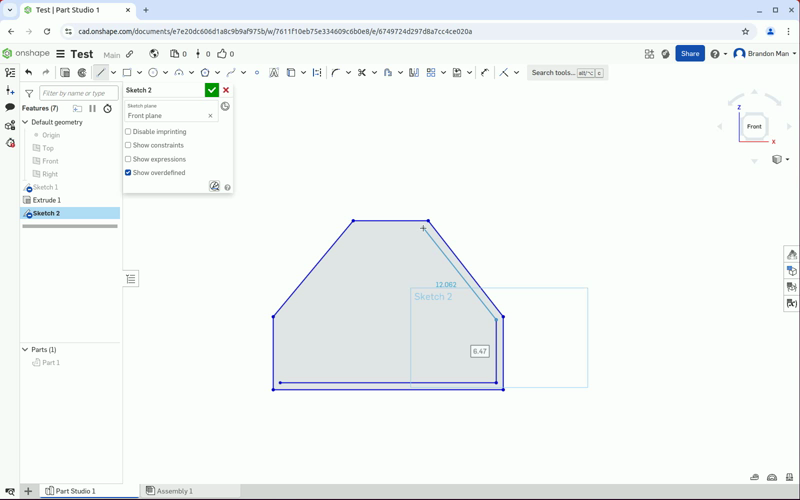
scroll(6)
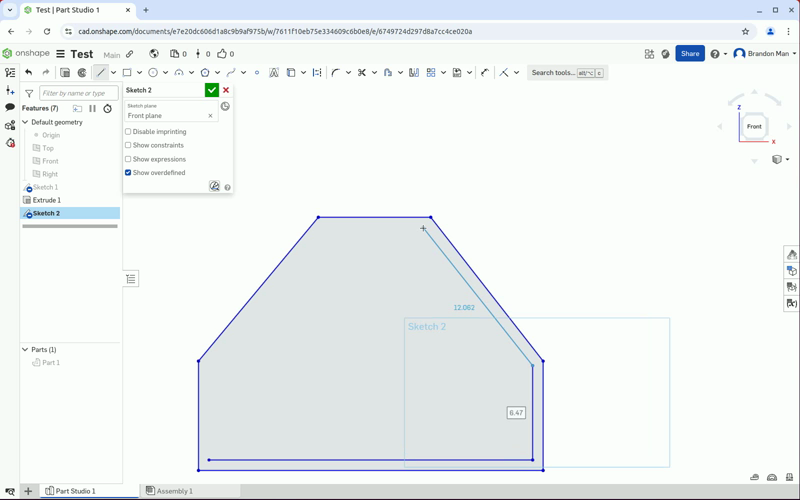
scroll(6)
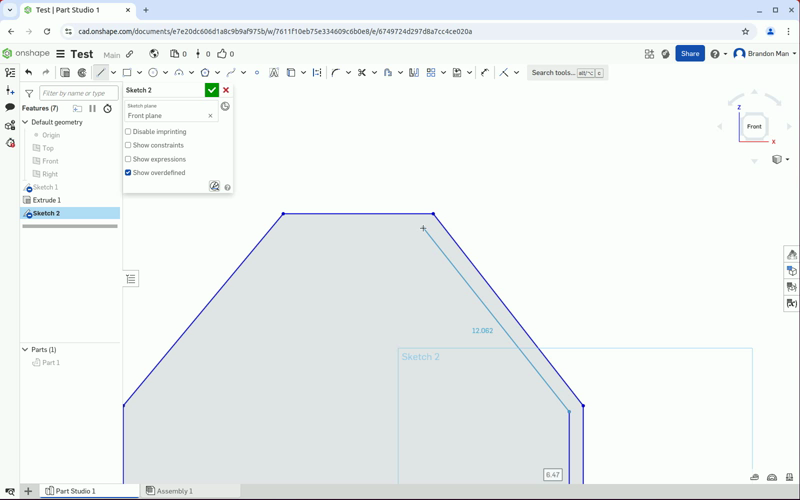
scroll(6)
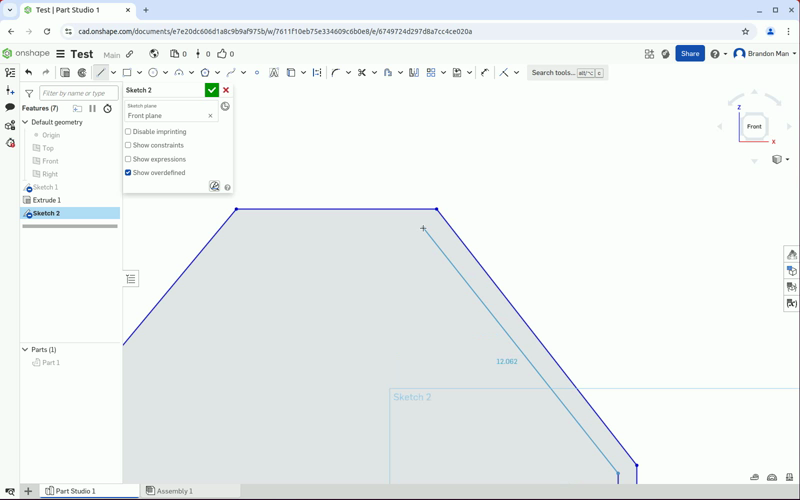
scroll(6)
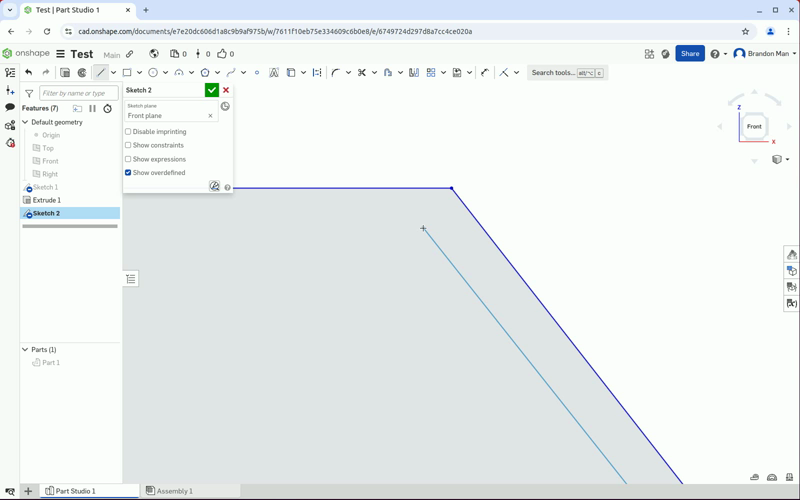
click(423, 227)
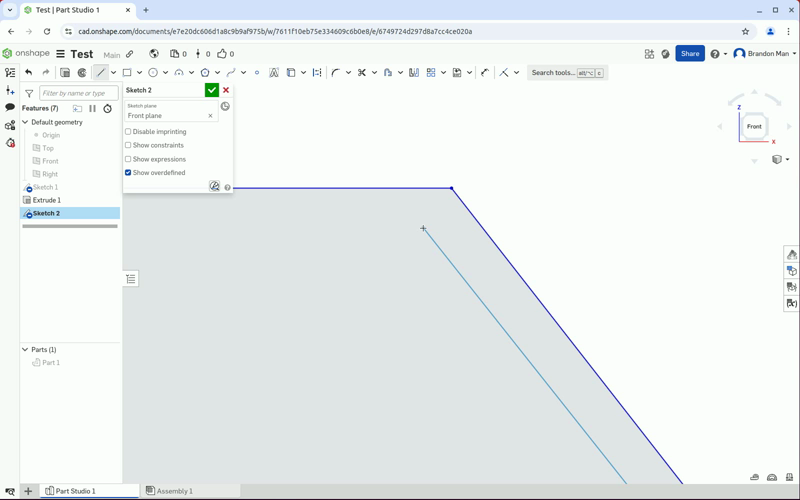
scroll(-6)
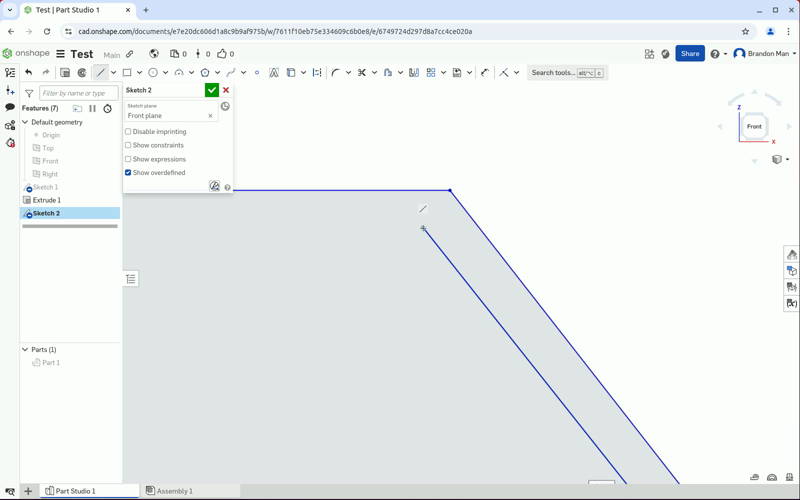
scroll(-6)
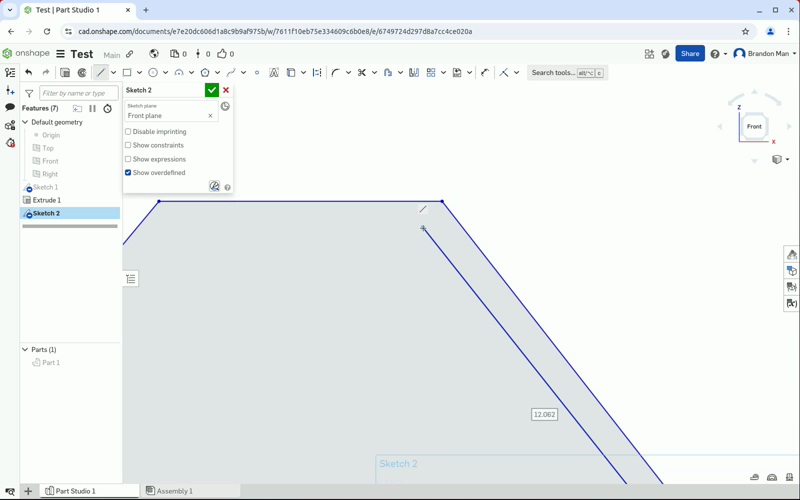
scroll(-6)
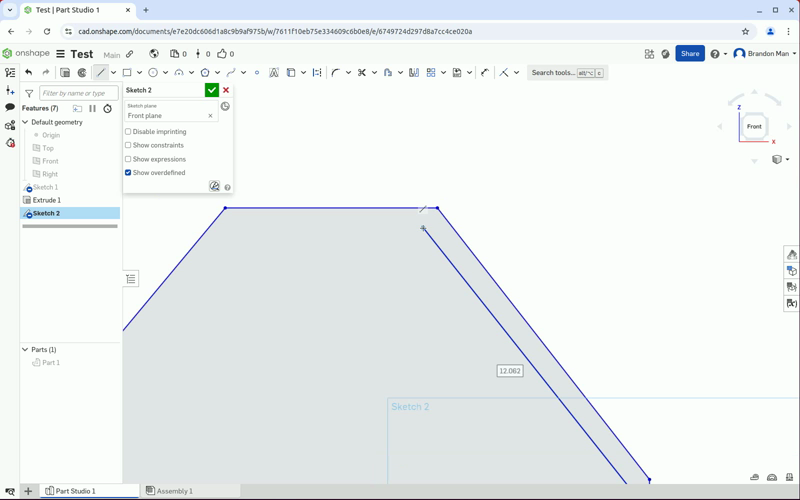
scroll(-6)
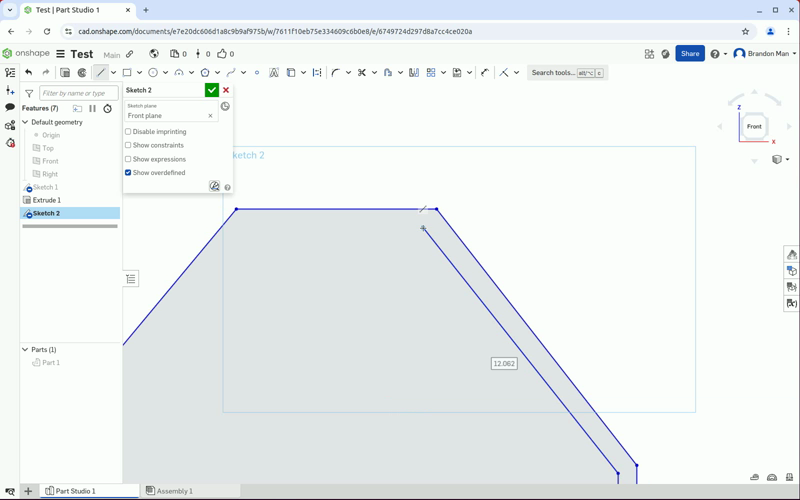
scroll(-6)
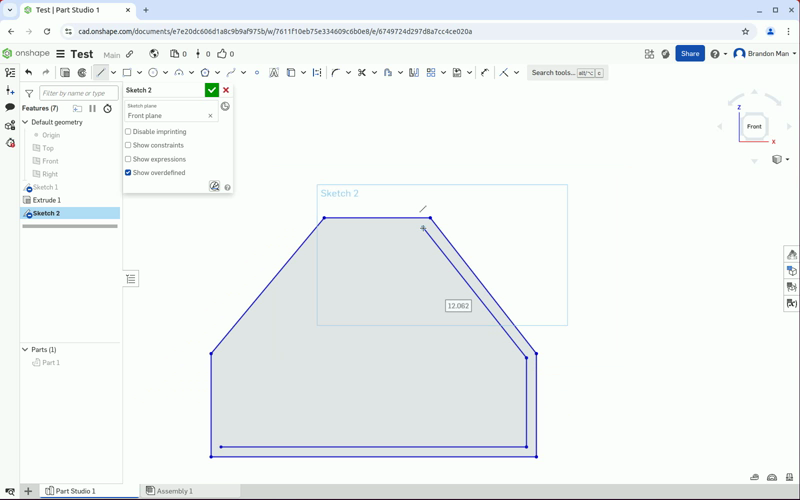
scroll(-6)
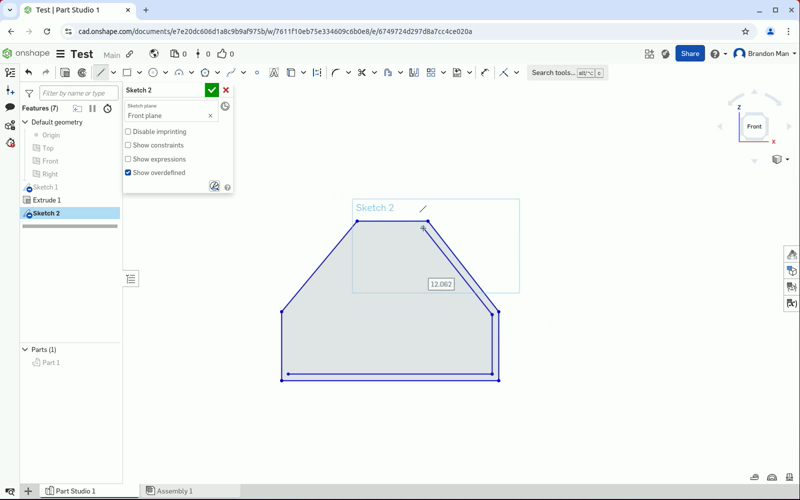
scroll(-6)
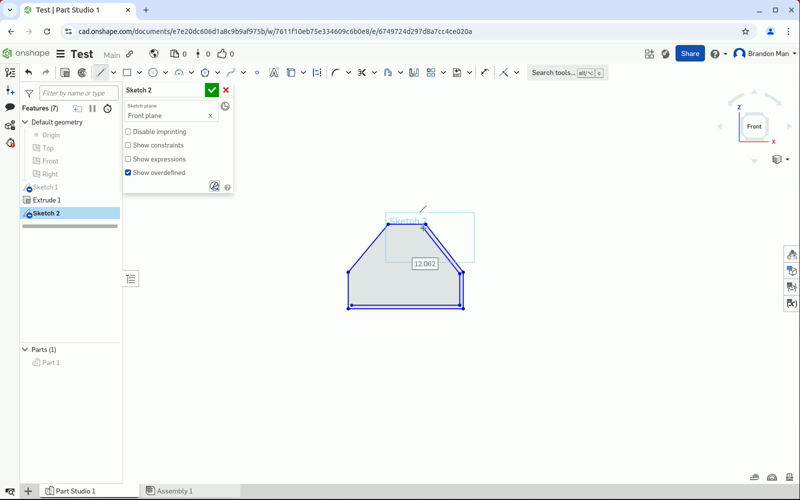
key_up(shift)
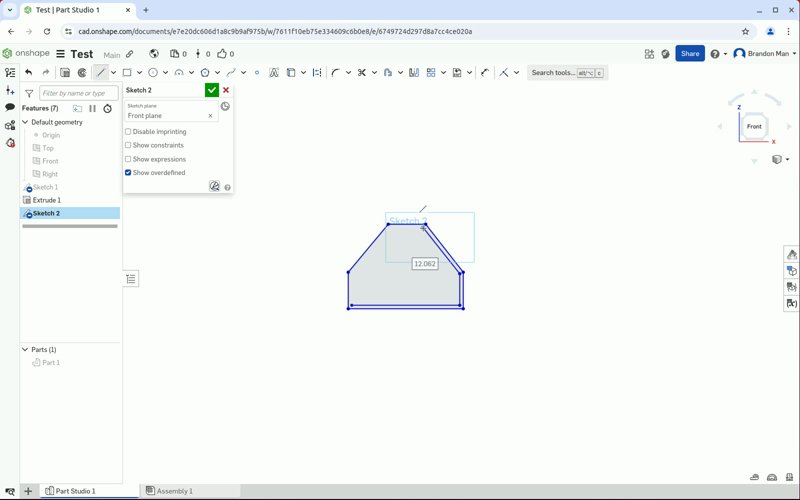
key_down(shift)
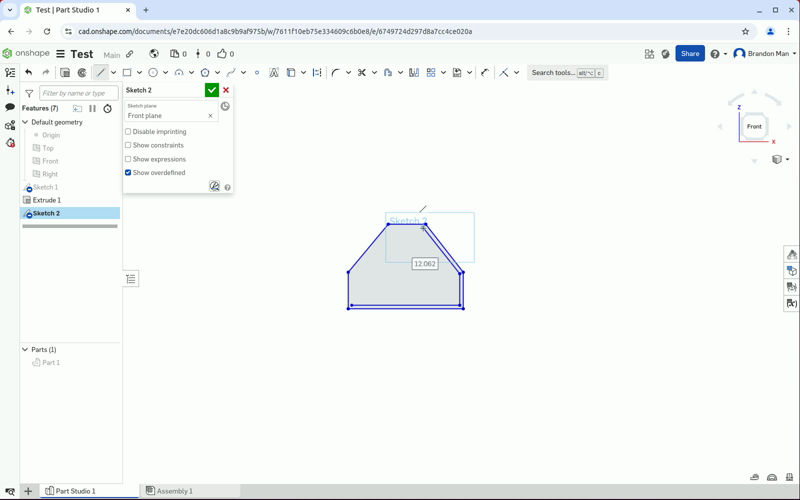
mouse_move(453, 227)
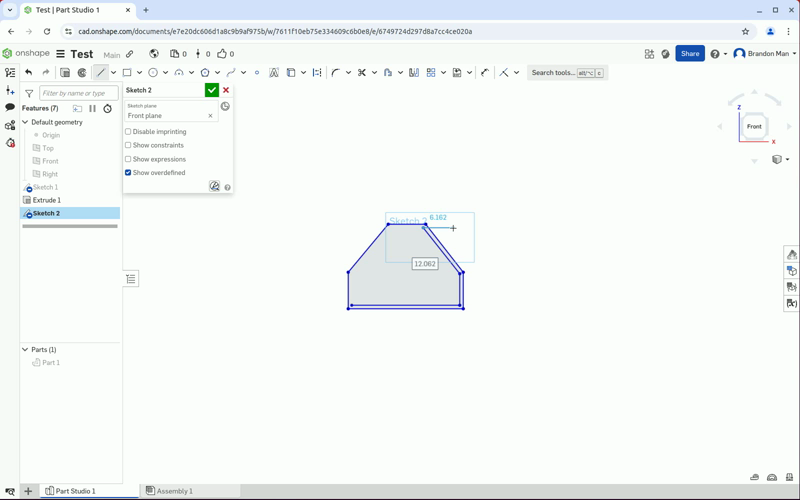
mouse_move(389, 227)
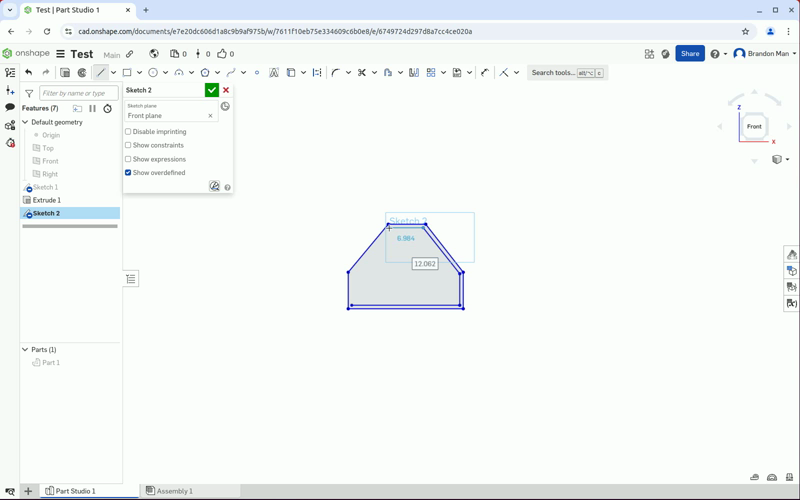
scroll(6)
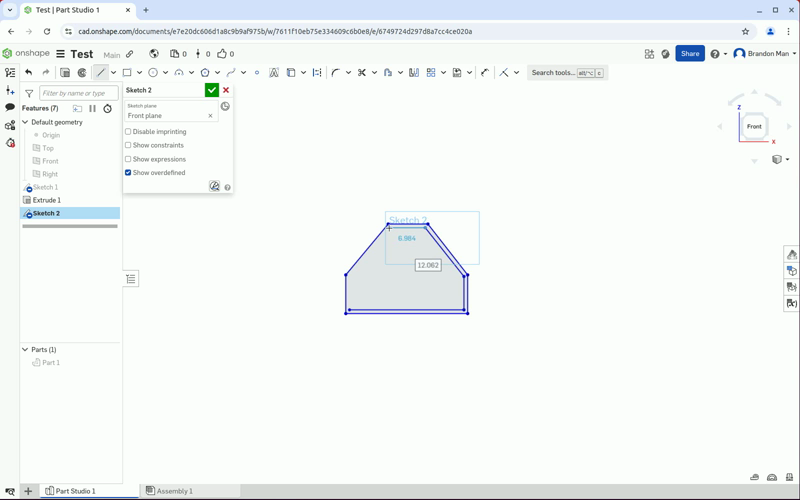
scroll(6)
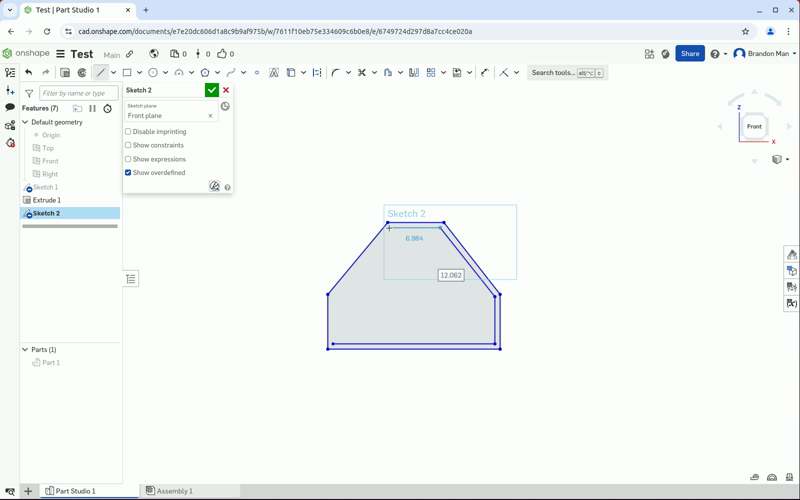
scroll(6)
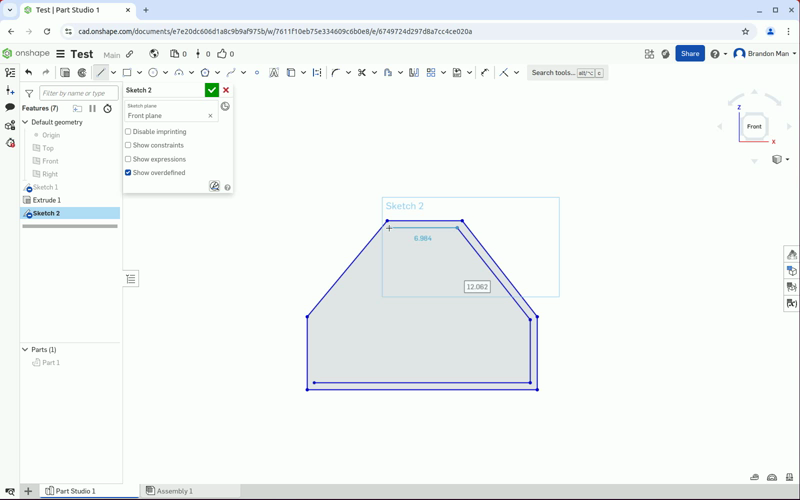
scroll(6)
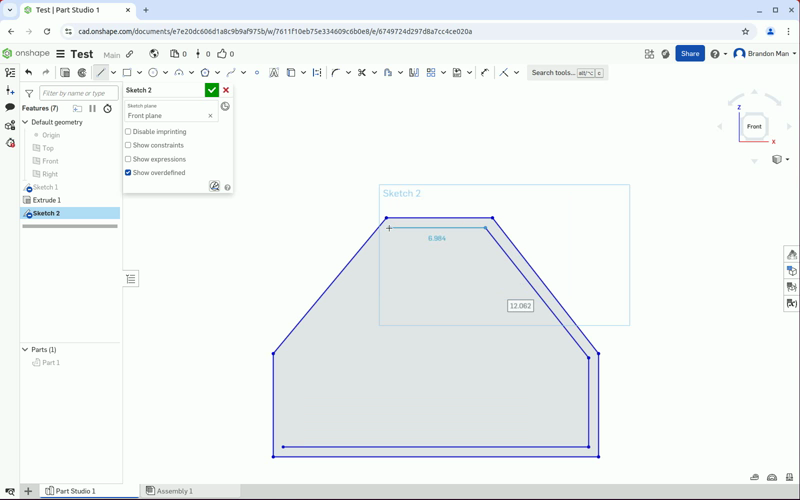
scroll(6)
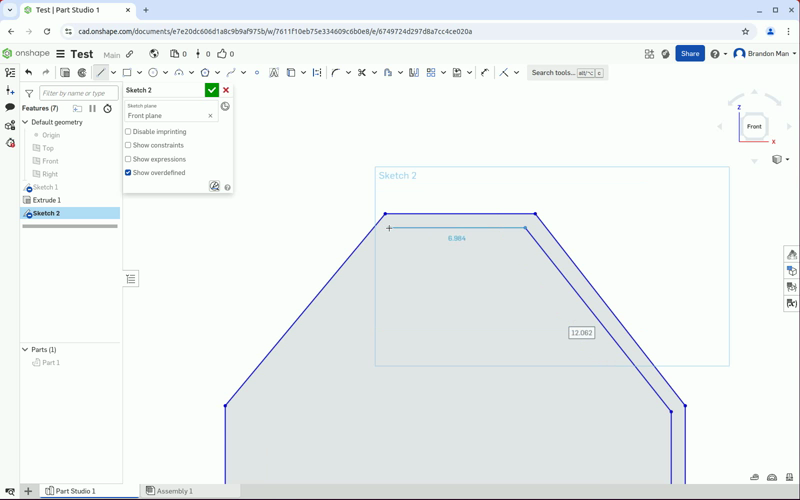
scroll(6)
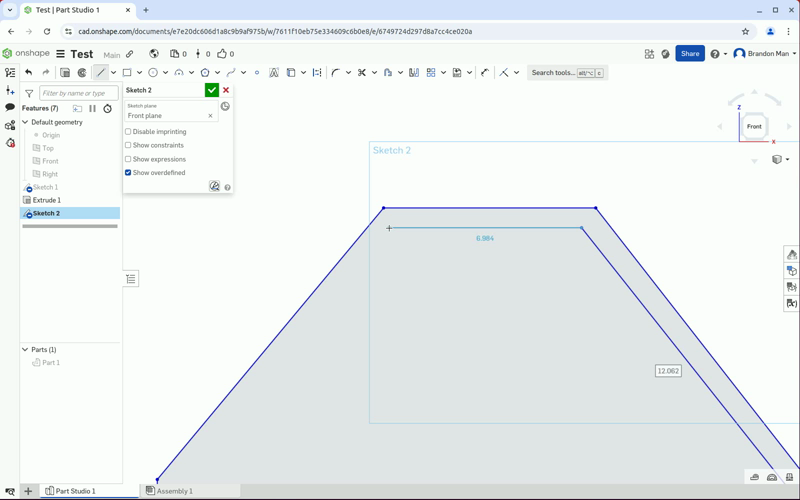
scroll(6)
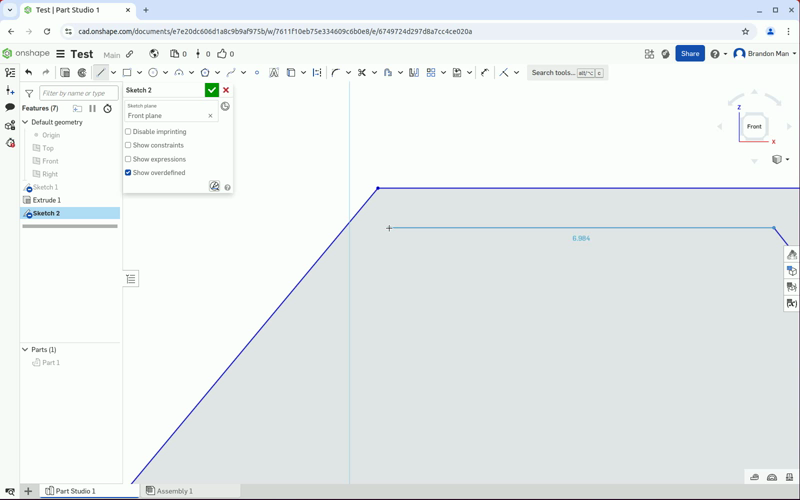
click(389, 227)
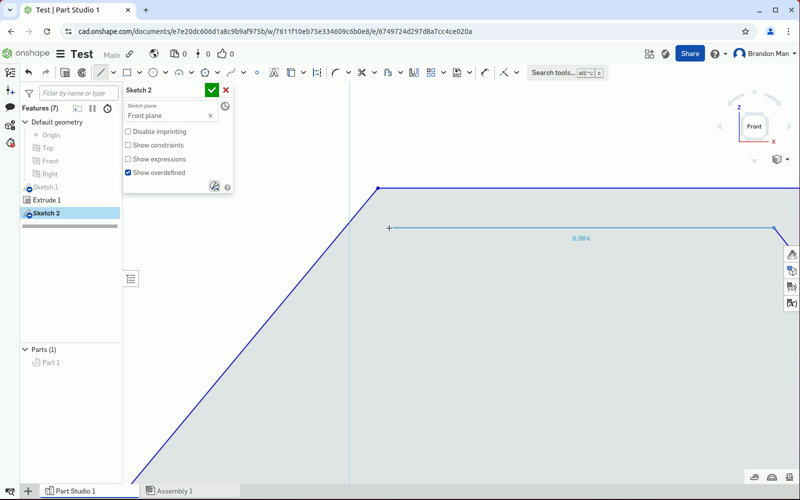
scroll(-6)
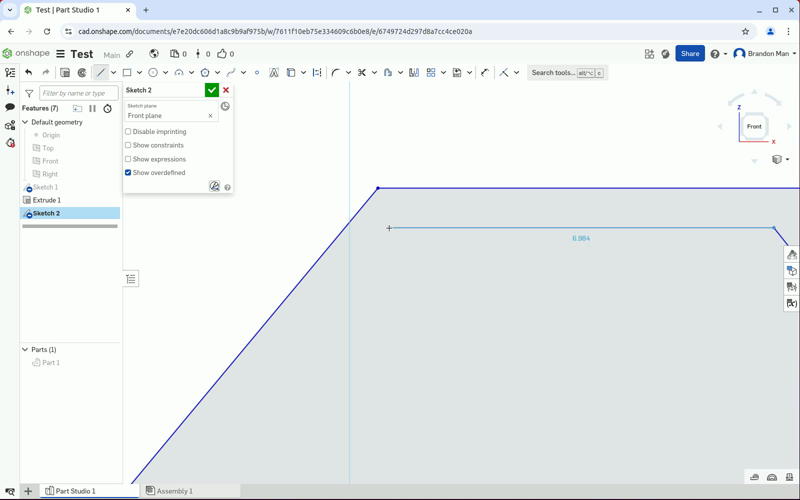
scroll(-6)
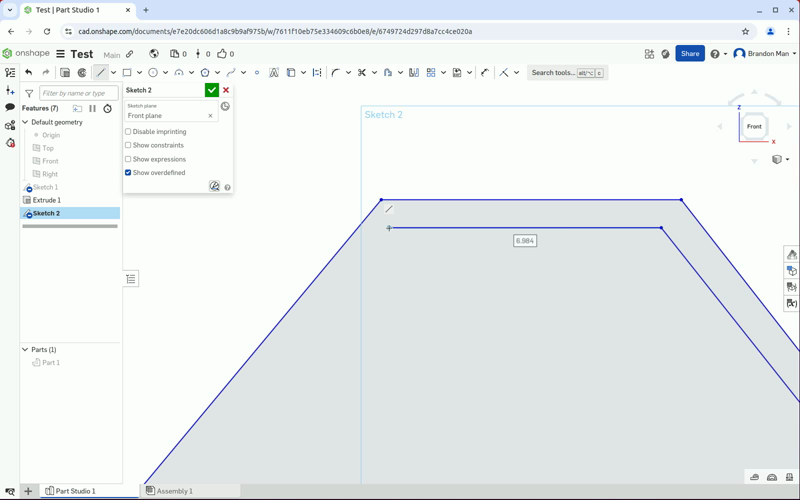
scroll(-6)
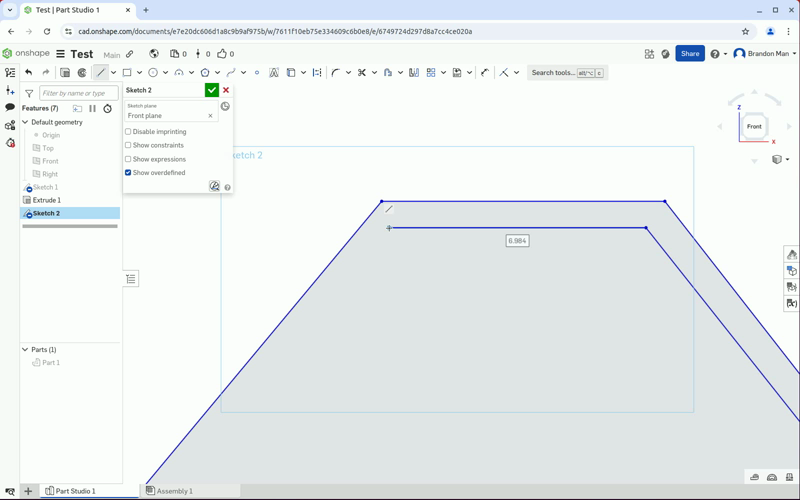
scroll(-6)
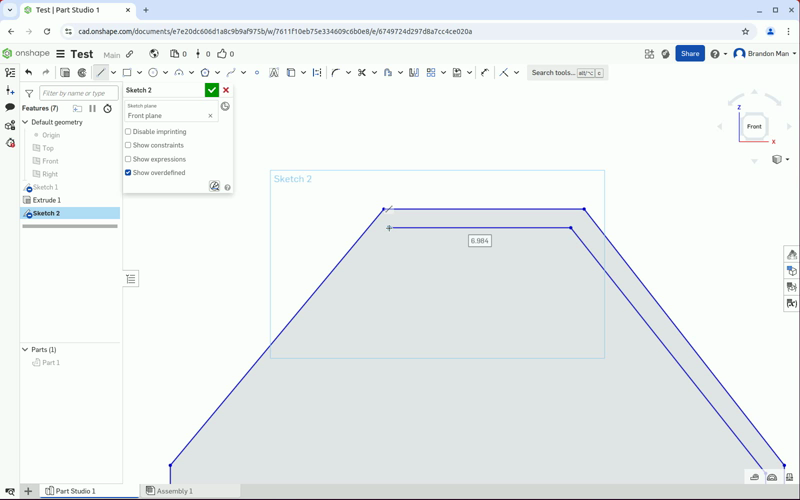
scroll(-6)
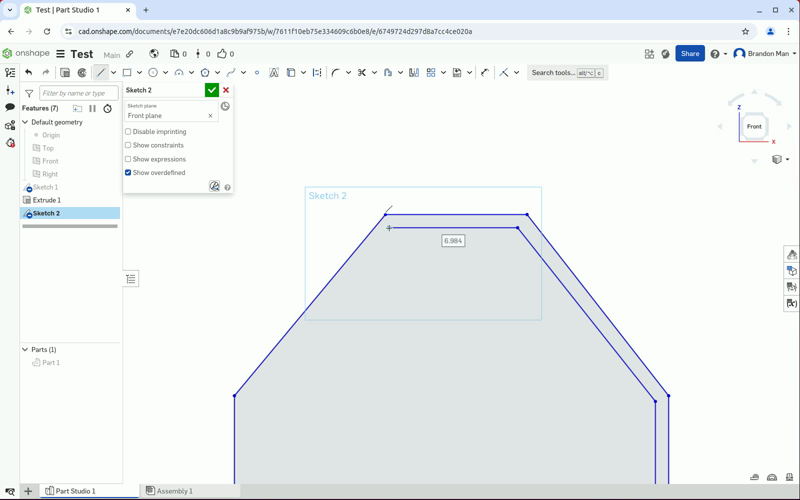
scroll(-6)
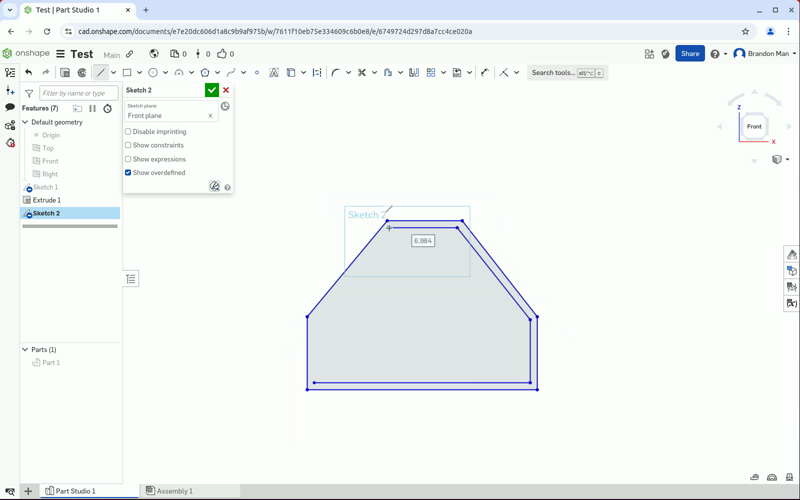
scroll(-6)
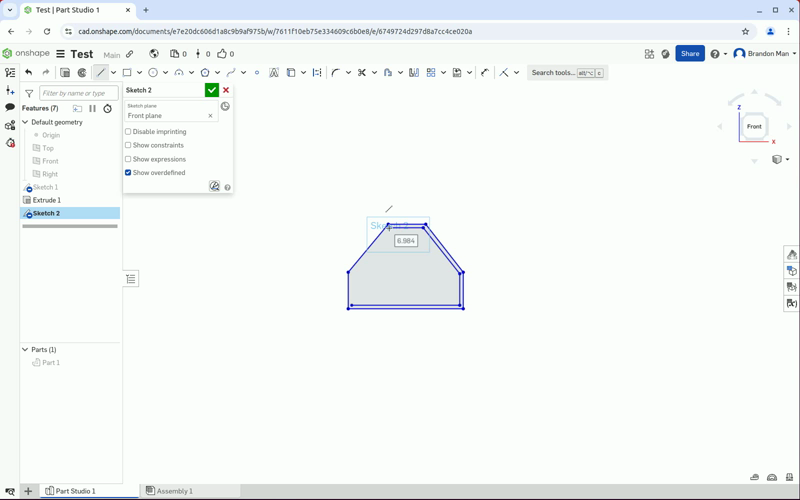
key_up(shift)
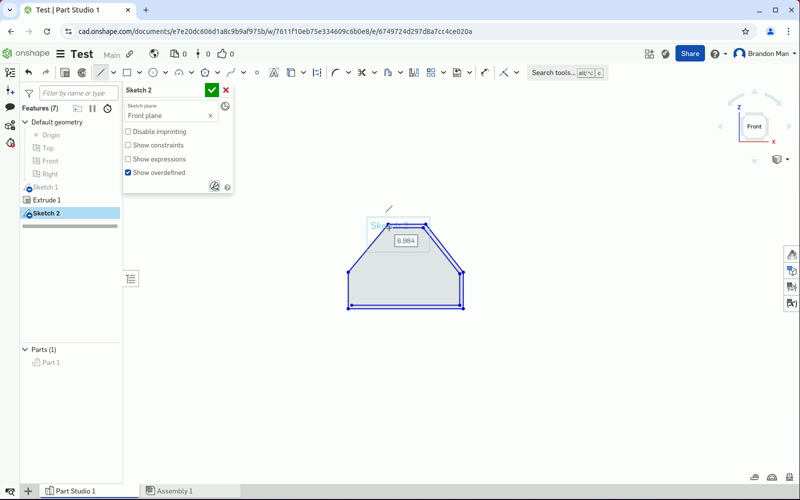
key_down(shift)
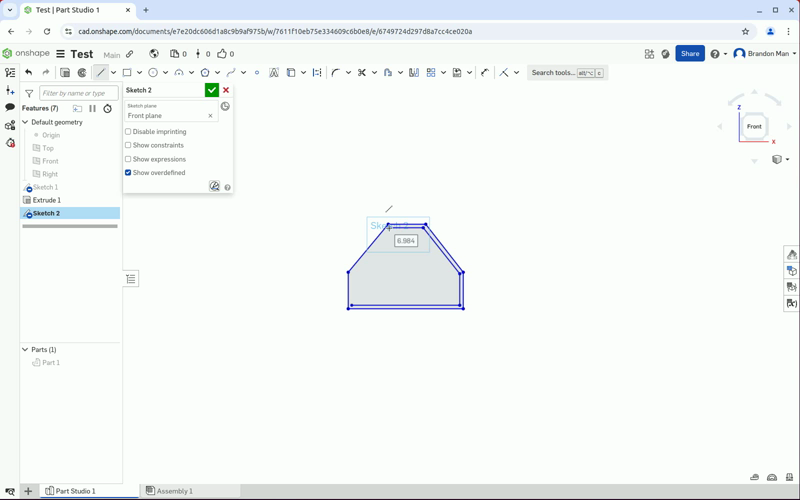
mouse_move(419, 227)
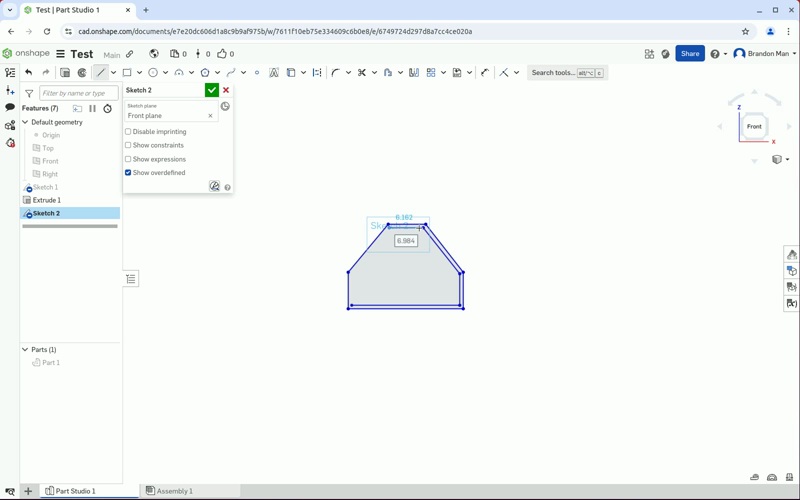
mouse_move(351, 273)
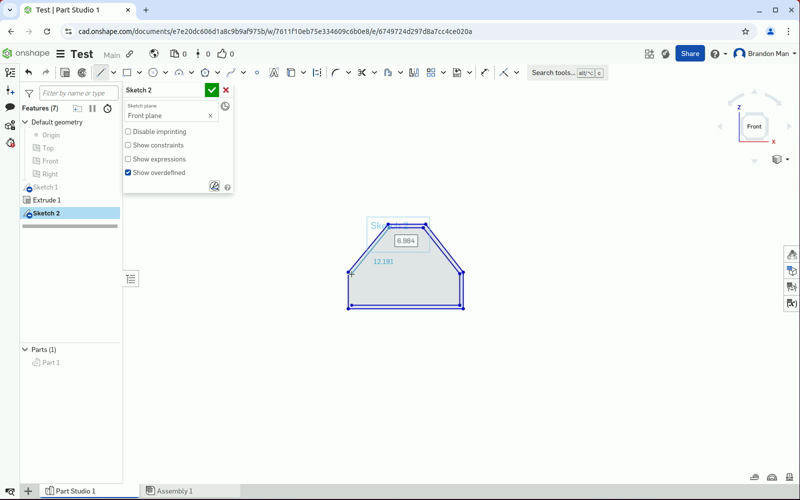
scroll(6)
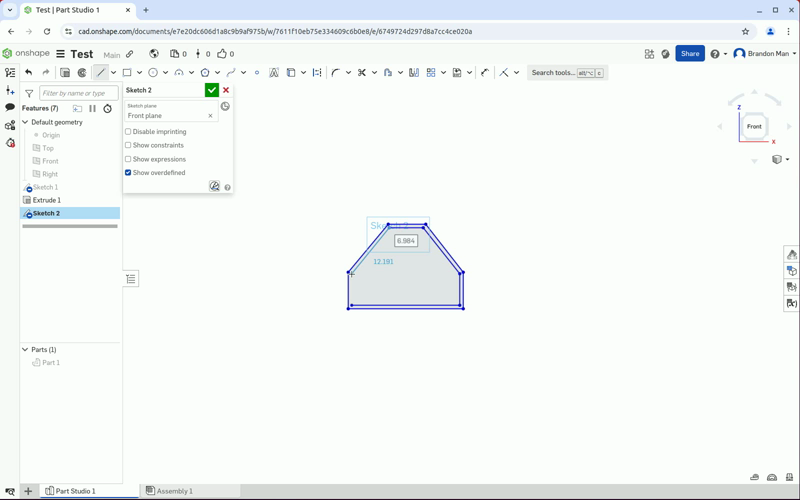
scroll(6)
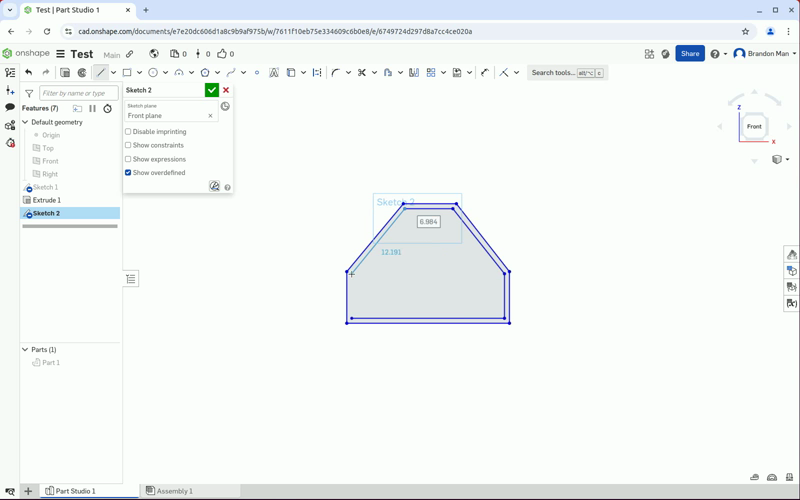
scroll(6)
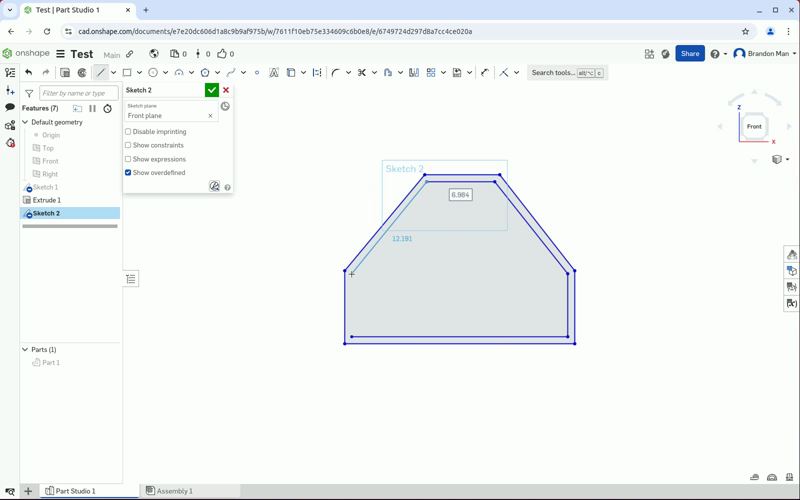
scroll(6)
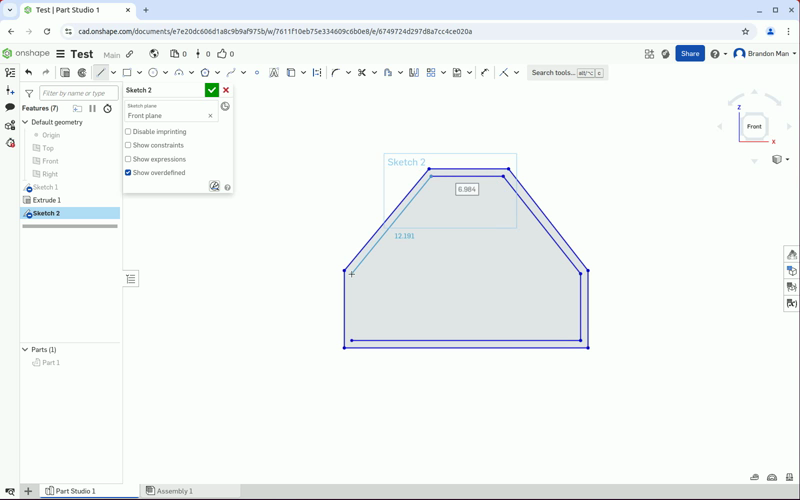
scroll(6)
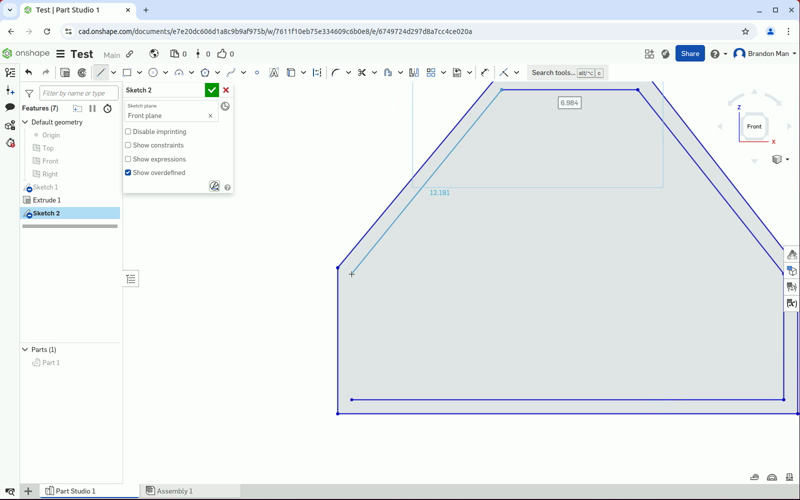
scroll(6)
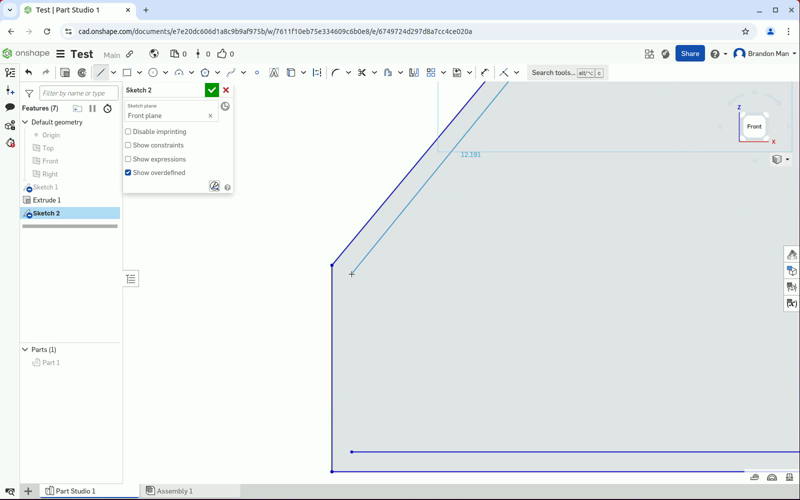
scroll(6)
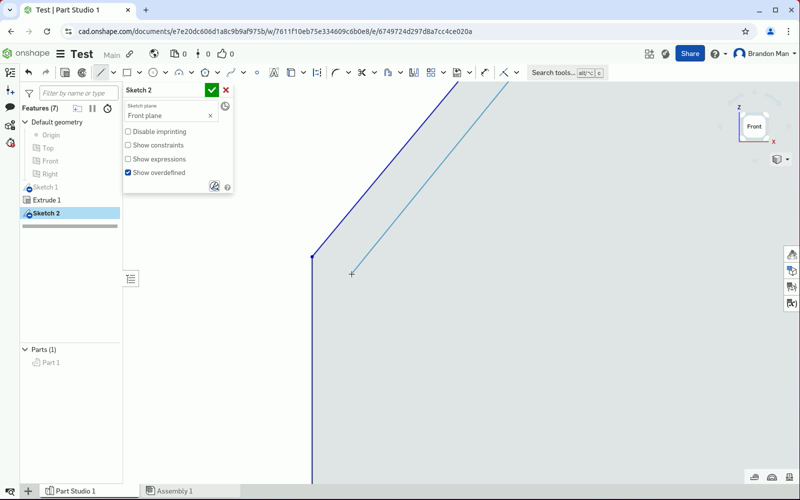
click(351, 273)
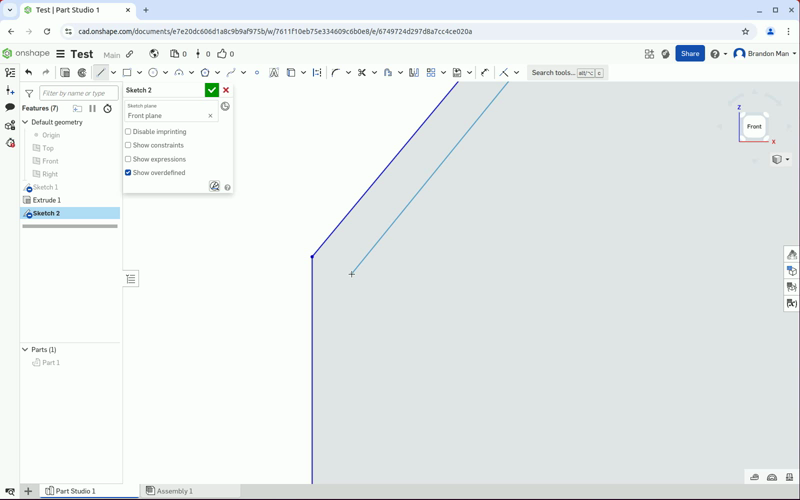
scroll(-6)
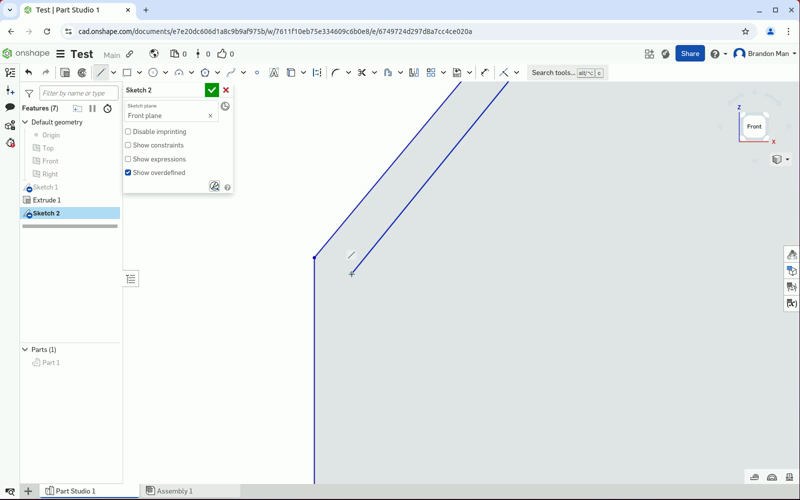
scroll(-6)
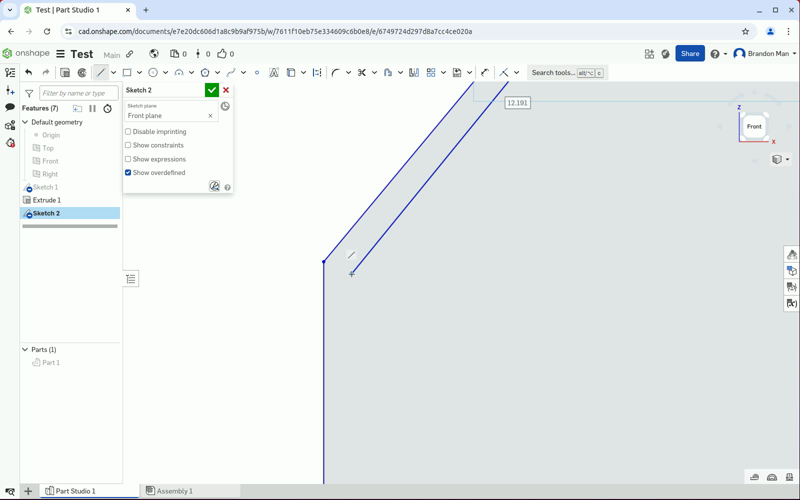
scroll(-6)
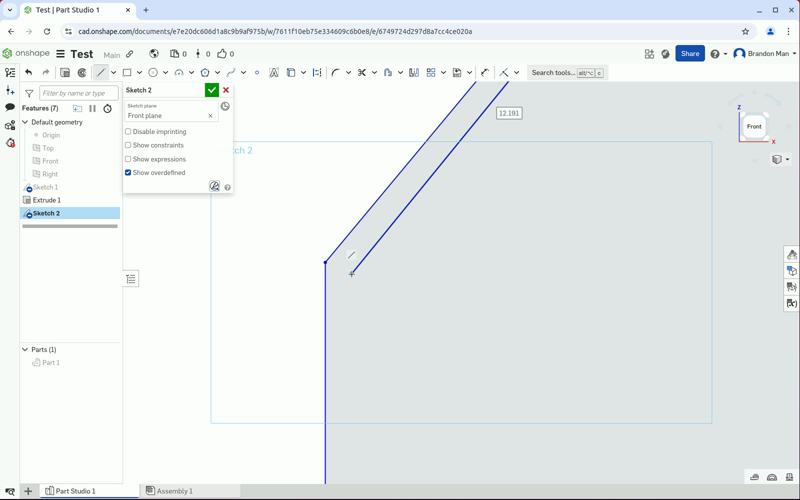
scroll(-6)
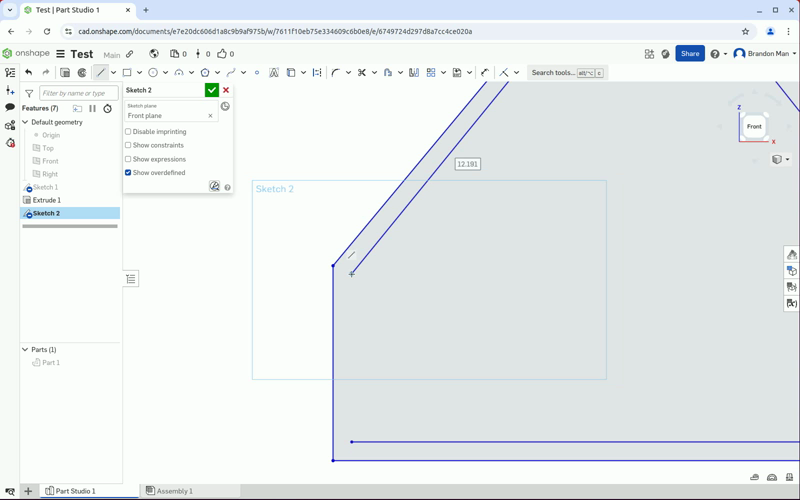
scroll(-6)
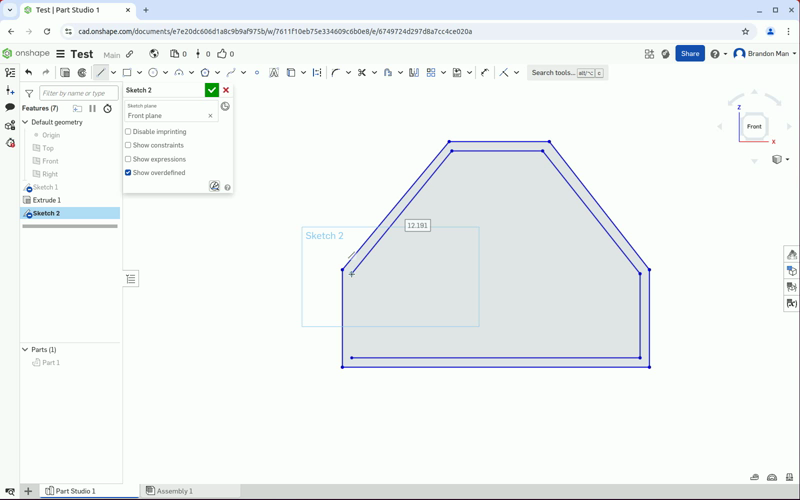
scroll(-6)
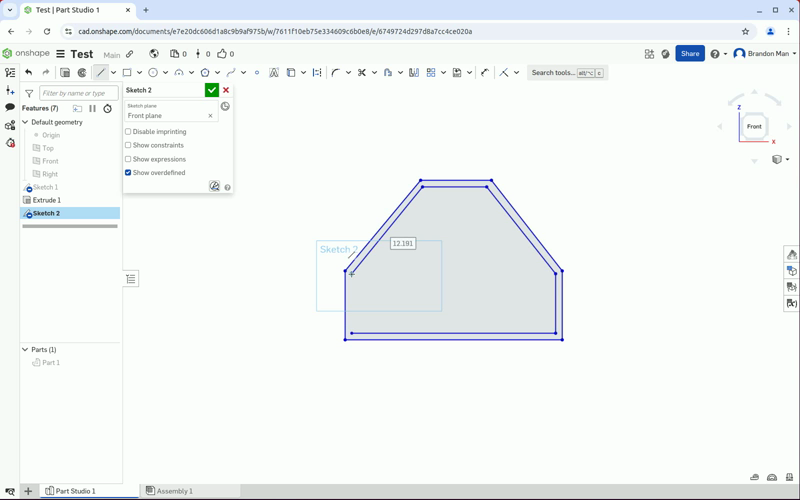
scroll(-6)
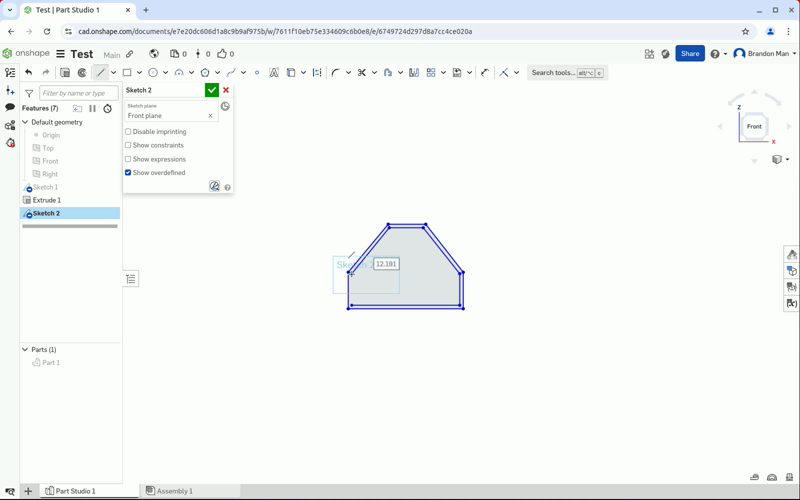
key_up(shift)
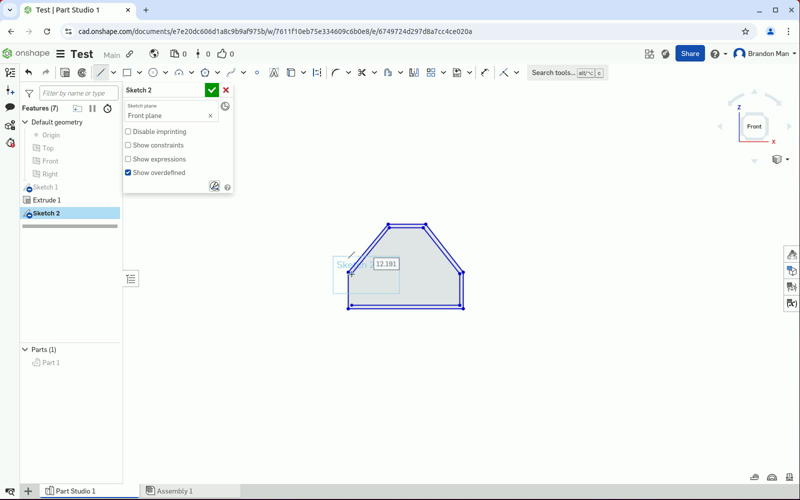
mouse_move(381, 273)
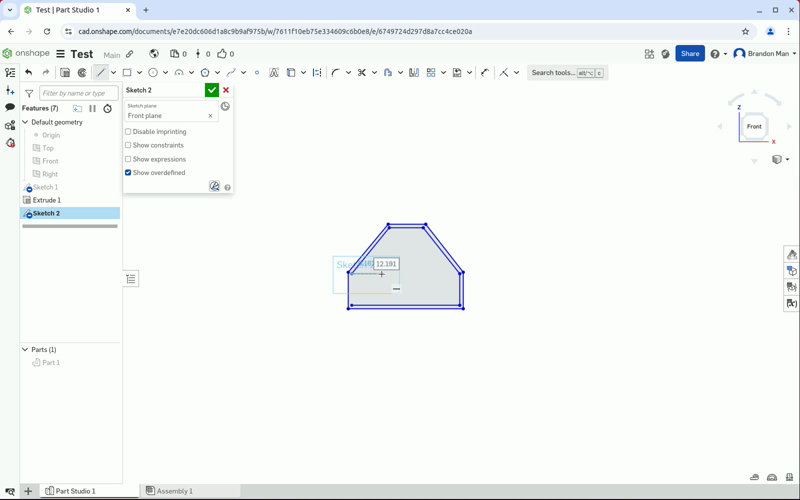
key_down(shift)
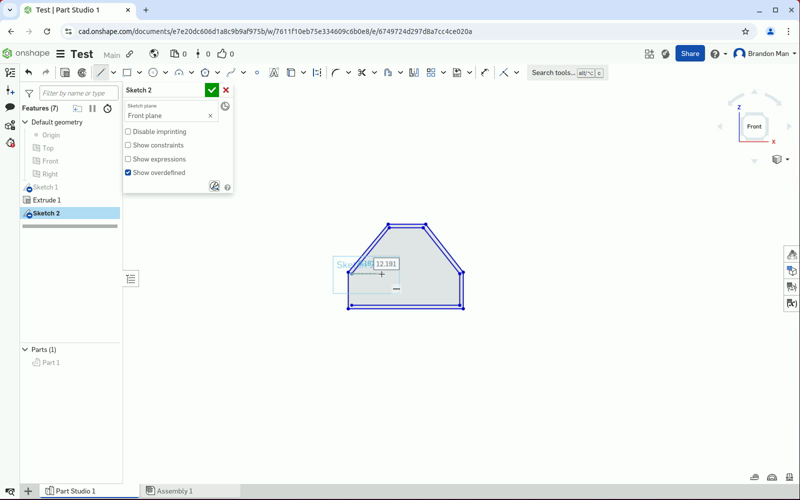
mouse_move(351, 305)
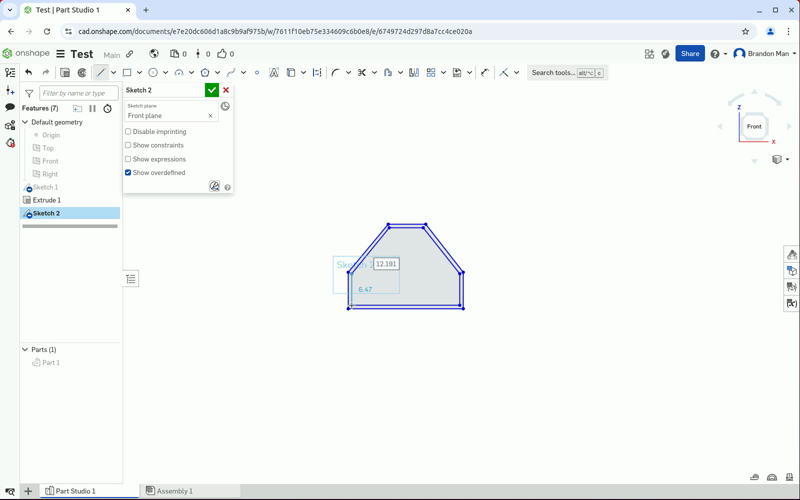
key_up(shift)
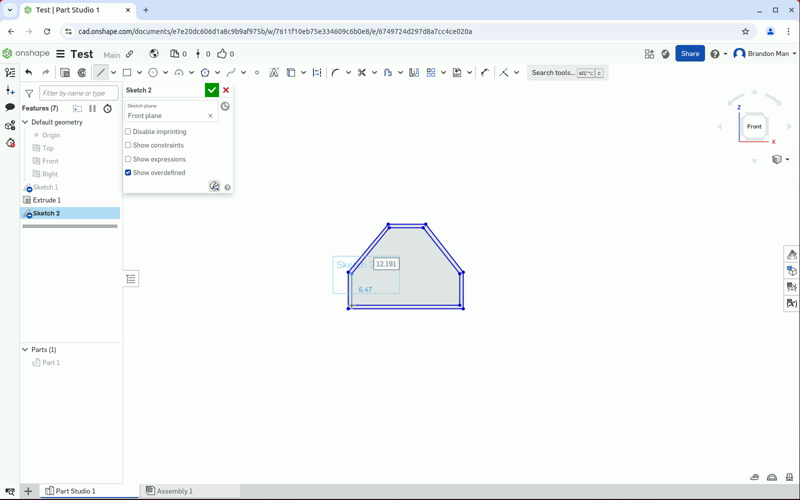
click(351, 305)
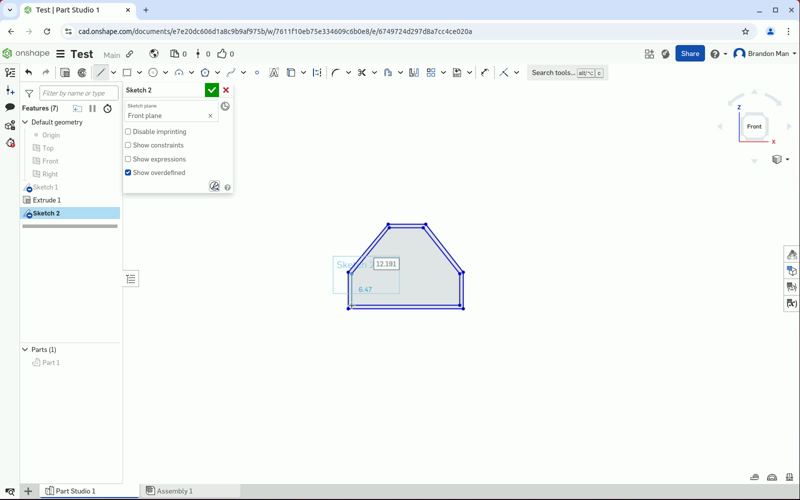
key(esc)
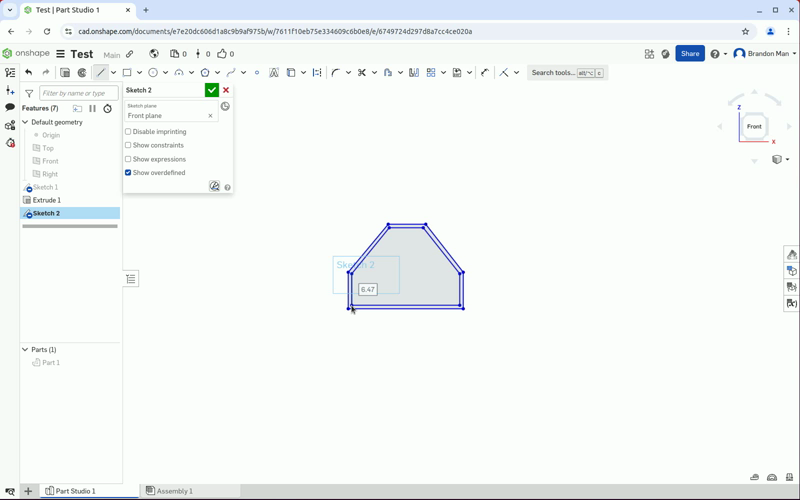
mouse_move(447, 306)
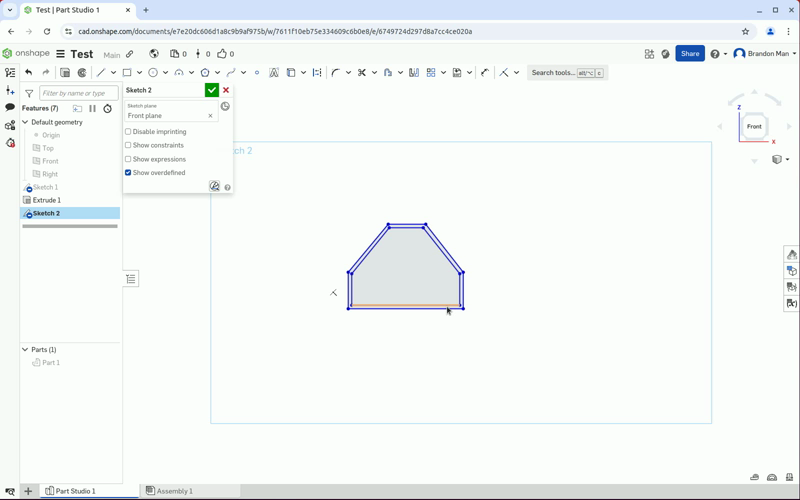
scroll(6)
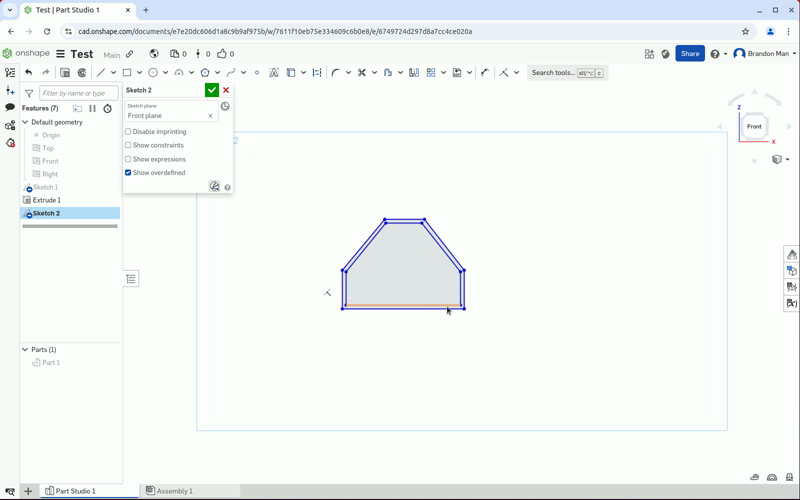
scroll(6)
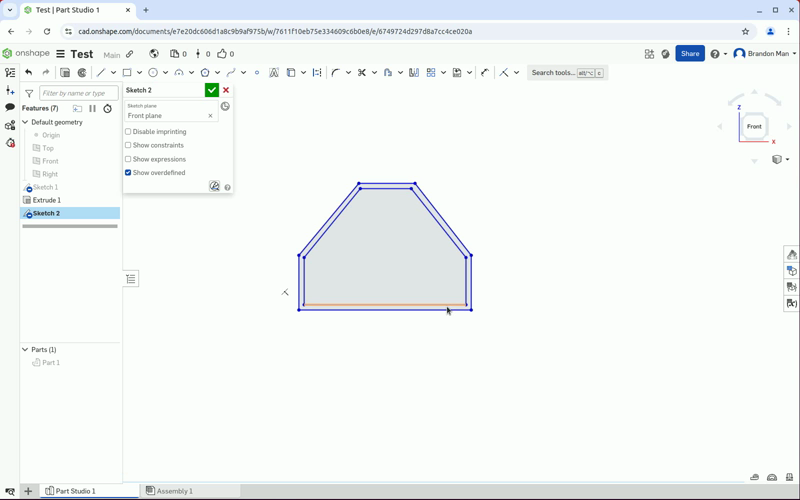
scroll(6)
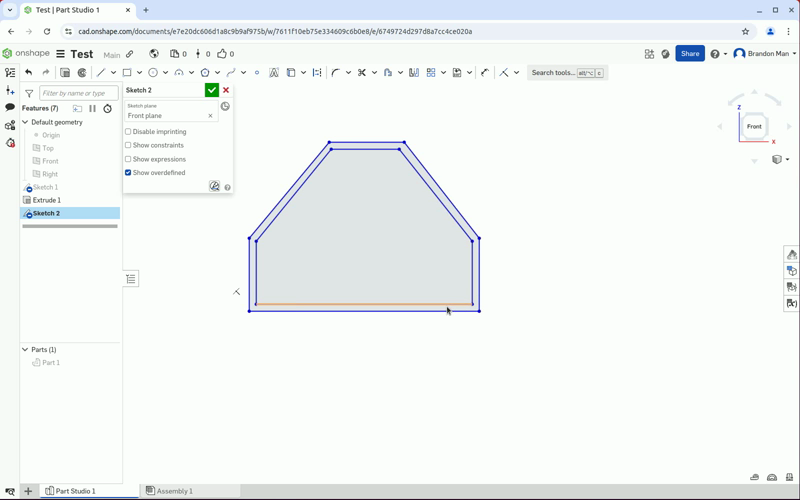
scroll(6)
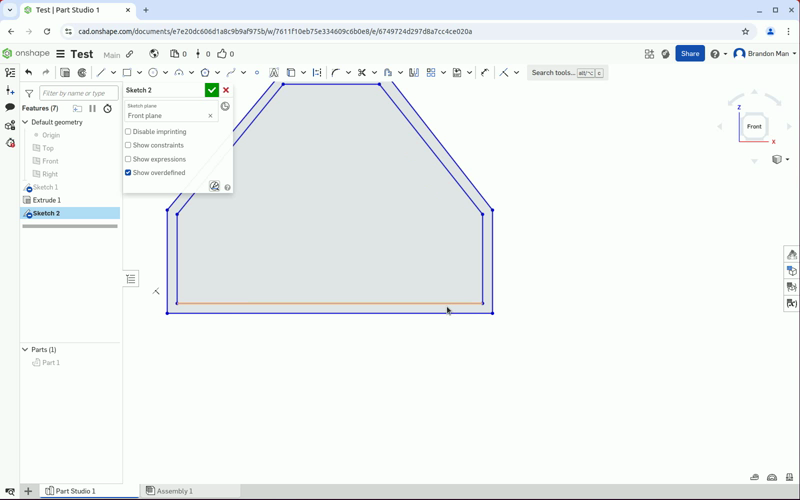
scroll(6)
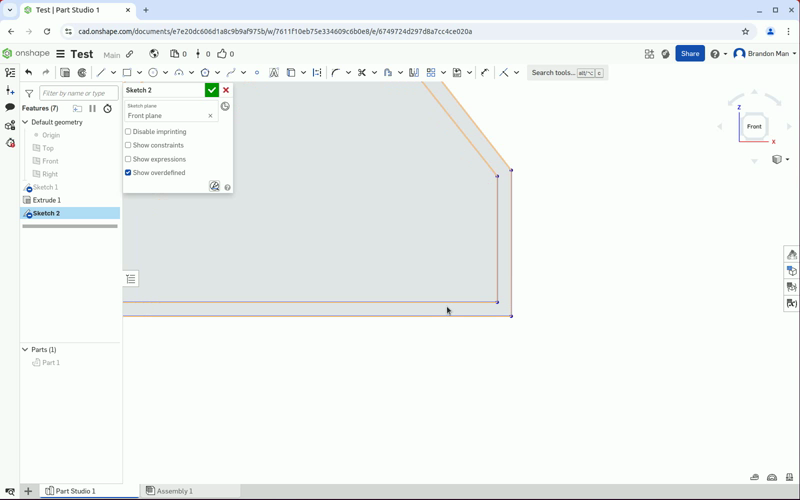
scroll(6)
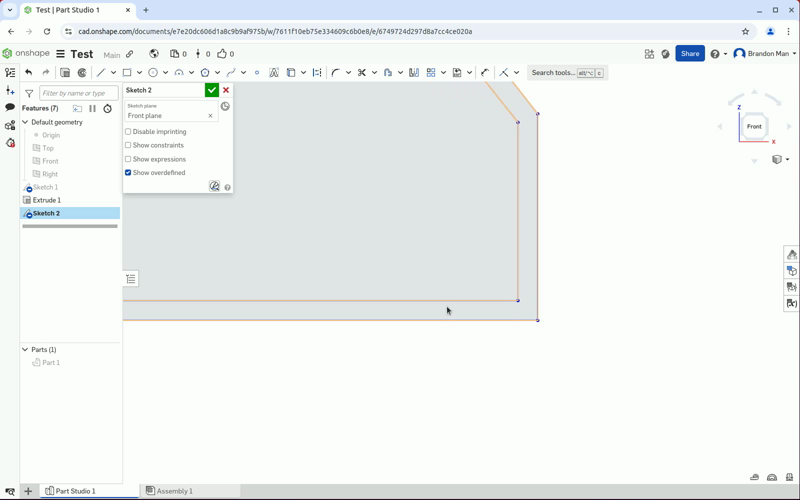
scroll(6)
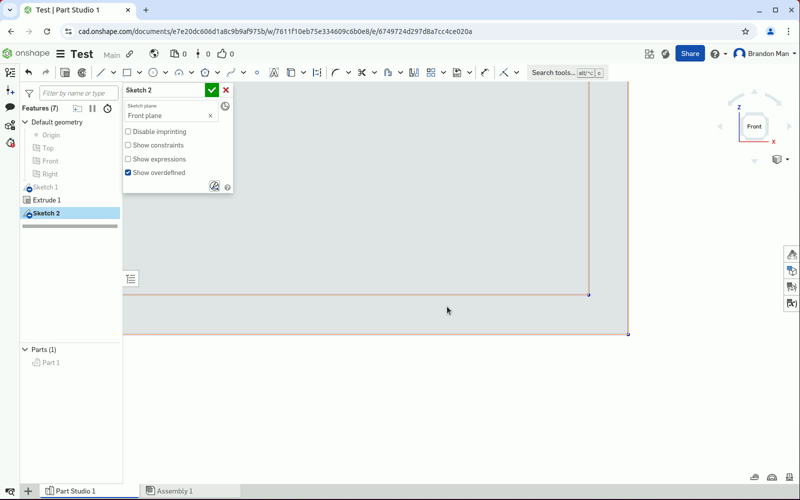
click(447, 306)
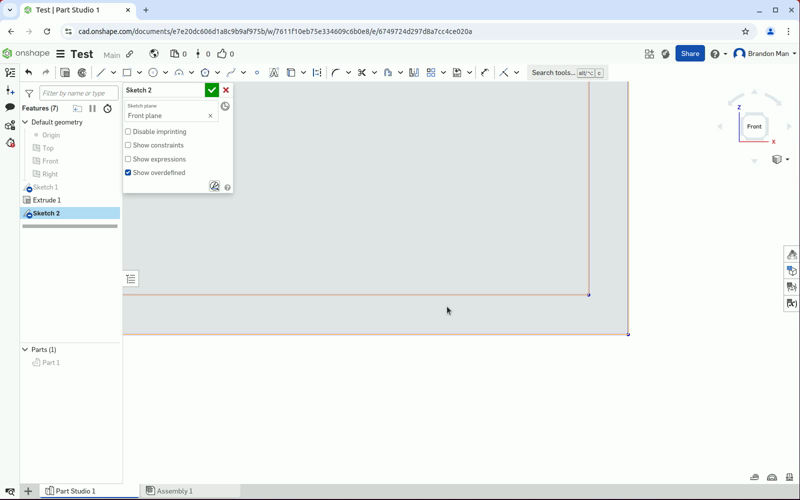
scroll(-6)
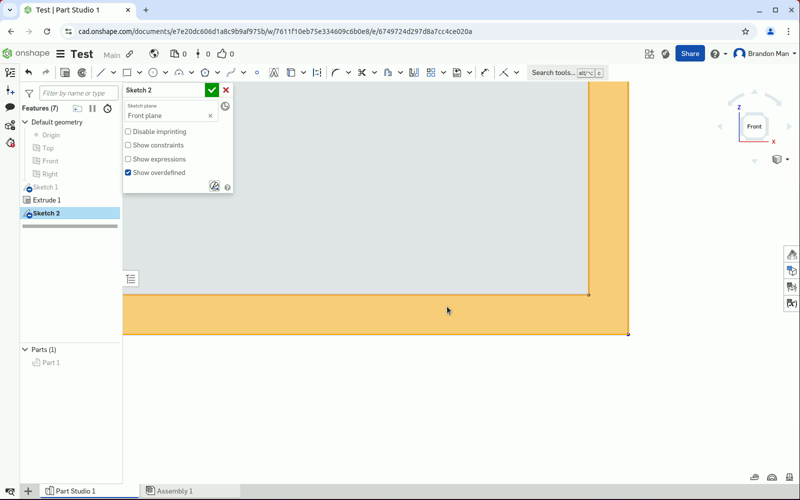
scroll(-6)
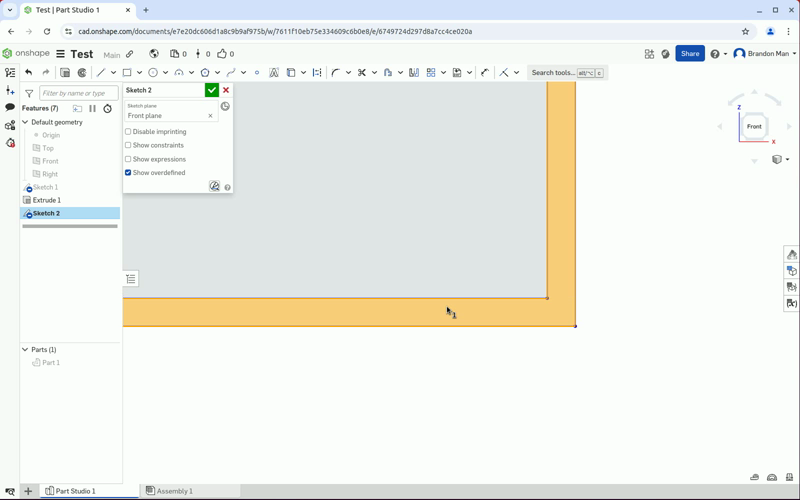
scroll(-6)
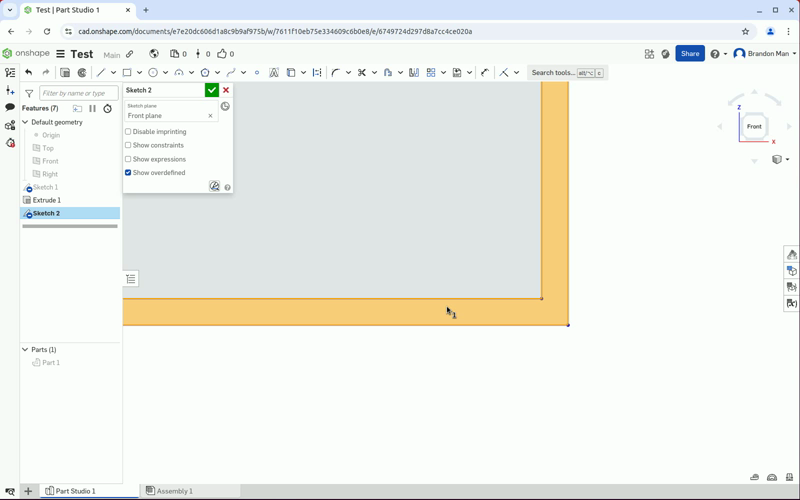
scroll(-6)
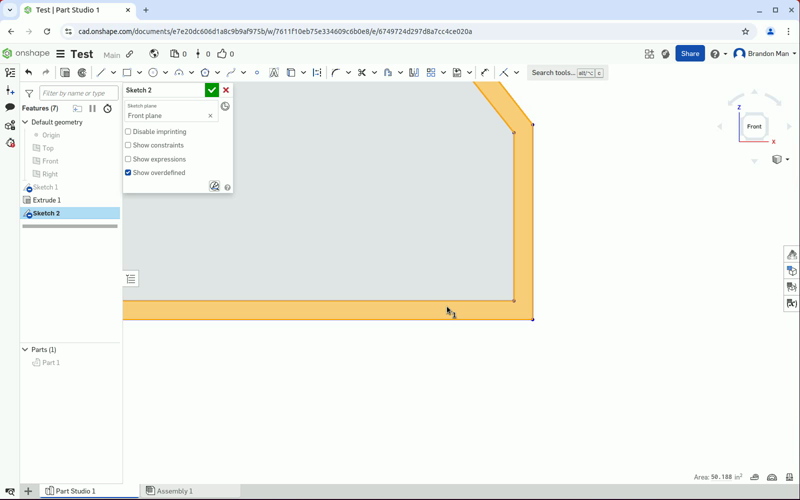
scroll(-6)
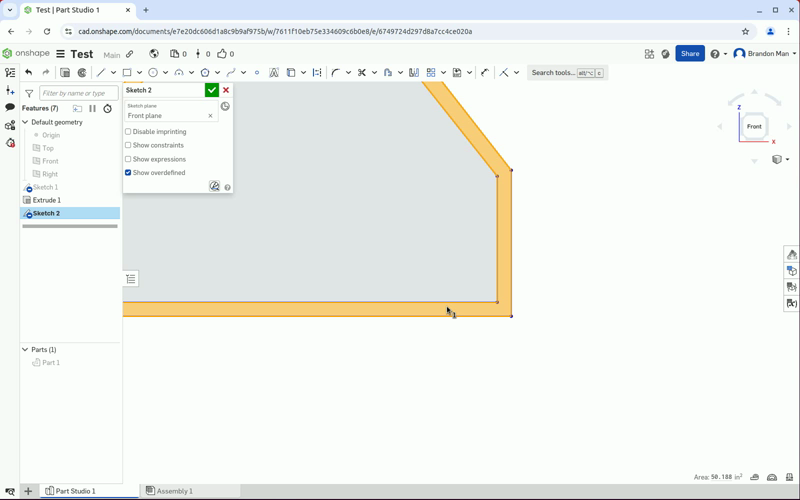
scroll(-6)
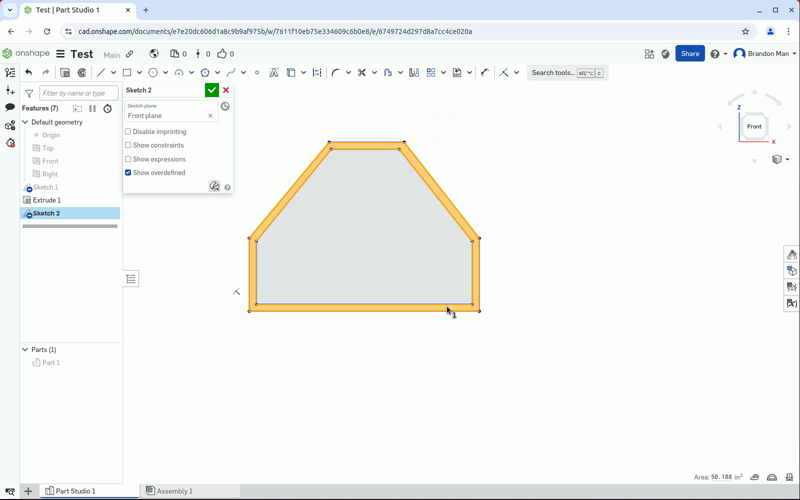
scroll(-6)
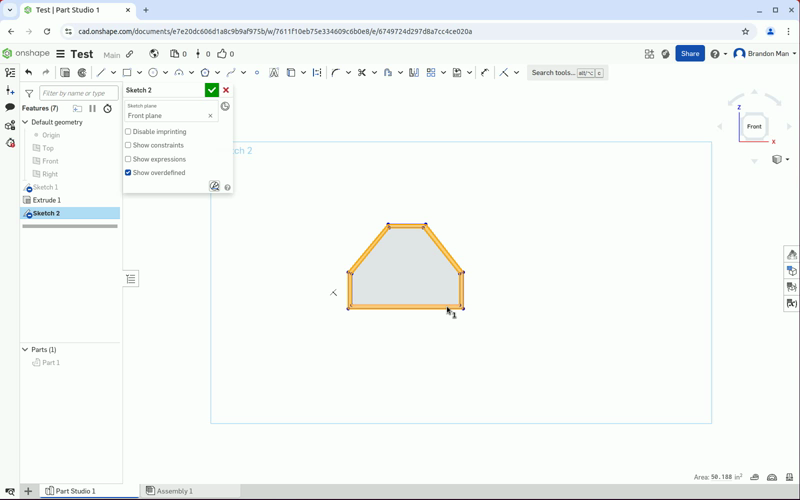
mouse_move(73, 352)
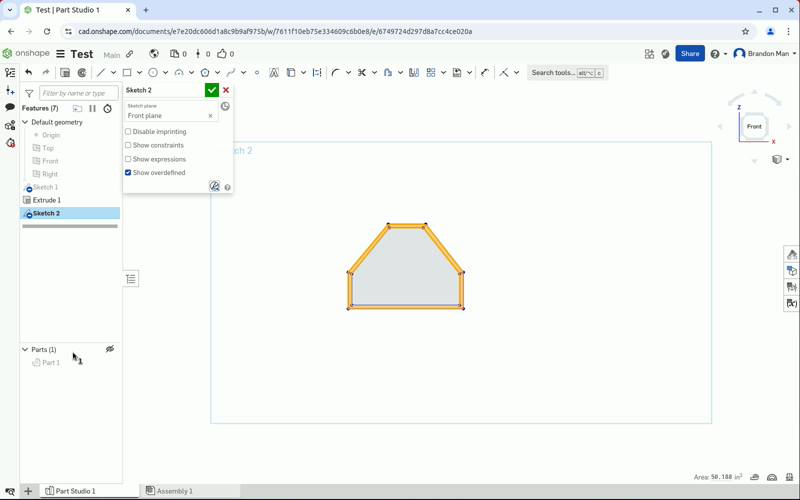
key(shift+y)
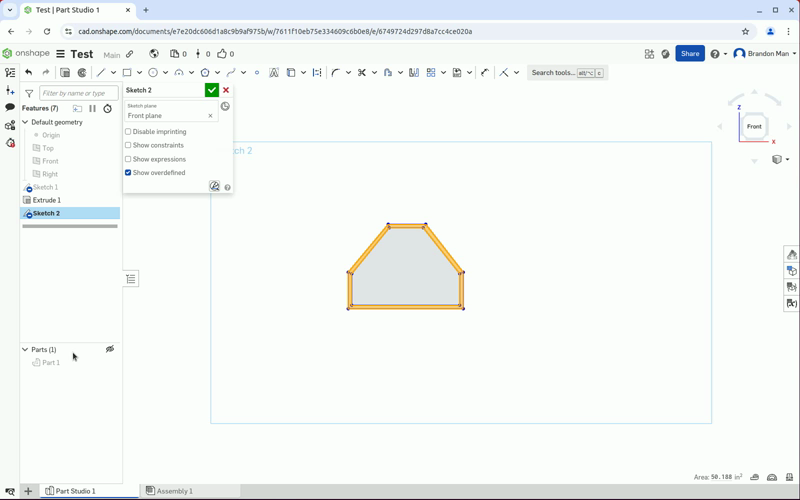
key(shift+e)
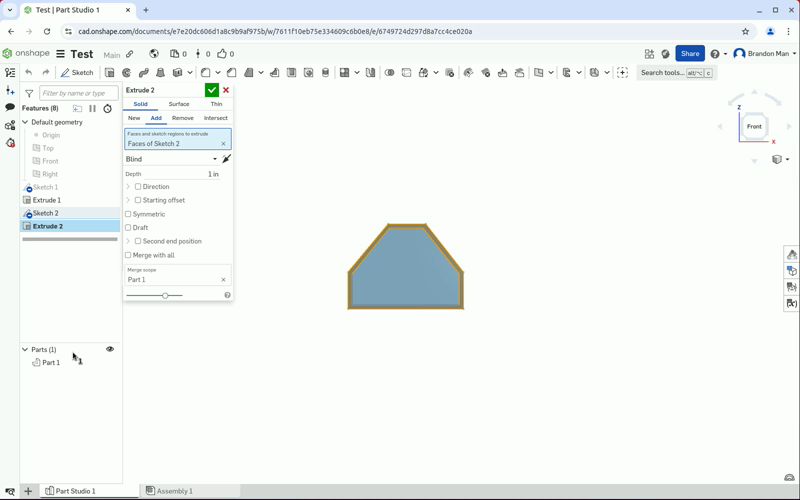
mouse_move(143, 106)
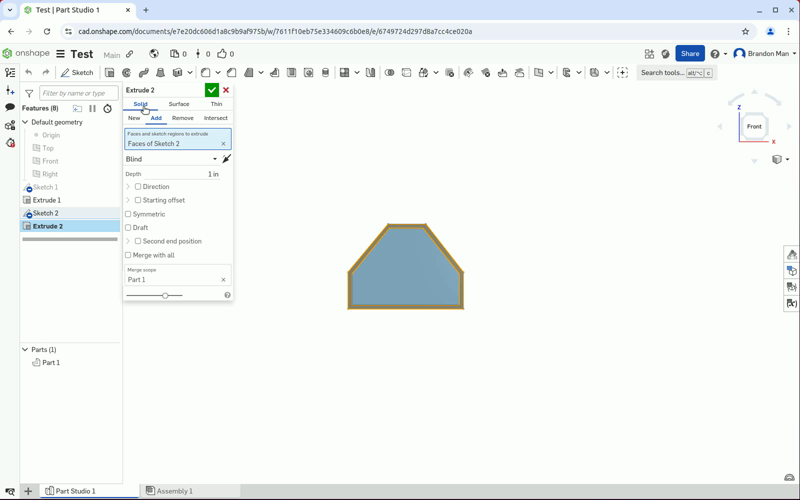
click(143, 106)
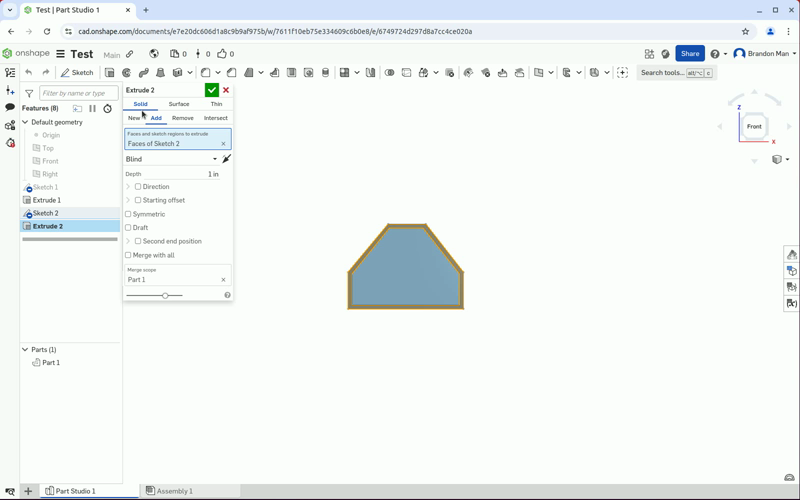
mouse_move(137, 120)
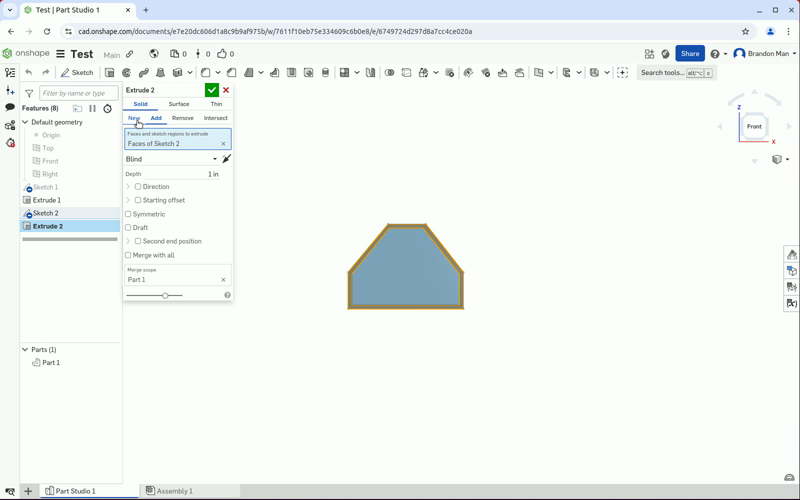
click(137, 120)
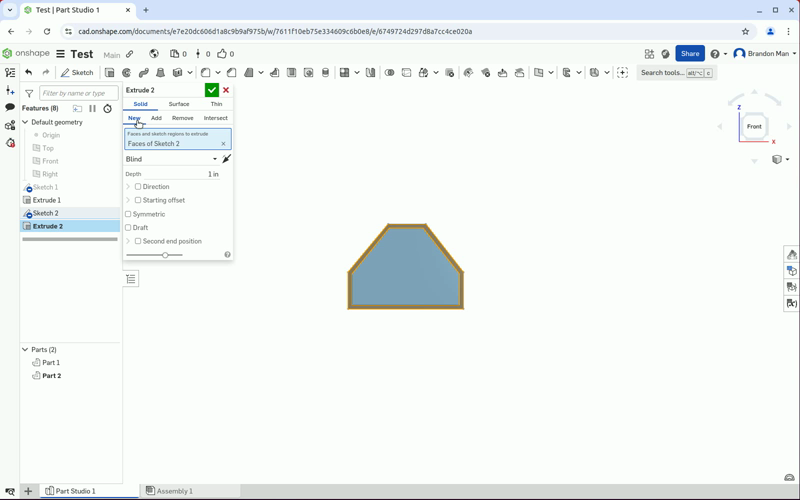
key(tab, 4)
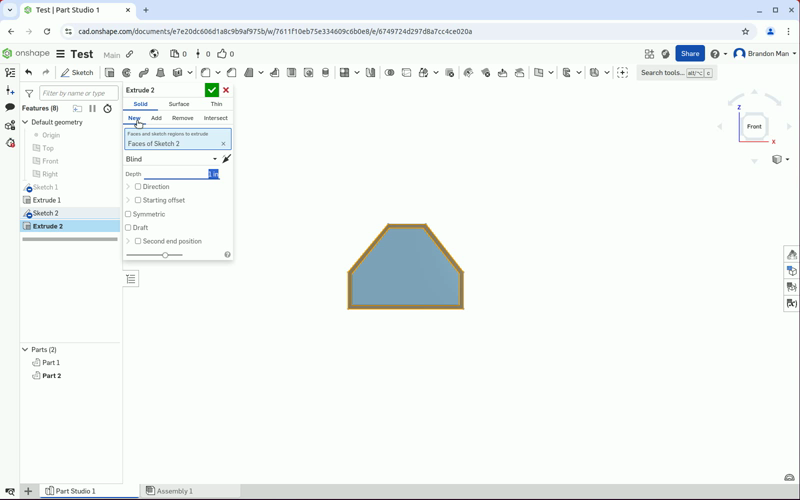
text(0.722)
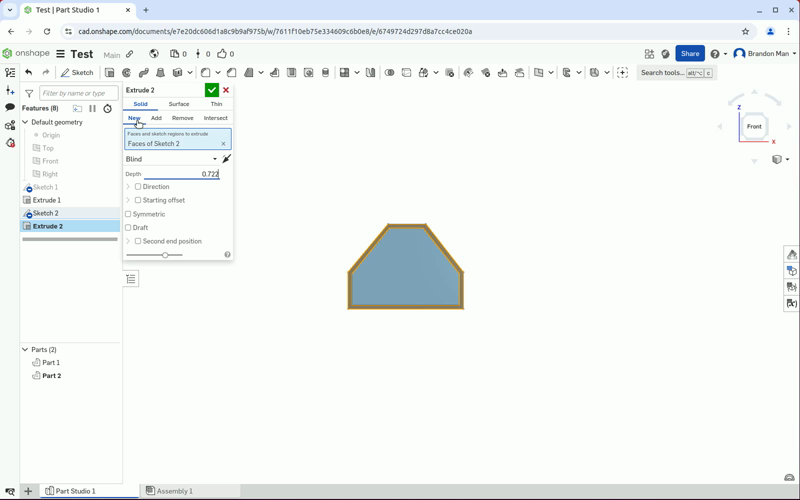
key(enter)
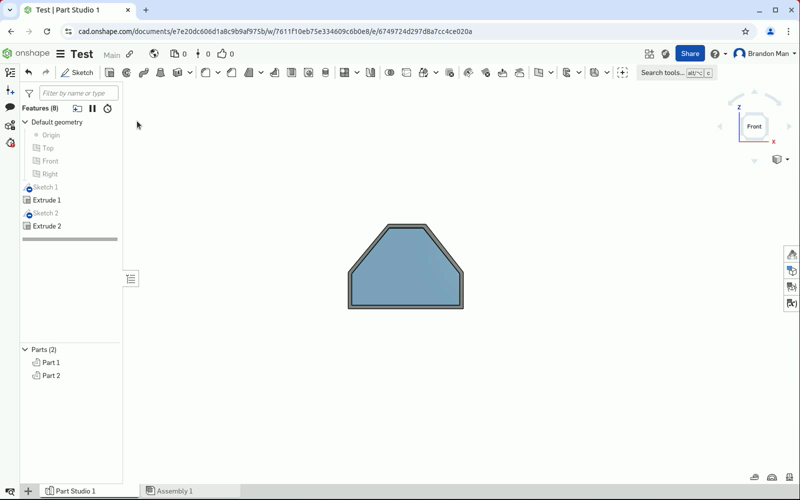
key(shift+h)
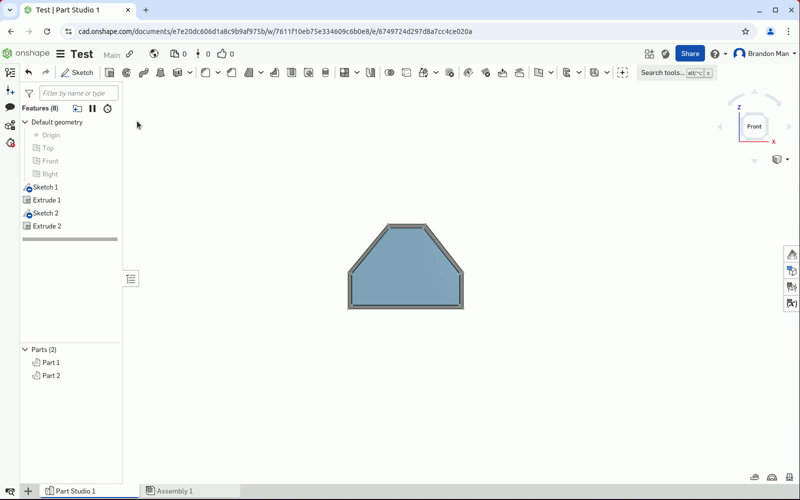
key(shift+h)
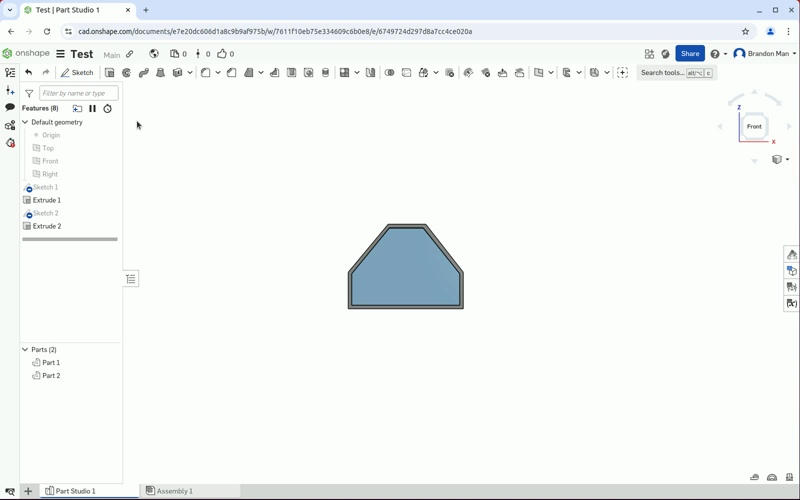
mouse_move(73, 189)
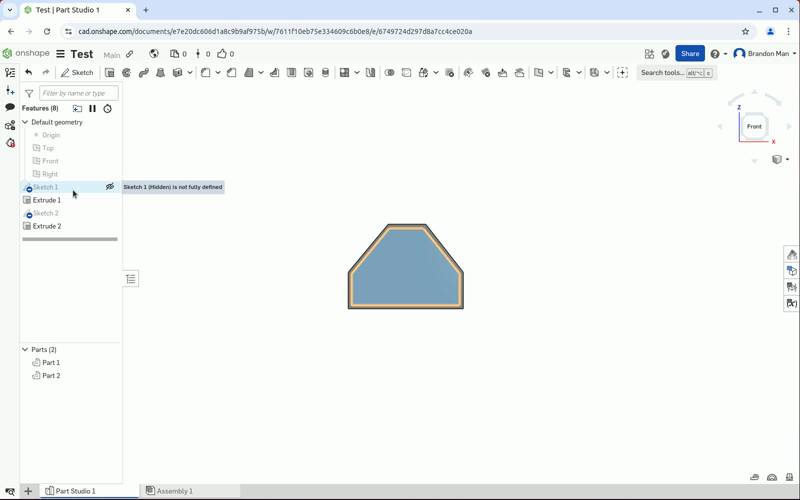
click(73, 189)
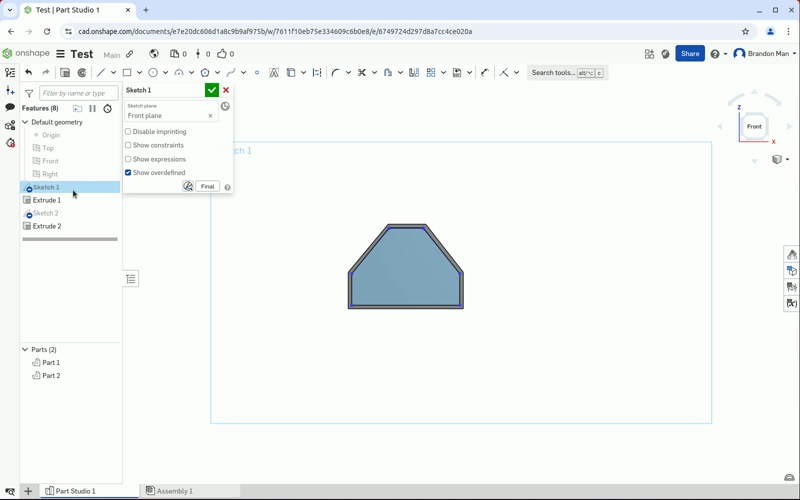
mouse_move(229, 92)
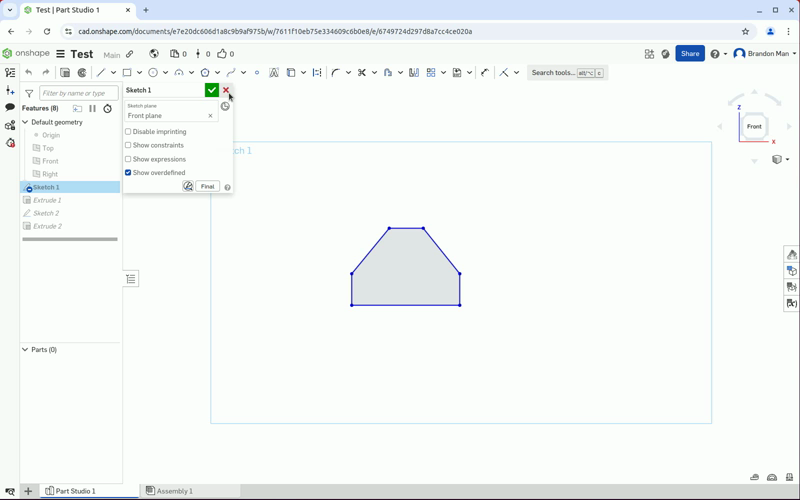
click(229, 92)
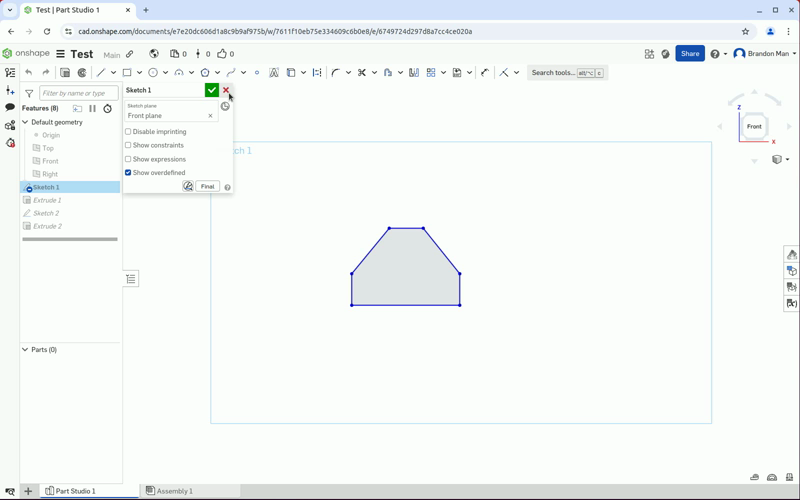
key(shift+s)
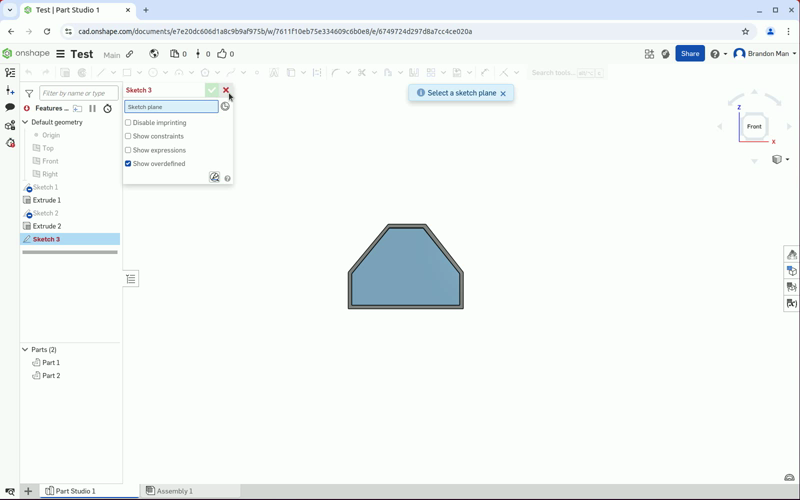
mouse_move(73, 163)
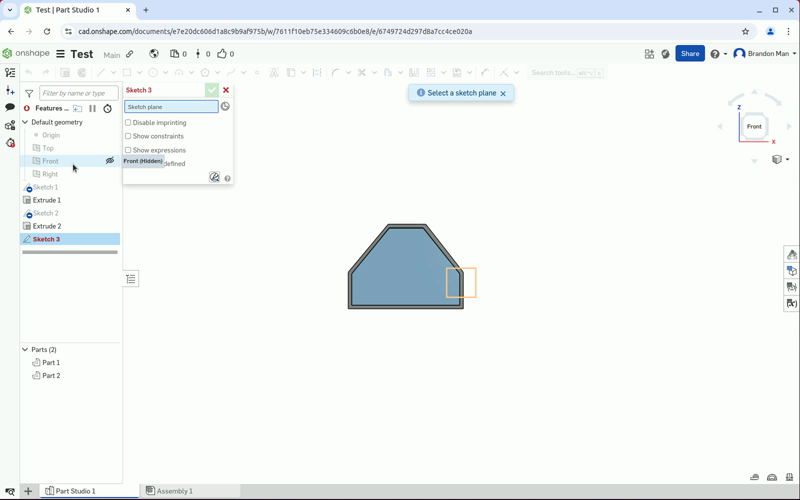
click(73, 163)
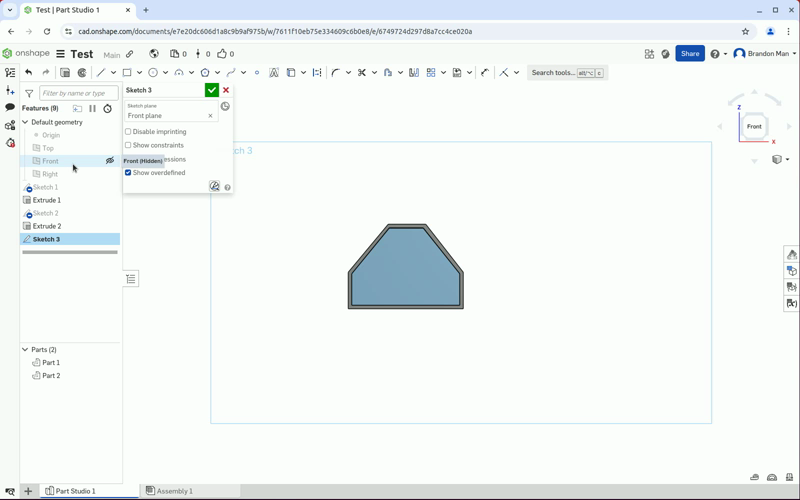
mouse_move(73, 352)
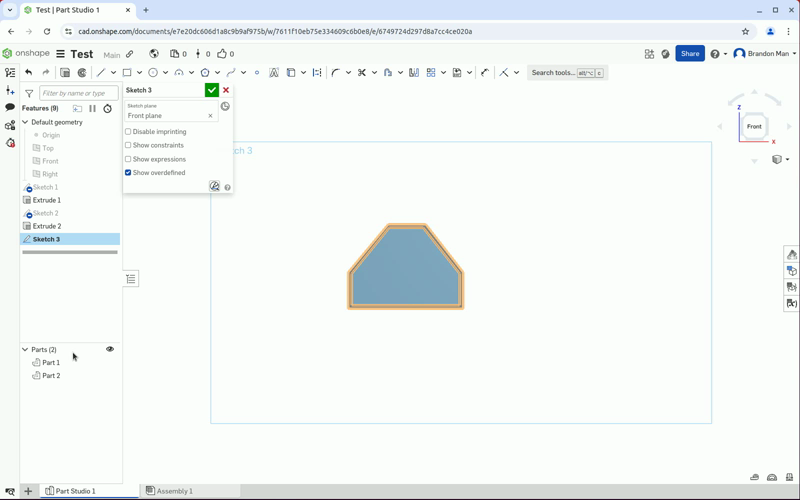
key(y)
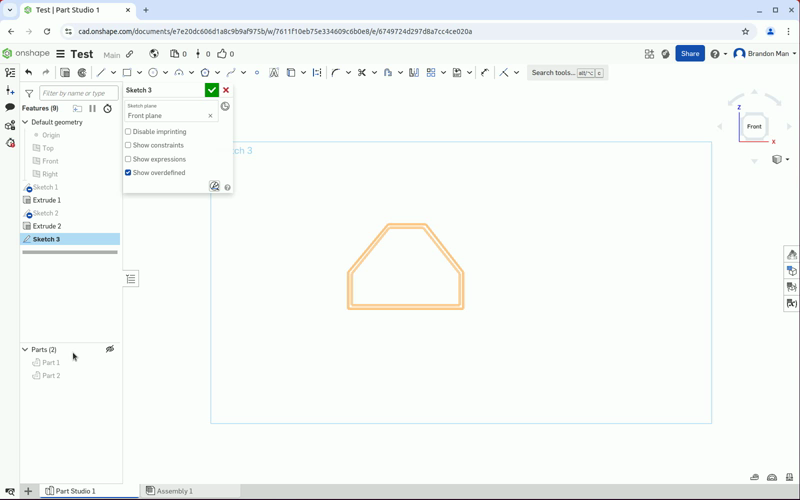
key(l)
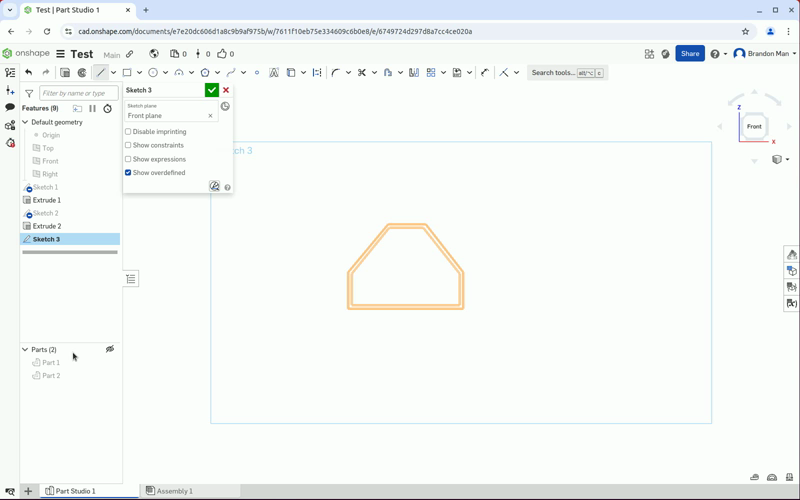
key_down(shift)
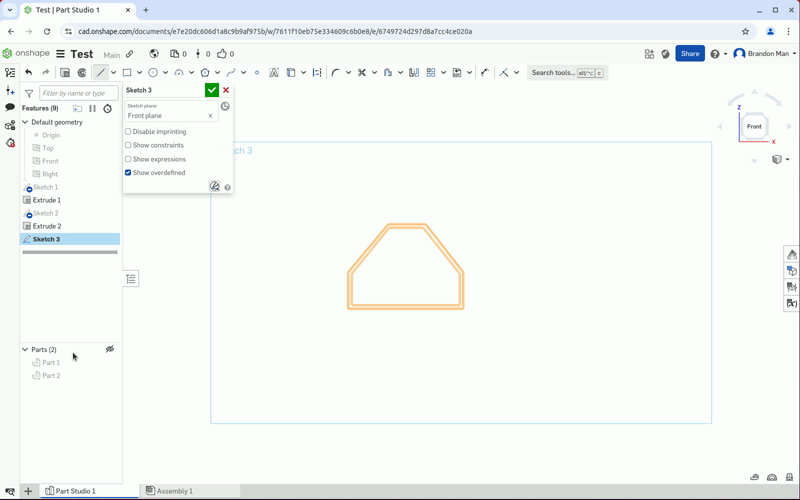
mouse_move(348, 308)
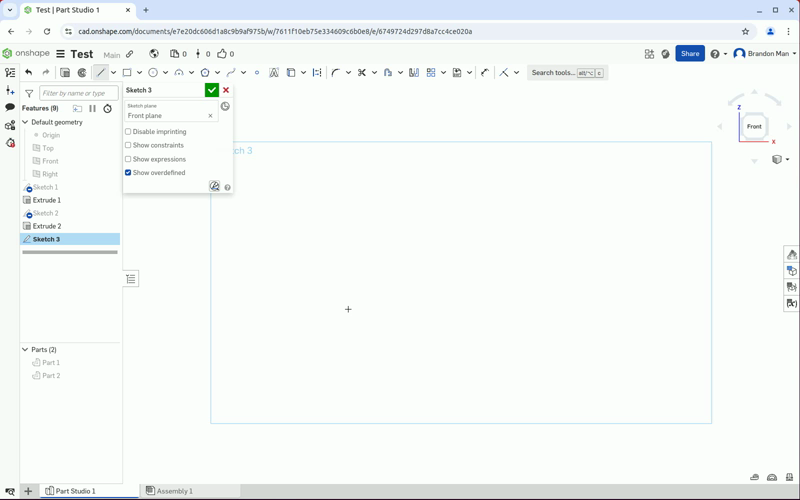
click(348, 308)
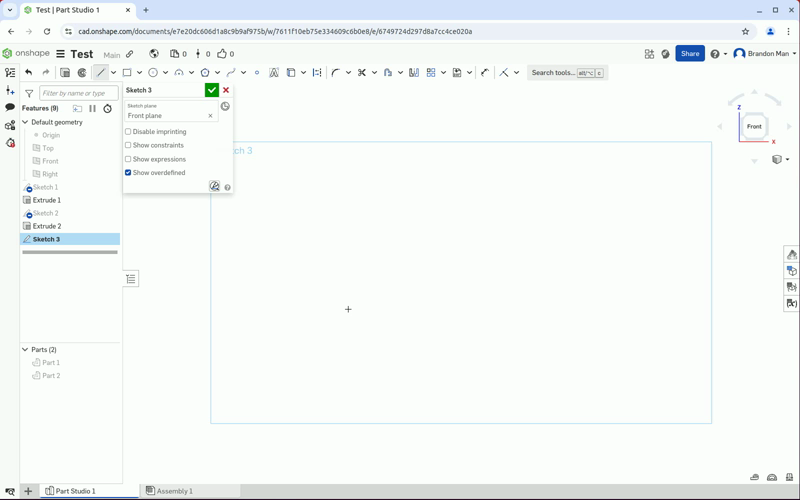
key_up(shift)
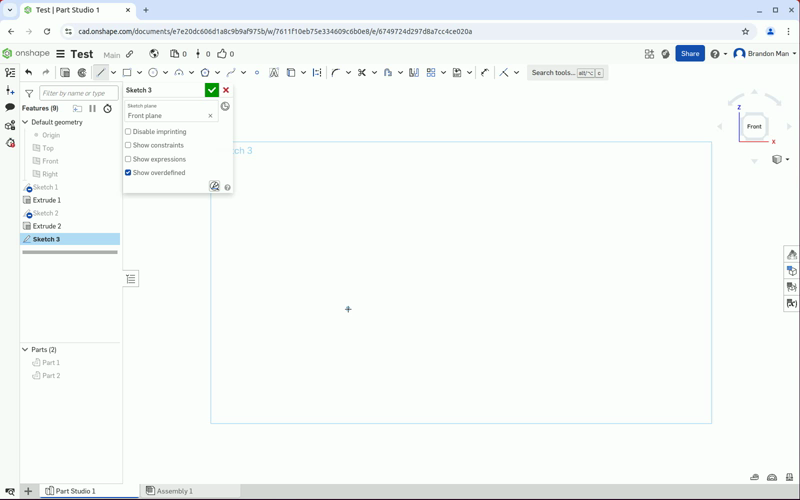
key_down(shift)
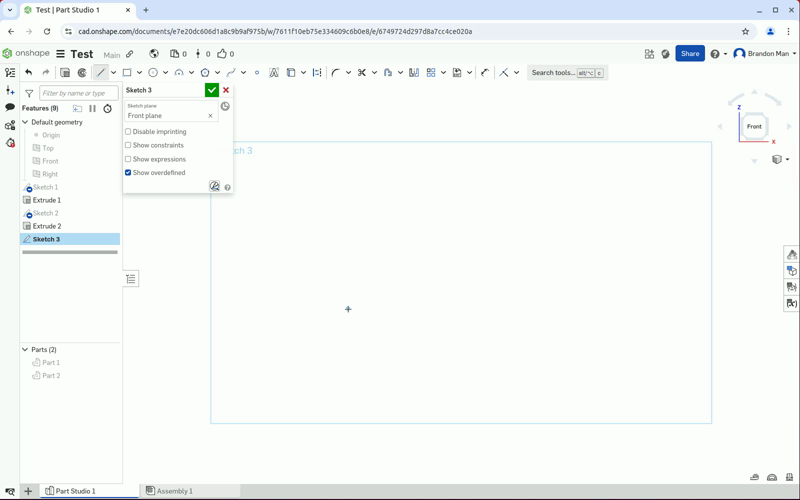
mouse_move(463, 308)
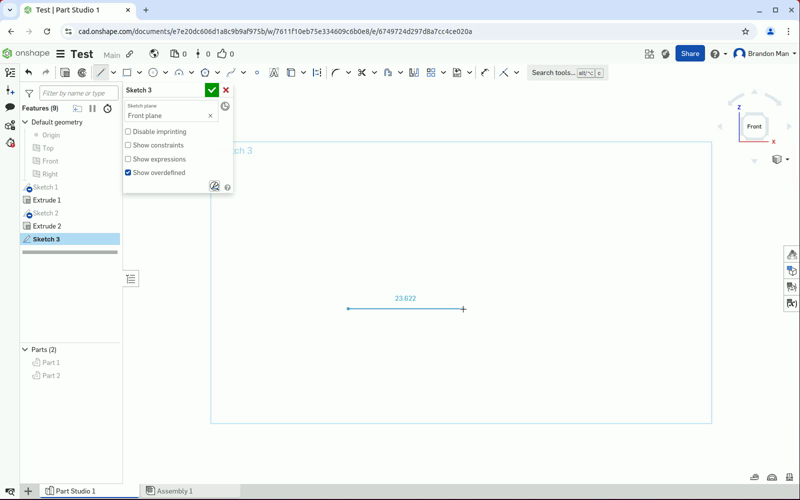
click(463, 308)
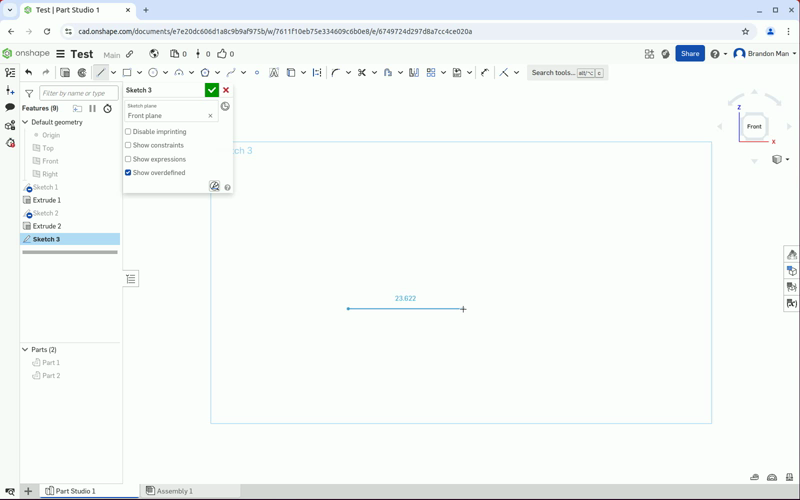
key_up(shift)
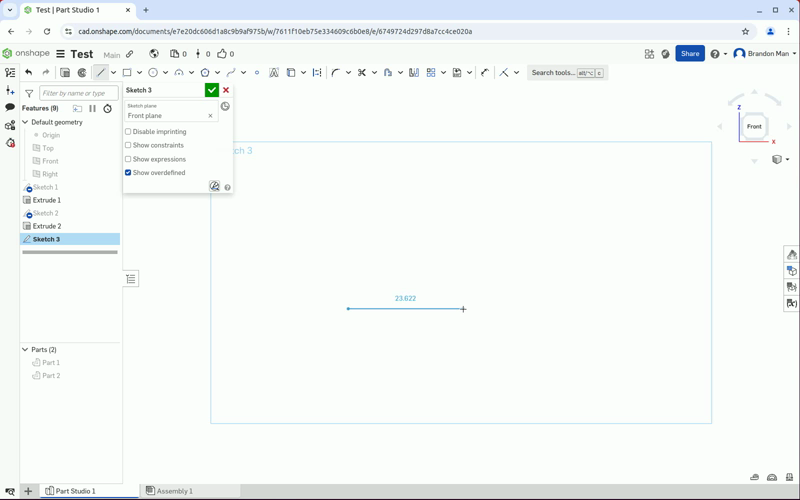
key_down(shift)
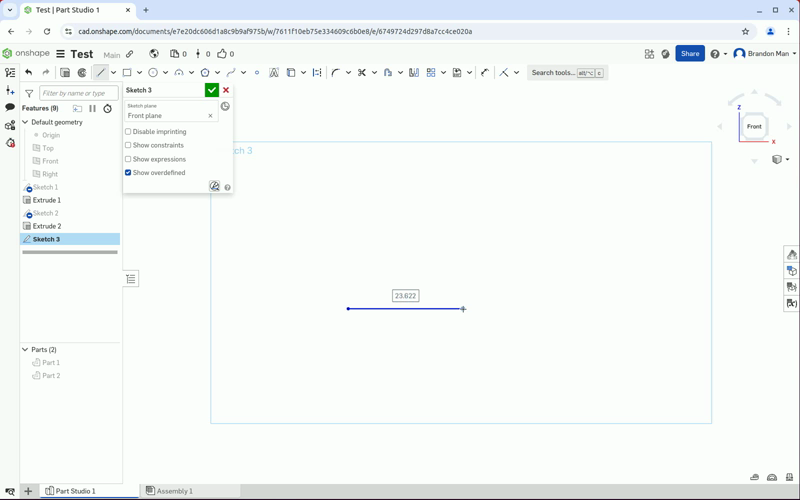
mouse_move(493, 308)
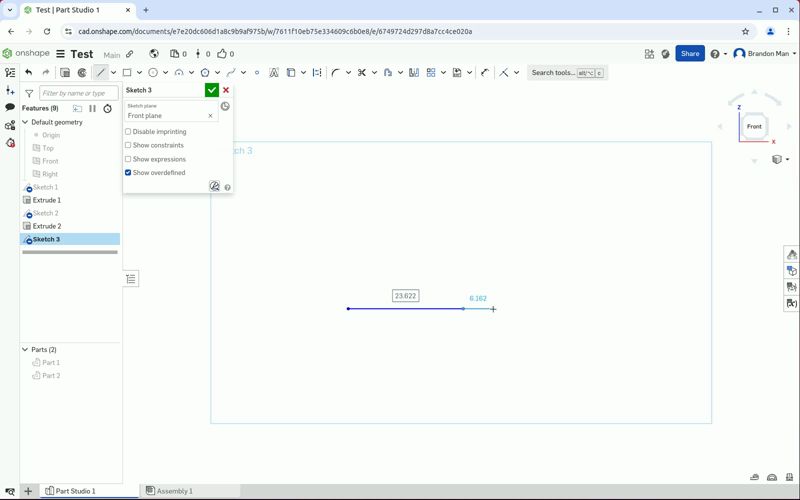
mouse_move(463, 272)
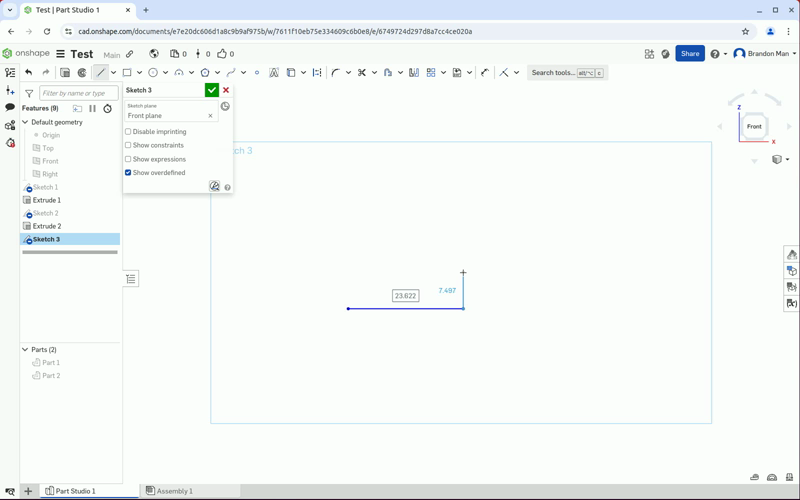
click(463, 272)
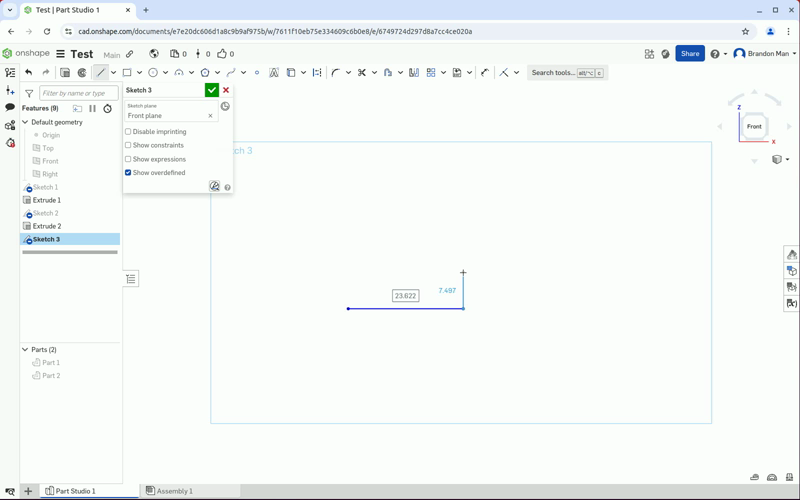
key_up(shift)
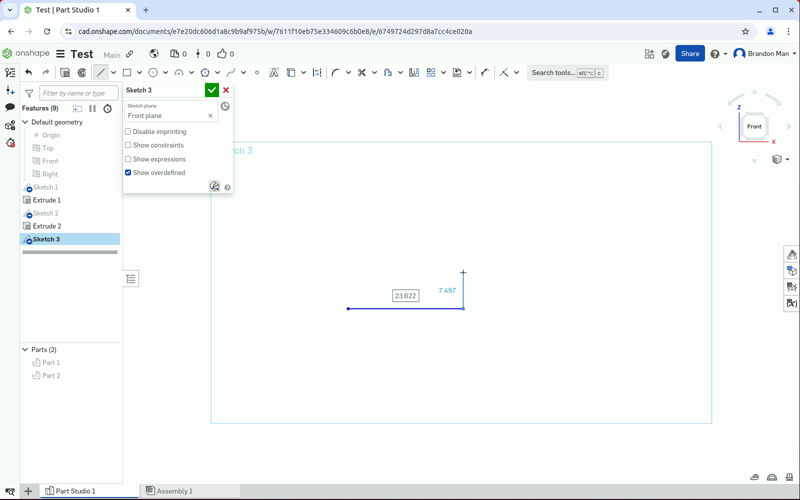
key_down(shift)
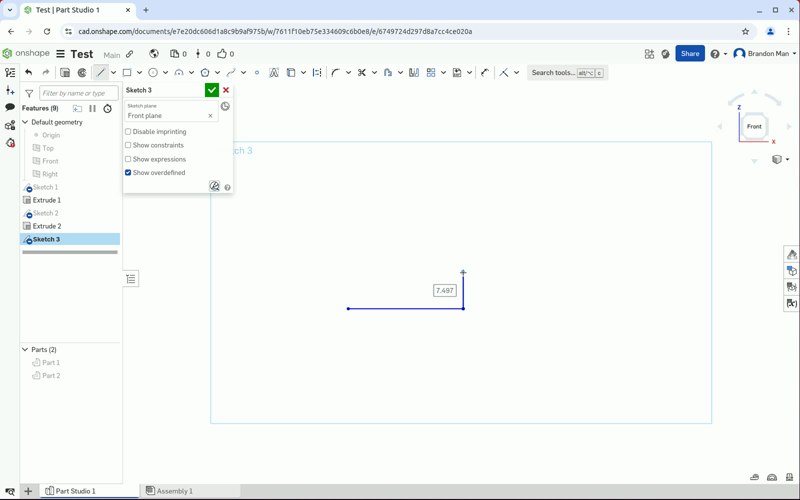
mouse_move(425, 224)
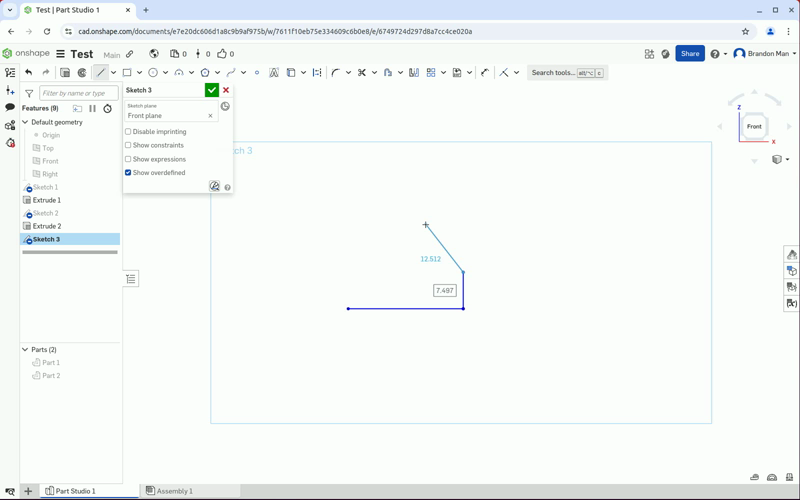
click(425, 224)
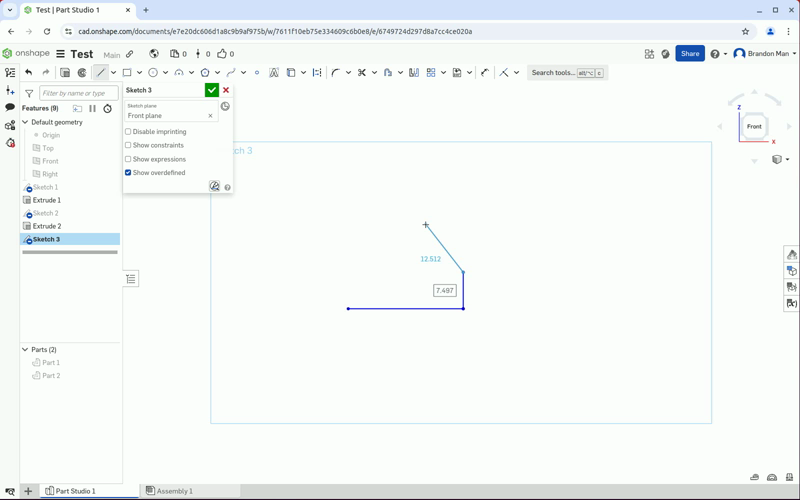
key_up(shift)
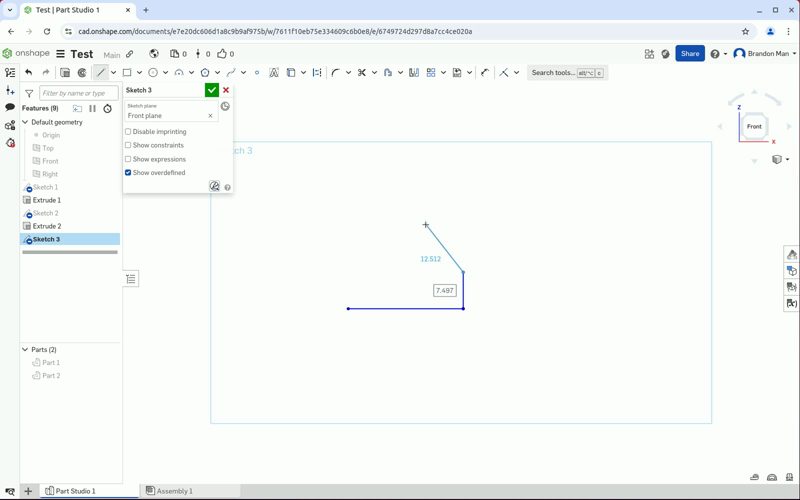
key_down(shift)
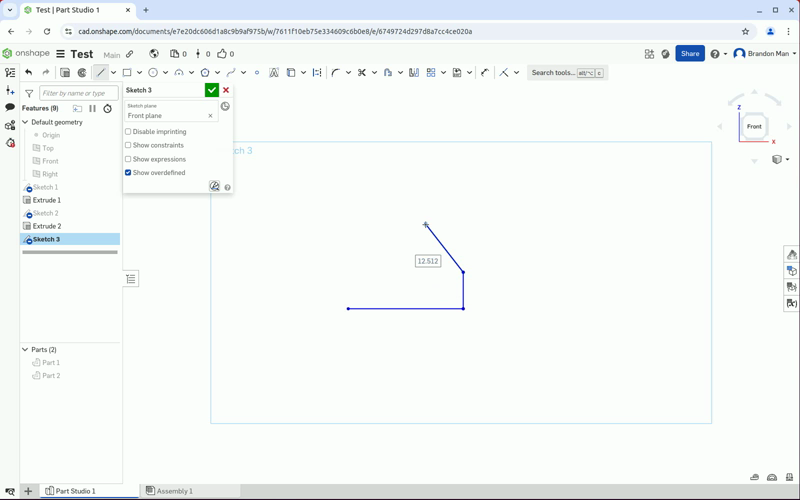
mouse_move(455, 224)
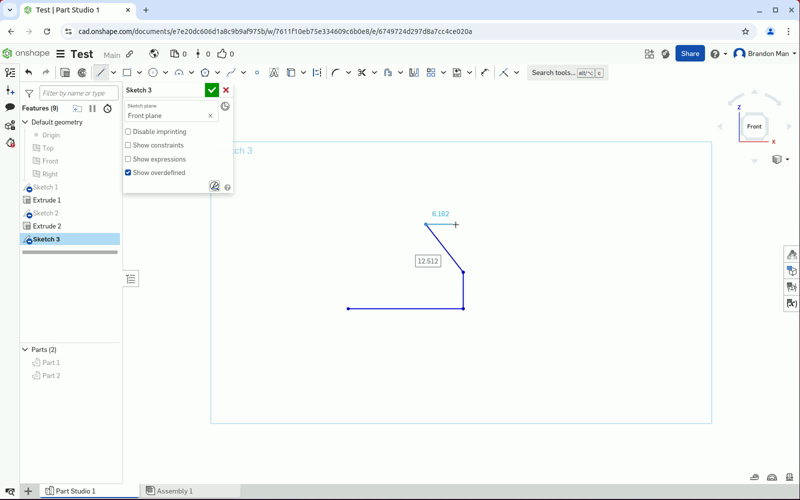
mouse_move(388, 224)
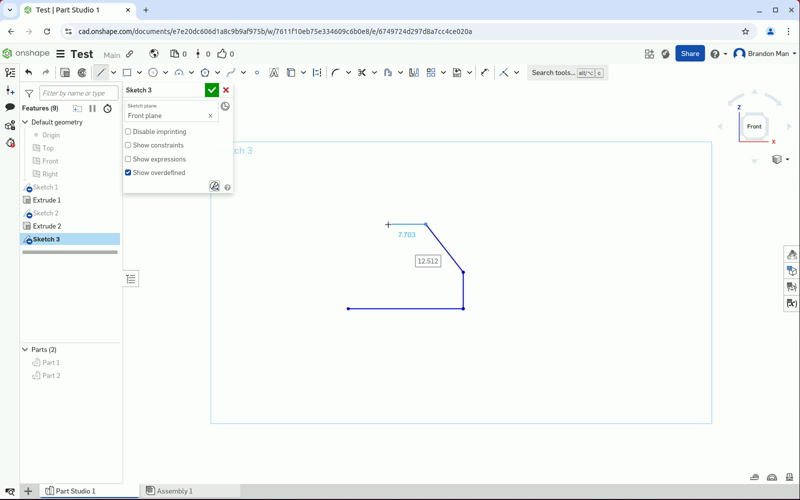
click(388, 224)
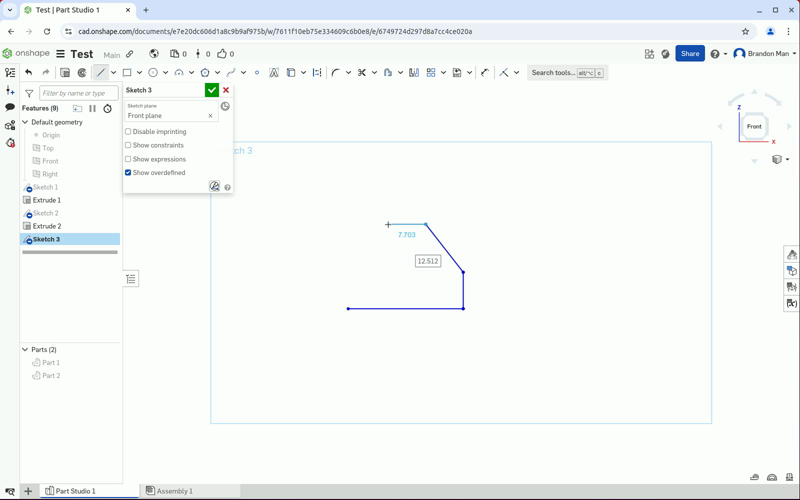
key_up(shift)
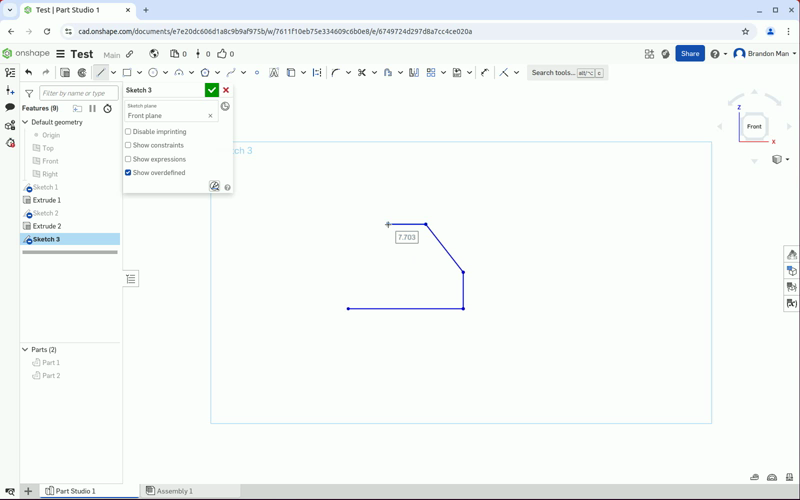
key_down(shift)
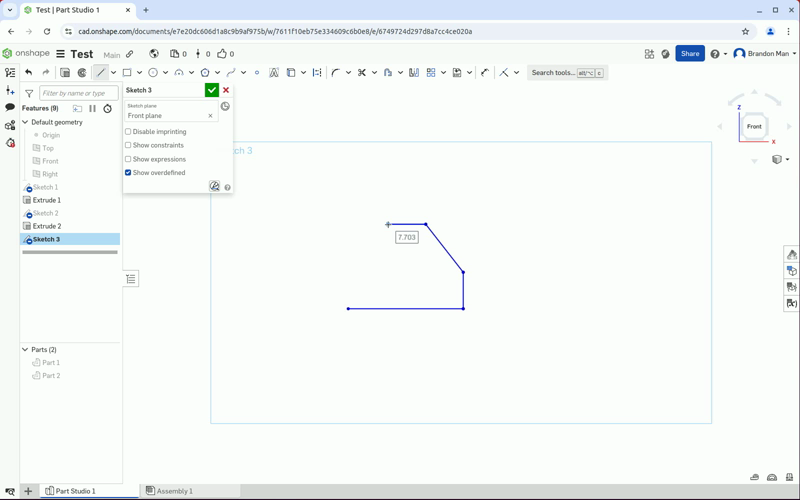
mouse_move(348, 272)
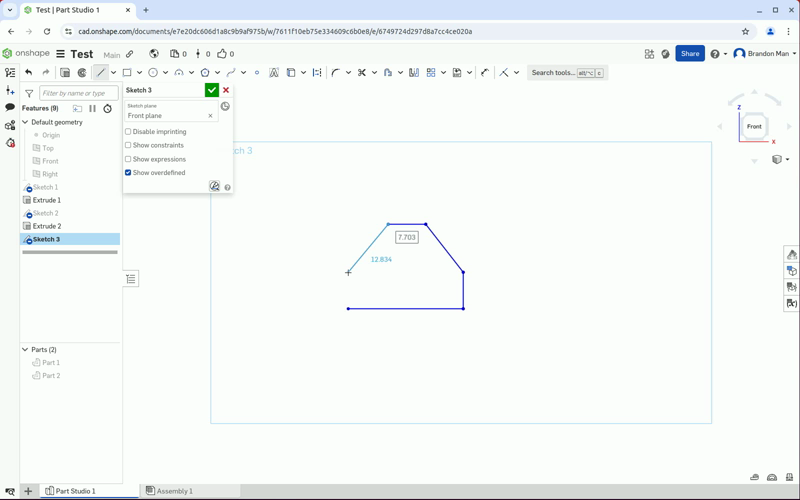
click(348, 272)
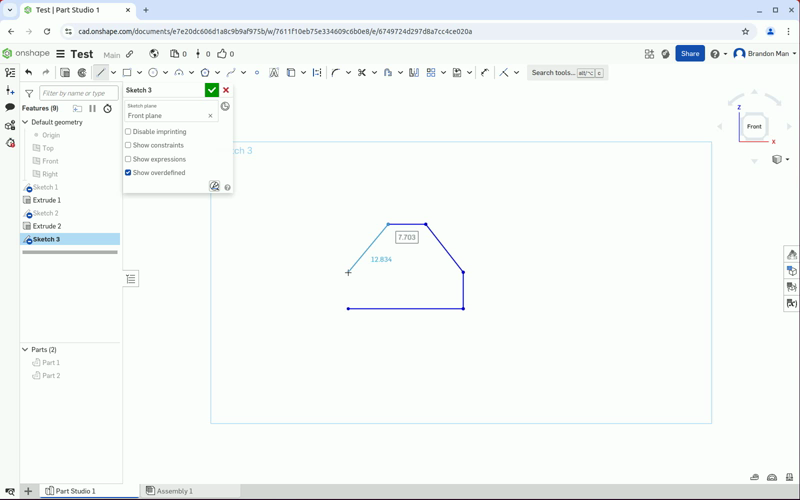
key_up(shift)
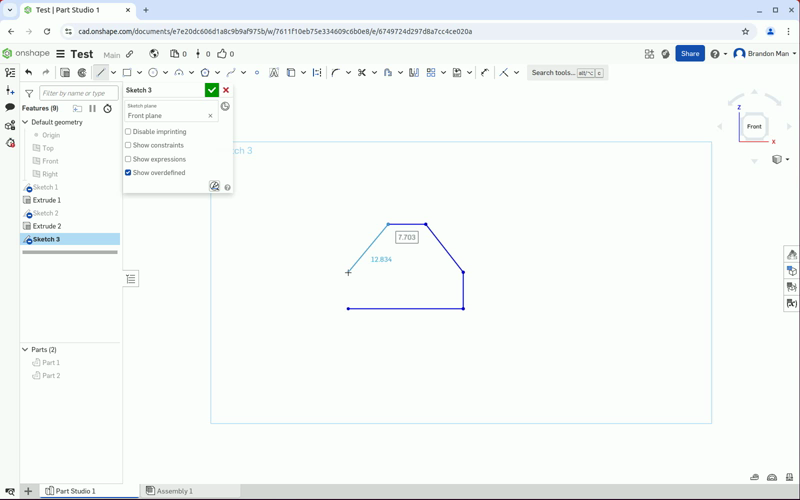
mouse_move(378, 272)
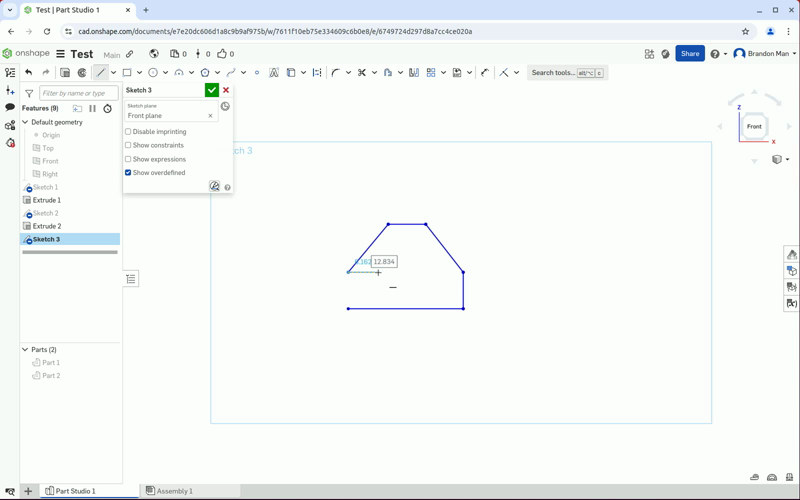
key_down(shift)
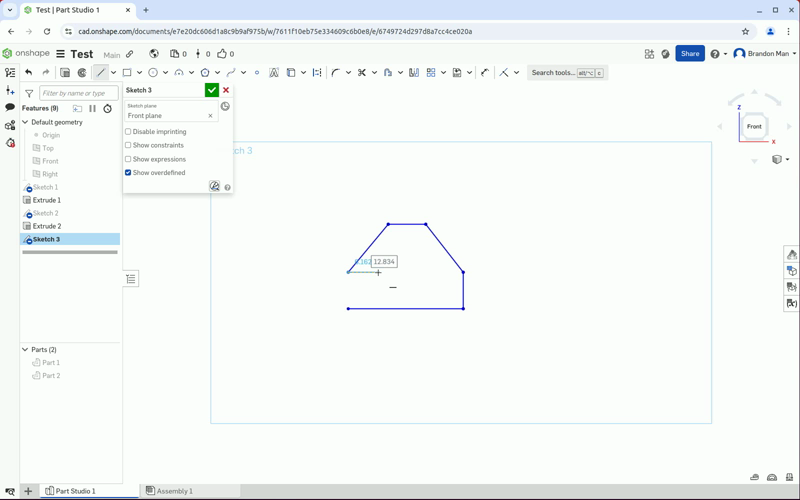
mouse_move(348, 308)
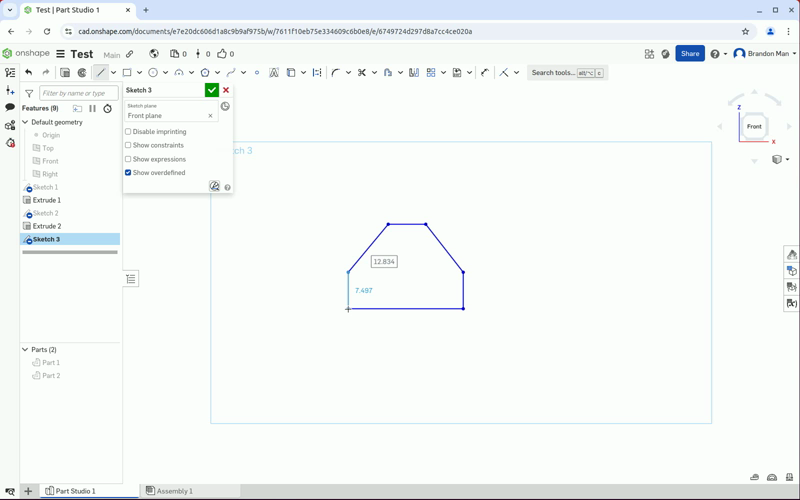
key_up(shift)
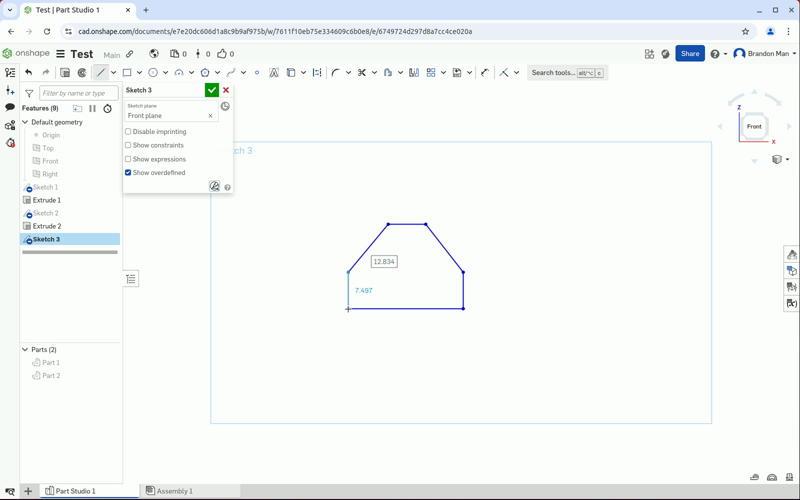
click(348, 308)
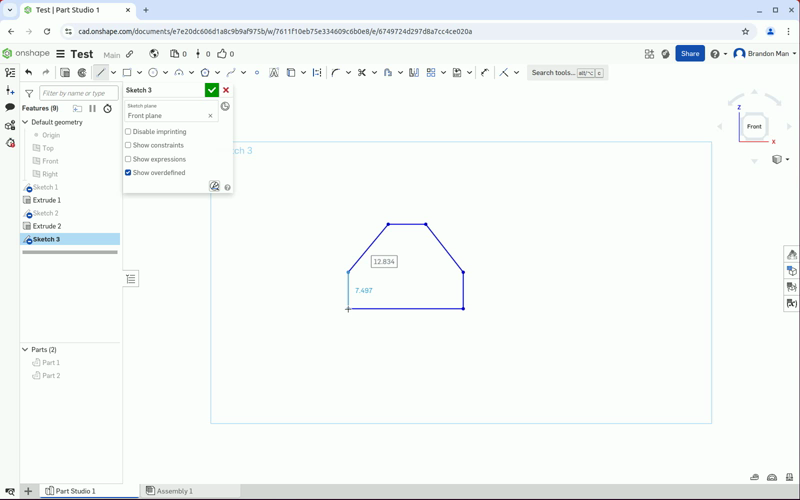
key(esc)
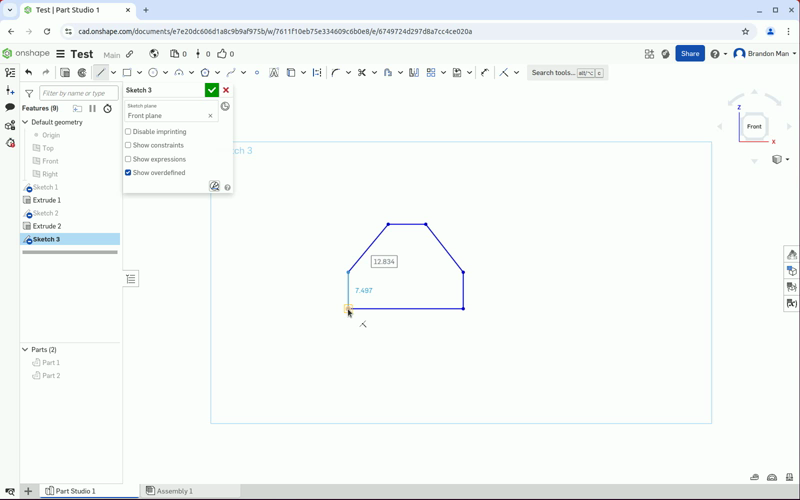
key(l)
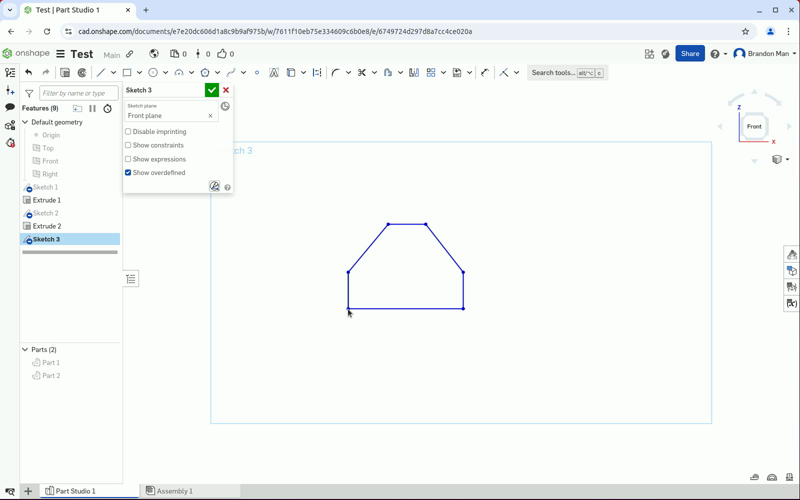
key_down(shift)
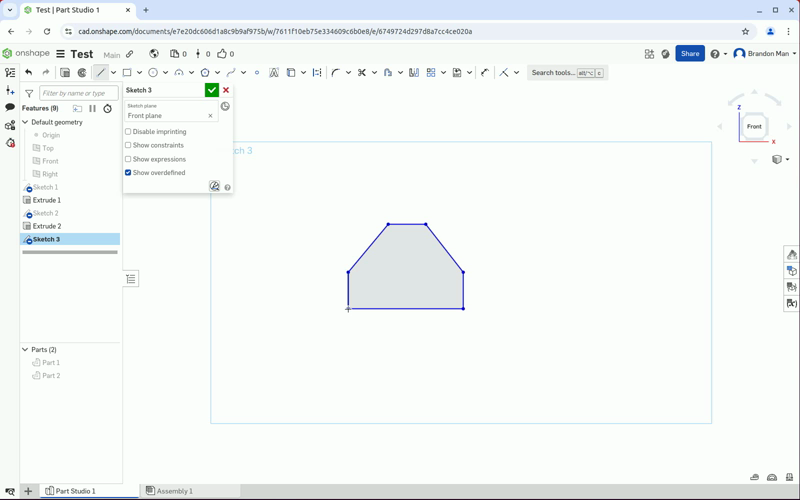
mouse_move(351, 305)
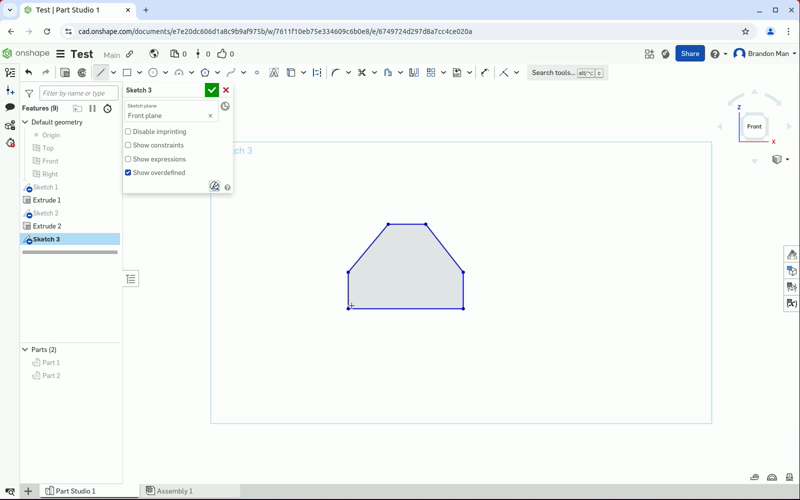
click(351, 305)
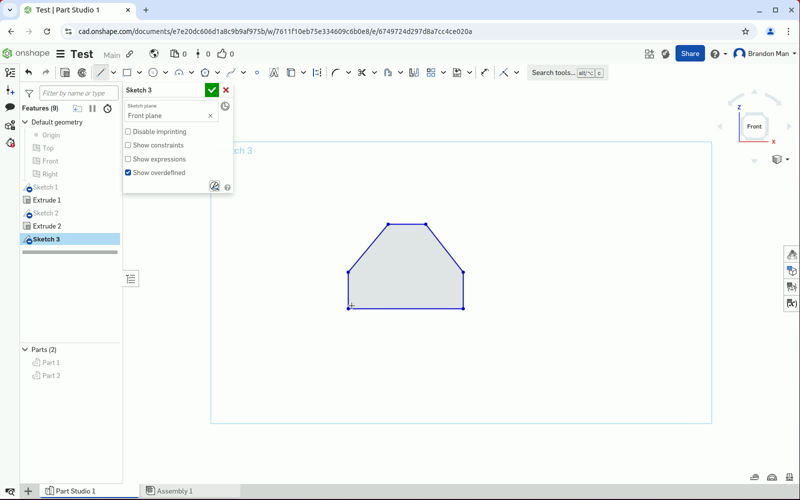
key_up(shift)
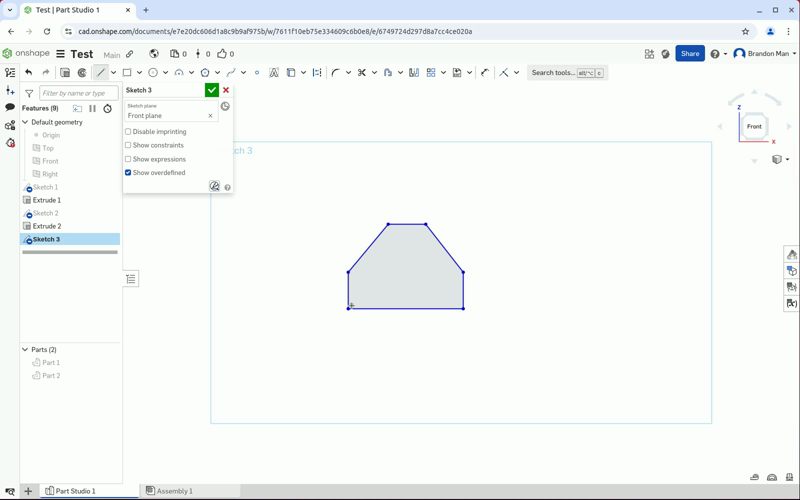
key_down(shift)
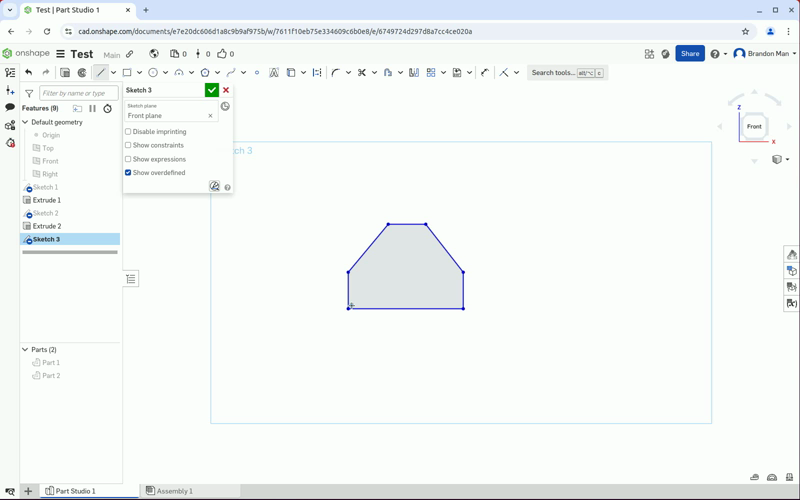
mouse_move(459, 305)
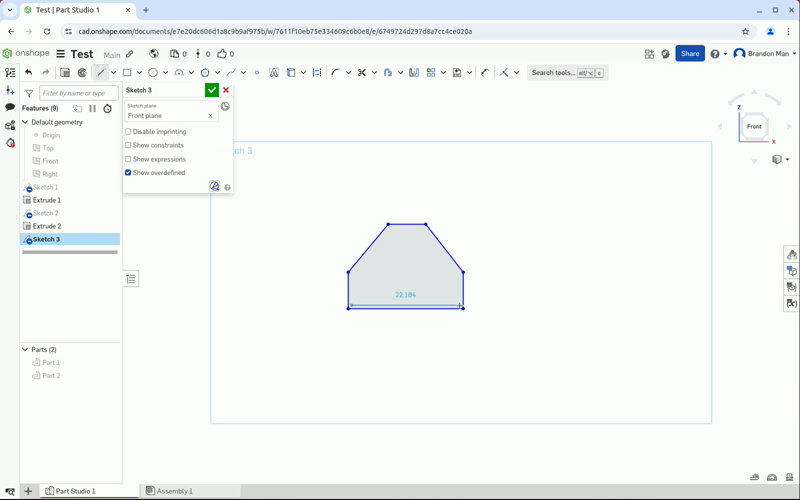
click(459, 305)
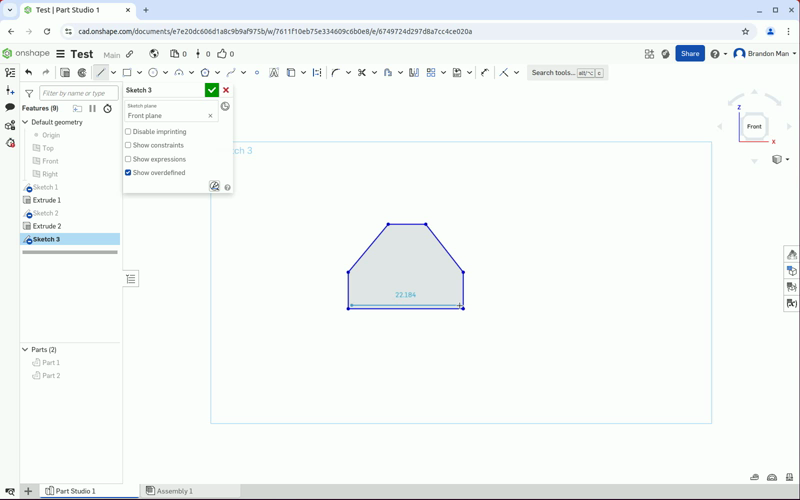
key_up(shift)
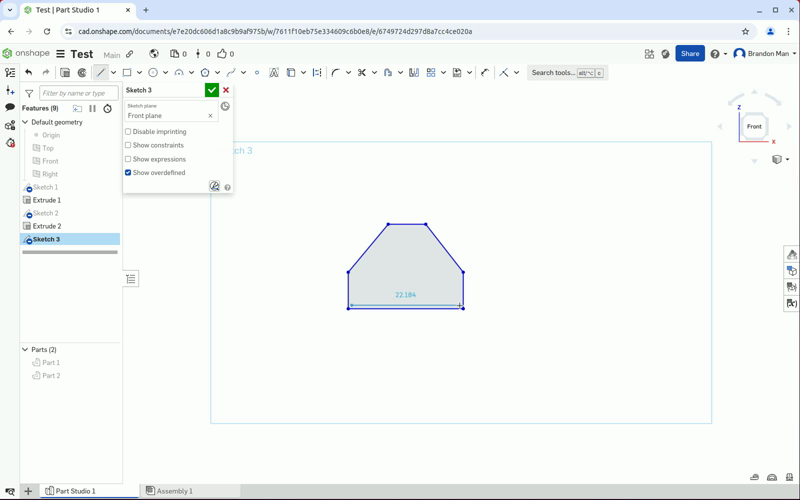
key_down(shift)
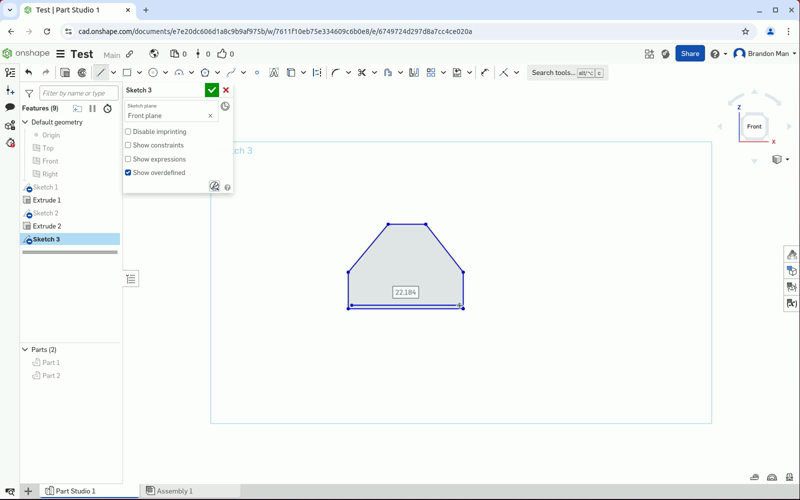
mouse_move(489, 305)
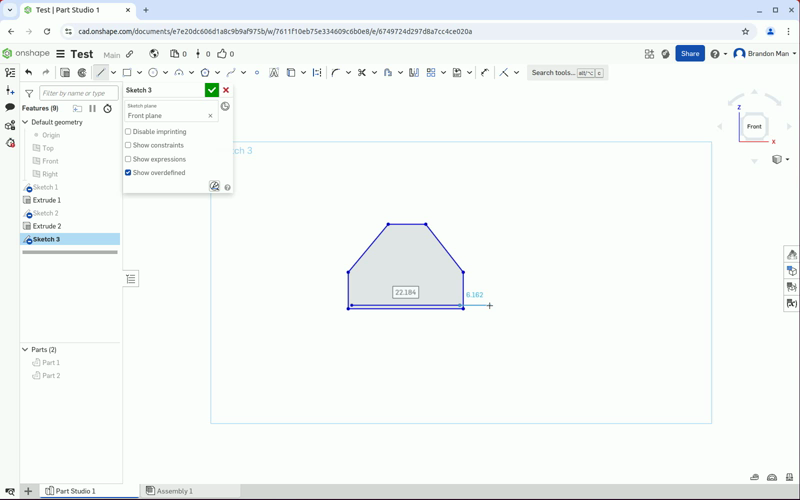
mouse_move(459, 273)
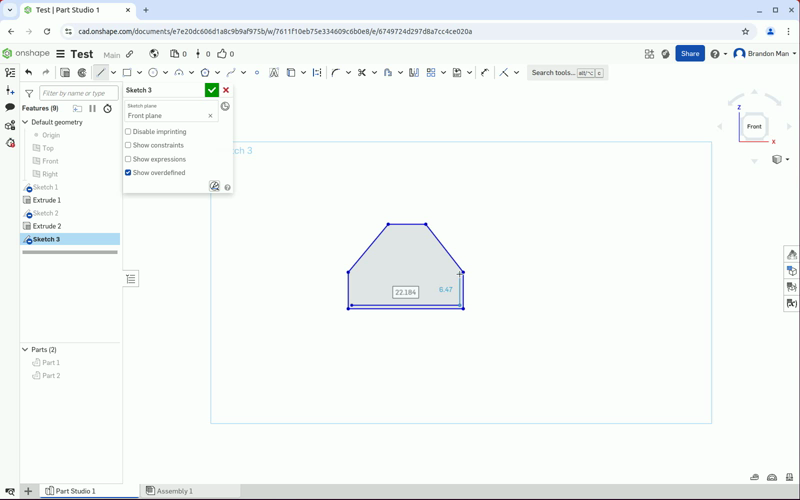
scroll(6)
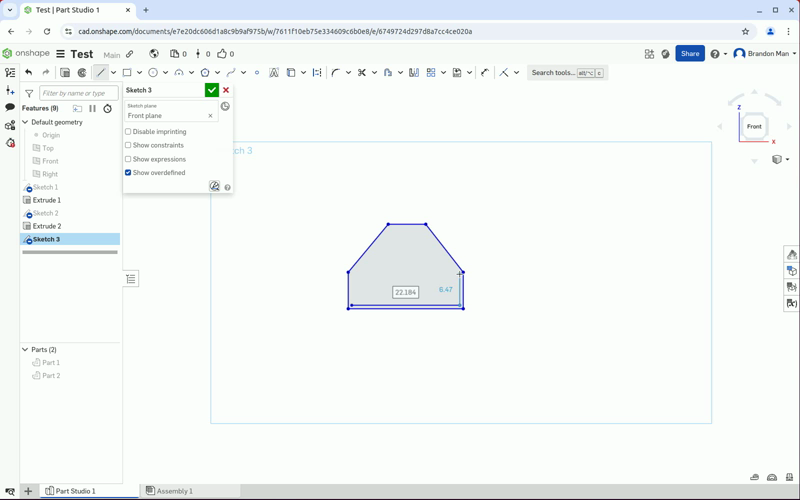
scroll(6)
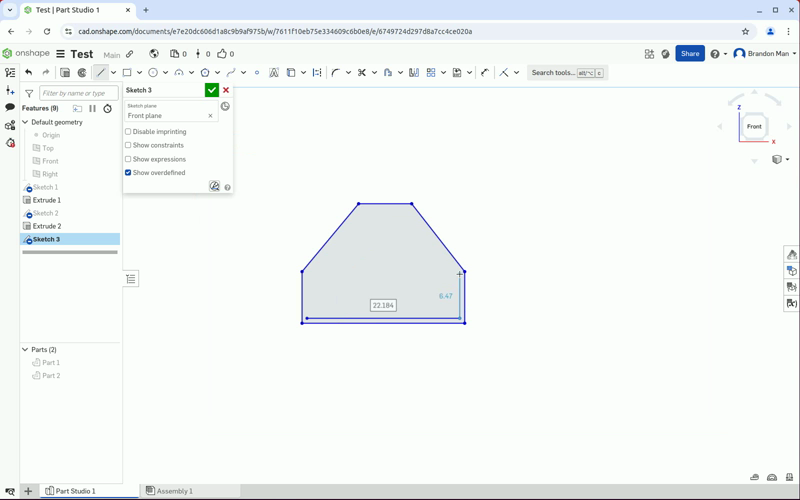
scroll(6)
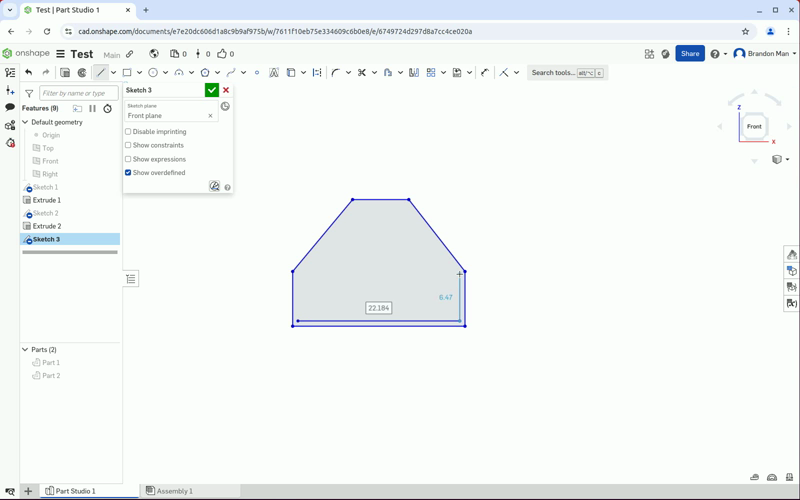
scroll(6)
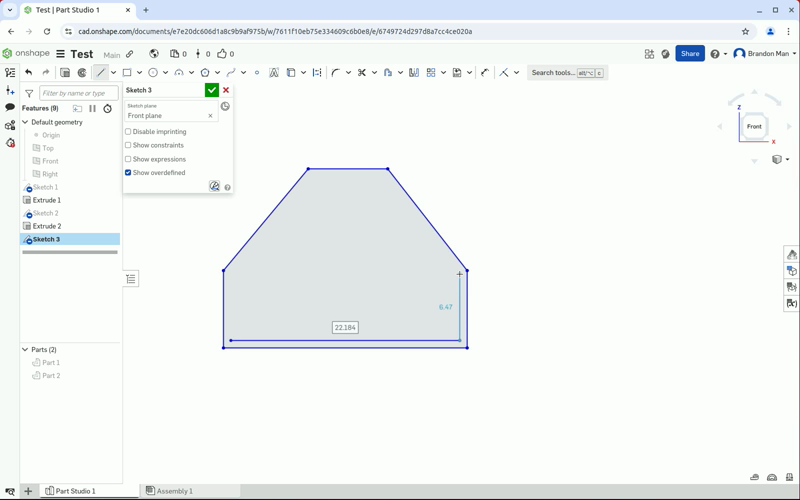
scroll(6)
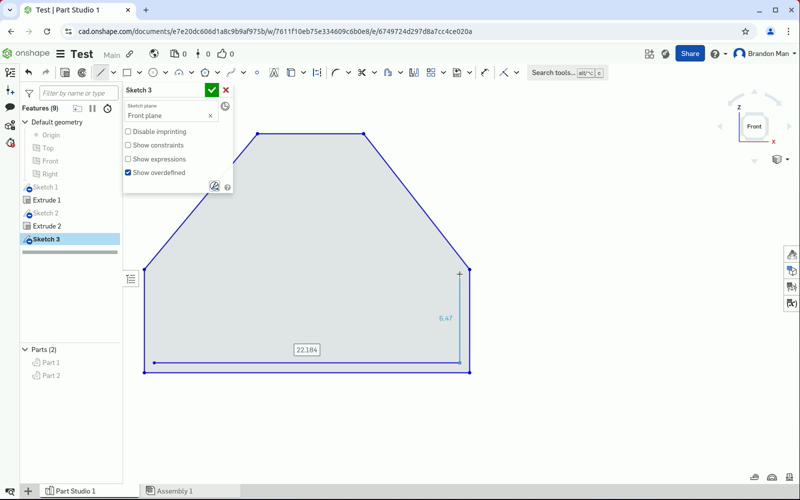
scroll(6)
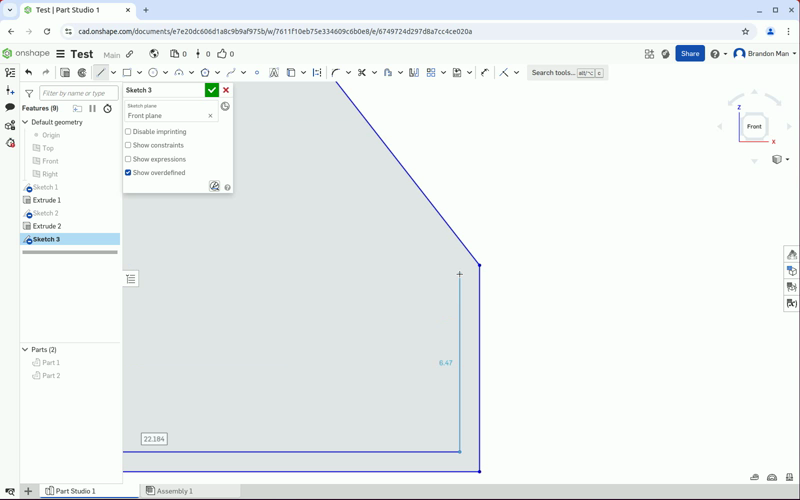
scroll(6)
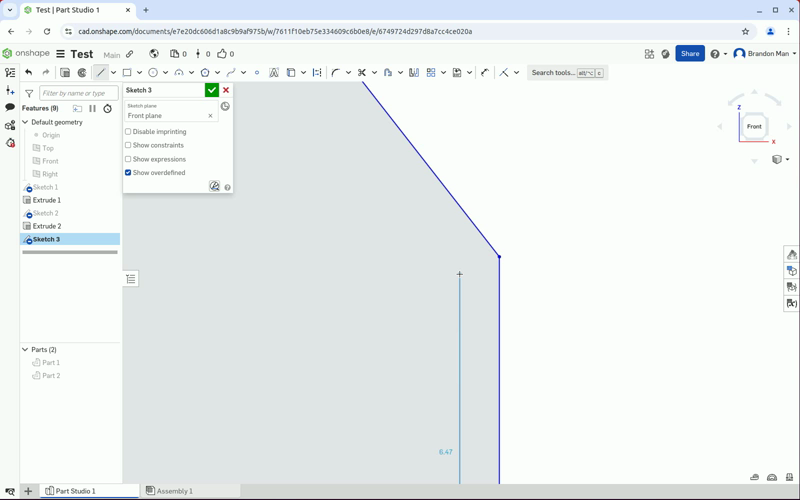
click(459, 273)
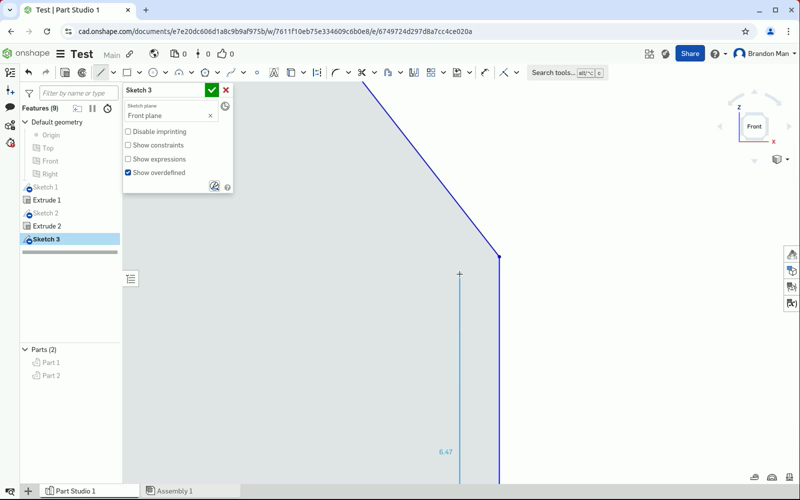
scroll(-6)
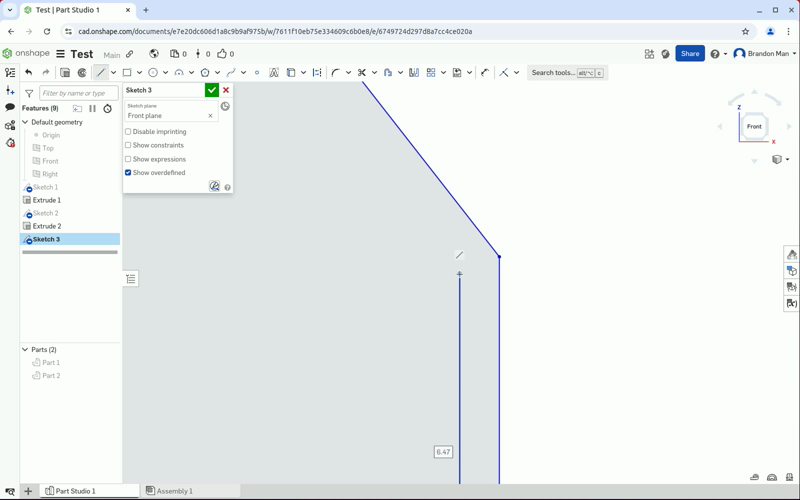
scroll(-6)
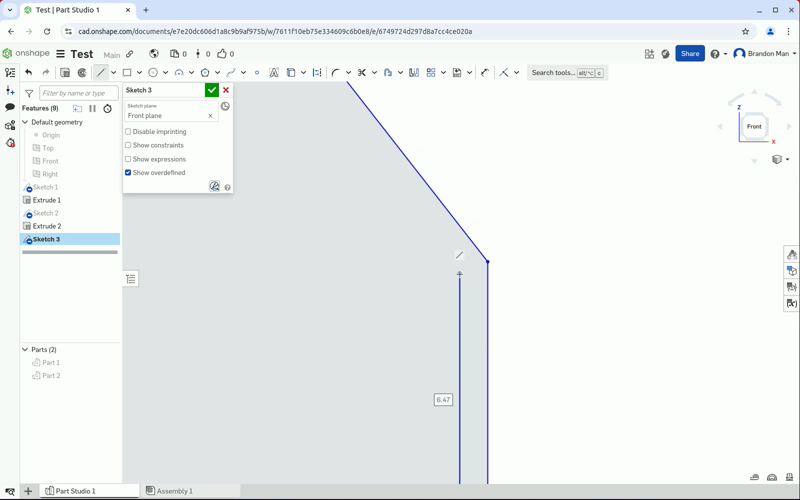
scroll(-6)
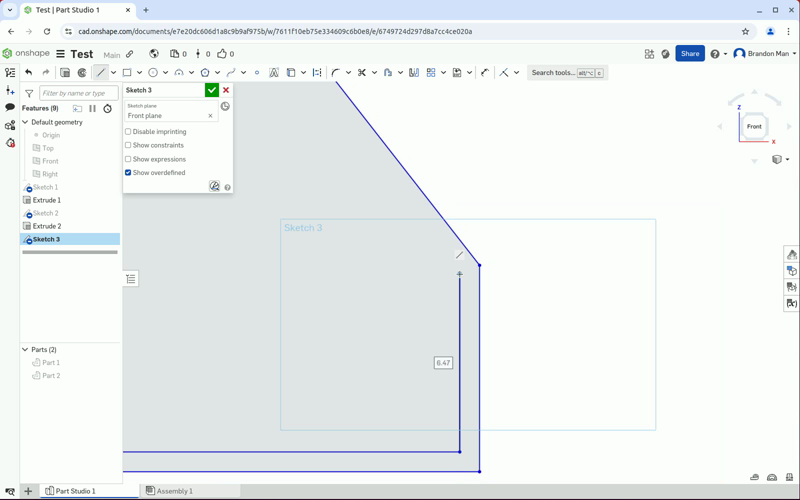
scroll(-6)
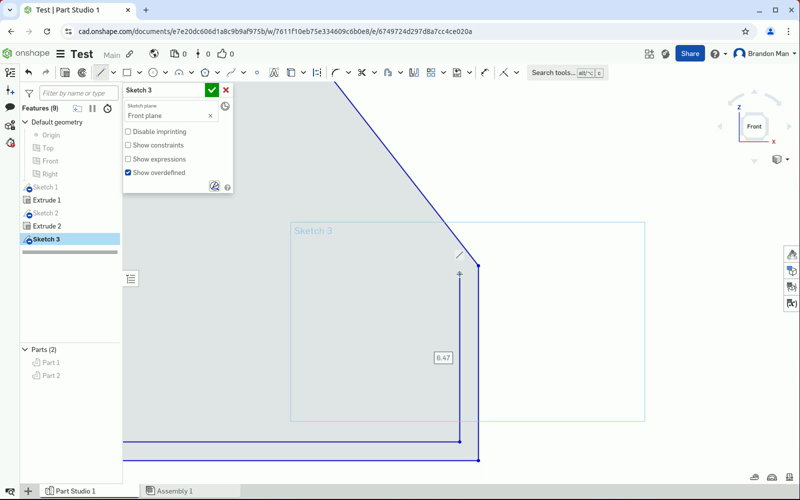
scroll(-6)
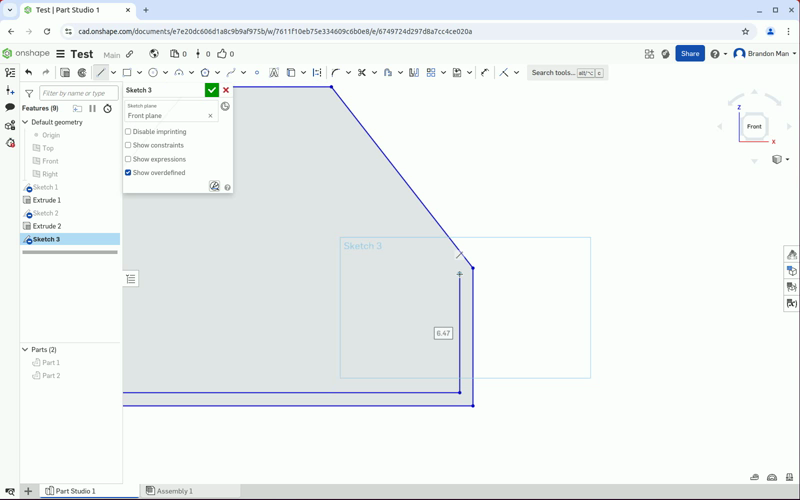
scroll(-6)
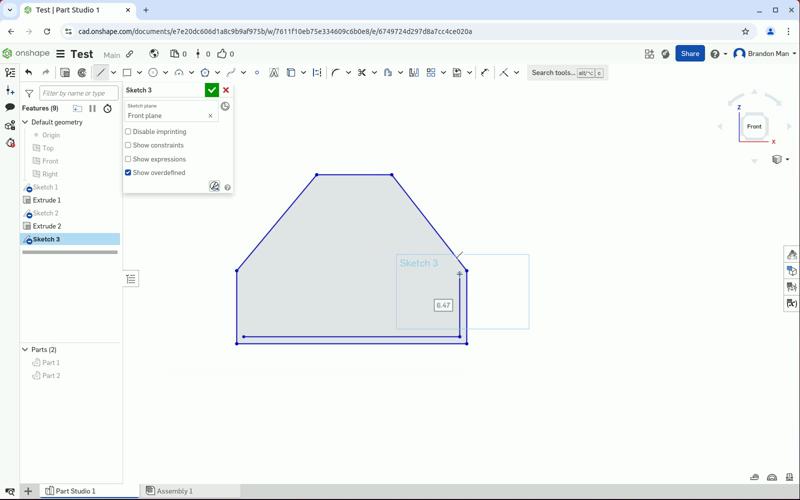
scroll(-6)
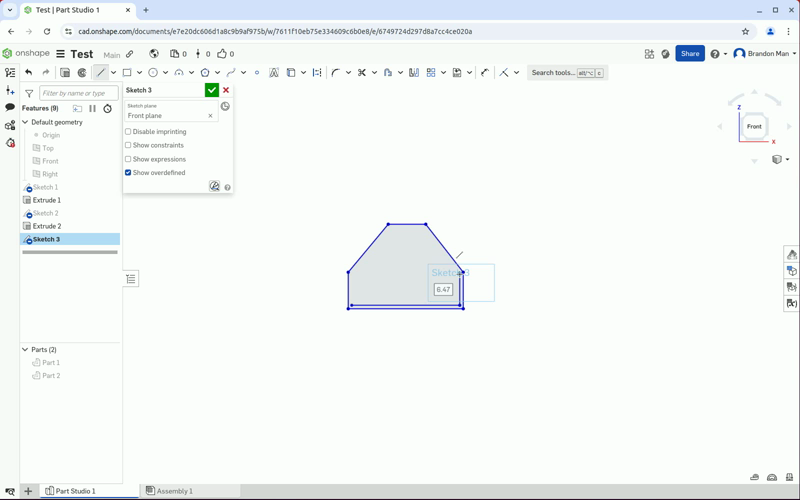
key_up(shift)
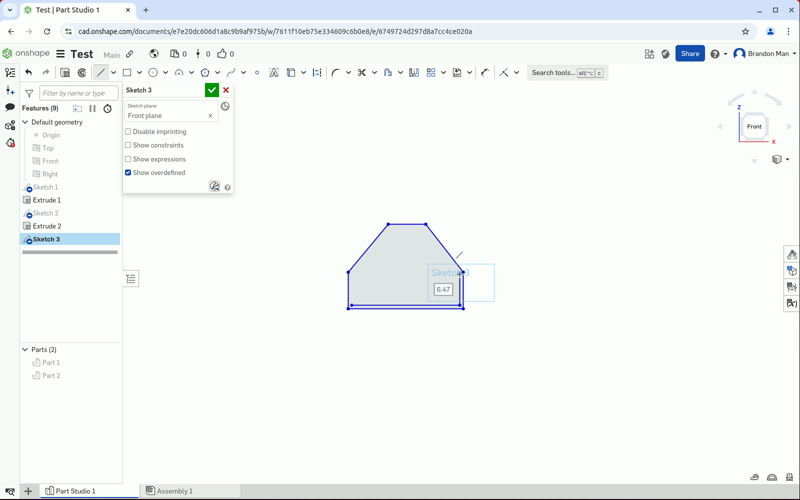
key_down(shift)
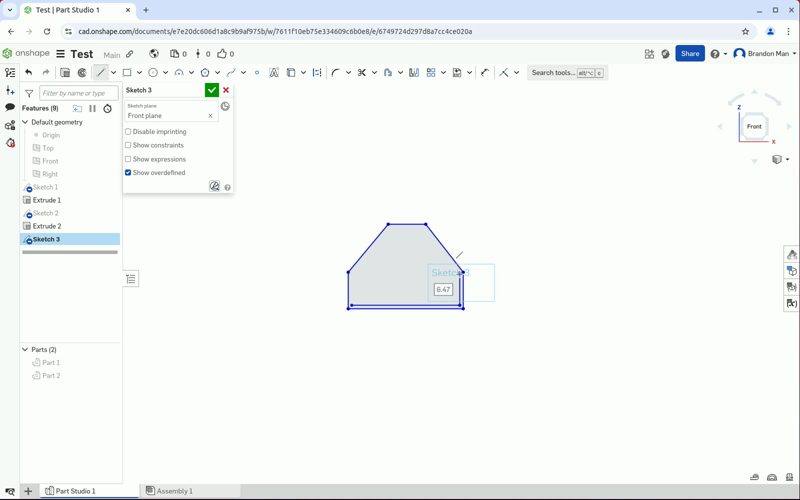
mouse_move(489, 273)
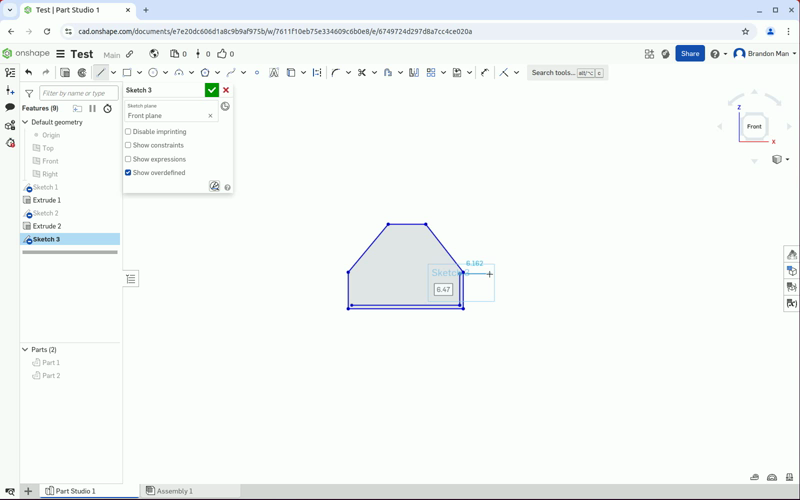
mouse_move(423, 227)
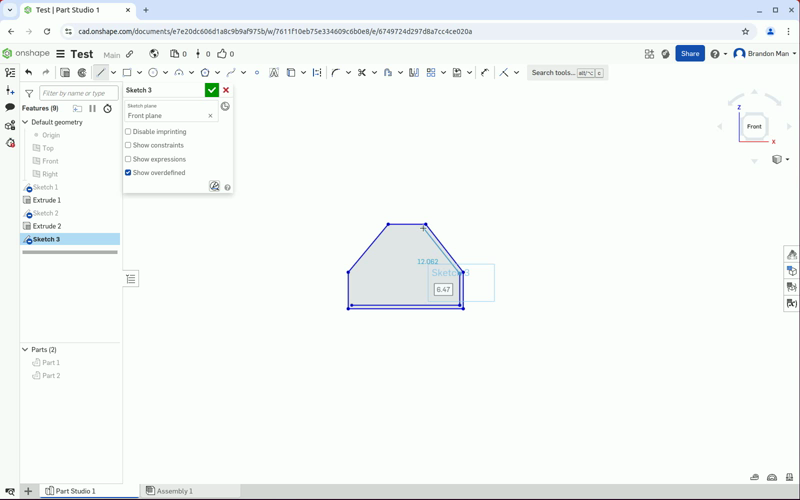
scroll(6)
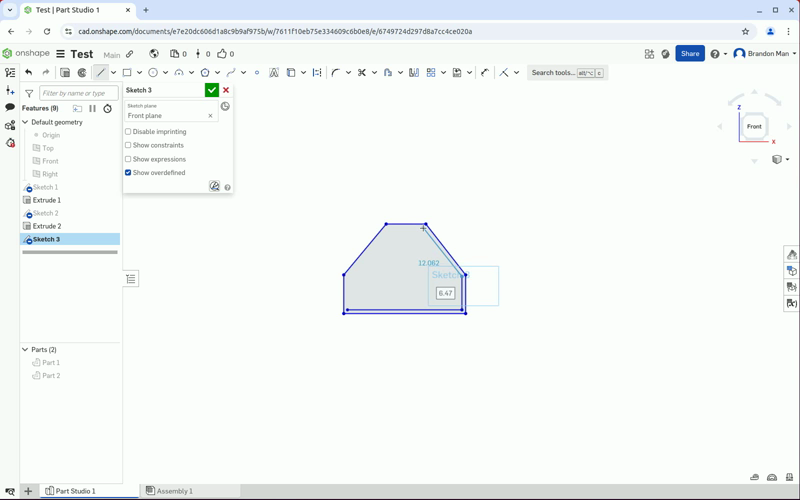
scroll(6)
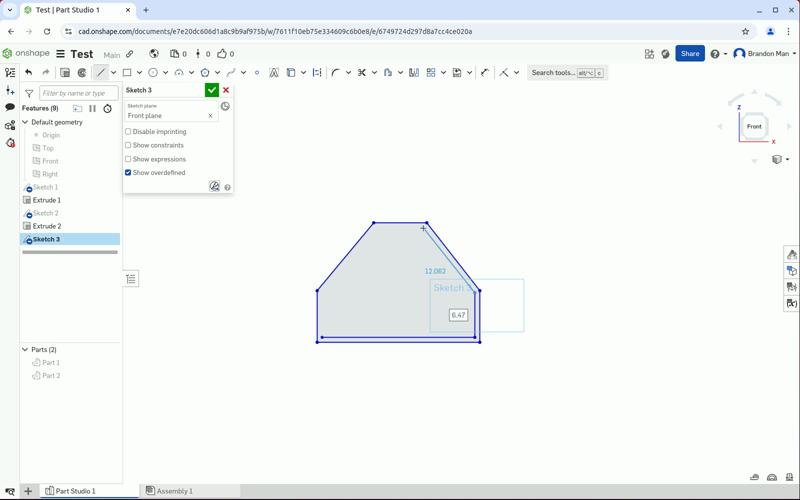
scroll(6)
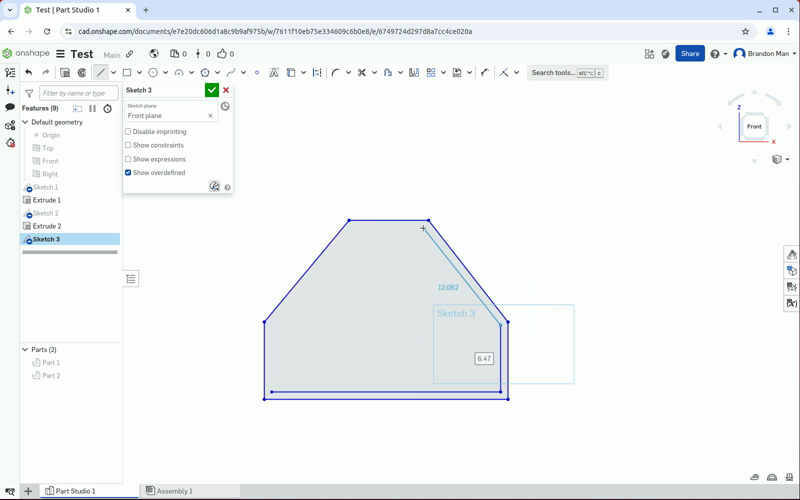
scroll(6)
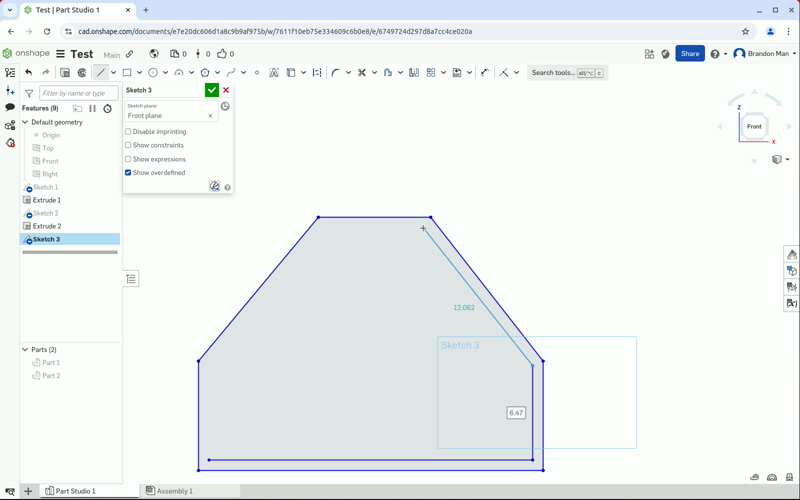
scroll(6)
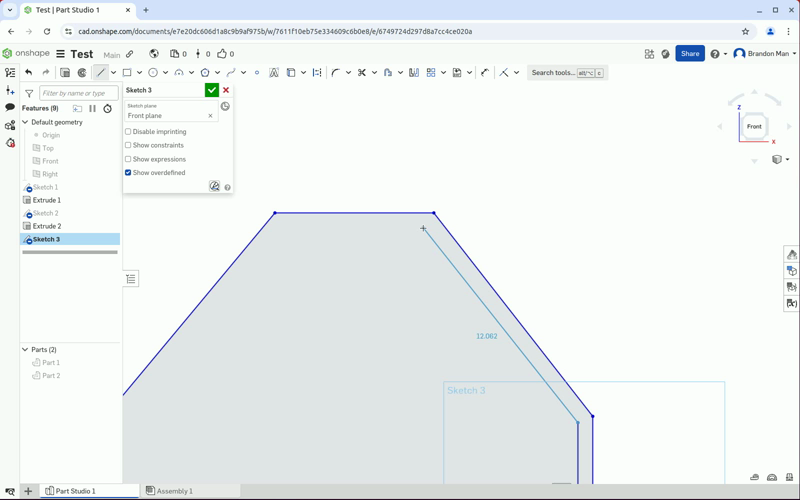
scroll(6)
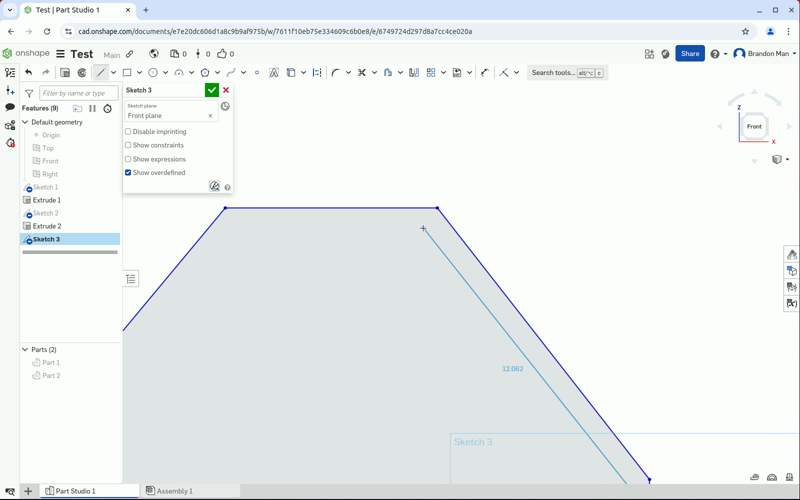
scroll(6)
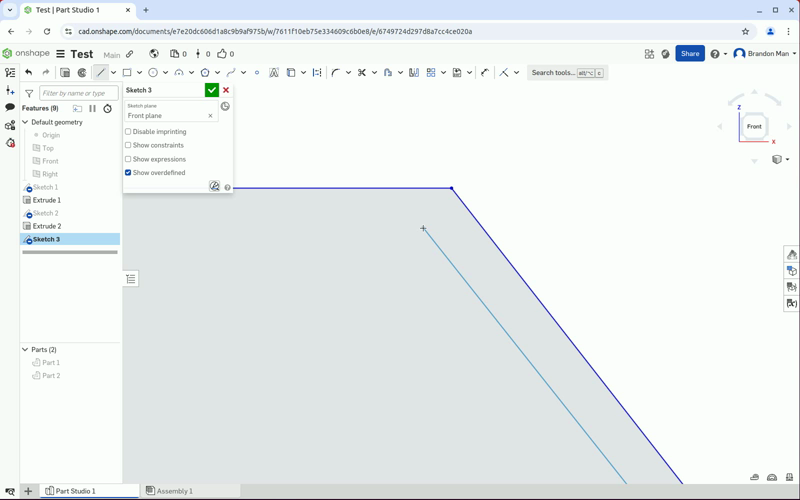
click(423, 227)
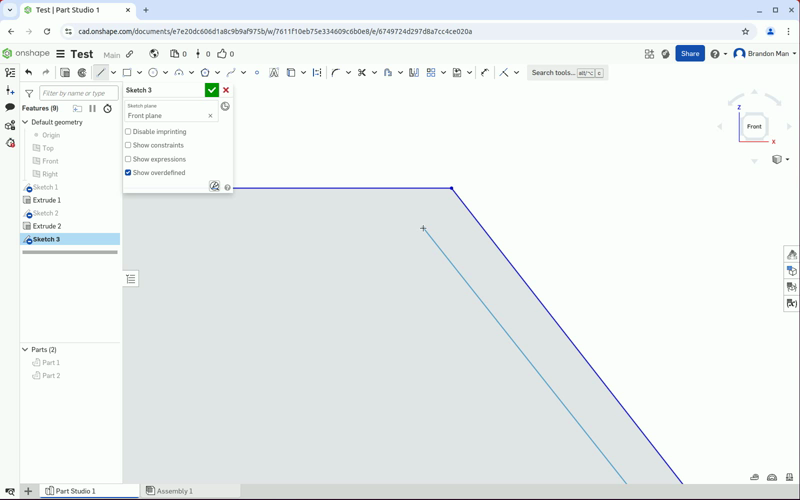
scroll(-6)
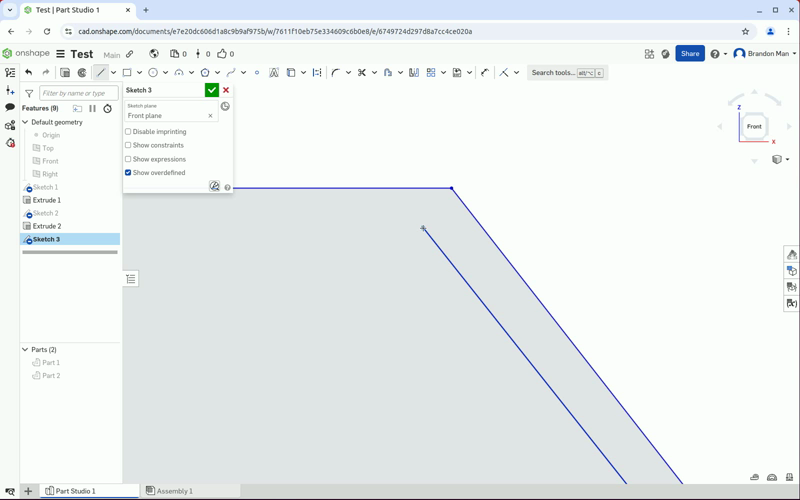
scroll(-6)
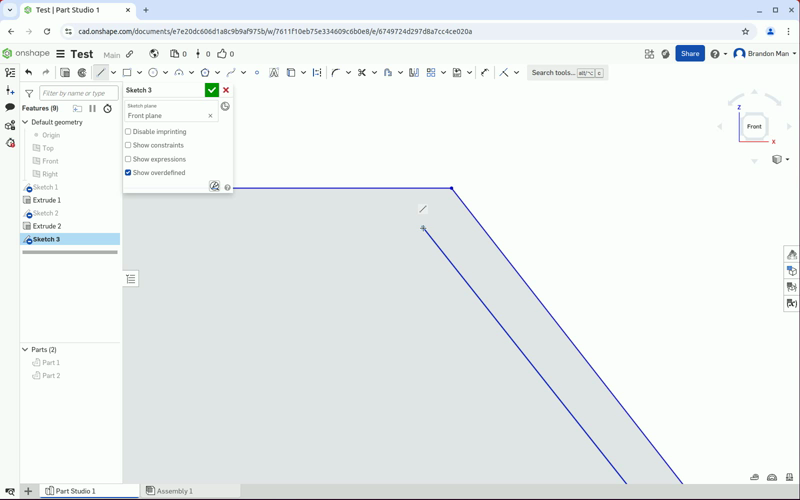
scroll(-6)
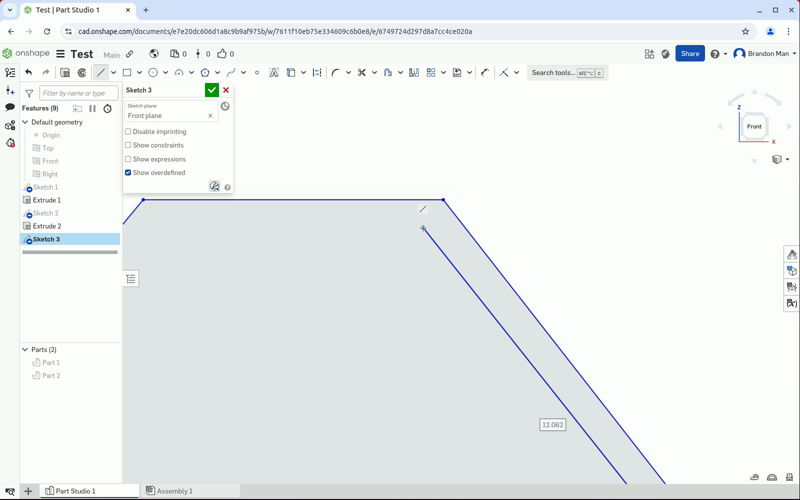
scroll(-6)
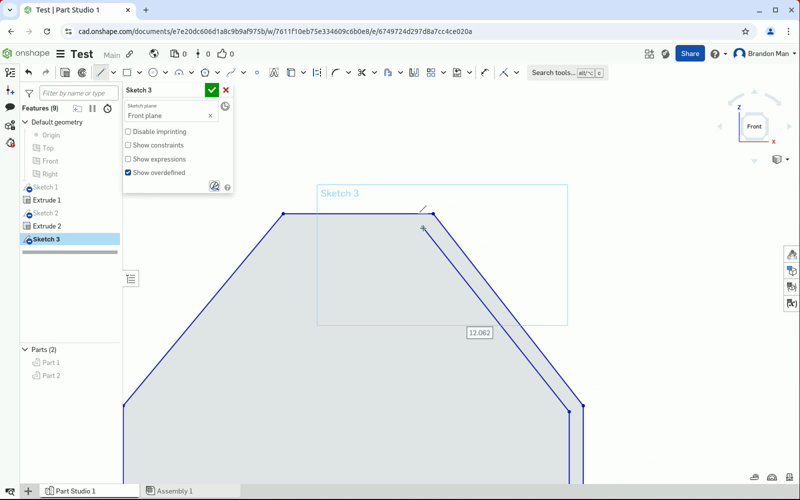
scroll(-6)
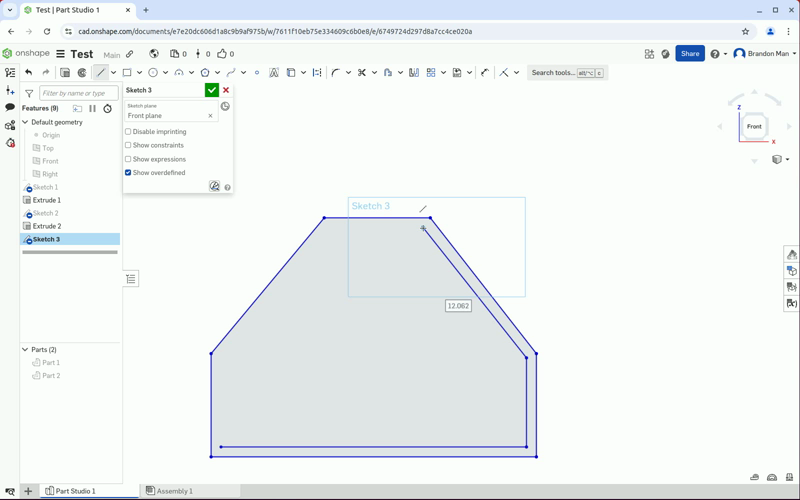
scroll(-6)
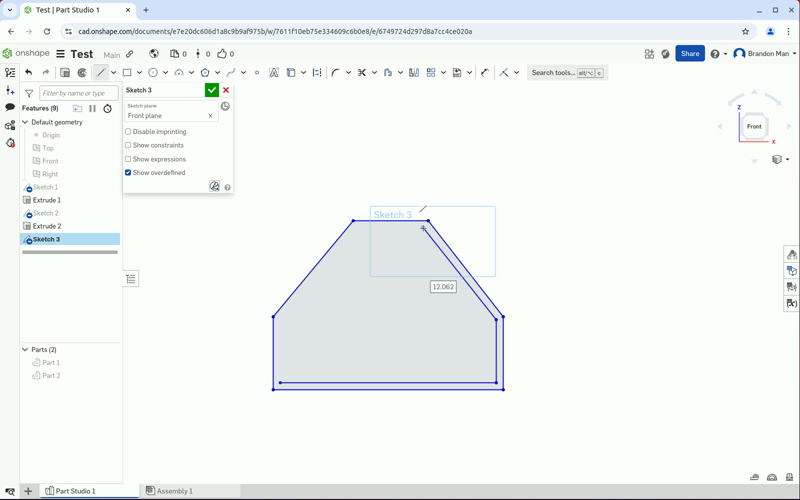
scroll(-6)
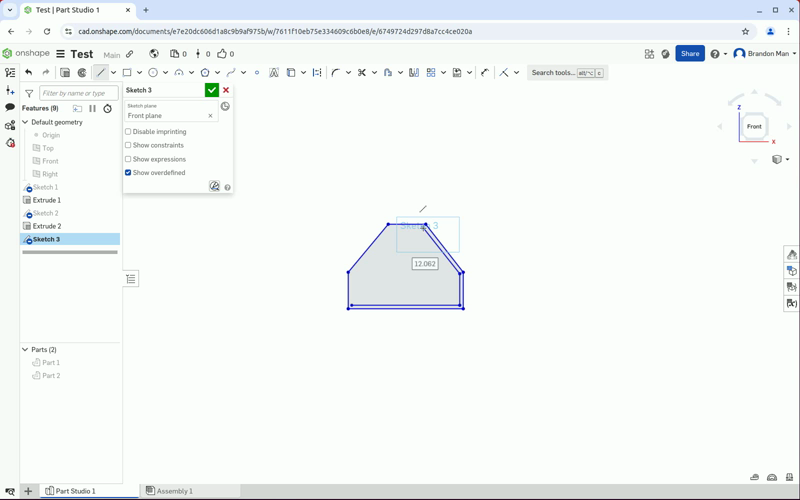
key_up(shift)
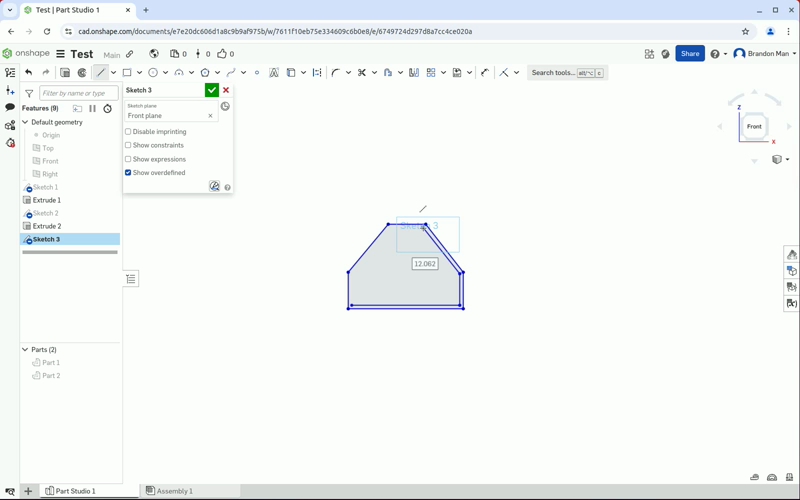
key_down(shift)
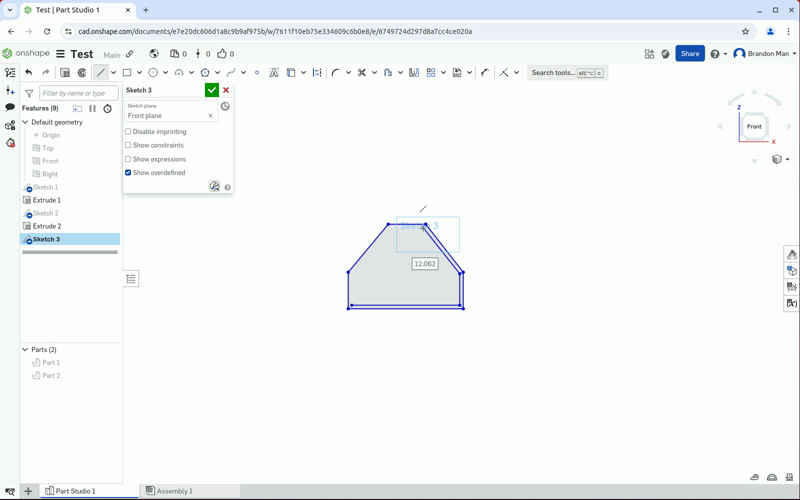
mouse_move(453, 227)
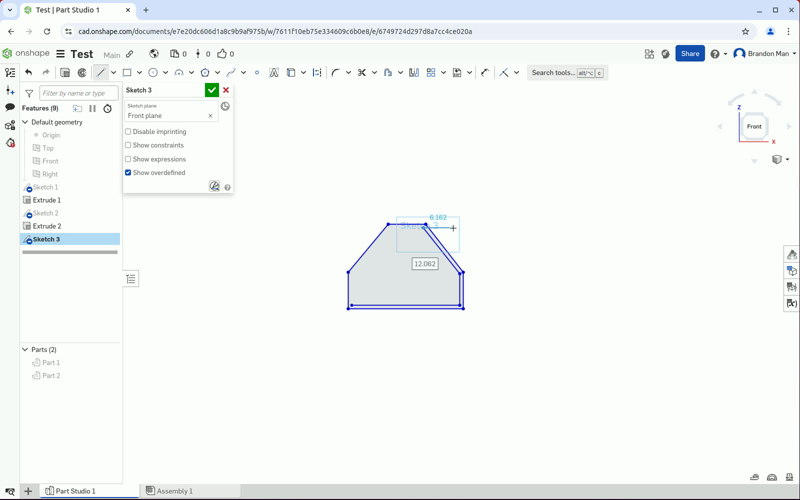
mouse_move(389, 227)
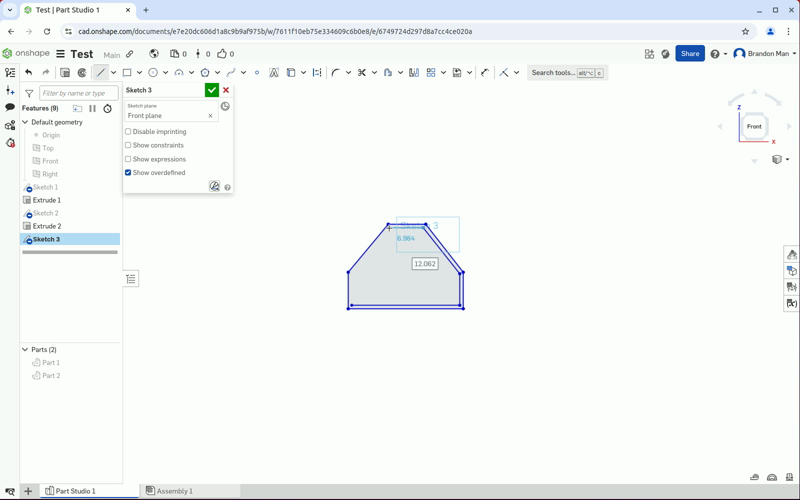
scroll(6)
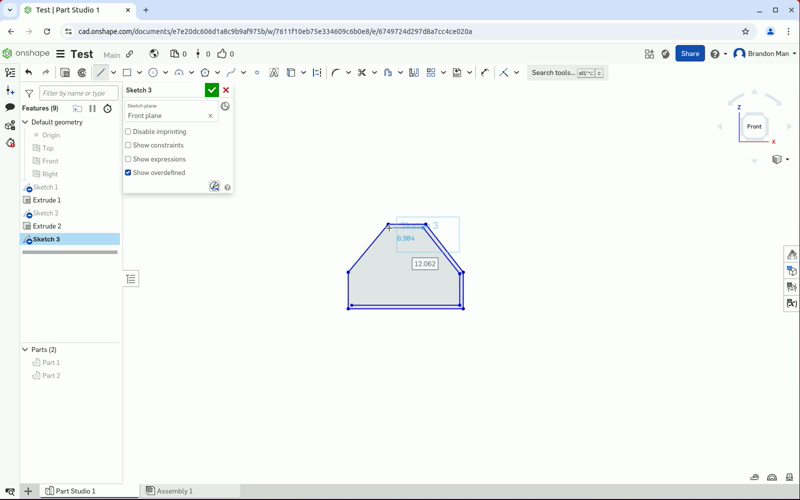
scroll(6)
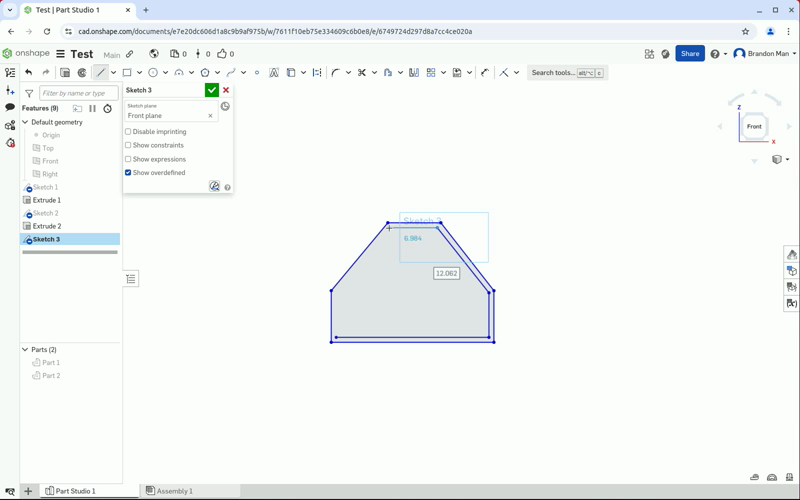
scroll(6)
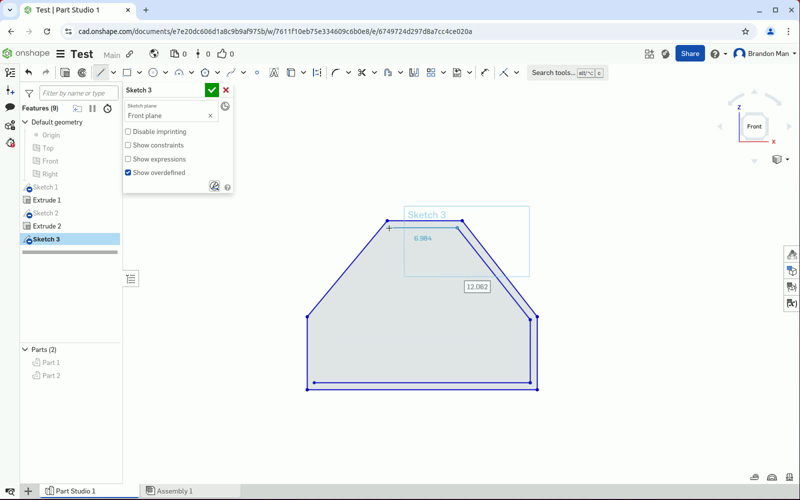
scroll(6)
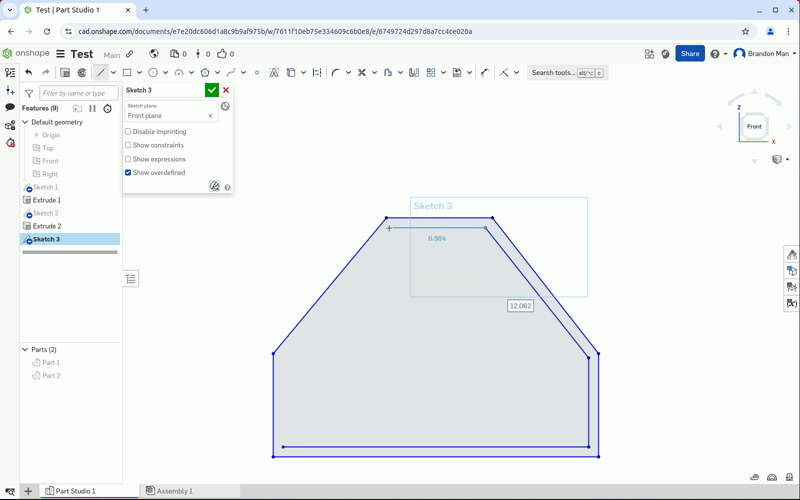
scroll(6)
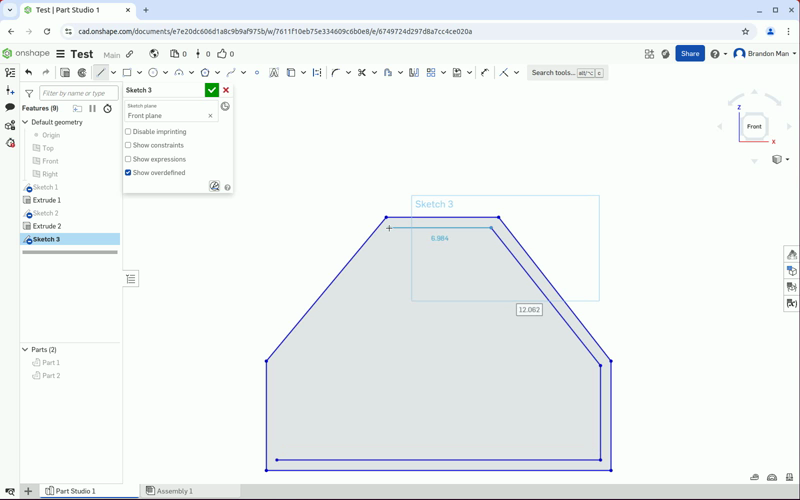
scroll(6)
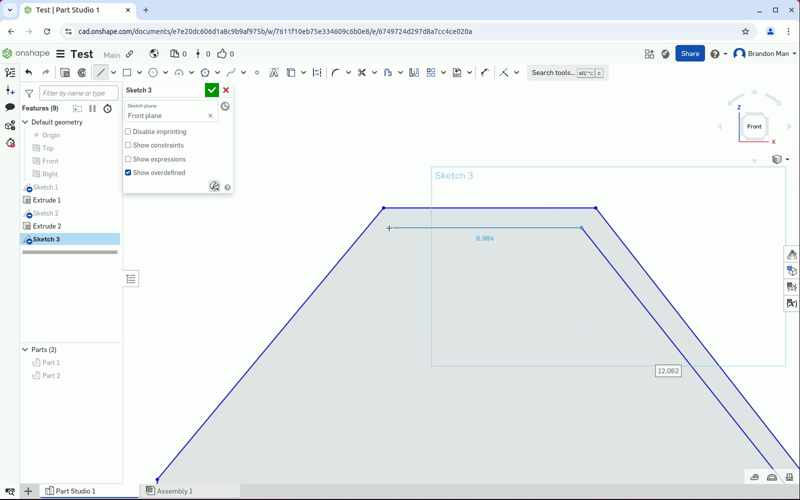
scroll(6)
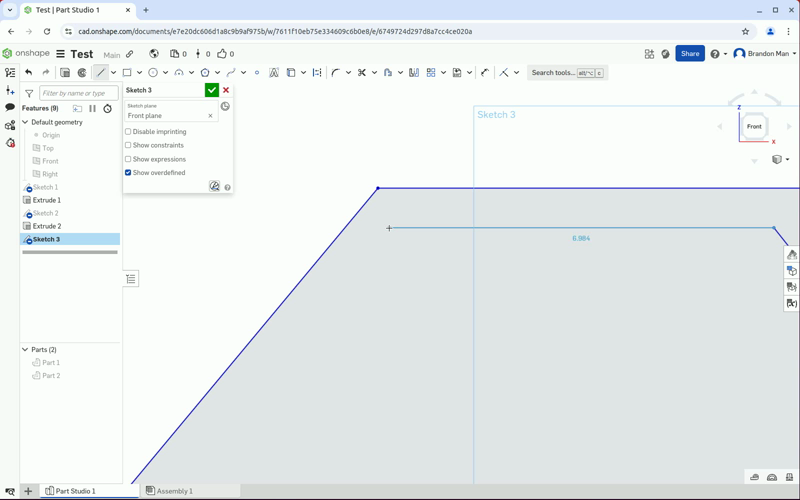
click(389, 227)
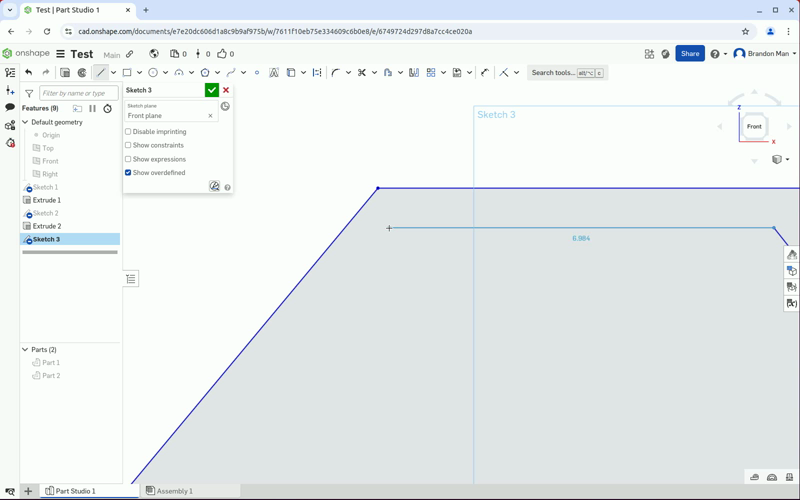
scroll(-6)
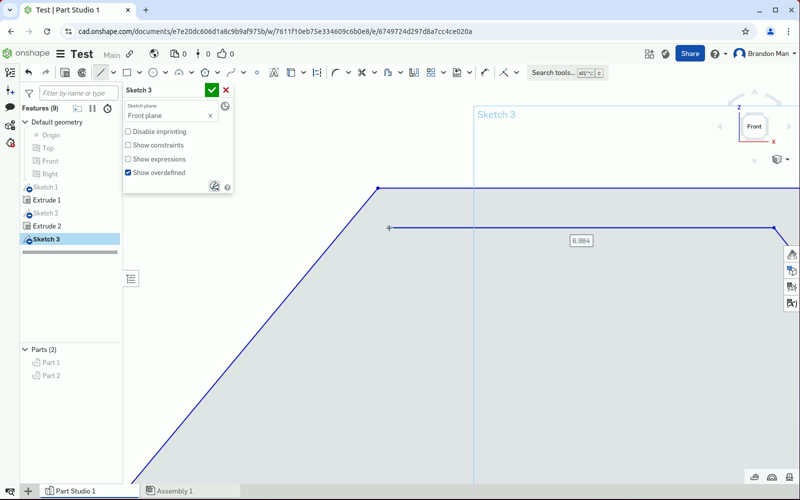
scroll(-6)
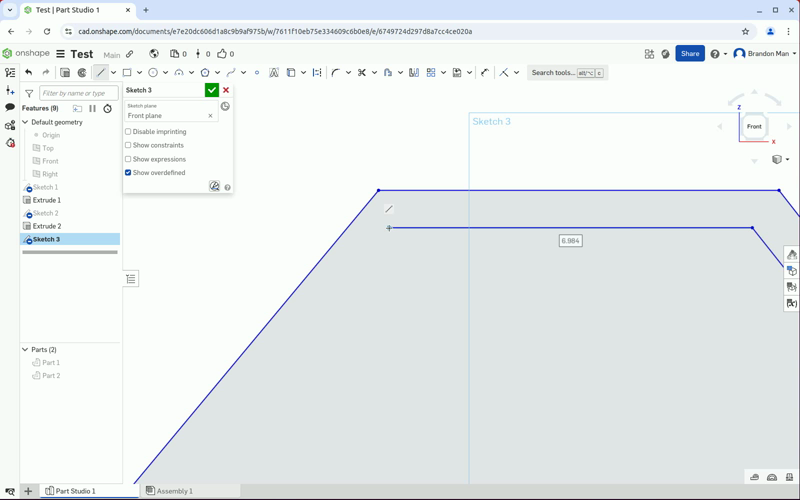
scroll(-6)
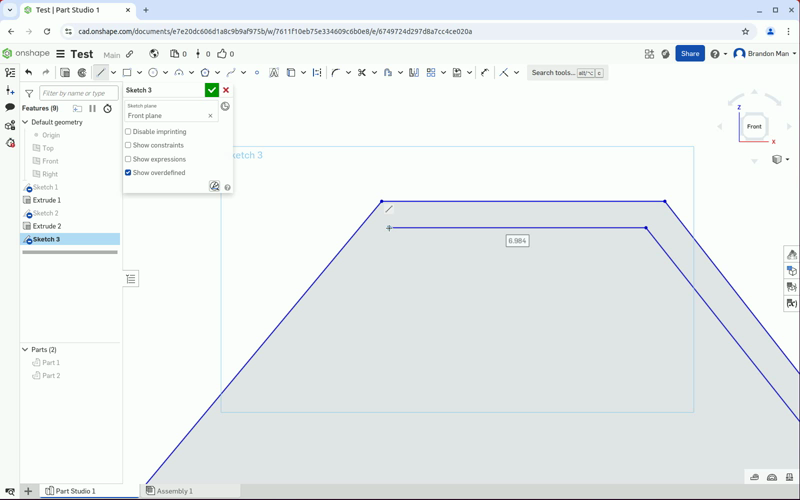
scroll(-6)
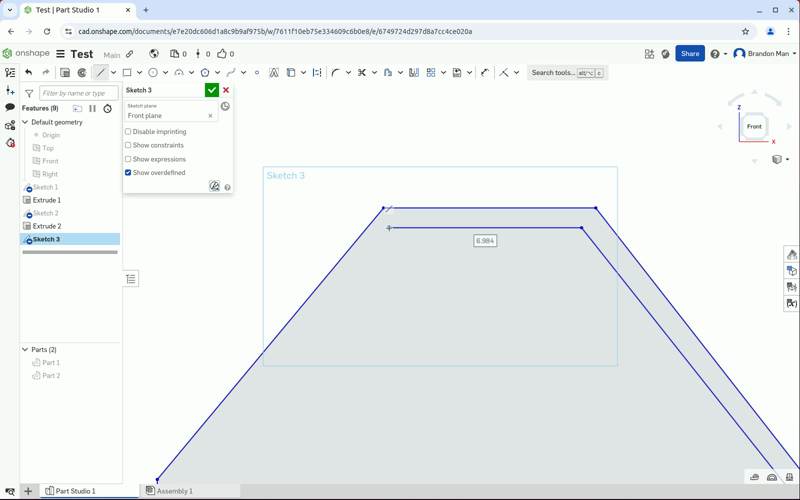
scroll(-6)
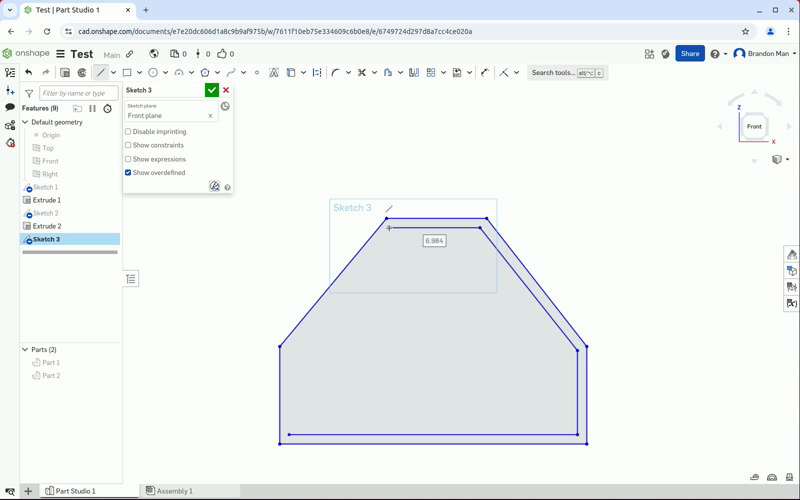
scroll(-6)
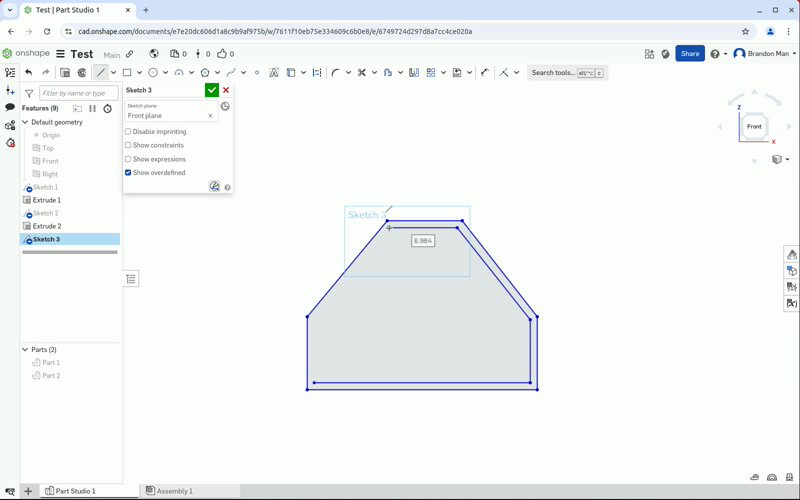
scroll(-6)
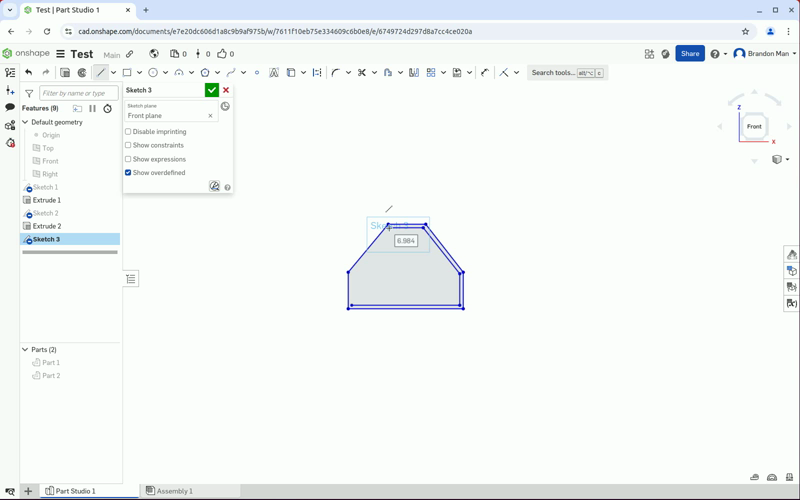
key_up(shift)
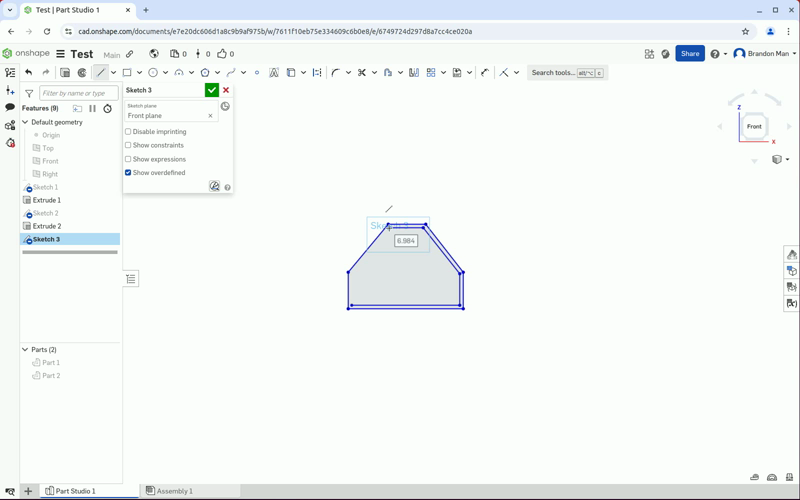
key_down(shift)
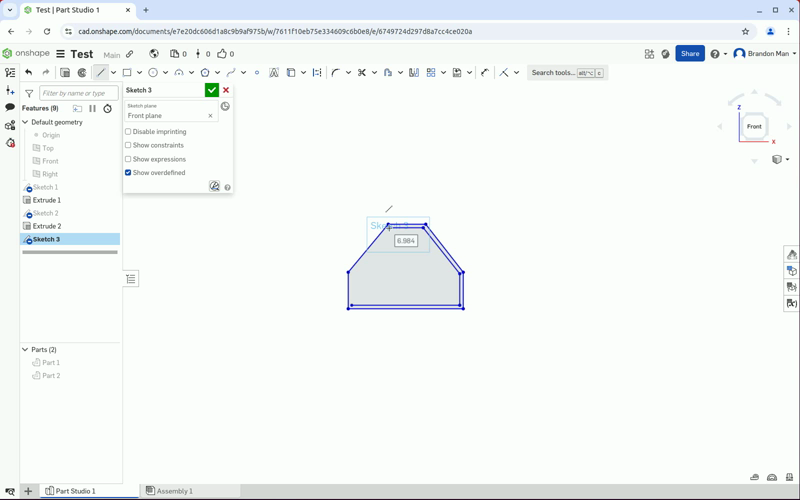
mouse_move(419, 227)
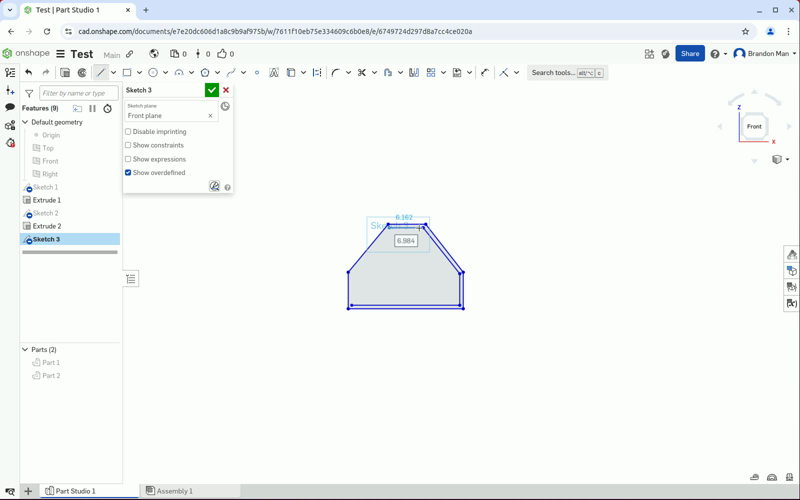
mouse_move(351, 273)
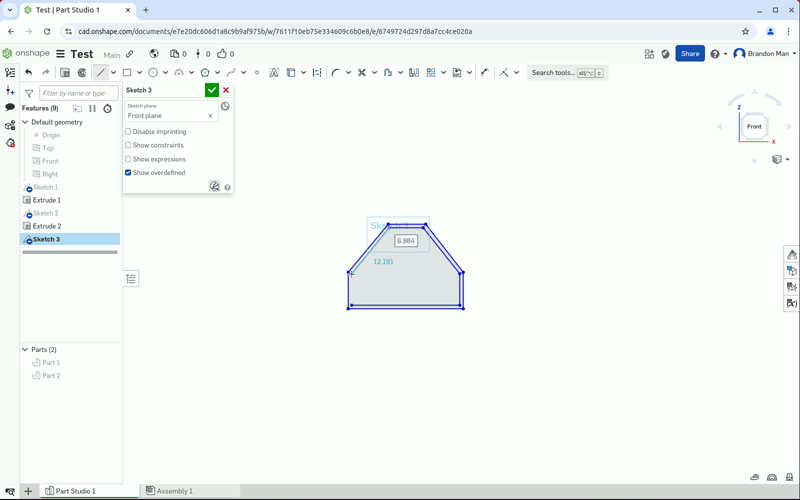
scroll(6)
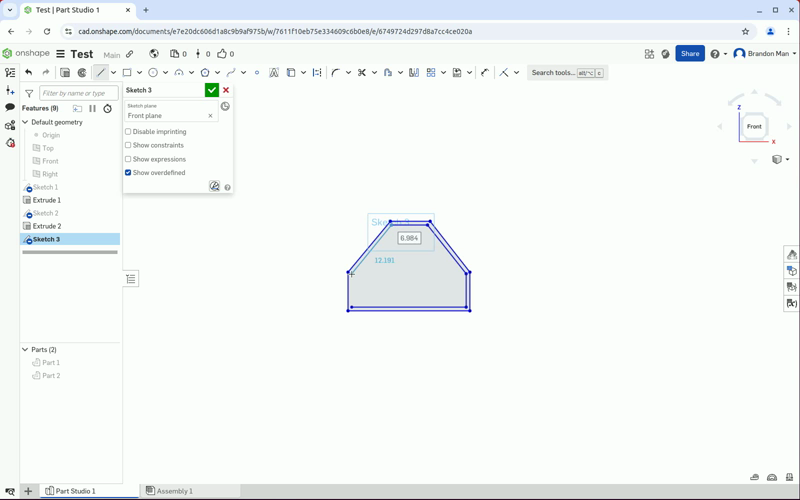
scroll(6)
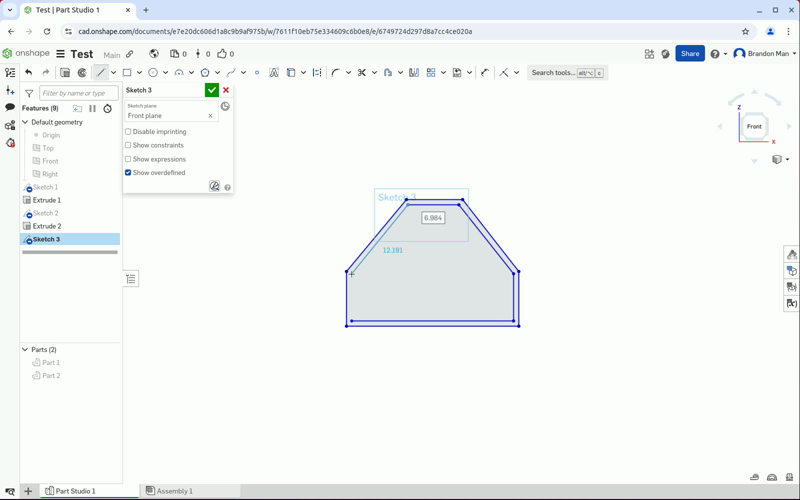
scroll(6)
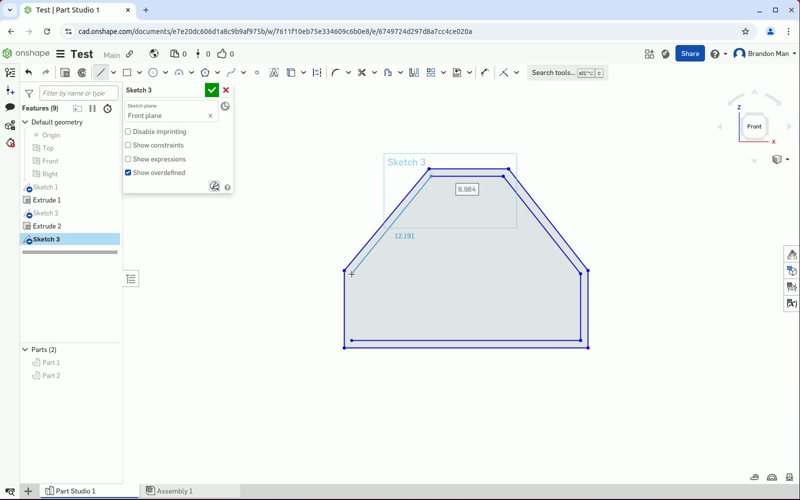
scroll(6)
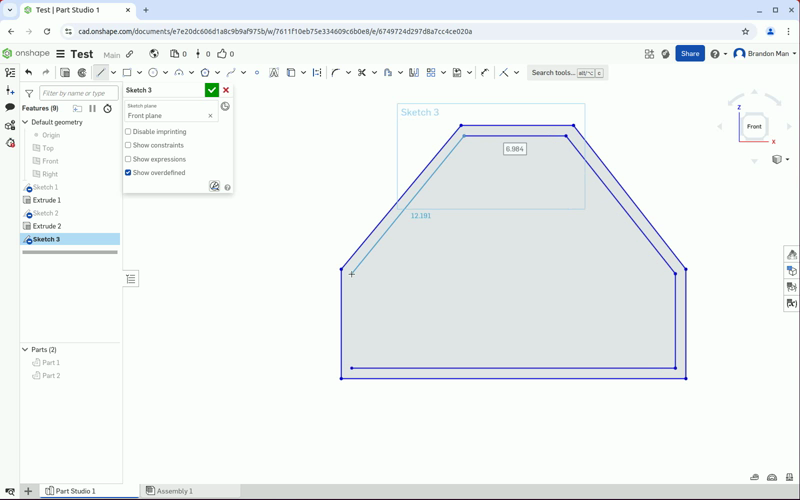
scroll(6)
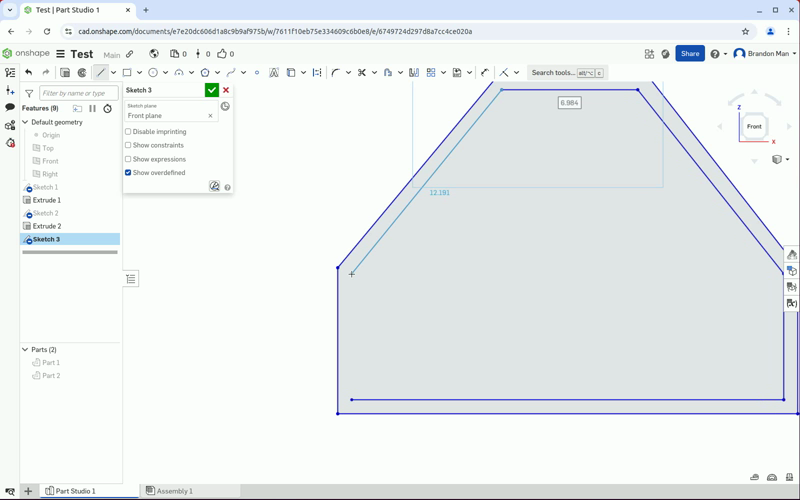
scroll(6)
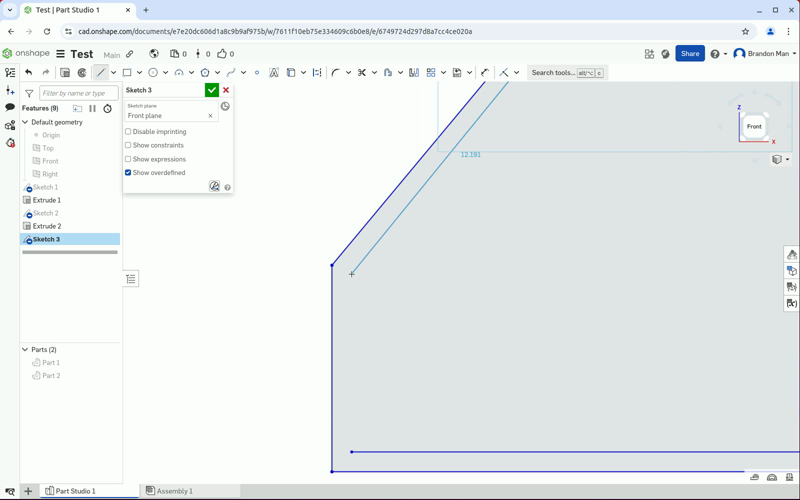
scroll(6)
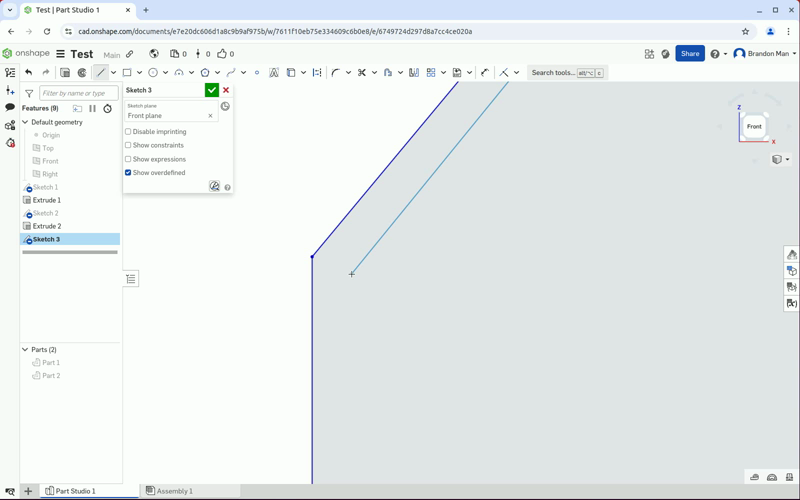
click(351, 273)
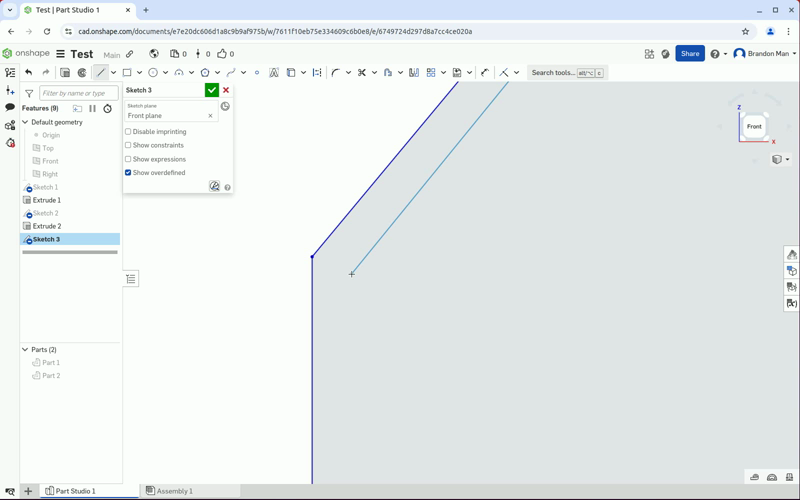
scroll(-6)
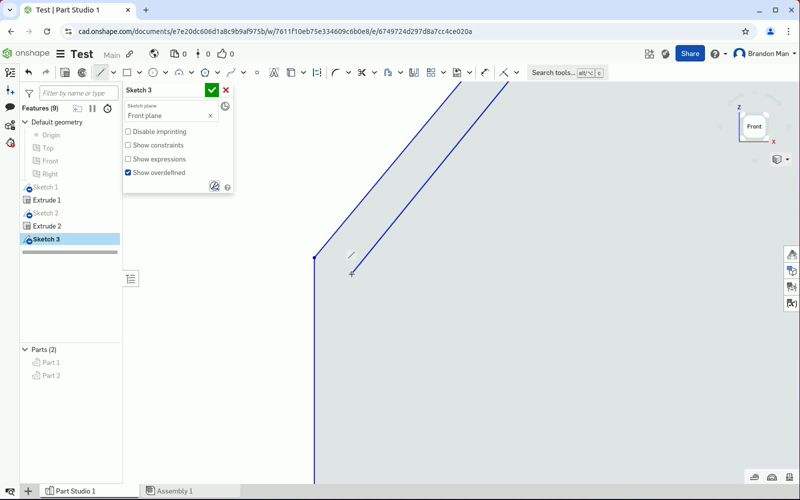
scroll(-6)
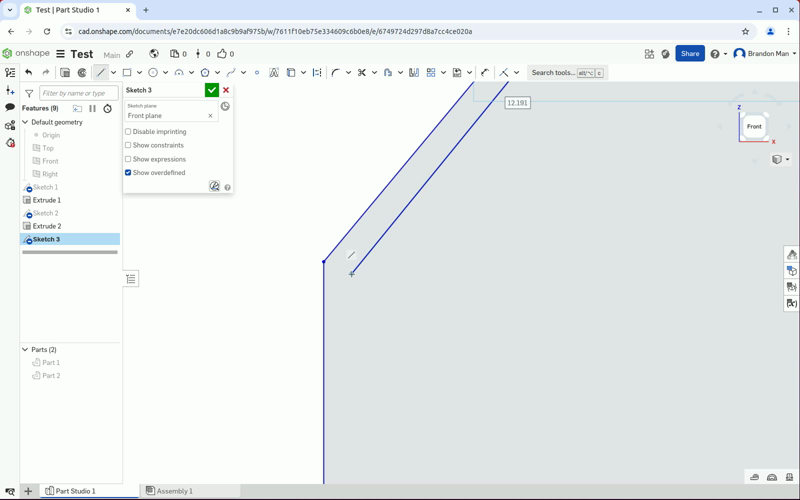
scroll(-6)
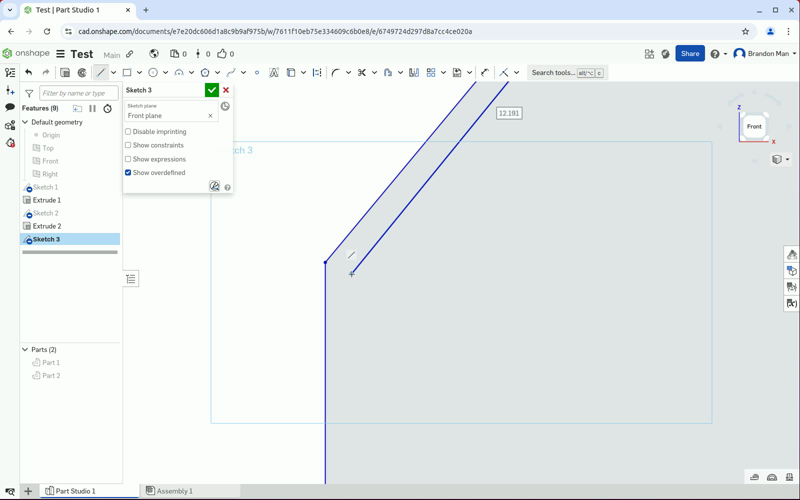
scroll(-6)
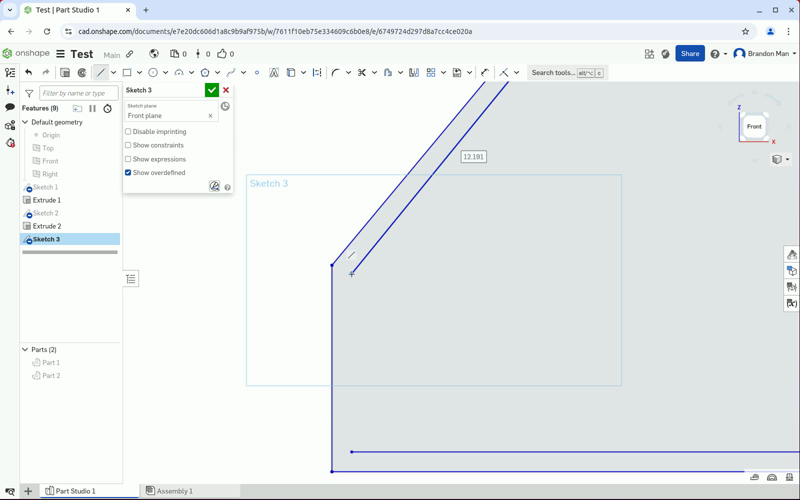
scroll(-6)
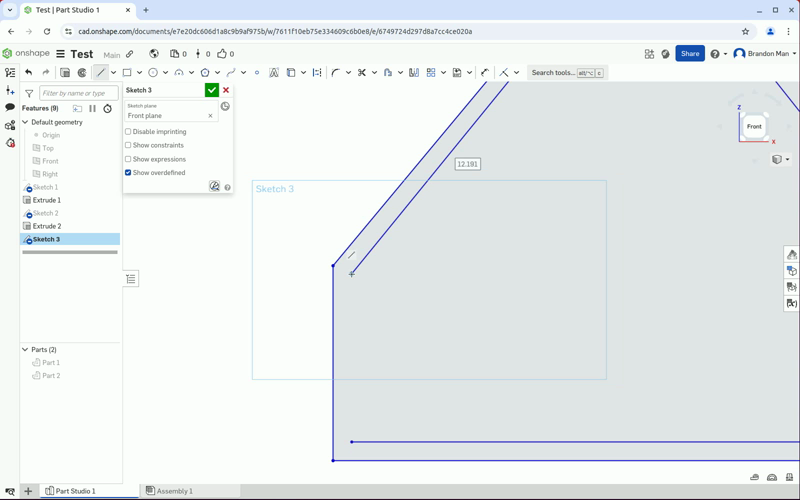
scroll(-6)
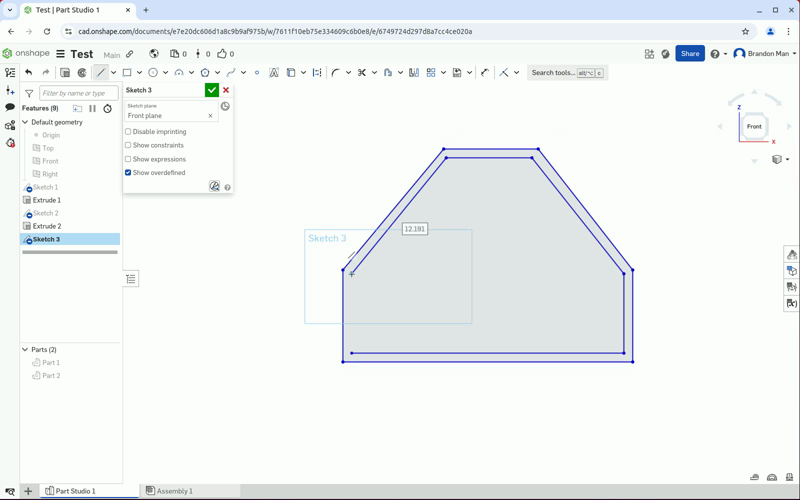
scroll(-6)
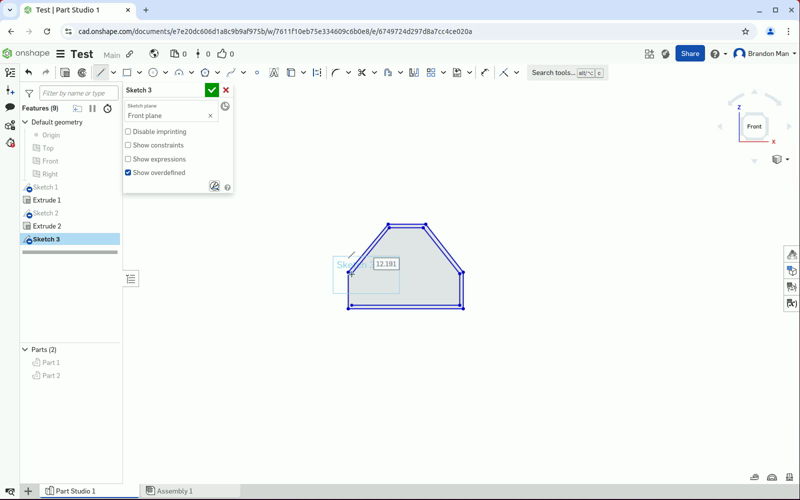
key_up(shift)
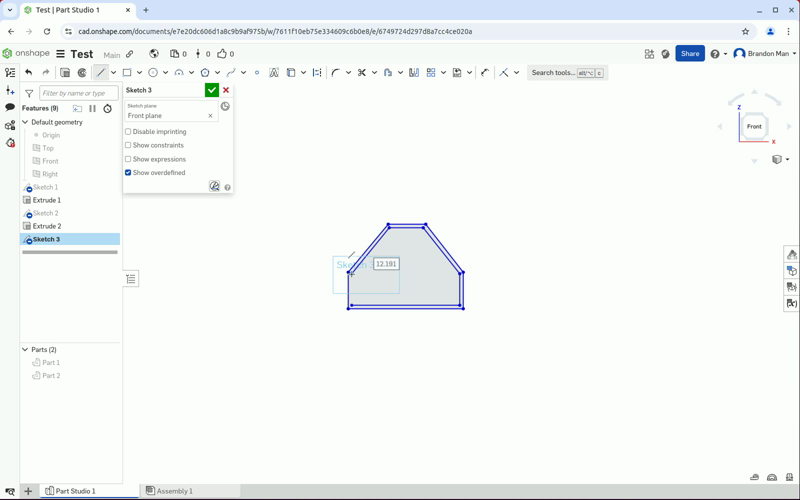
mouse_move(381, 273)
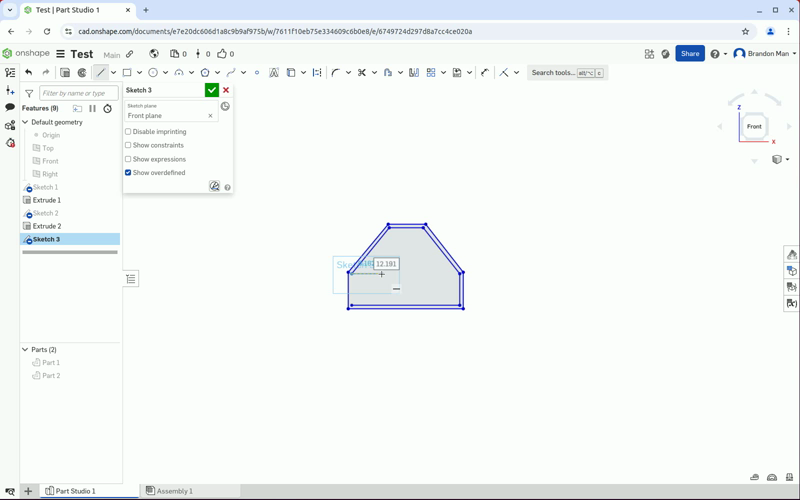
key_down(shift)
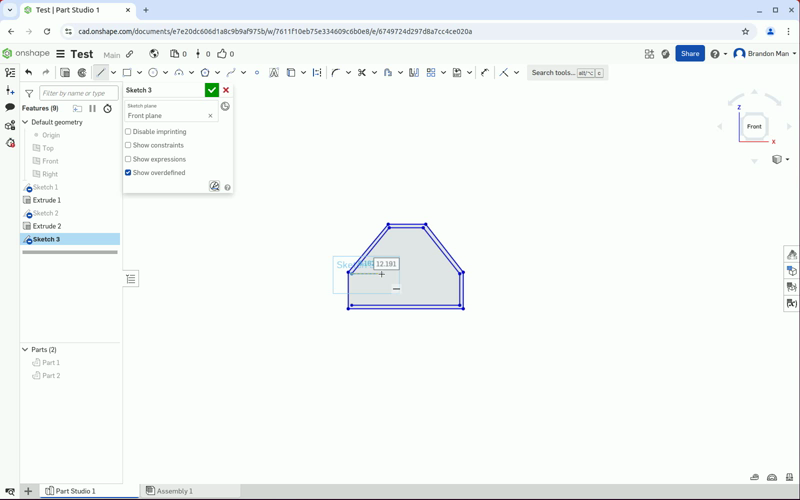
mouse_move(351, 305)
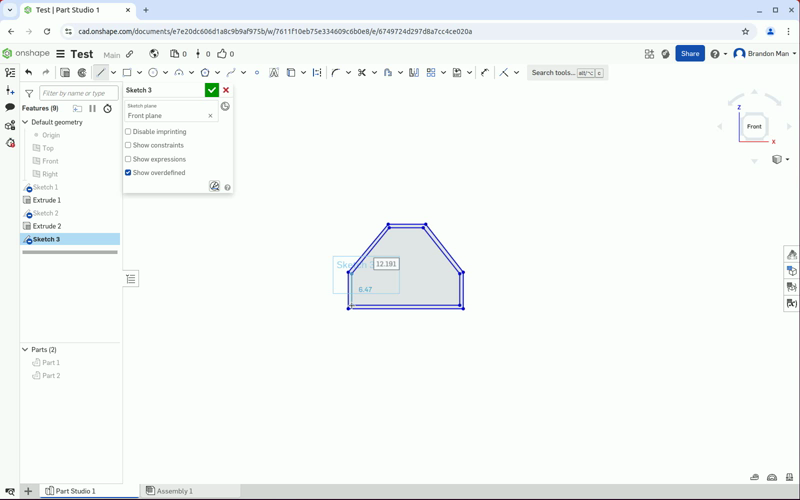
key_up(shift)
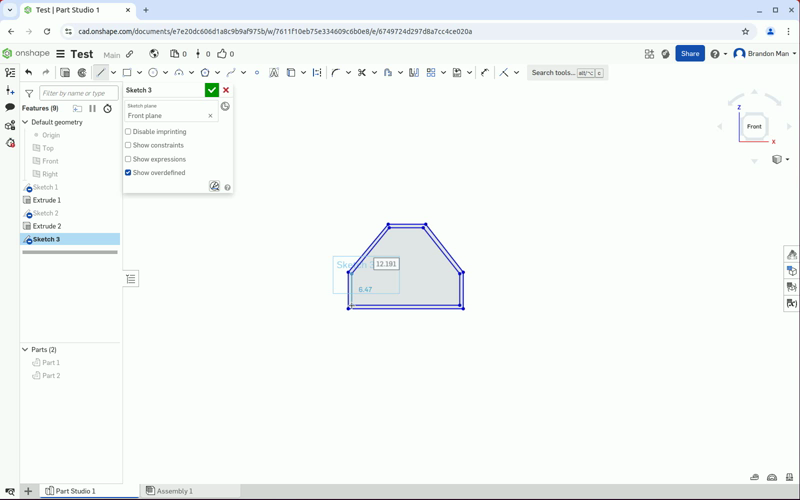
click(351, 305)
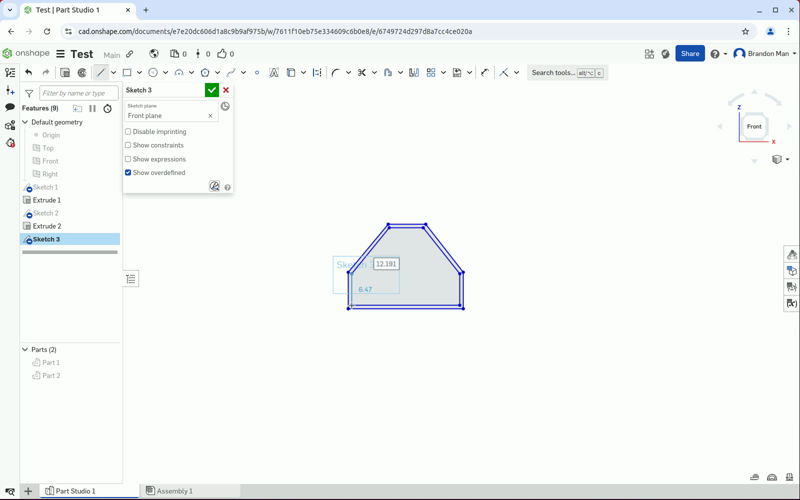
key(esc)
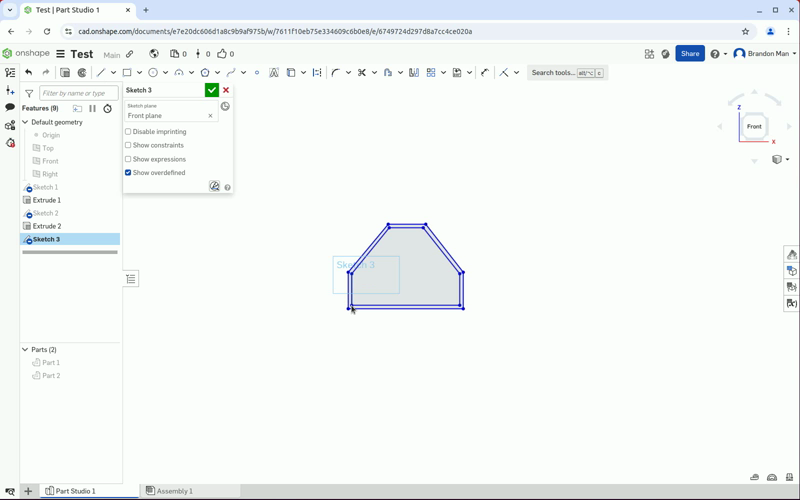
mouse_move(462, 296)
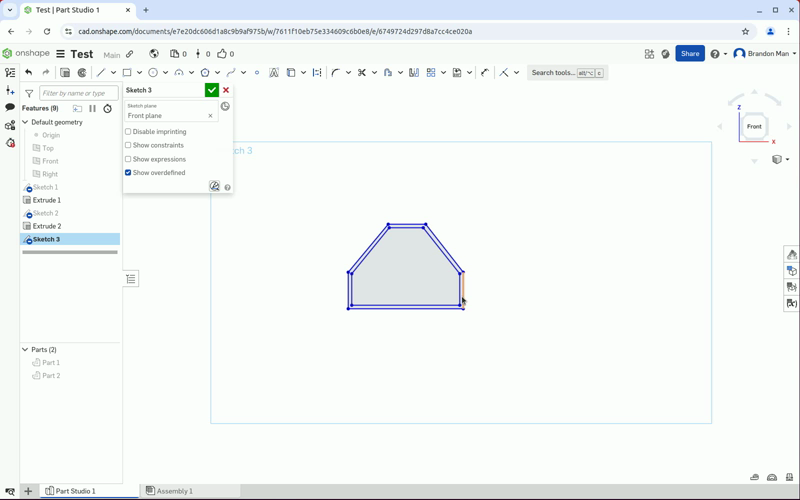
scroll(6)
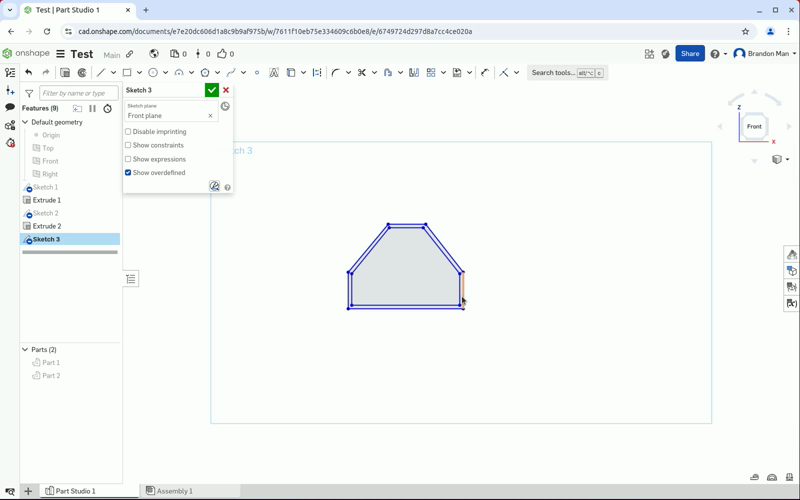
scroll(6)
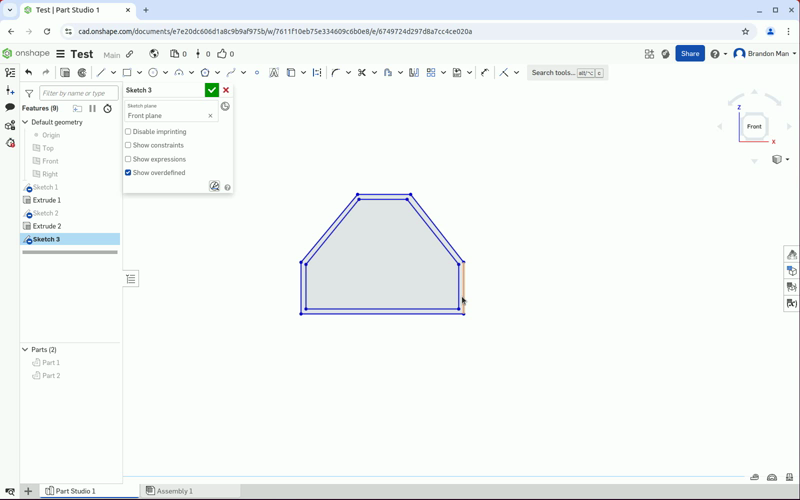
scroll(6)
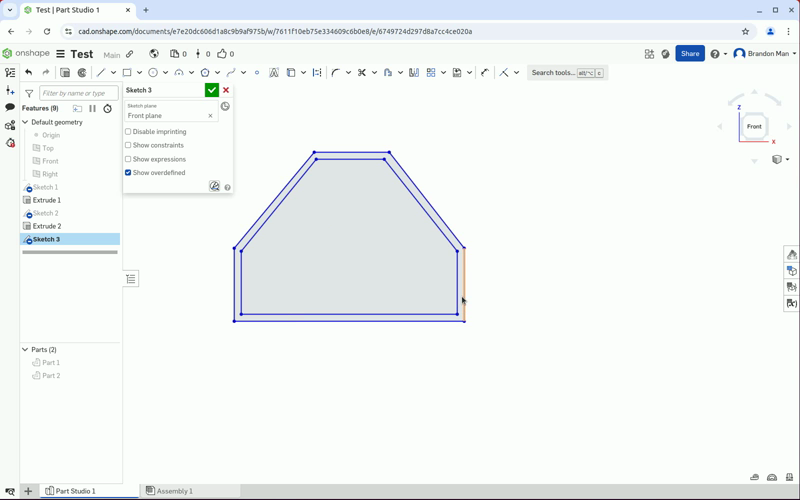
scroll(6)
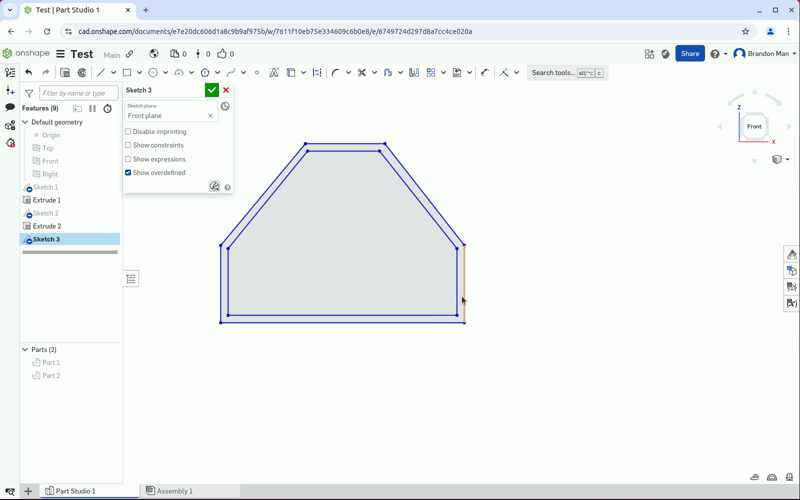
scroll(6)
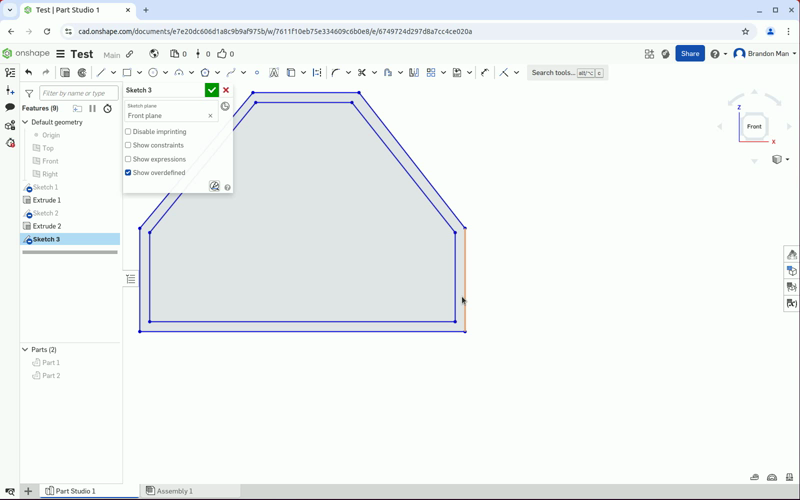
scroll(6)
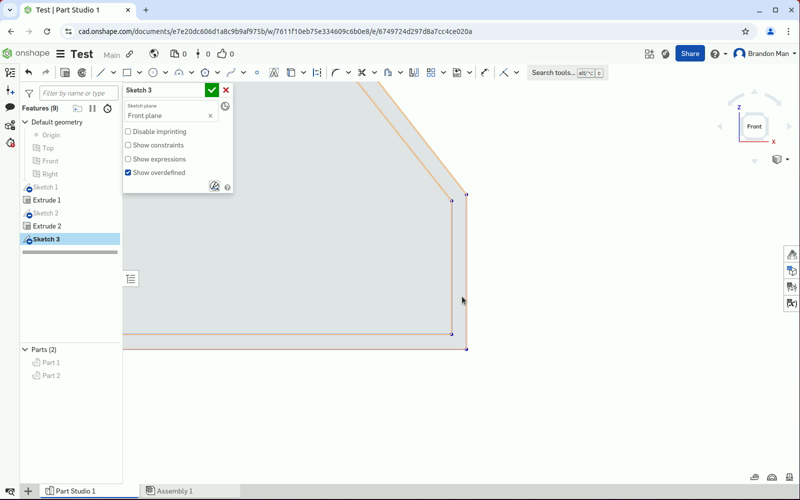
scroll(6)
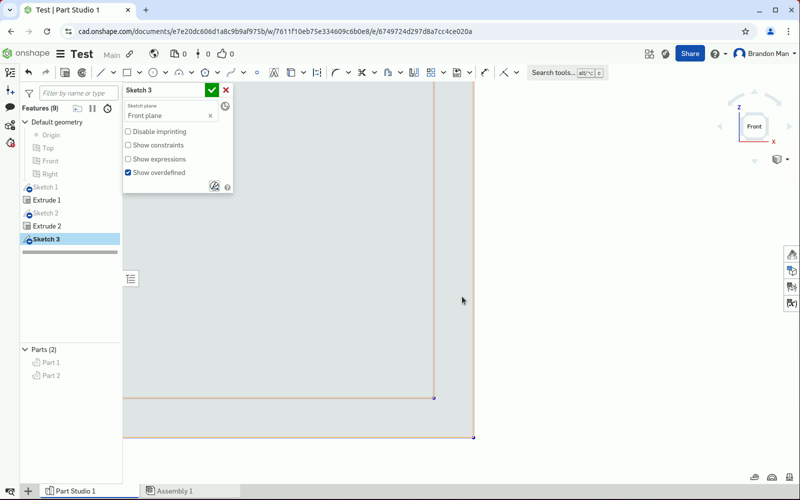
click(462, 296)
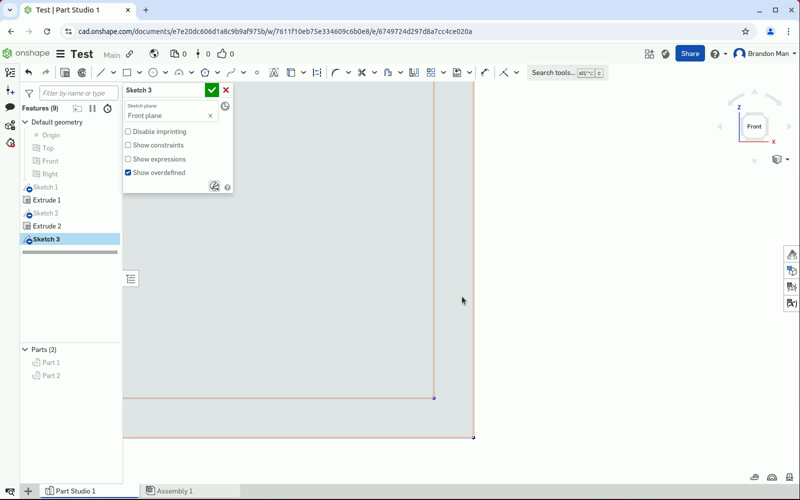
scroll(-6)
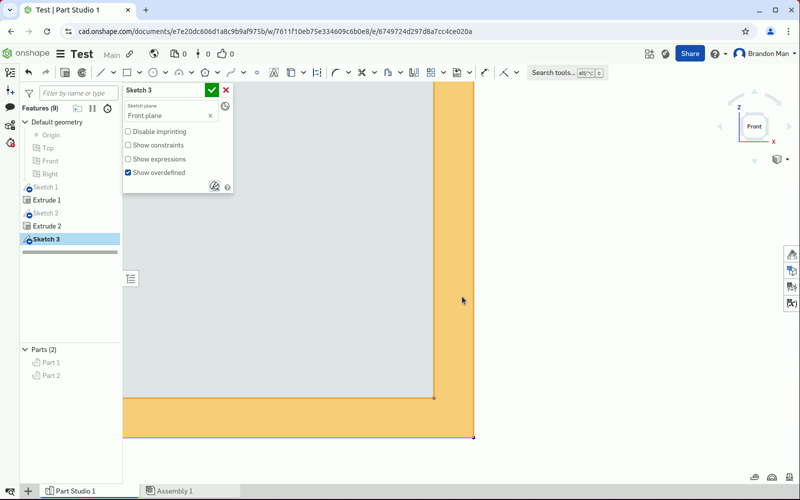
scroll(-6)
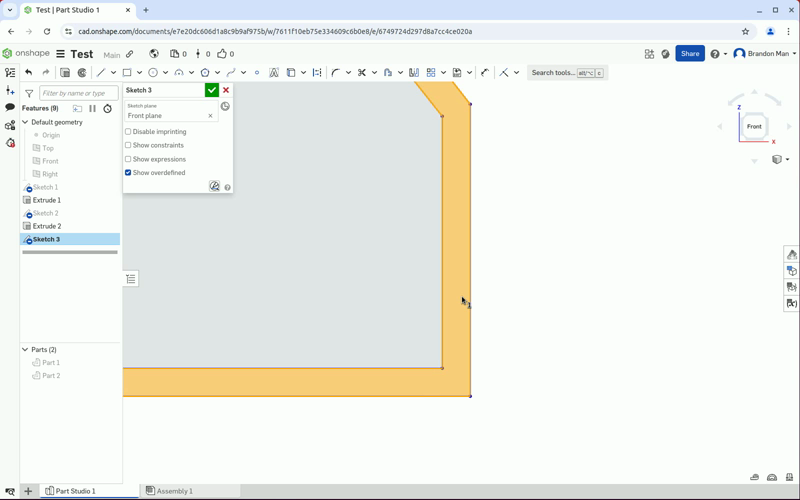
scroll(-6)
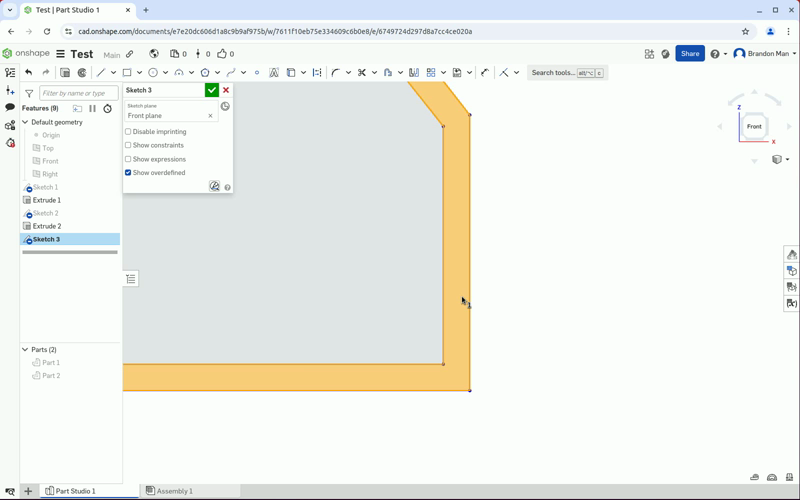
scroll(-6)
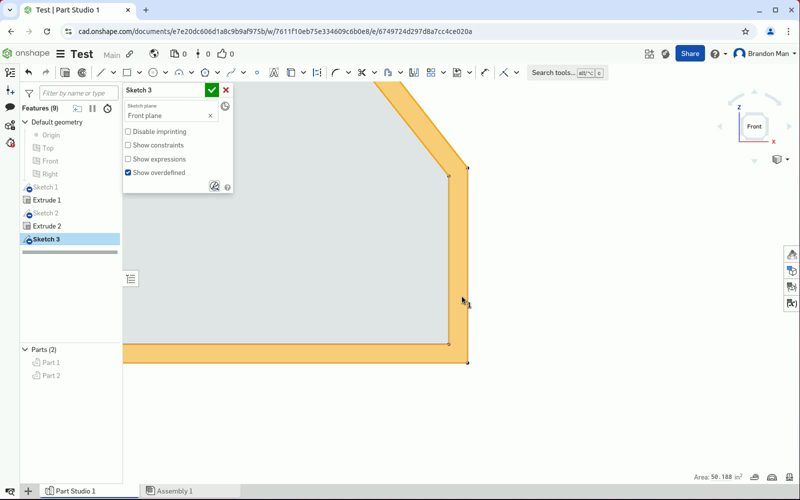
scroll(-6)
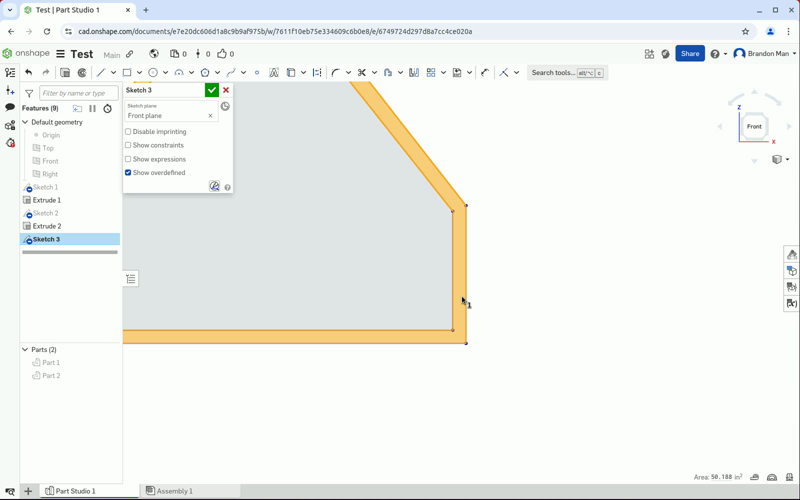
scroll(-6)
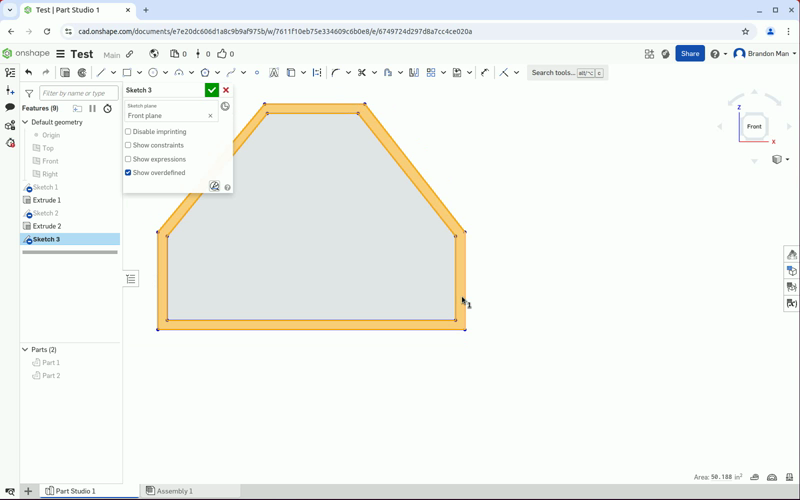
scroll(-6)
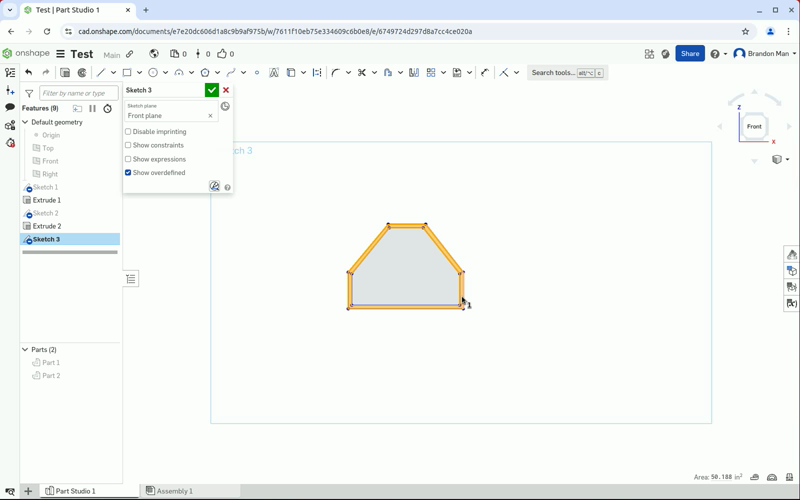
mouse_move(73, 352)
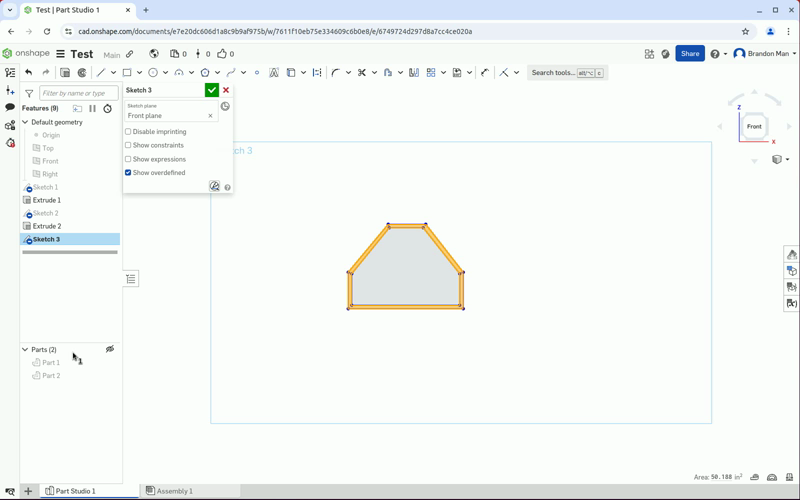
key(shift+y)
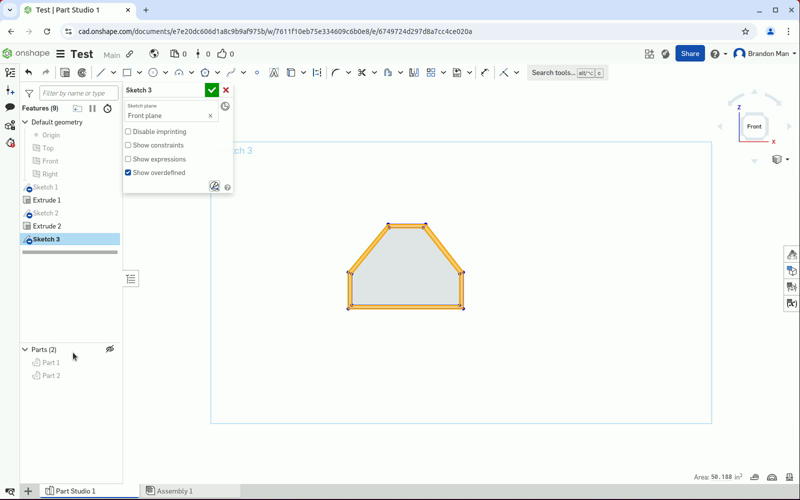
key(shift+e)
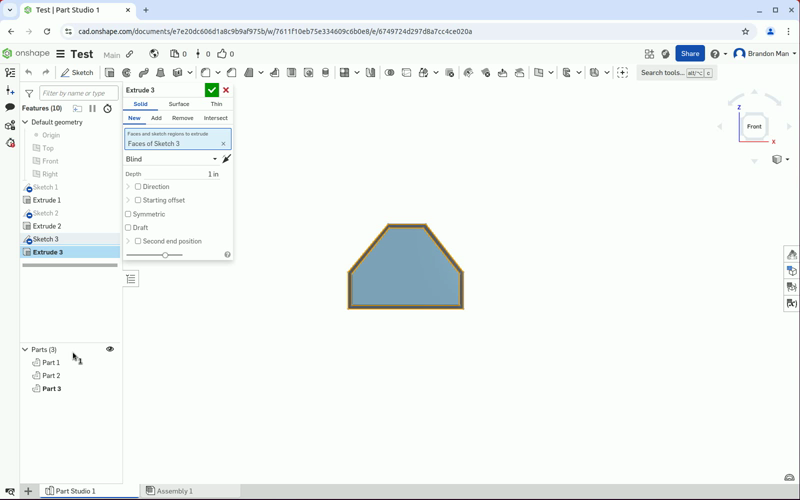
mouse_move(143, 106)
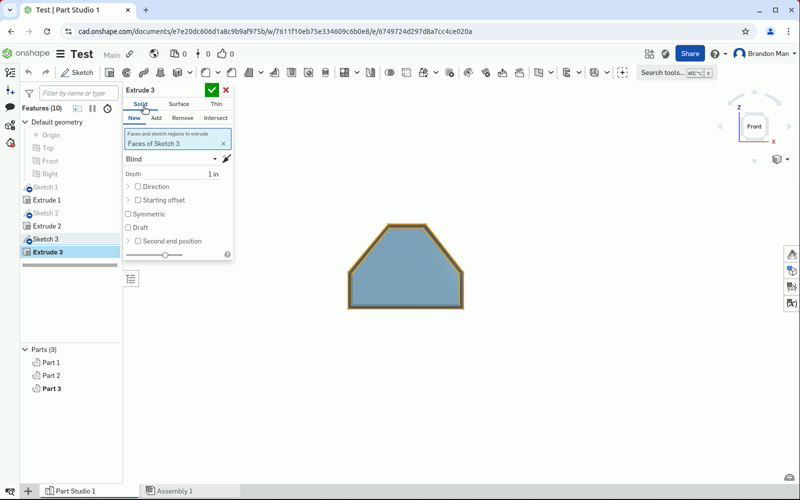
click(143, 106)
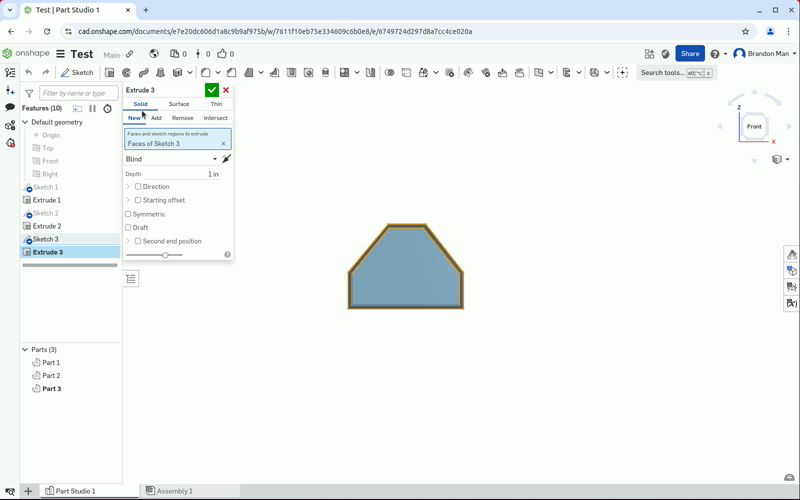
mouse_move(137, 120)
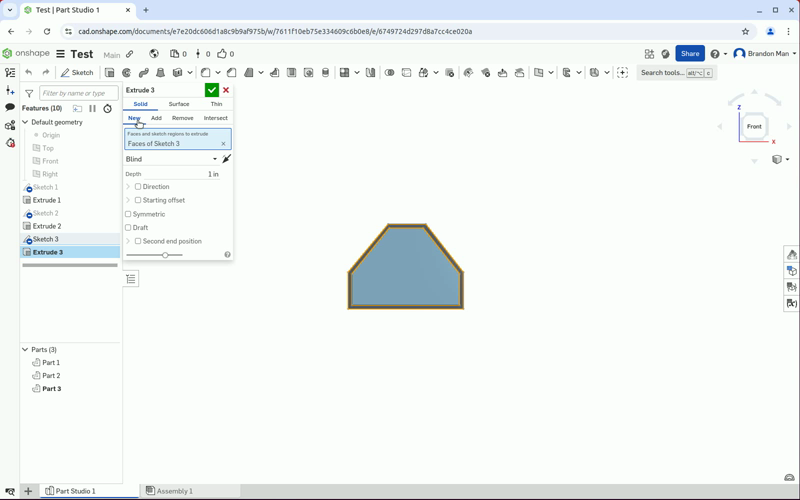
click(137, 120)
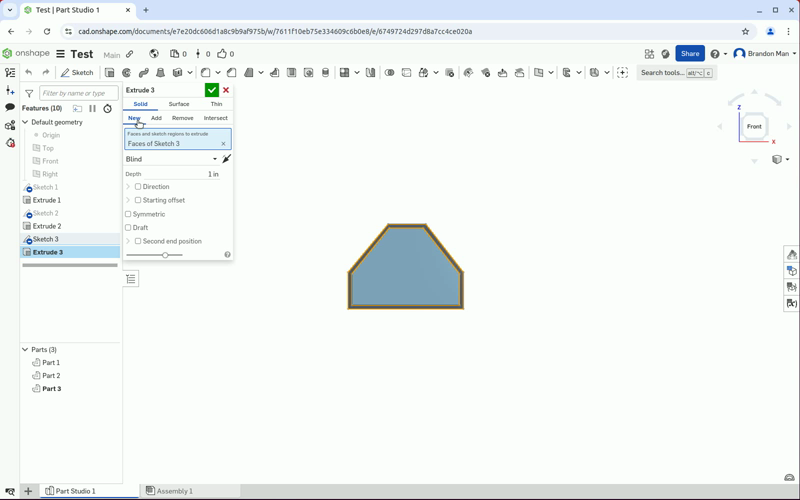
key(tab, 4)
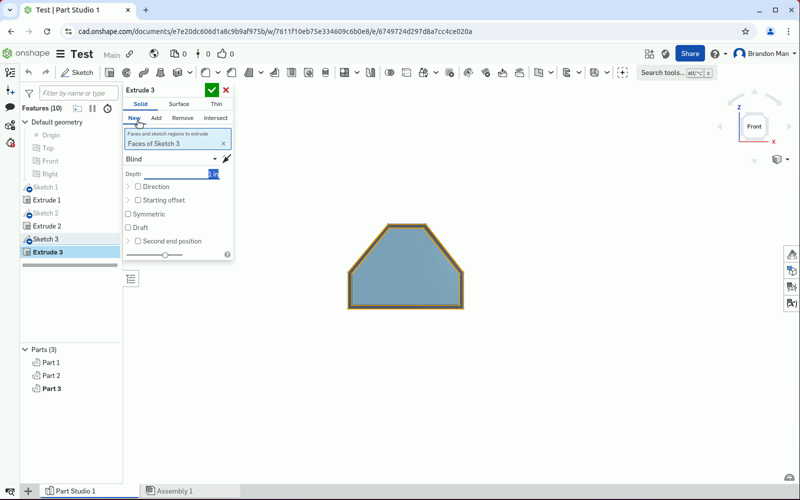
text(9.628)
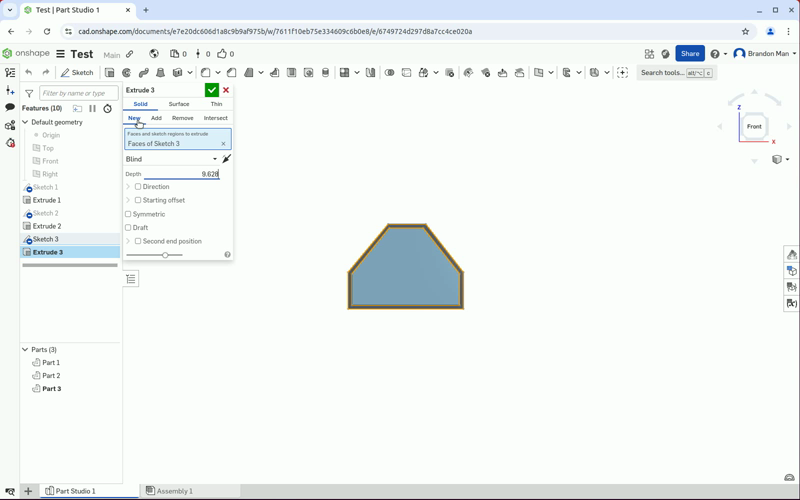
key(enter)
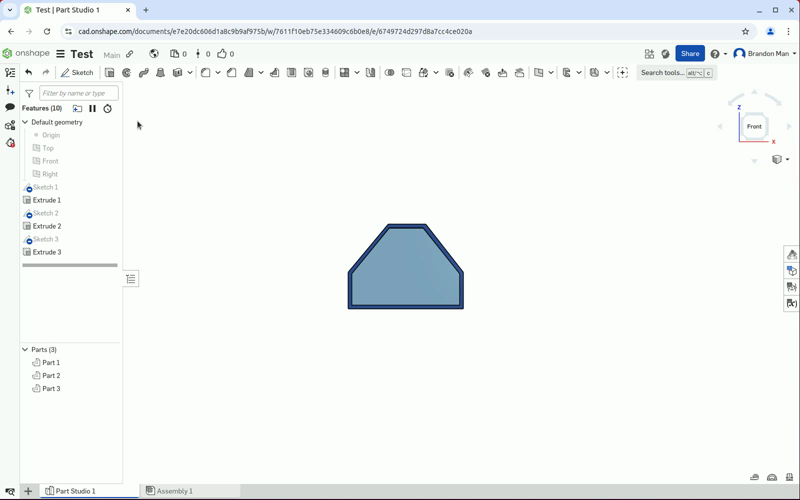
key(shift+h)
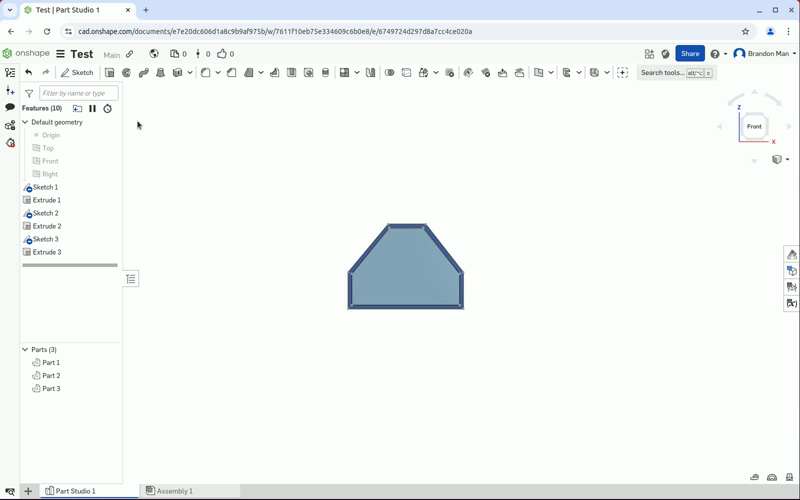
key(shift+h)
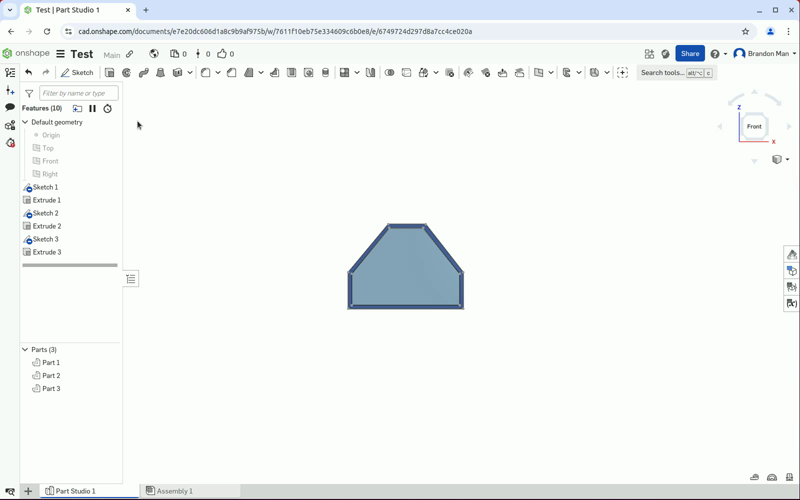
key(shift+7)
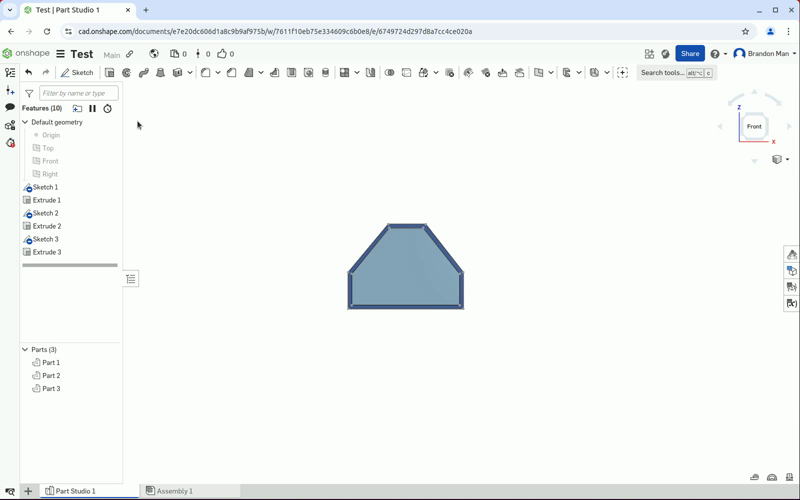
key(left, 2)
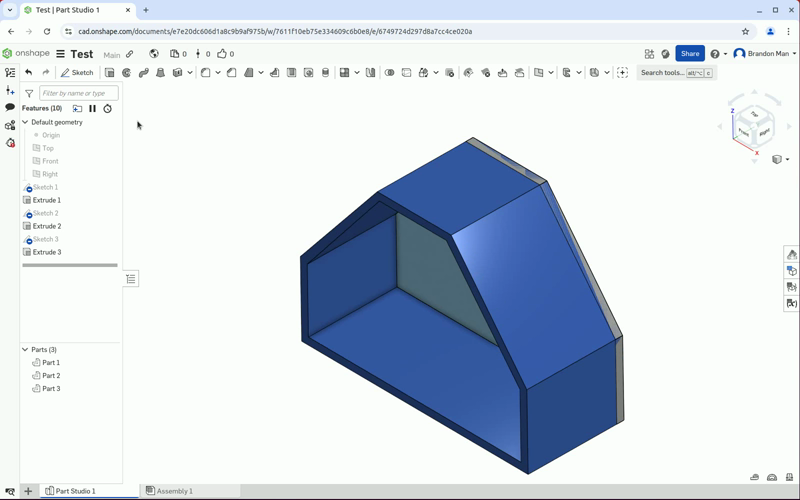
key(down, 2)
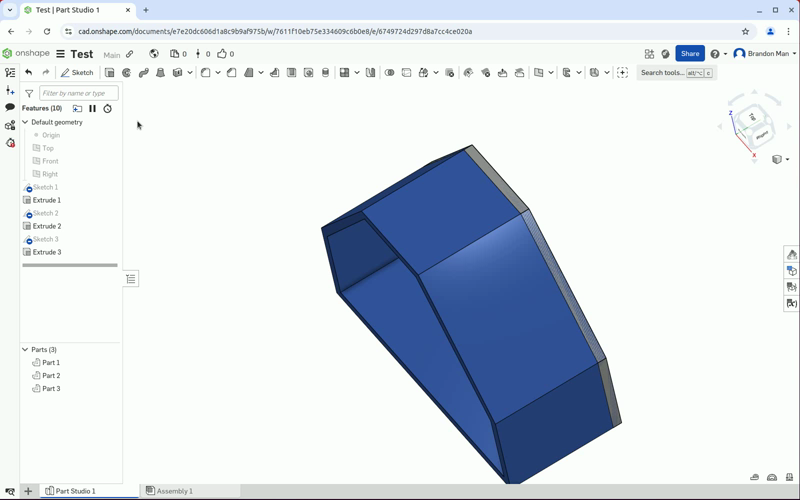
key(up, 2)
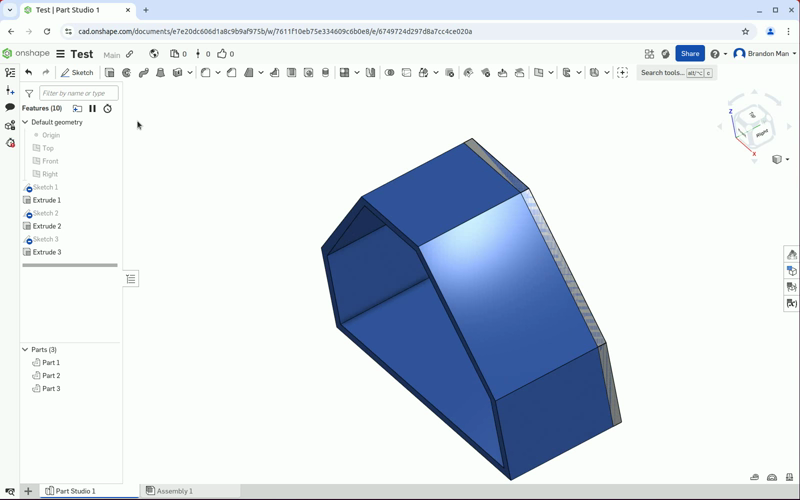
key(right, 2)
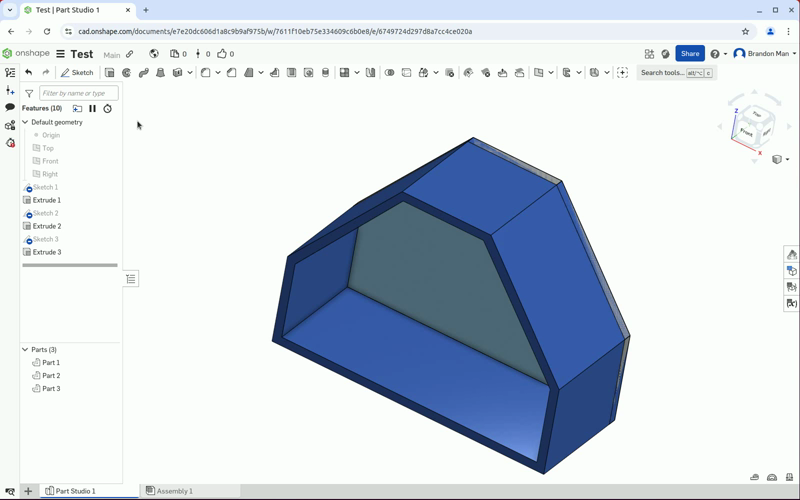
mouse_move(73, 189)
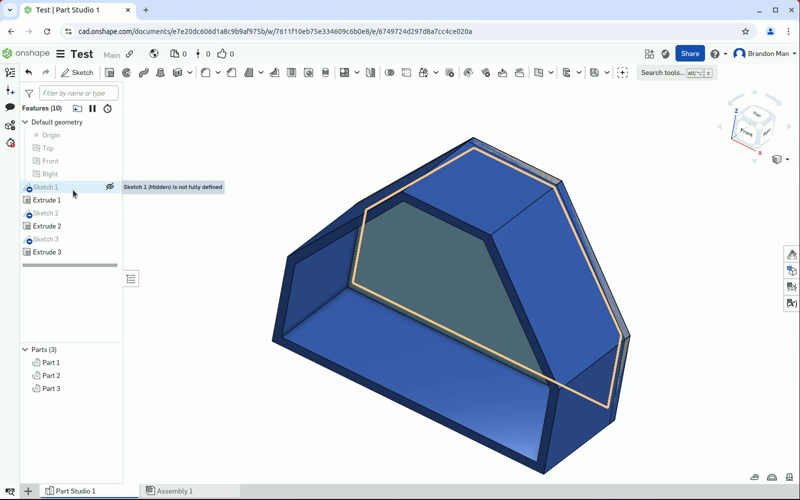
click(73, 189)